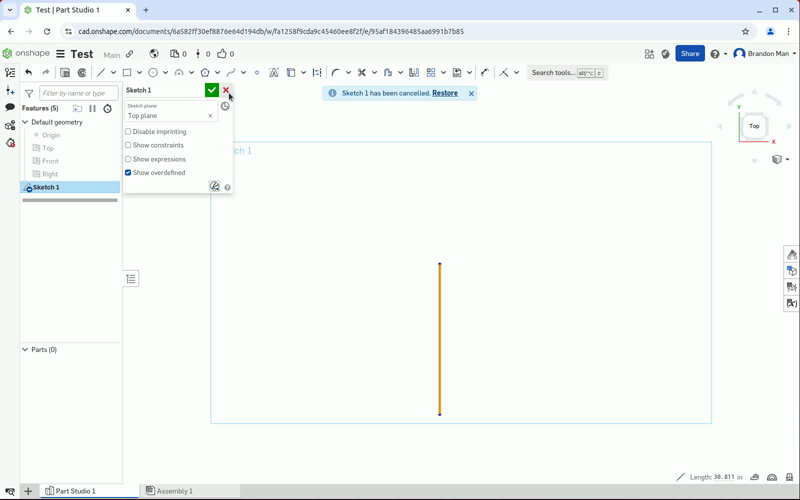
key(shift+h)
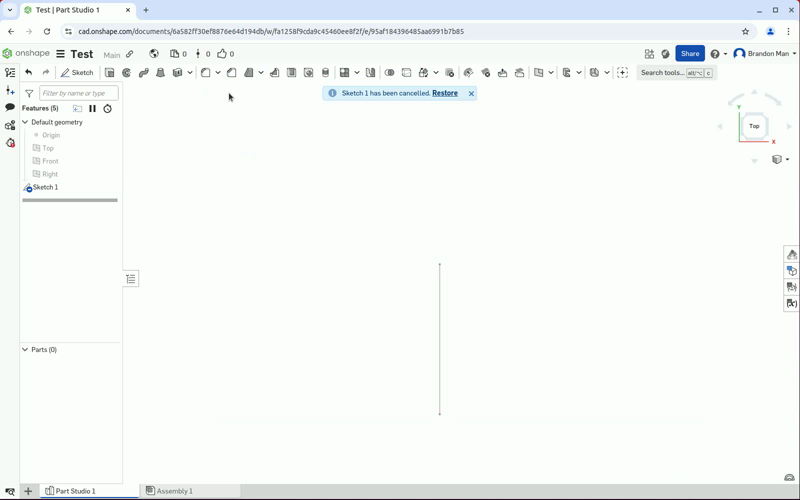
key(shift+s)
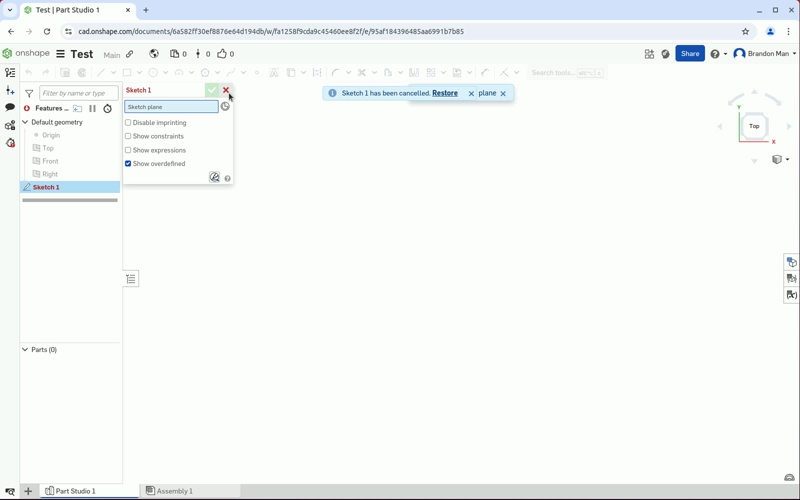
mouse_move(73, 150)
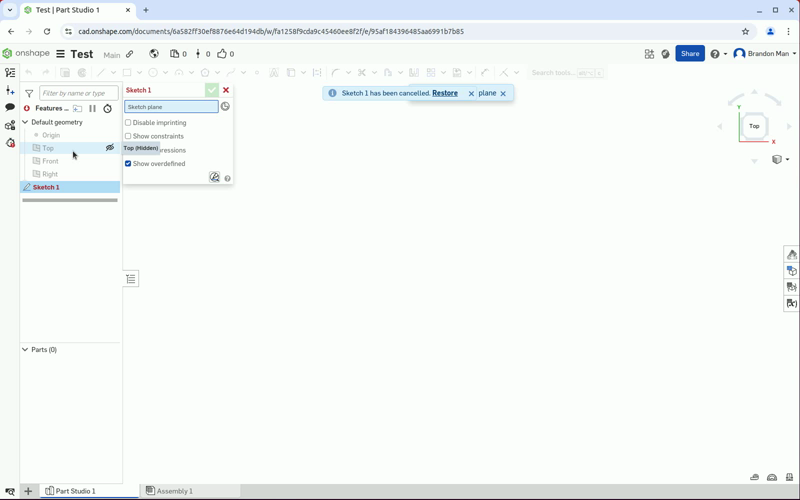
click(73, 150)
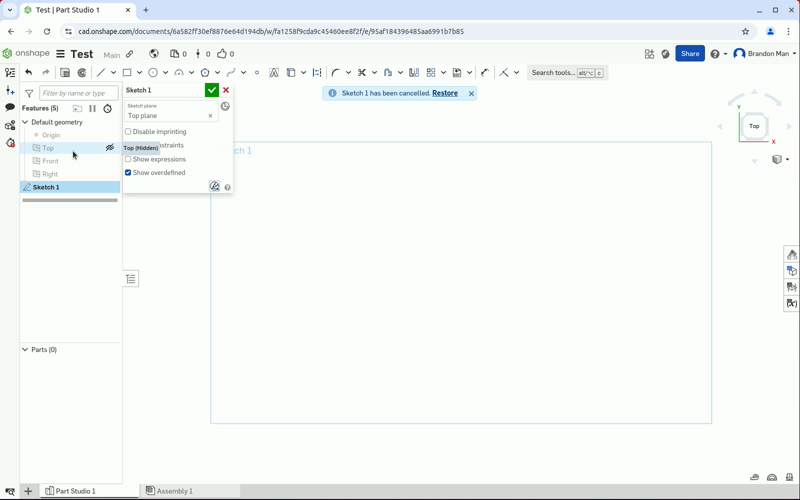
mouse_move(73, 352)
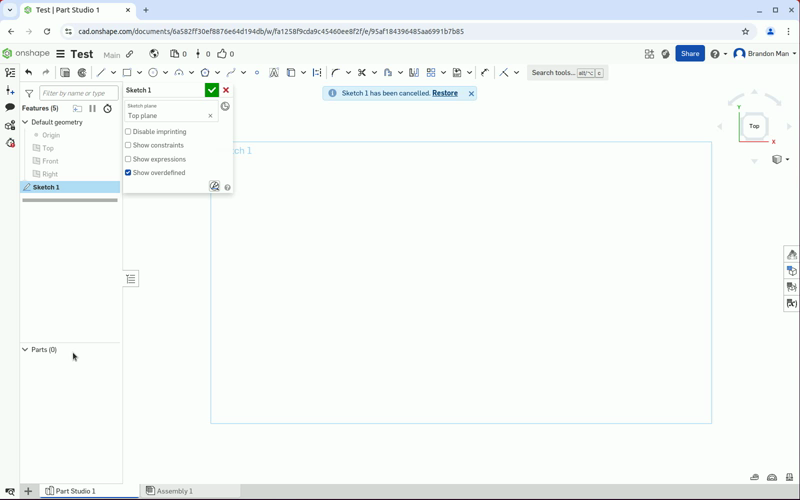
key(y)
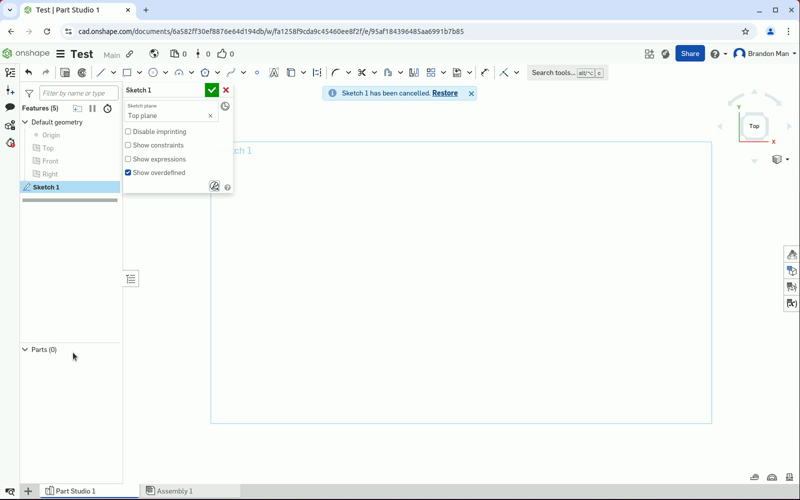
key(c)
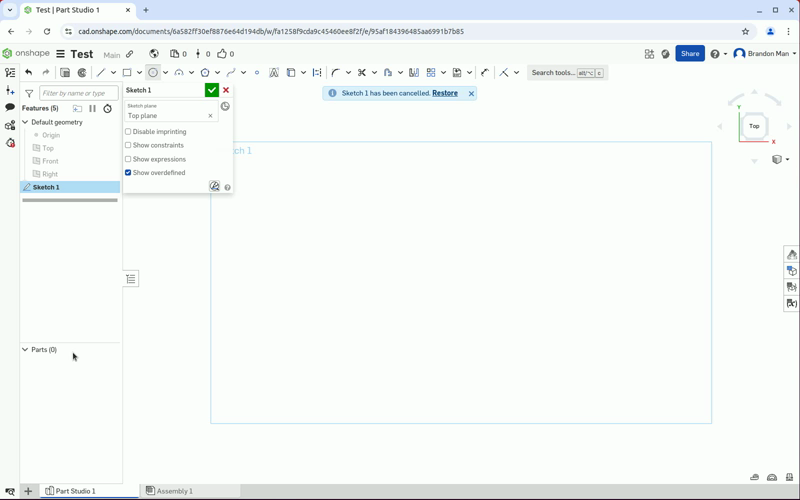
key_down(shift)
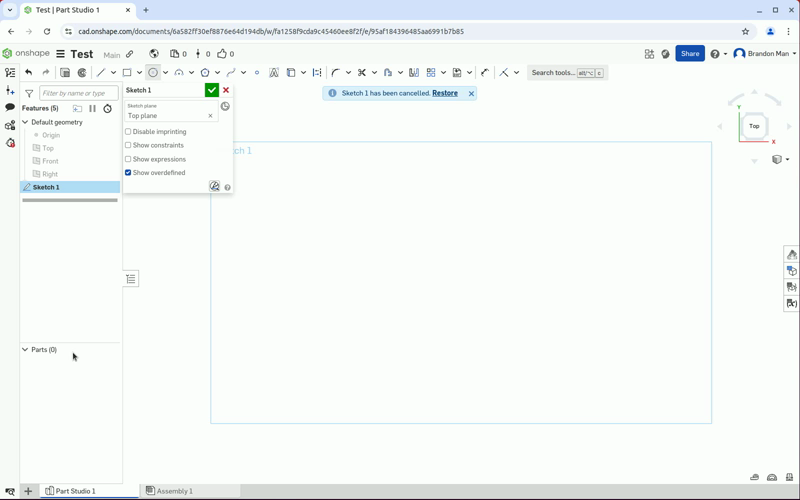
mouse_move(461, 282)
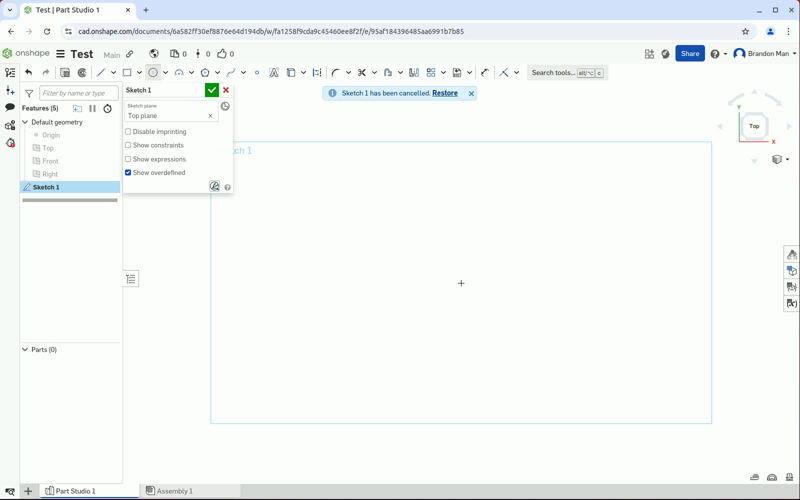
click(461, 282)
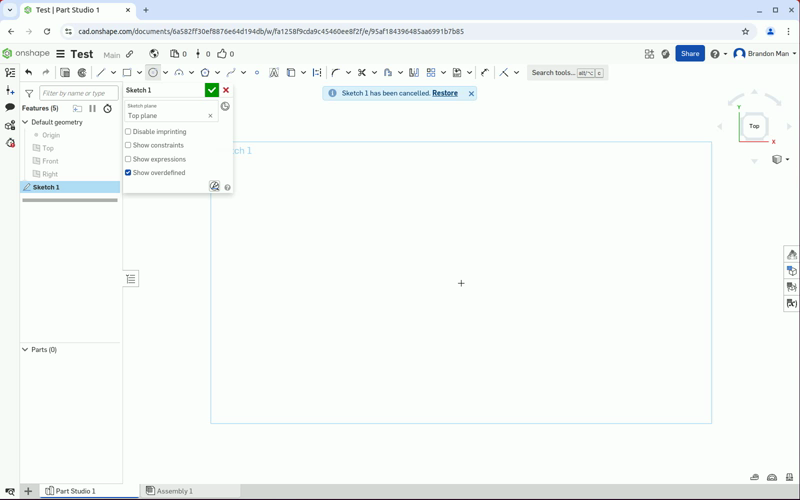
key_up(shift)
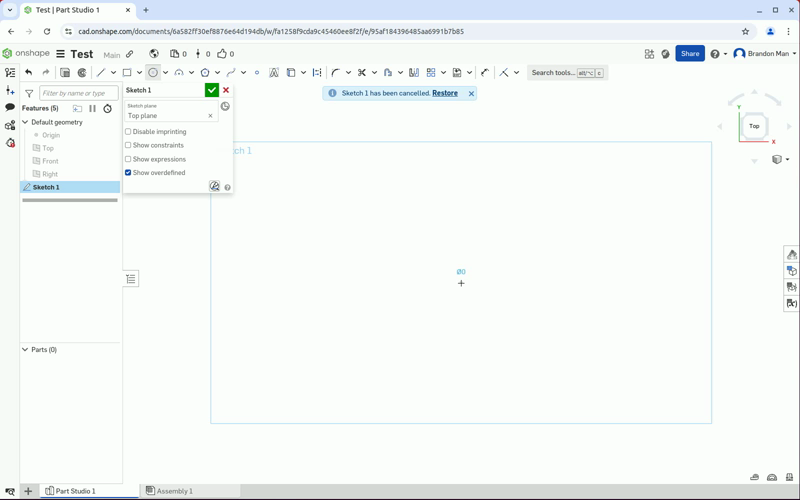
mouse_move(574, 282)
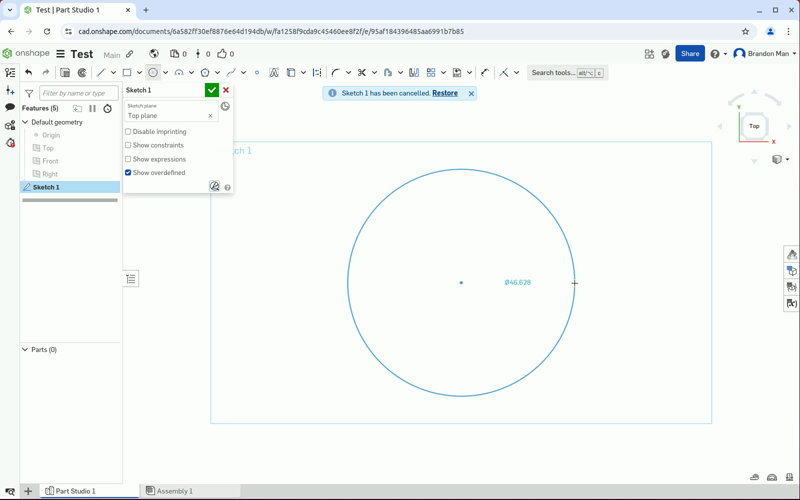
click(574, 282)
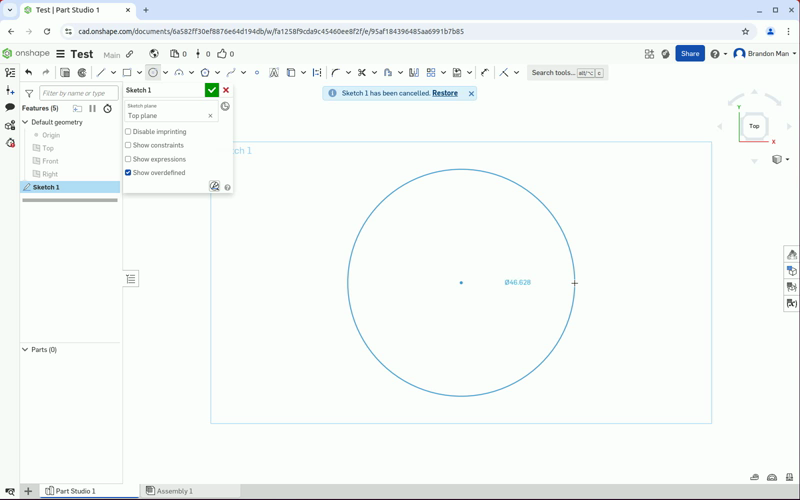
key(esc)
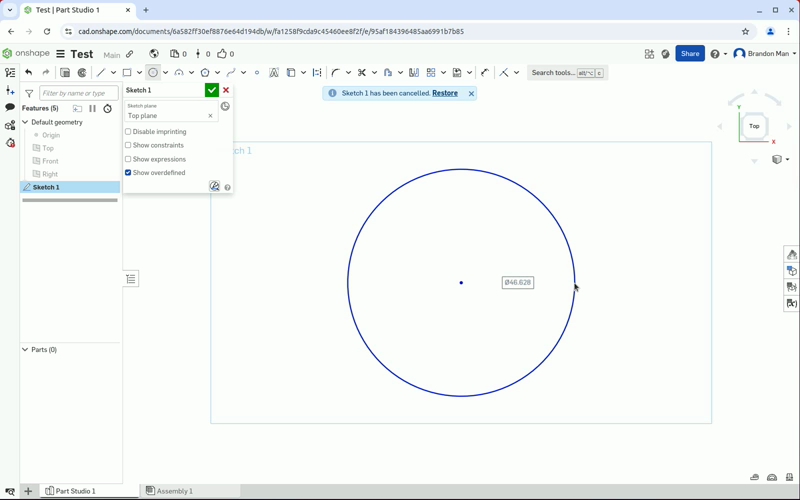
key(a)
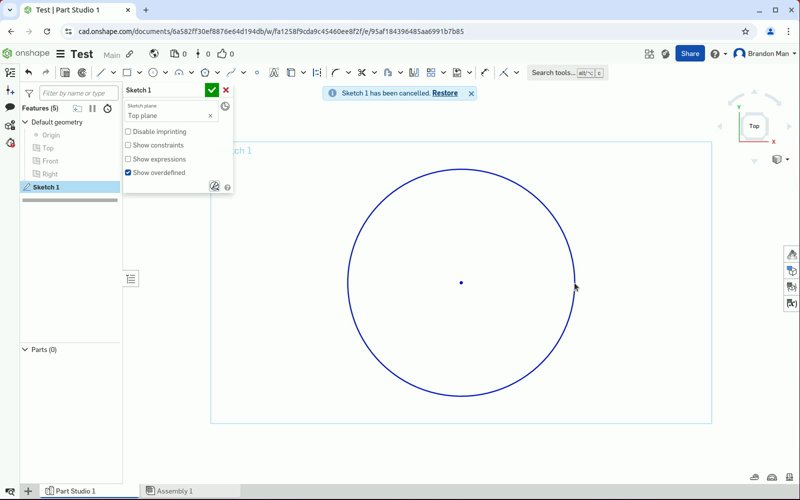
key_down(shift)
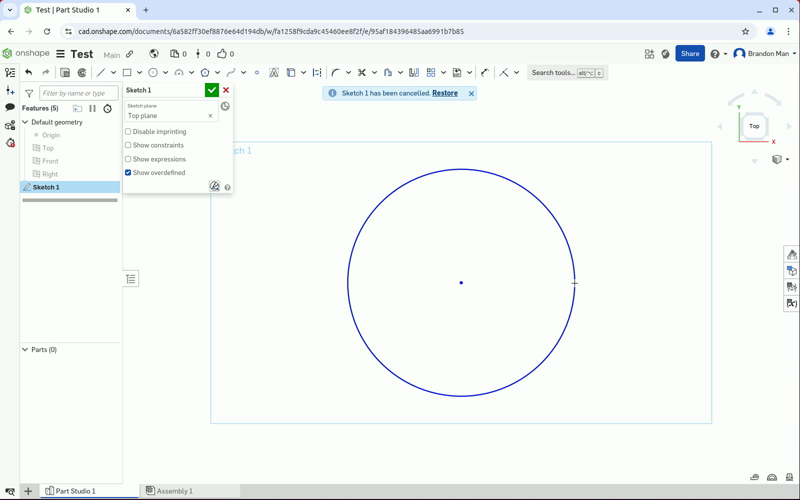
mouse_move(433, 285)
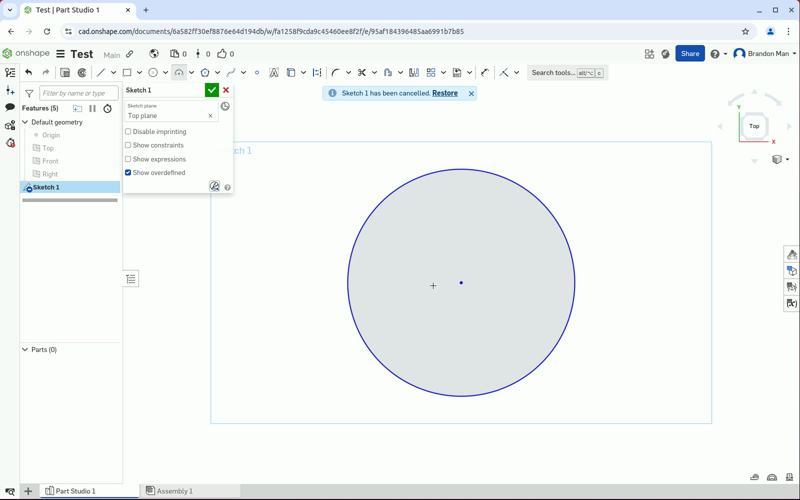
click(433, 285)
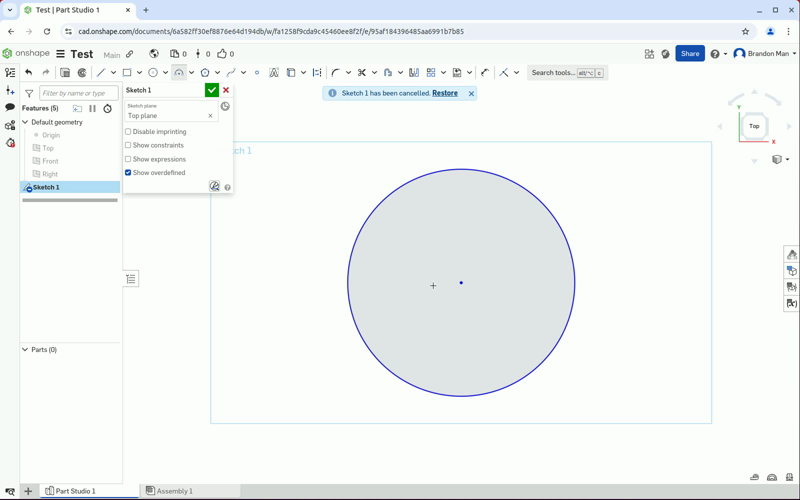
key_up(shift)
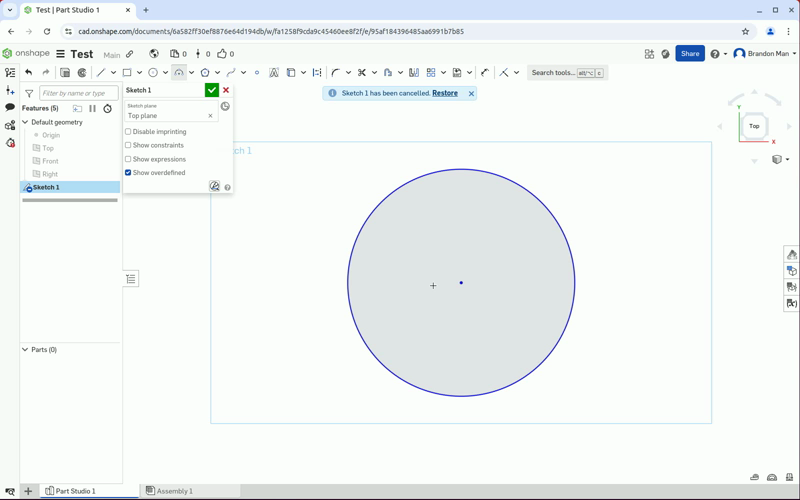
key_down(shift)
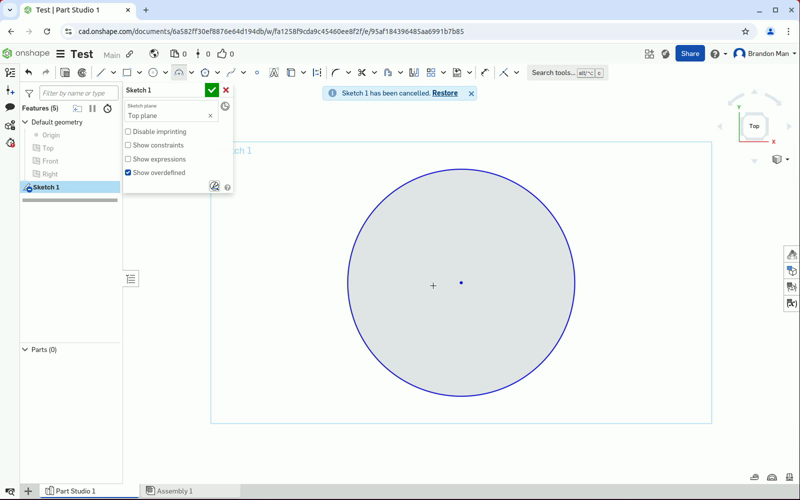
mouse_move(433, 280)
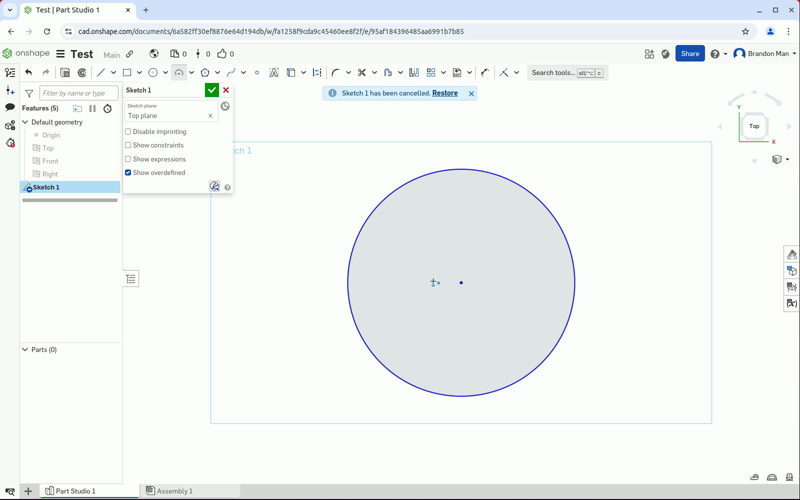
scroll(6)
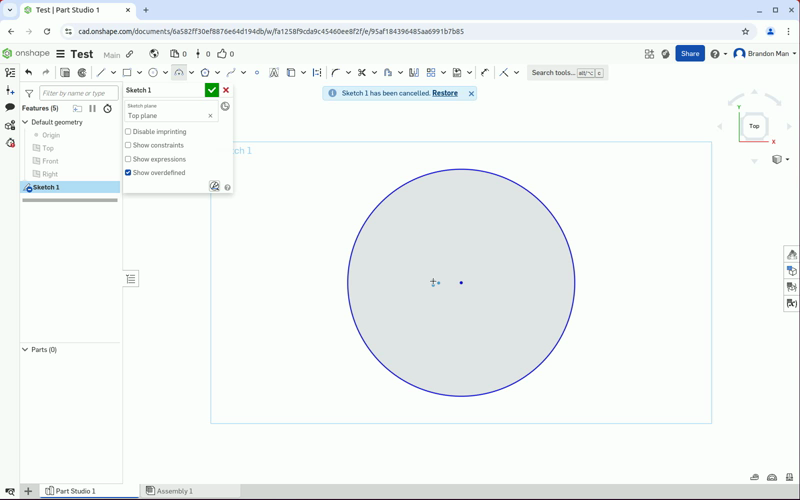
scroll(6)
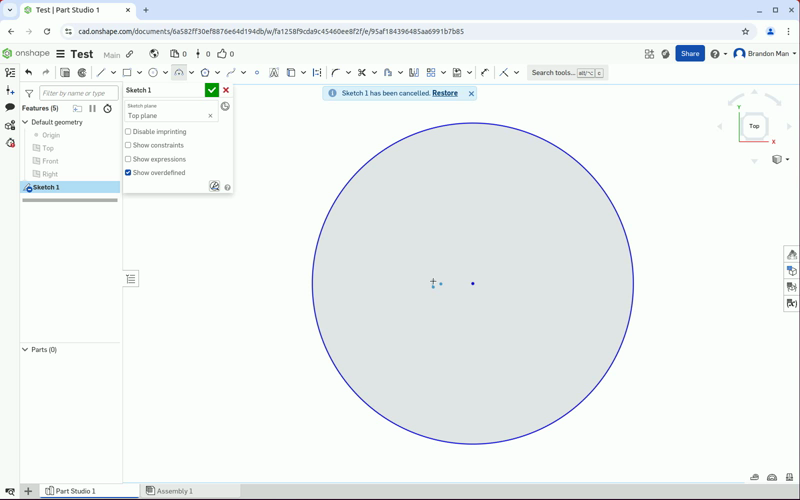
scroll(6)
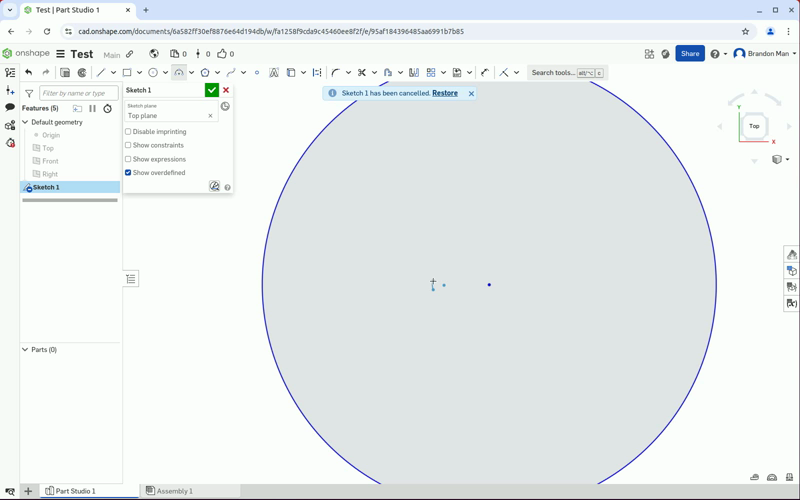
scroll(6)
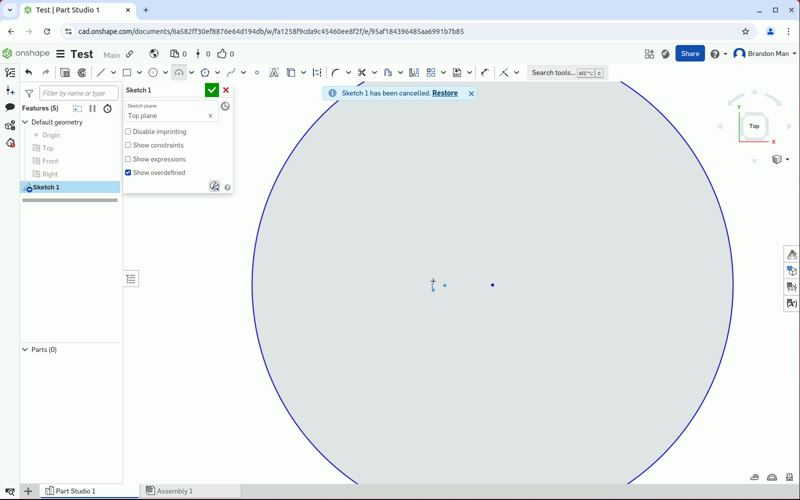
scroll(6)
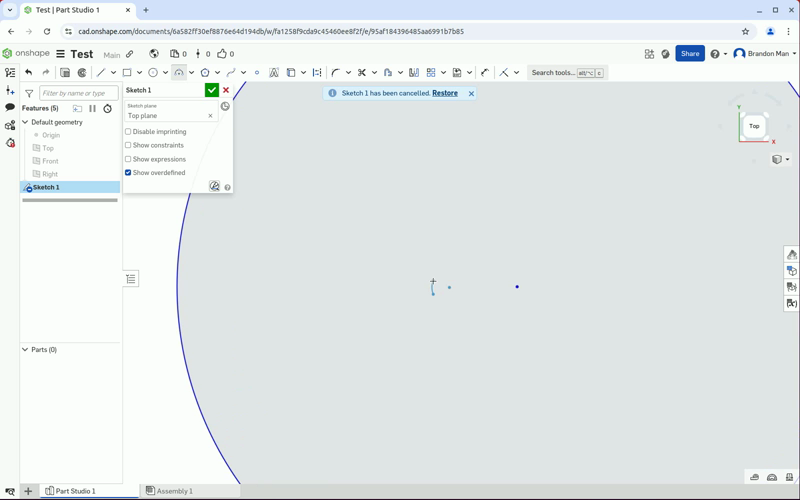
scroll(6)
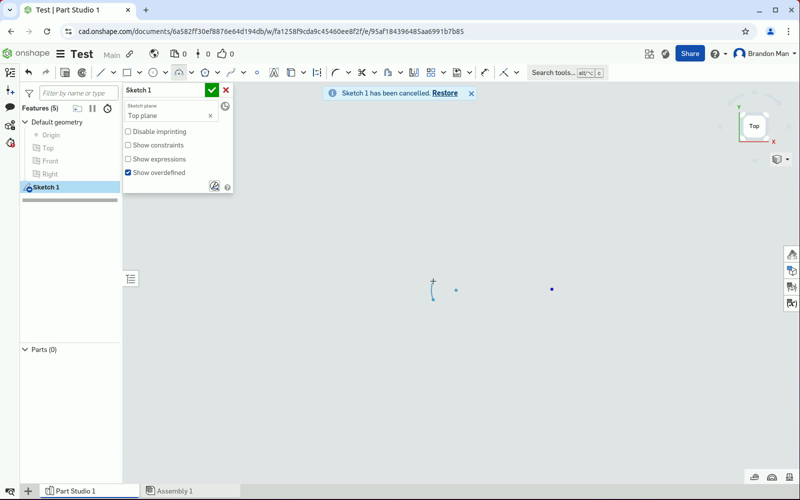
scroll(6)
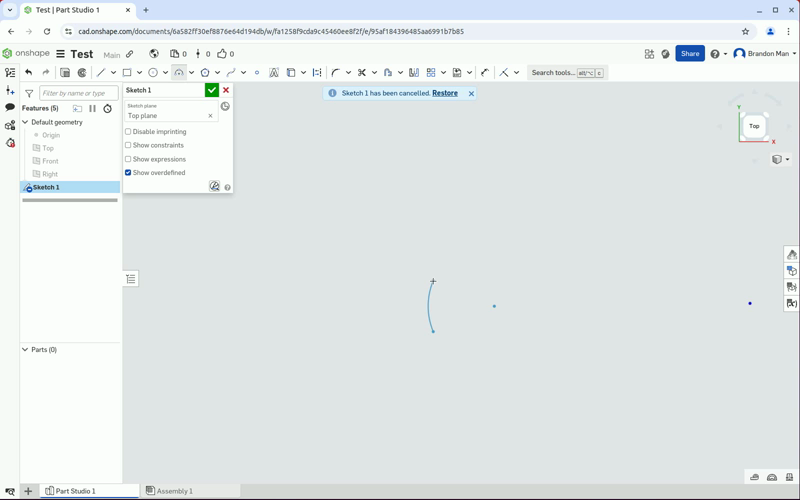
click(433, 280)
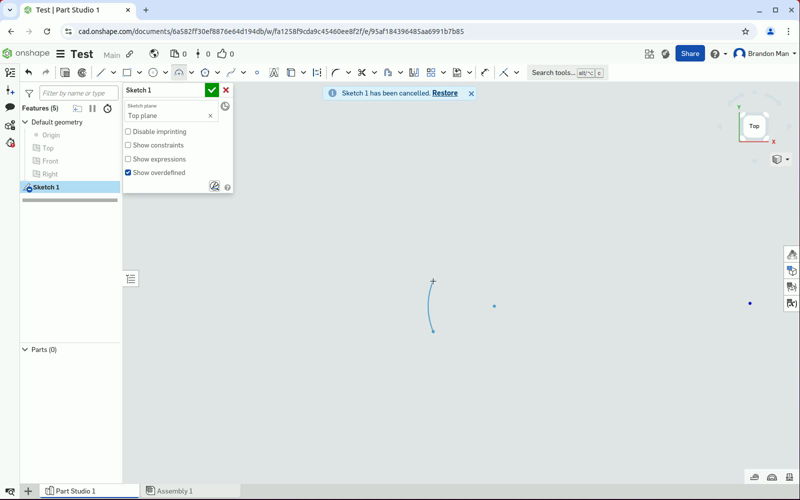
scroll(-6)
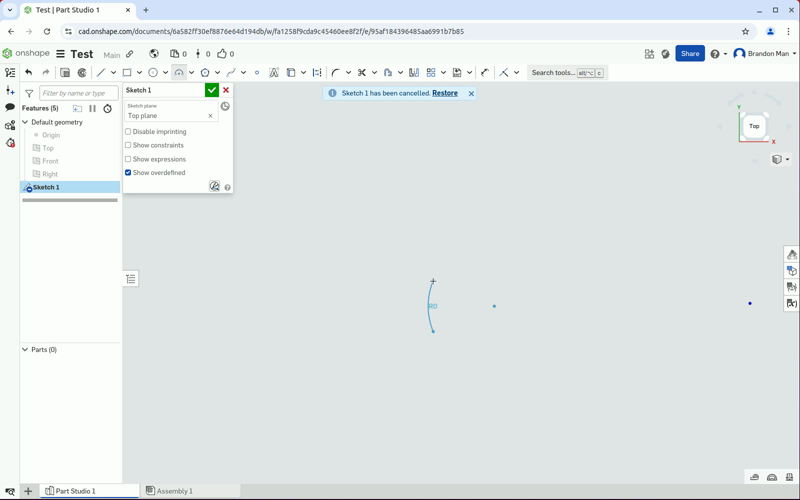
scroll(-6)
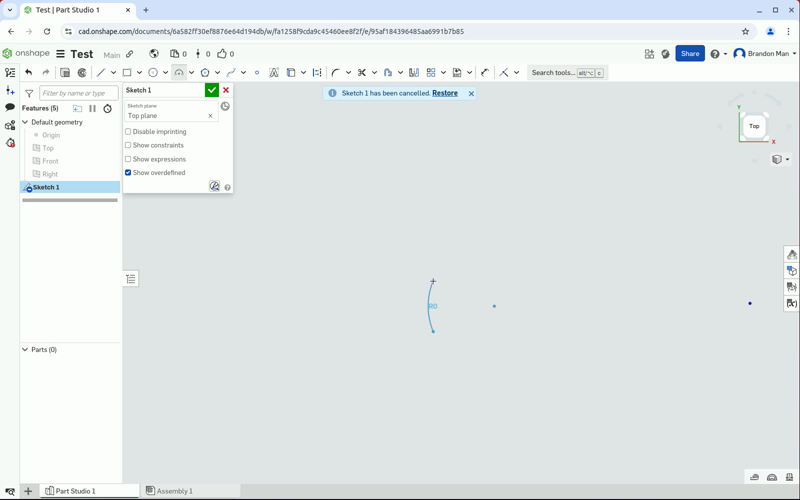
scroll(-6)
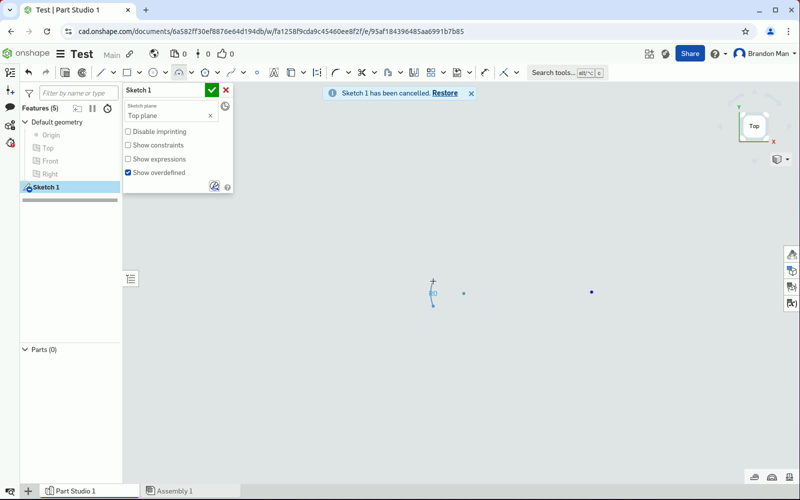
scroll(-6)
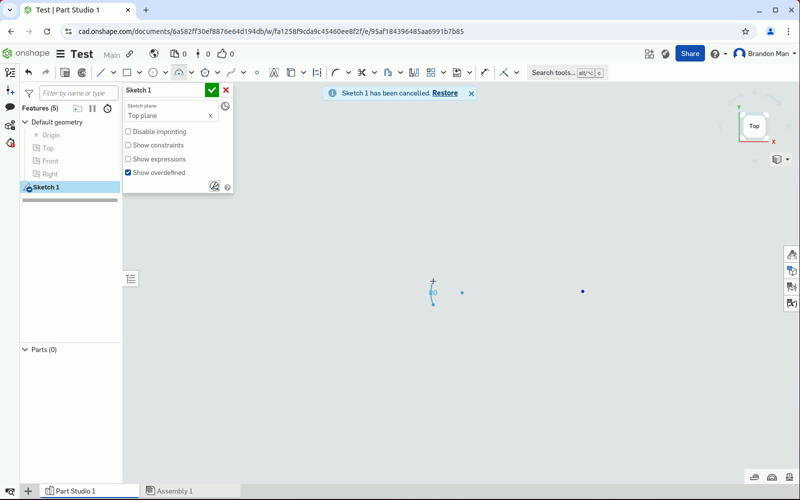
scroll(-6)
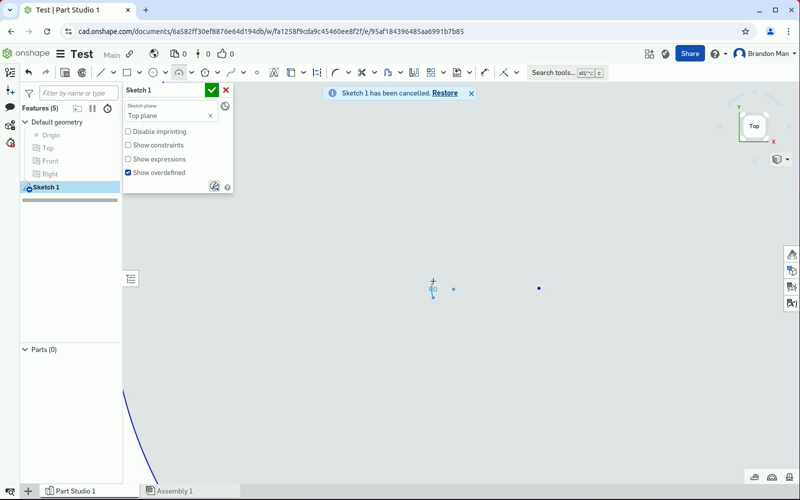
scroll(-6)
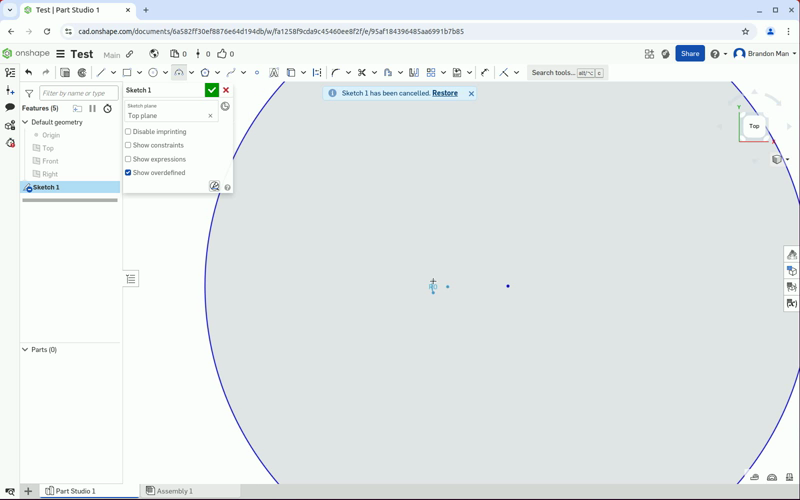
scroll(-6)
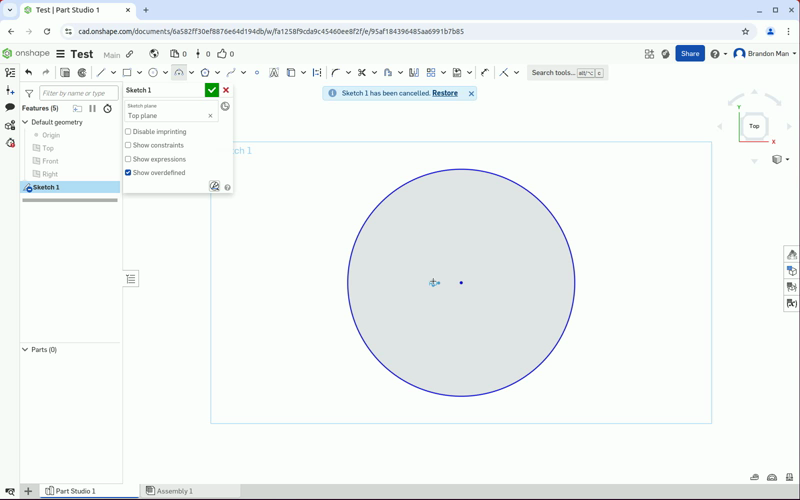
mouse_move(430, 282)
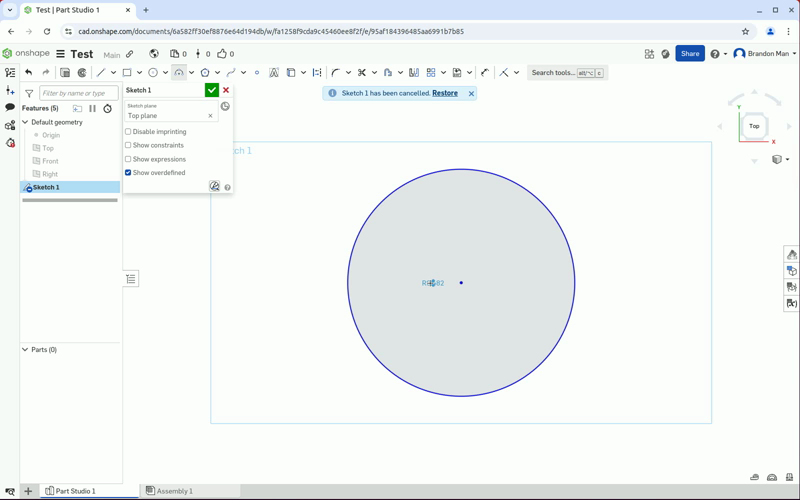
scroll(6)
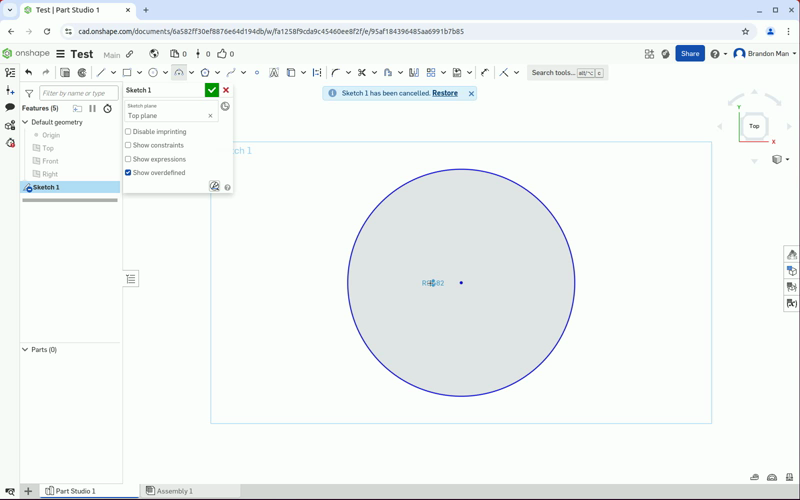
scroll(6)
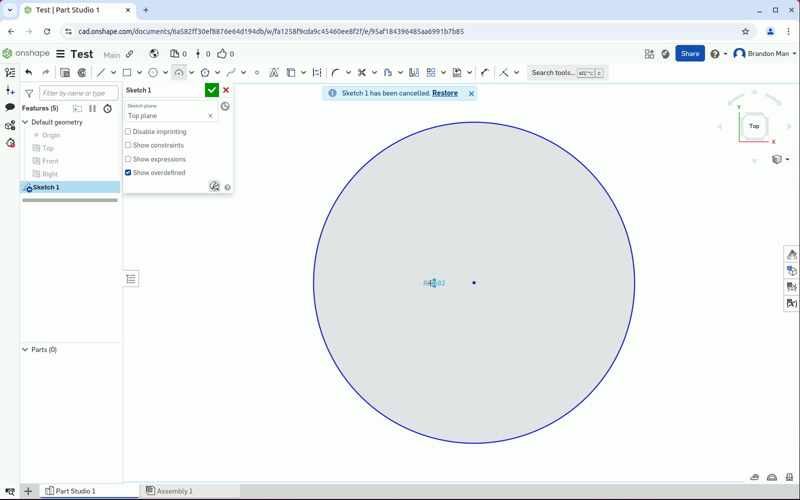
scroll(6)
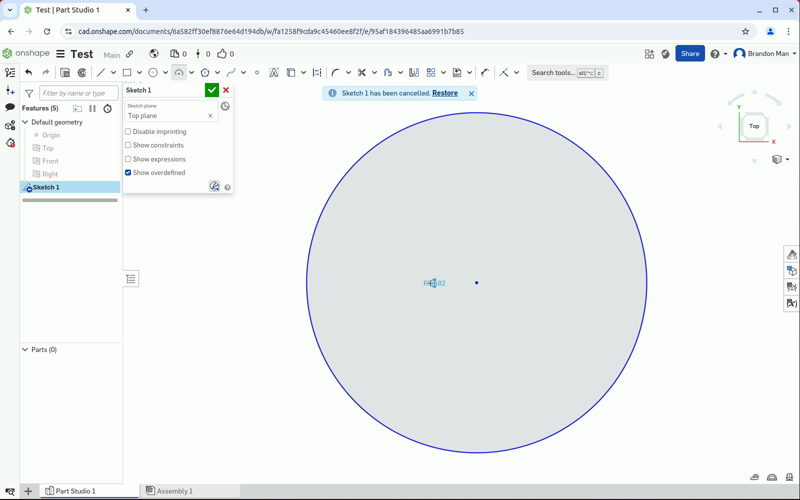
scroll(6)
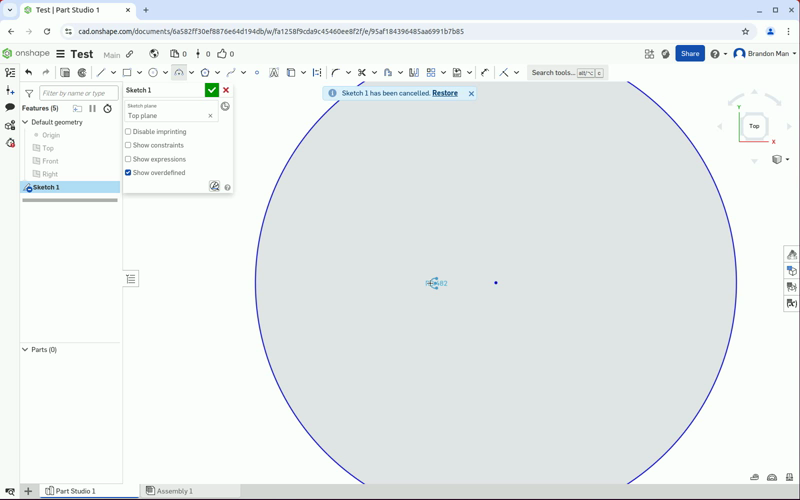
scroll(6)
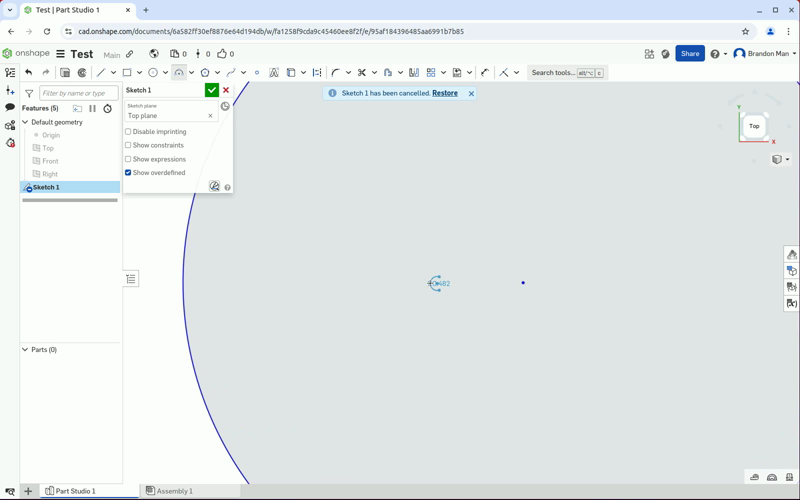
scroll(6)
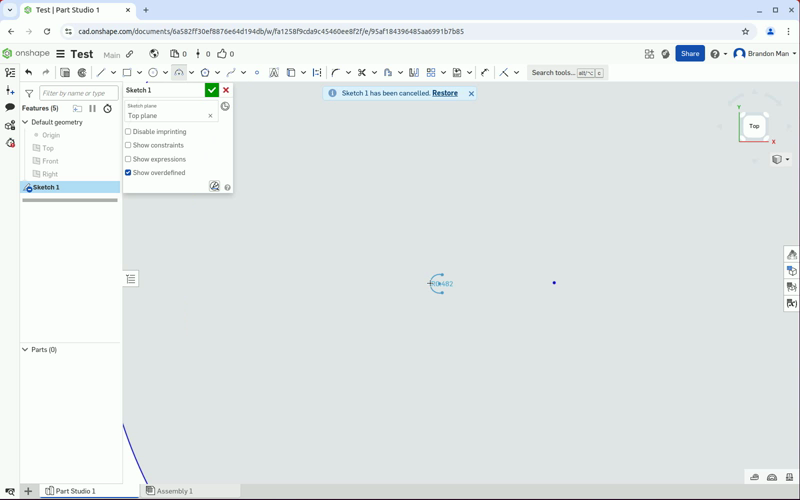
scroll(6)
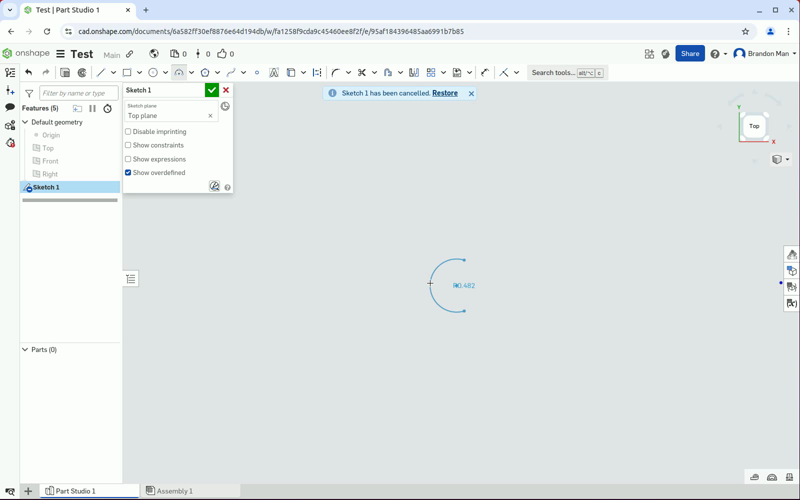
click(430, 282)
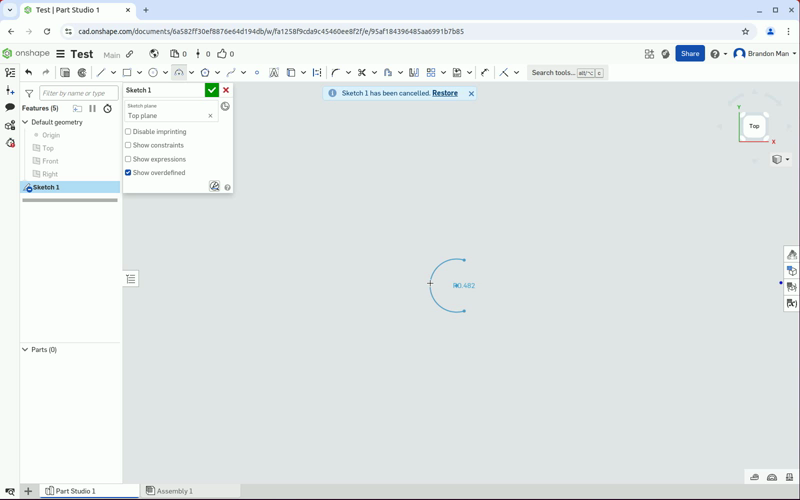
scroll(-6)
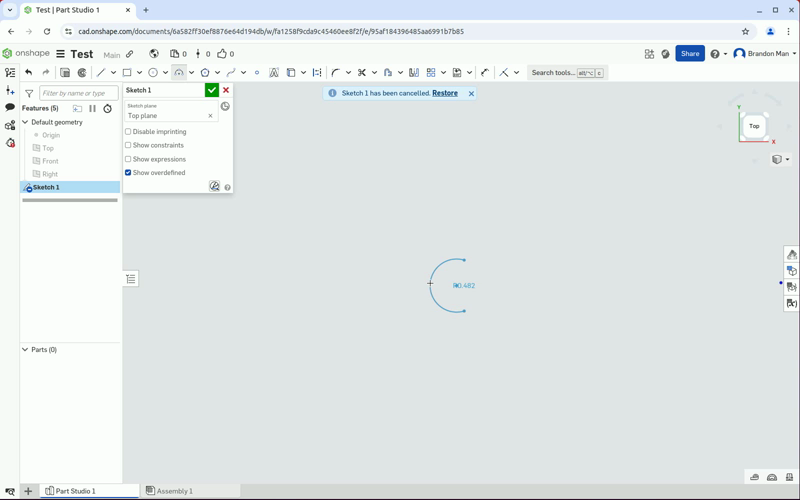
scroll(-6)
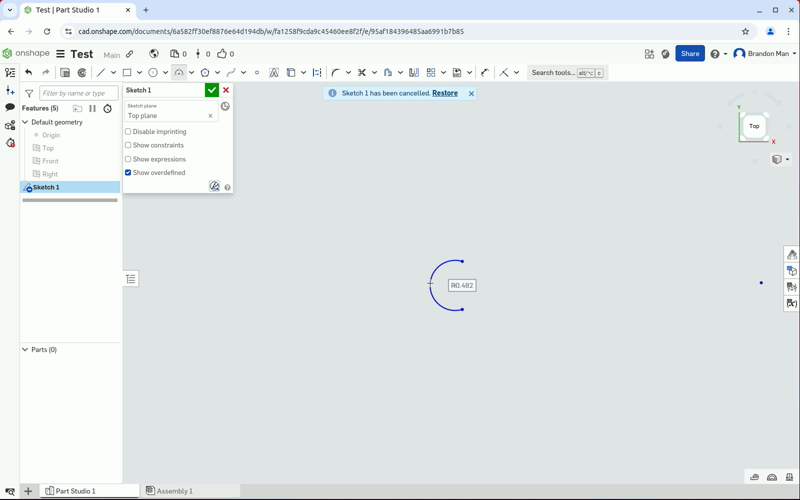
scroll(-6)
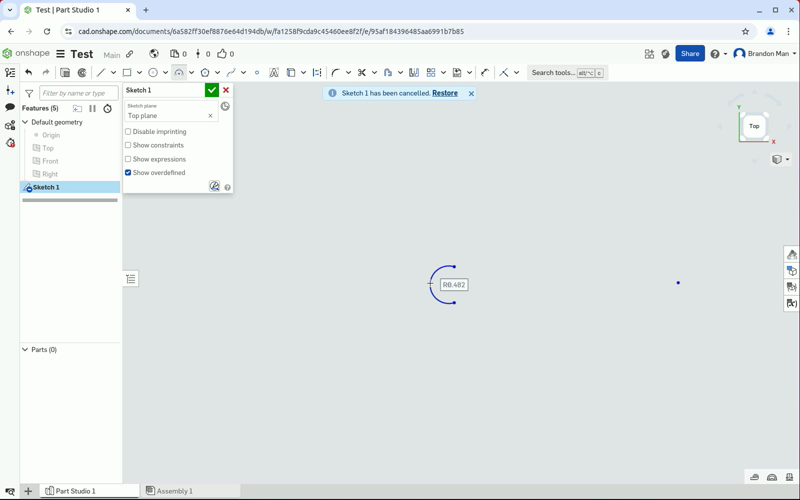
scroll(-6)
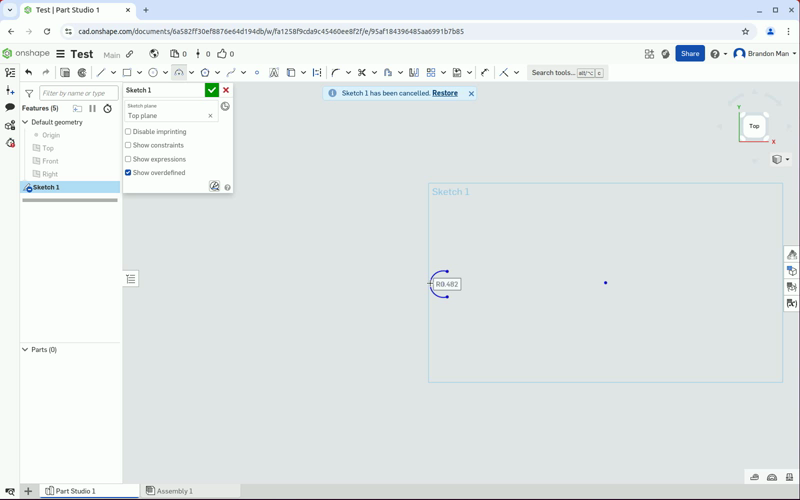
scroll(-6)
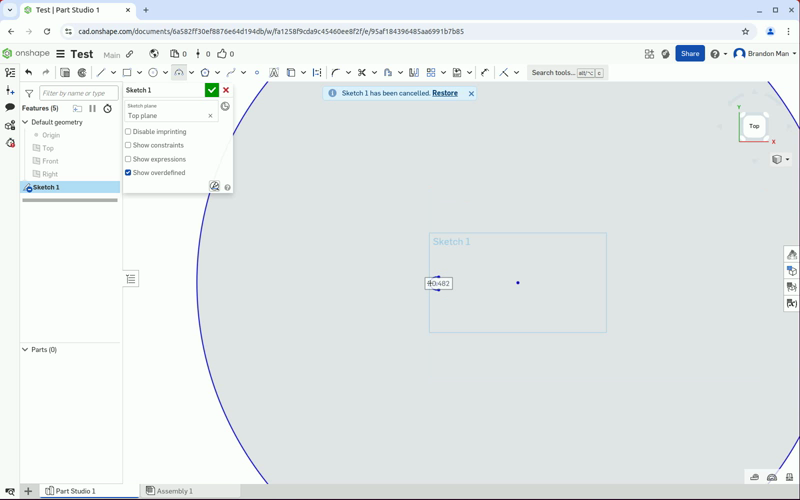
scroll(-6)
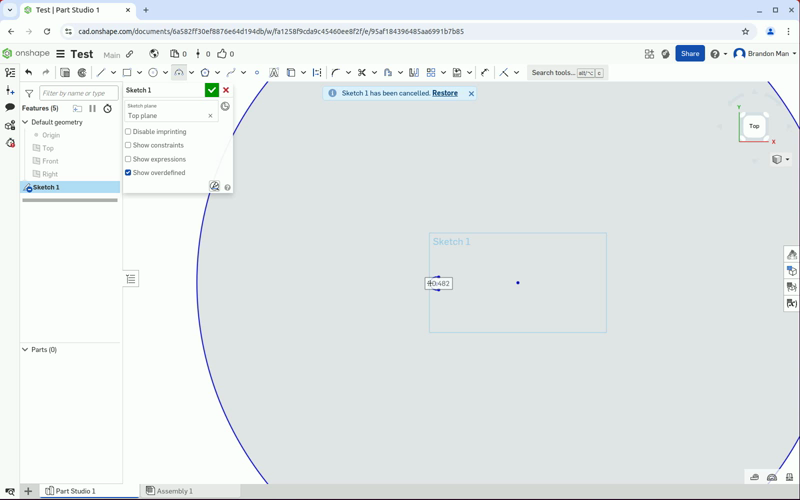
scroll(-6)
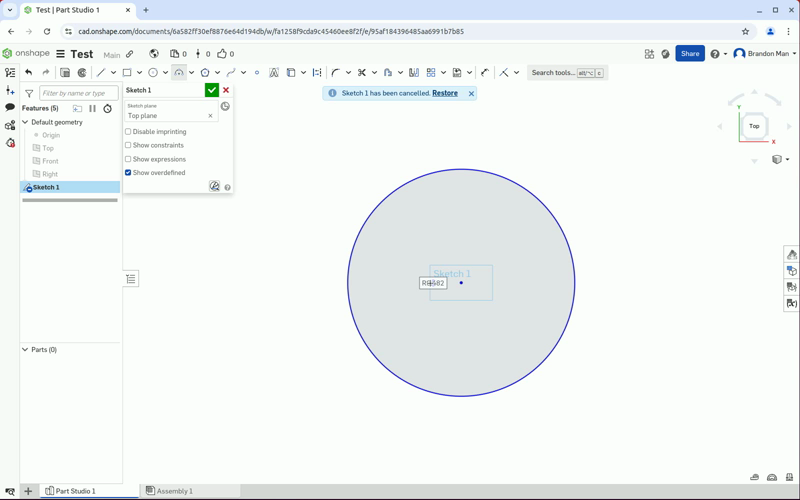
key_up(shift)
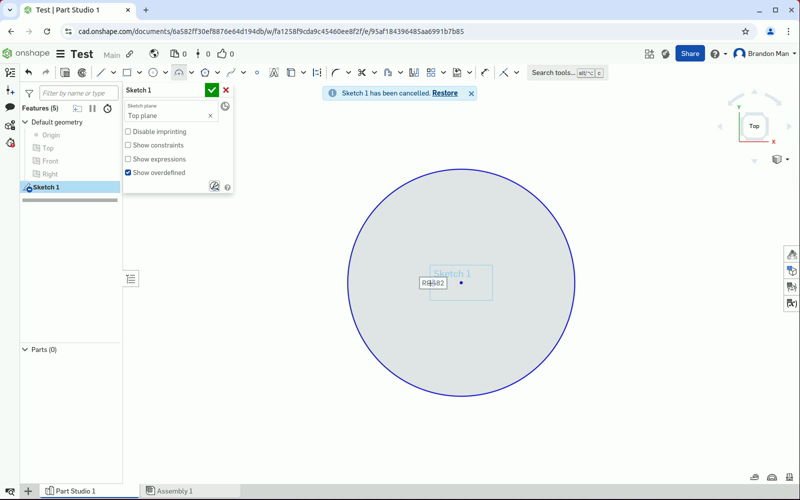
mouse_move(433, 280)
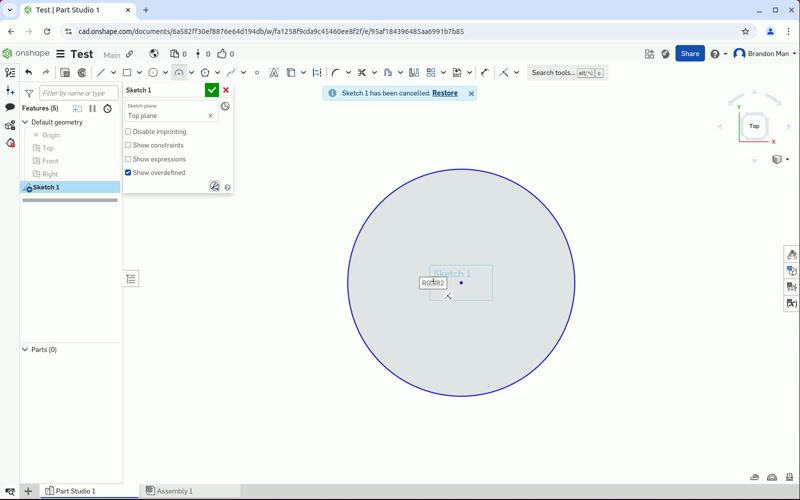
scroll(6)
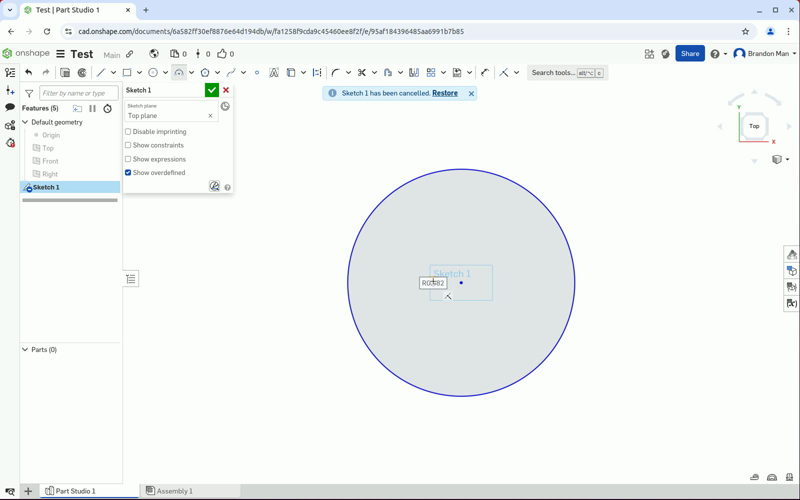
scroll(6)
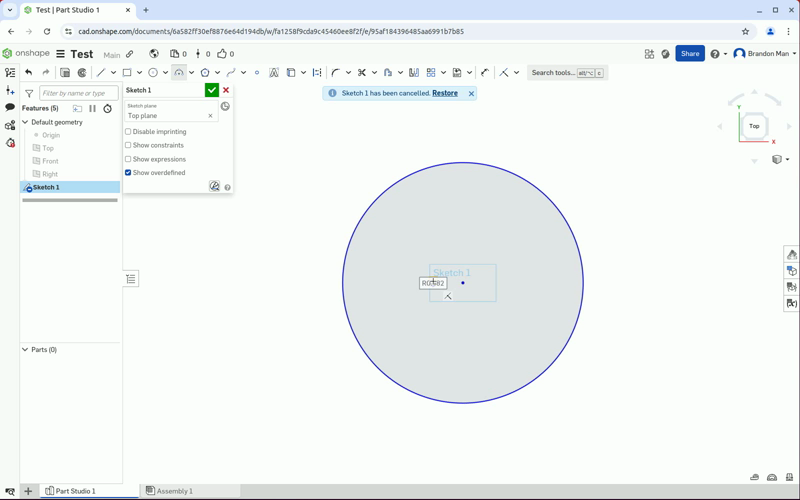
scroll(6)
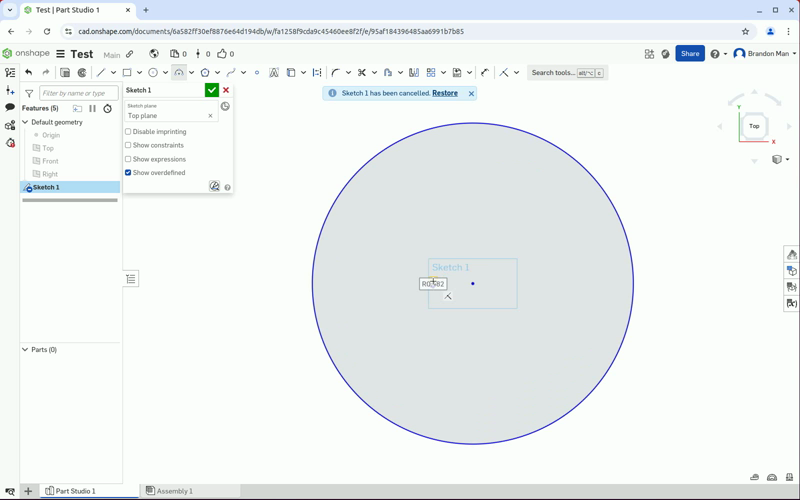
scroll(6)
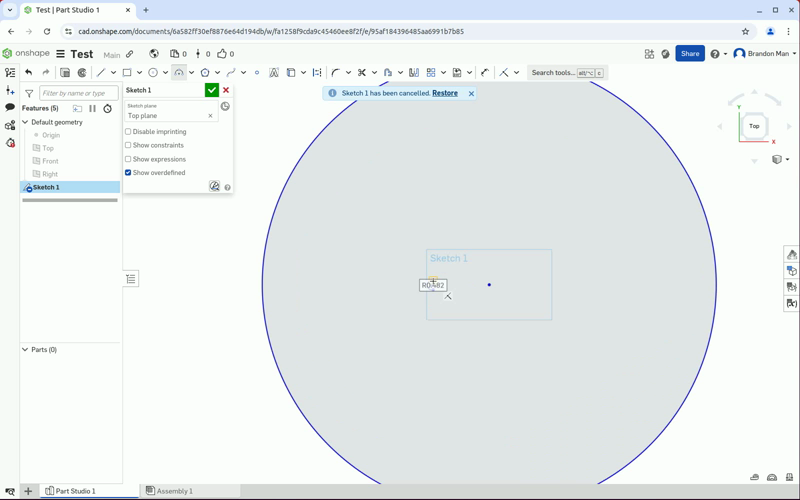
scroll(6)
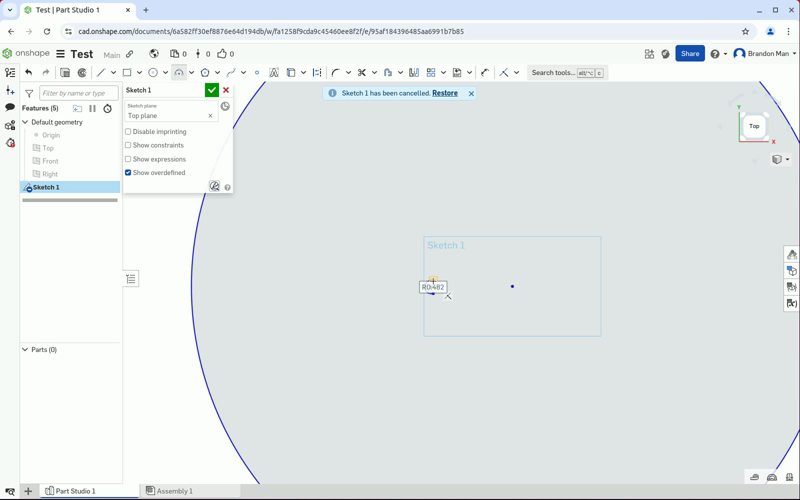
scroll(6)
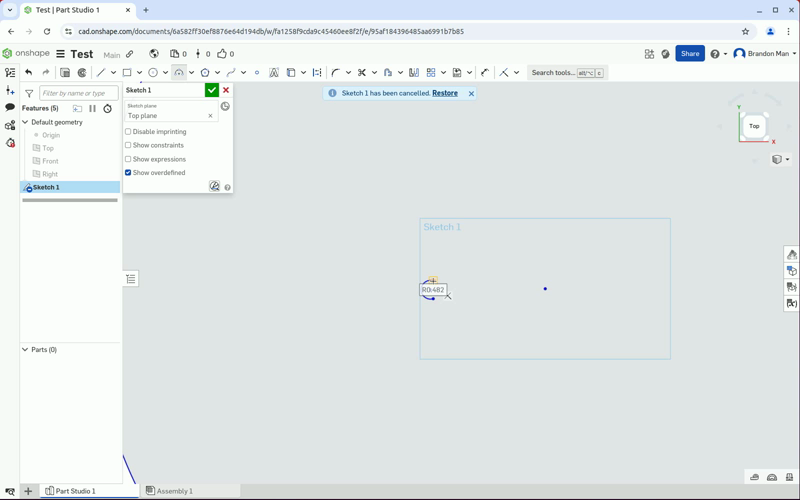
scroll(6)
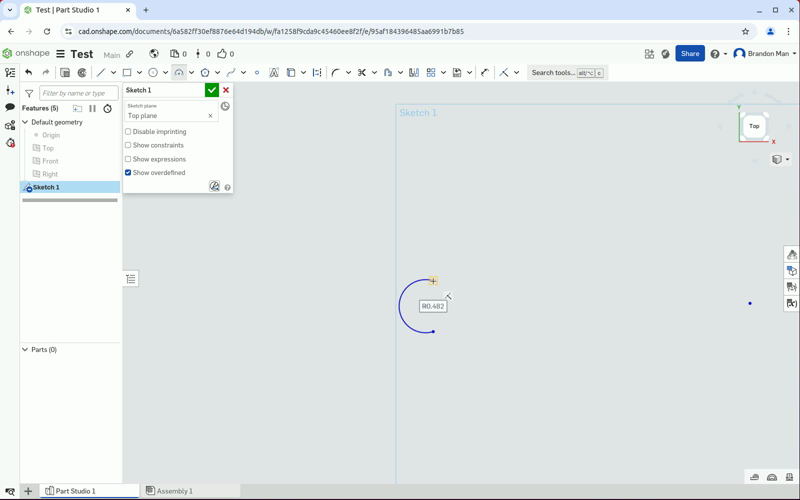
click(433, 280)
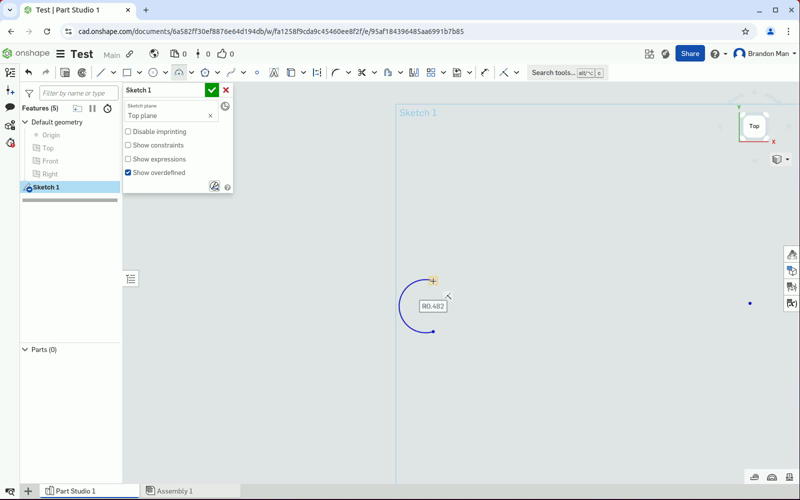
scroll(-6)
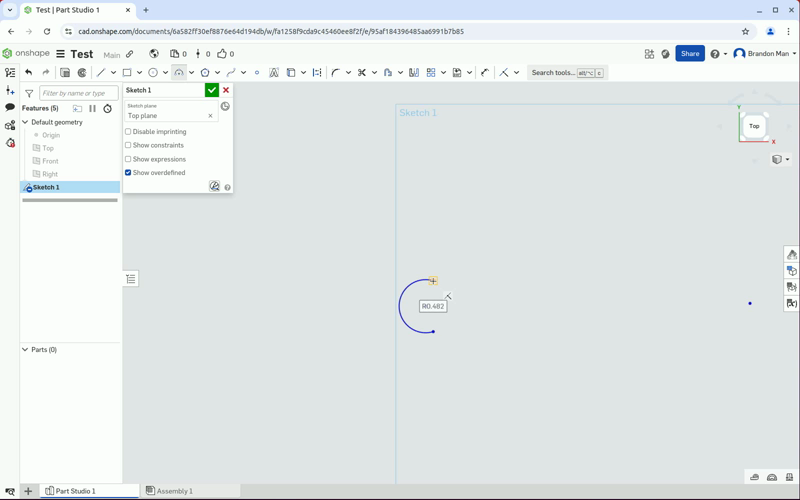
scroll(-6)
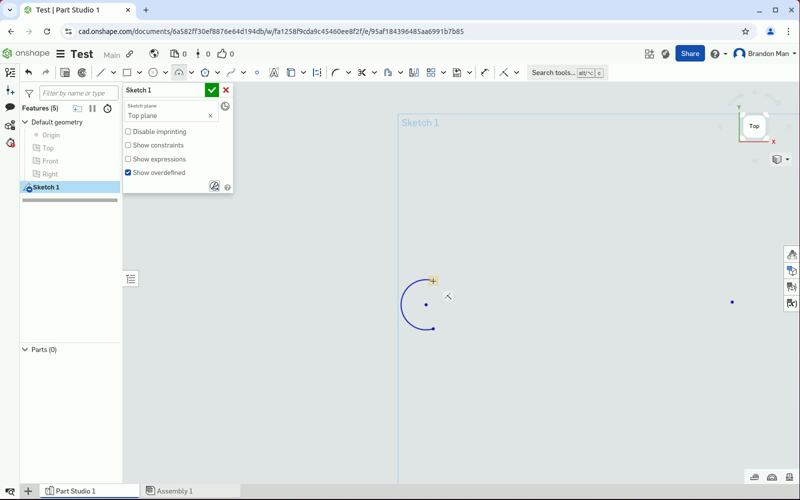
scroll(-6)
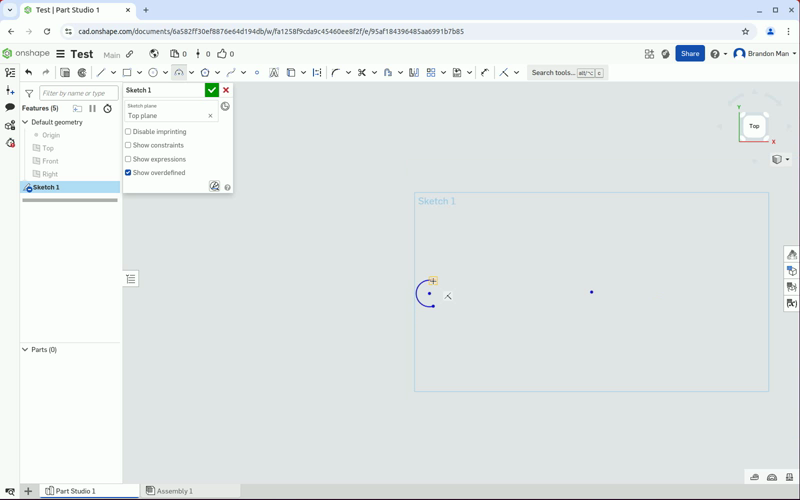
scroll(-6)
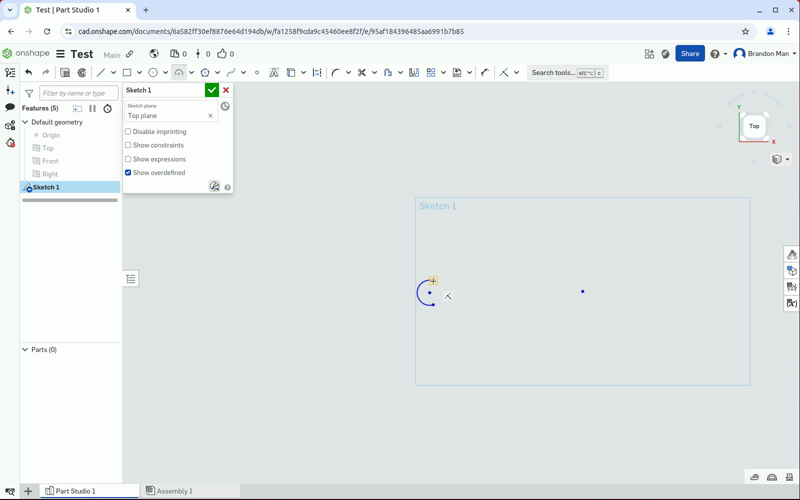
scroll(-6)
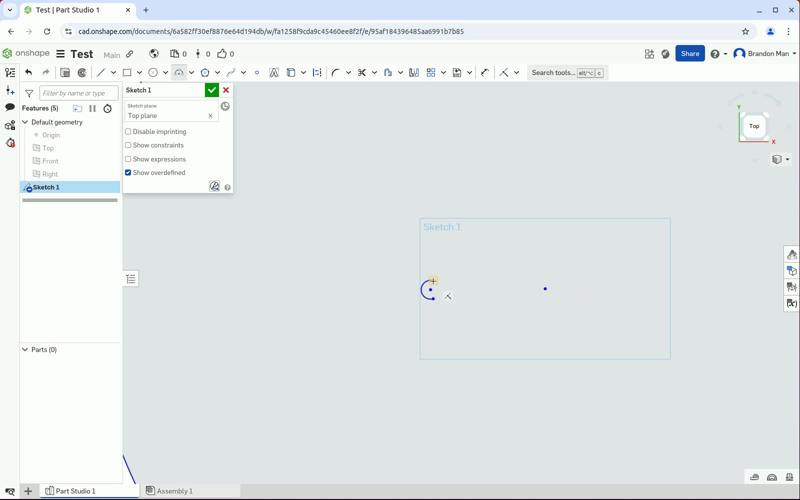
scroll(-6)
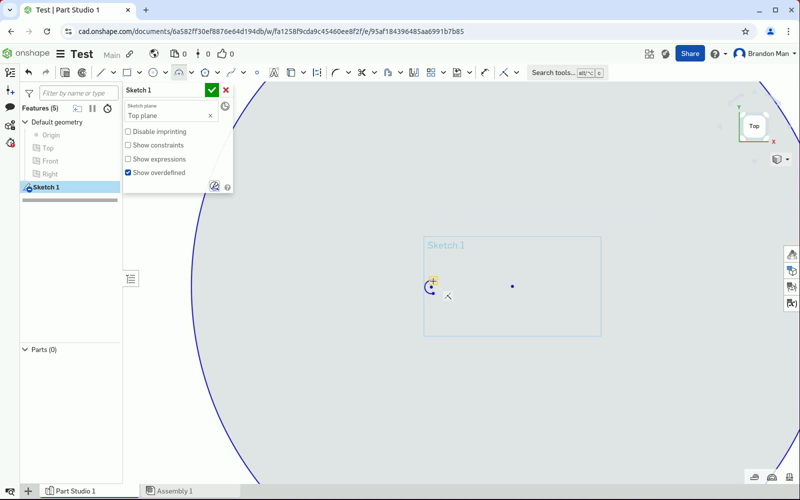
scroll(-6)
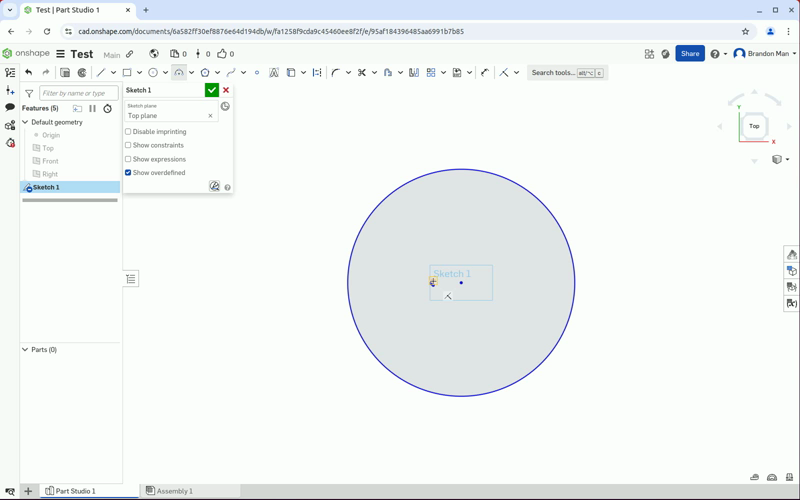
key_down(shift)
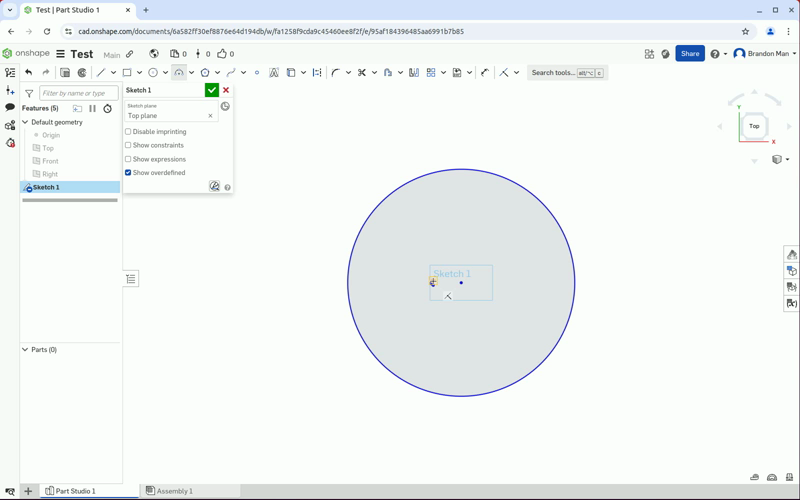
mouse_move(456, 254)
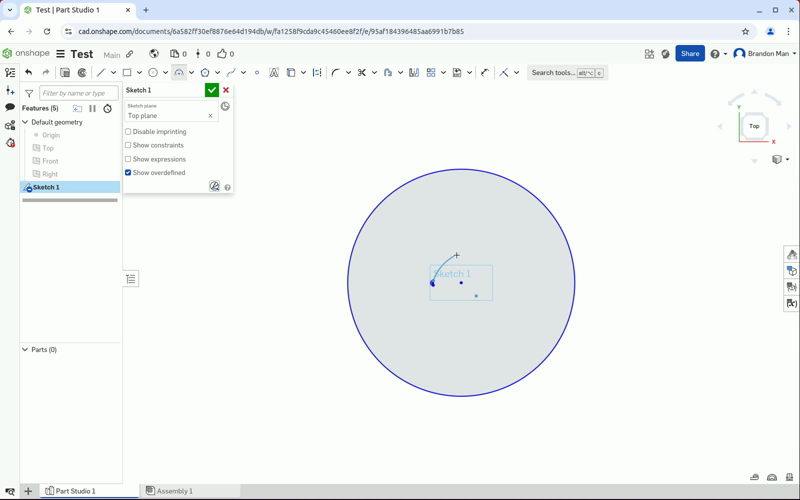
click(456, 254)
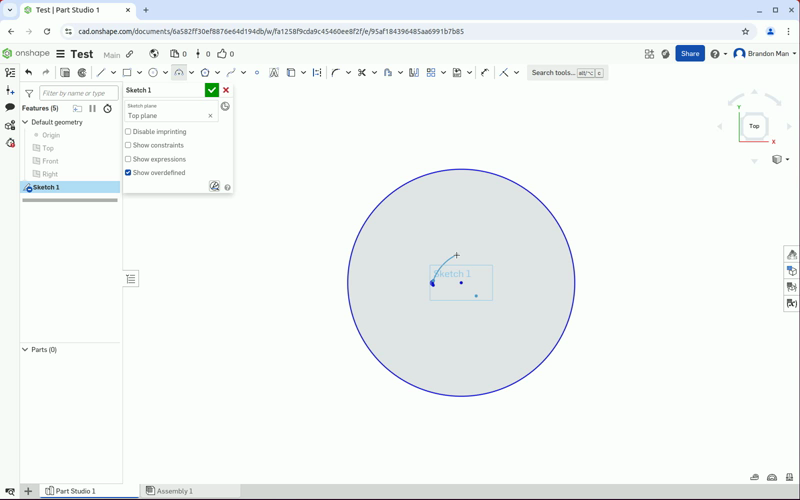
mouse_move(440, 263)
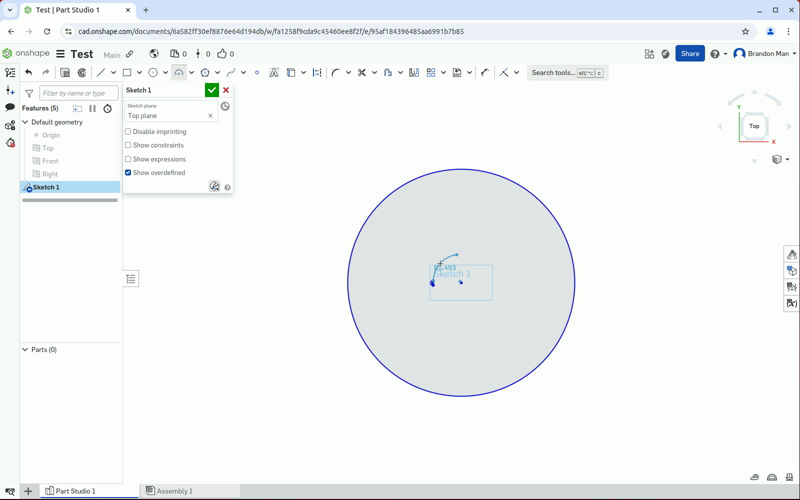
click(440, 263)
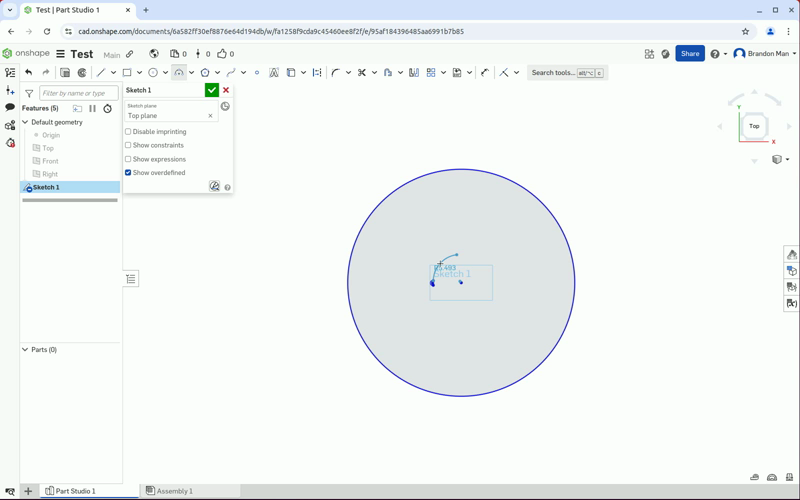
key_up(shift)
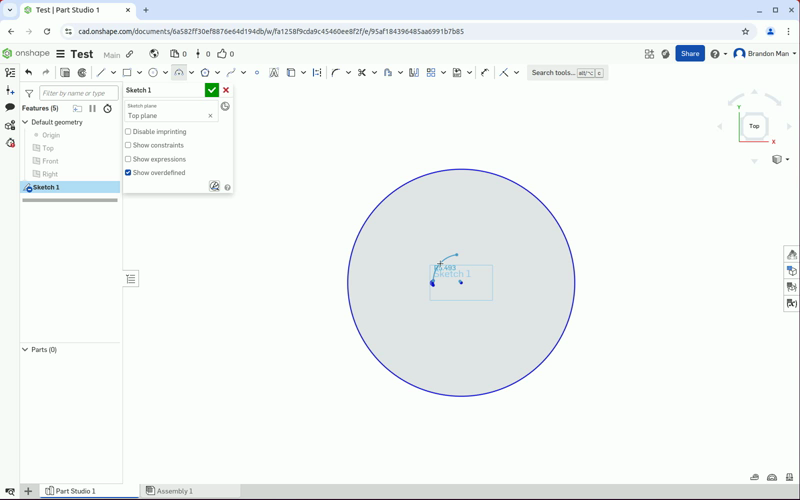
mouse_move(456, 254)
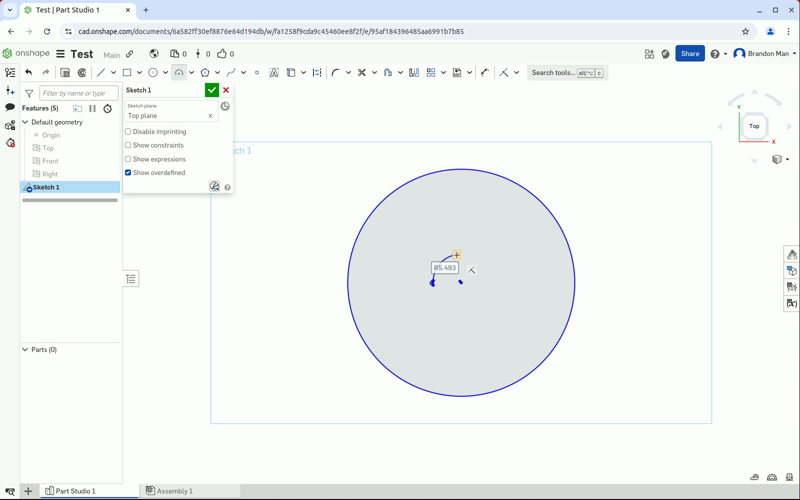
click(456, 254)
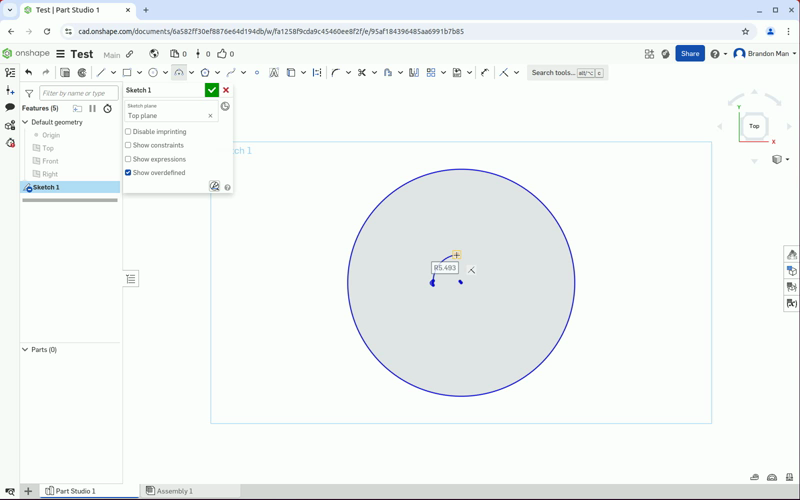
key_down(shift)
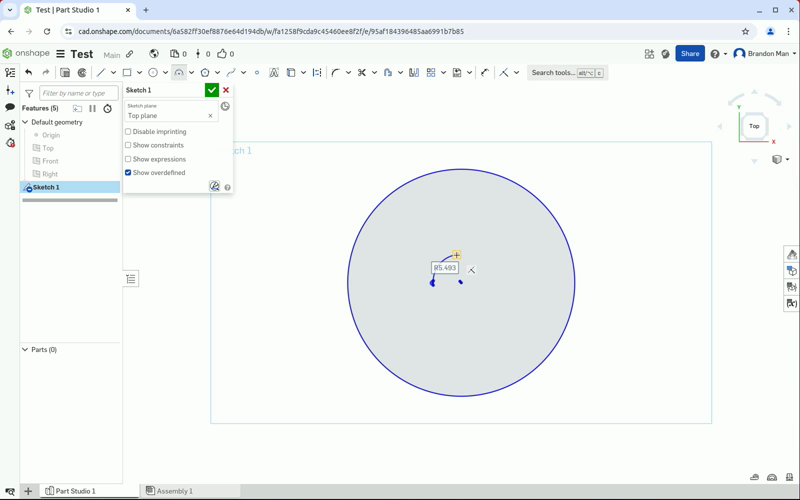
mouse_move(463, 254)
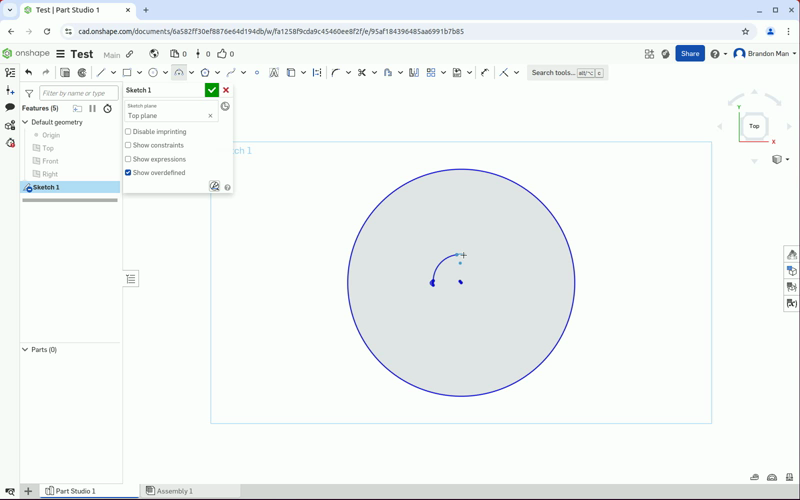
scroll(6)
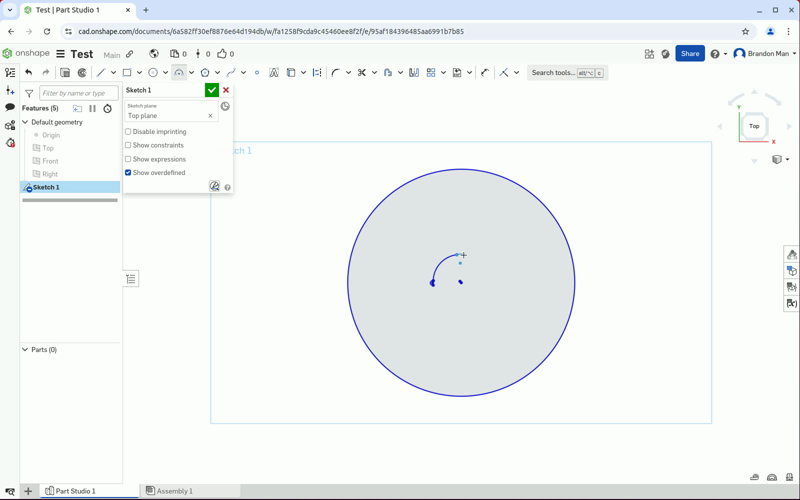
scroll(6)
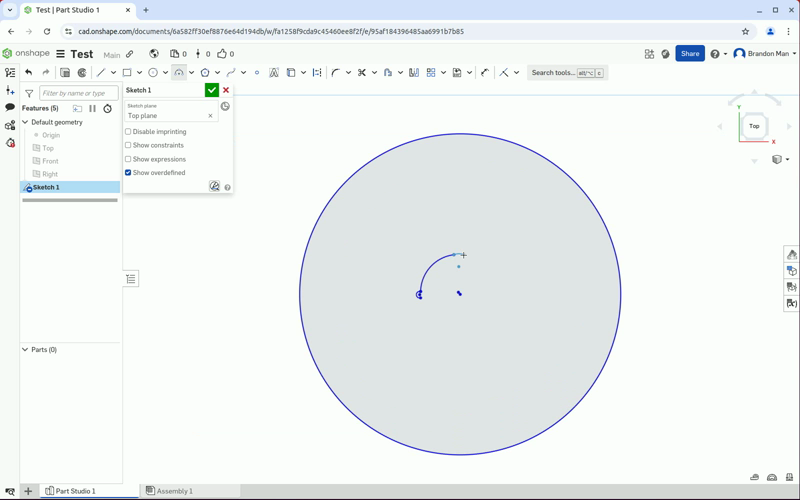
scroll(6)
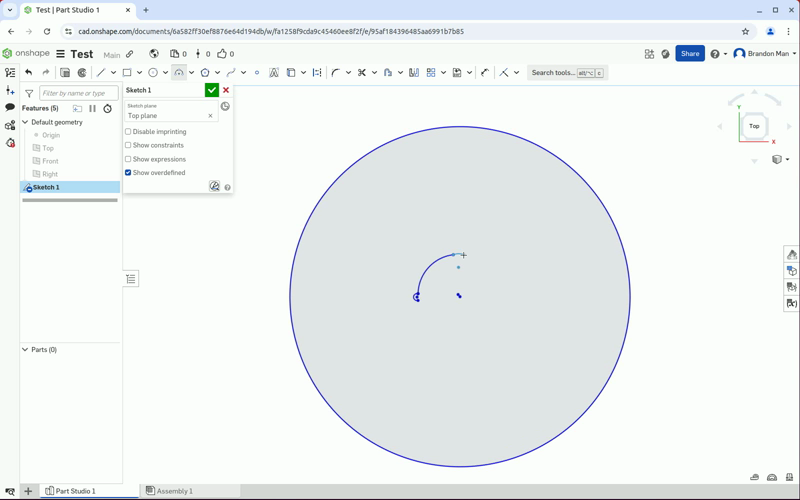
scroll(6)
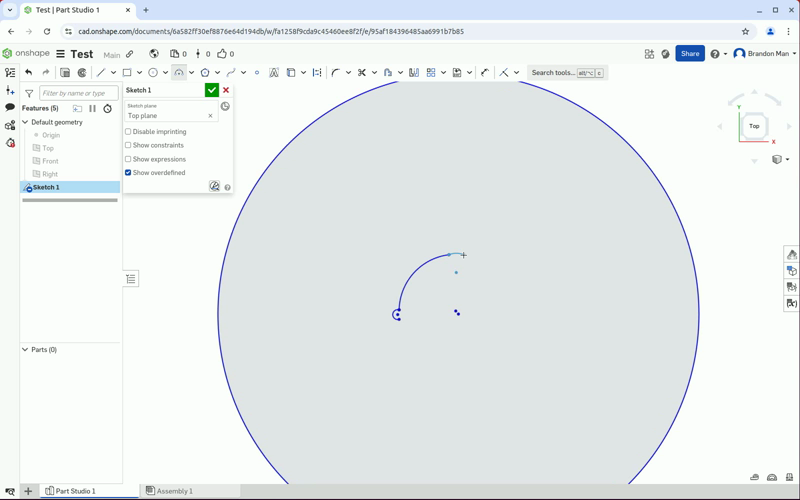
scroll(6)
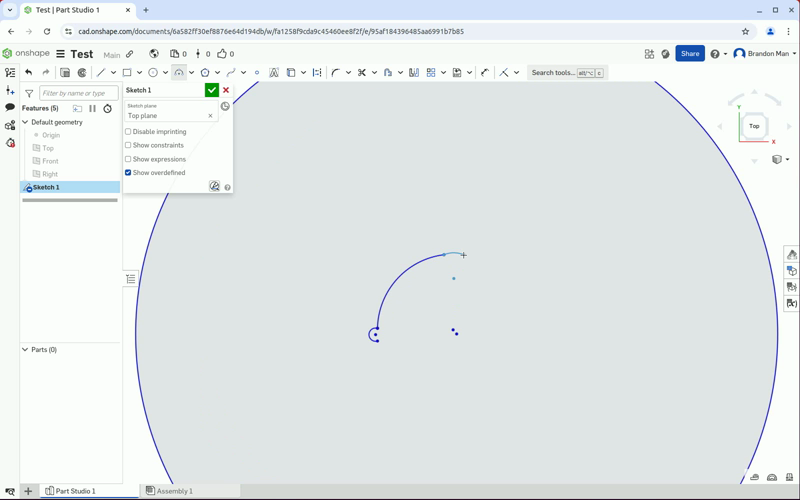
scroll(6)
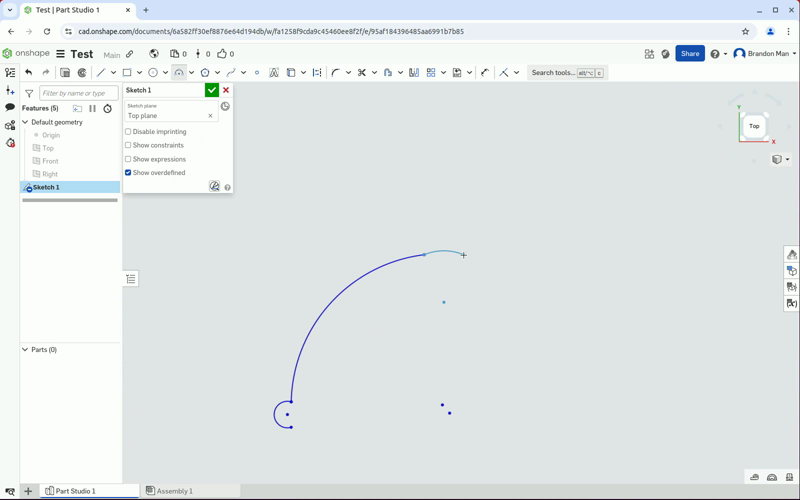
scroll(6)
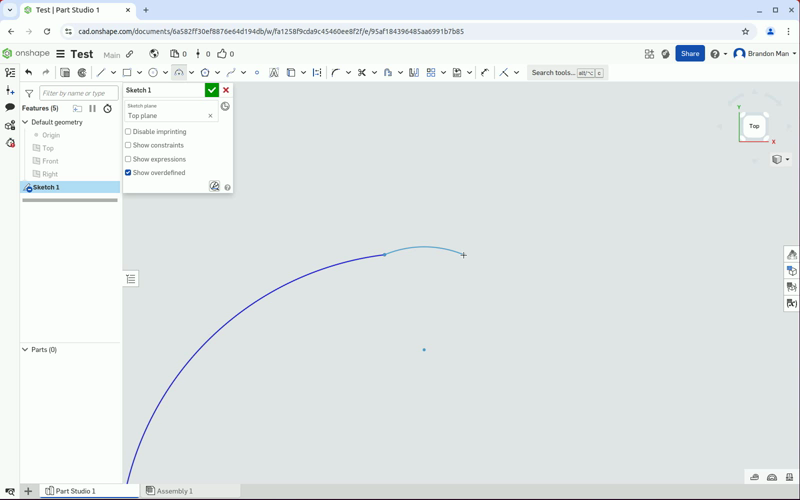
click(463, 254)
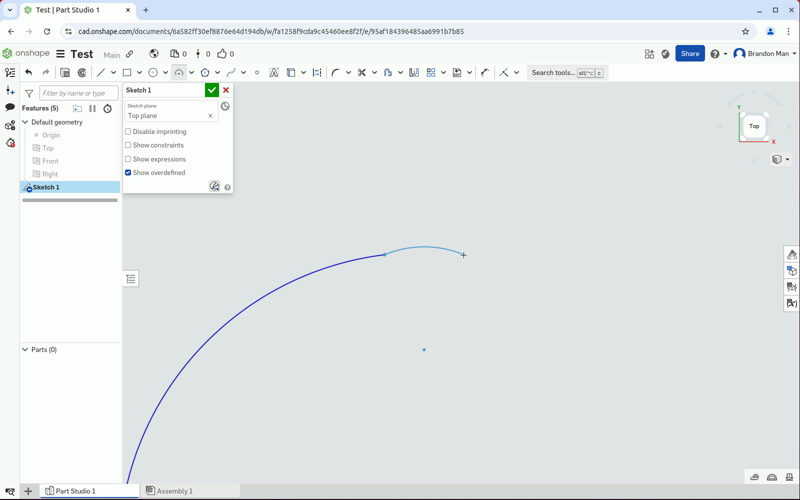
scroll(-6)
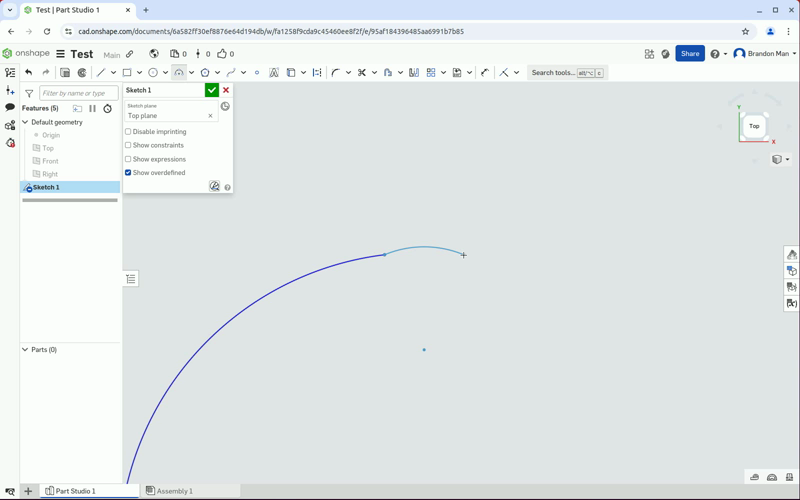
scroll(-6)
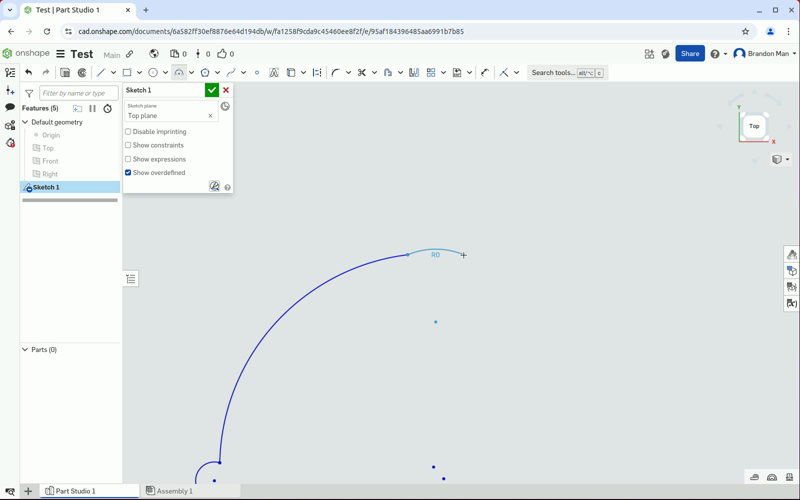
scroll(-6)
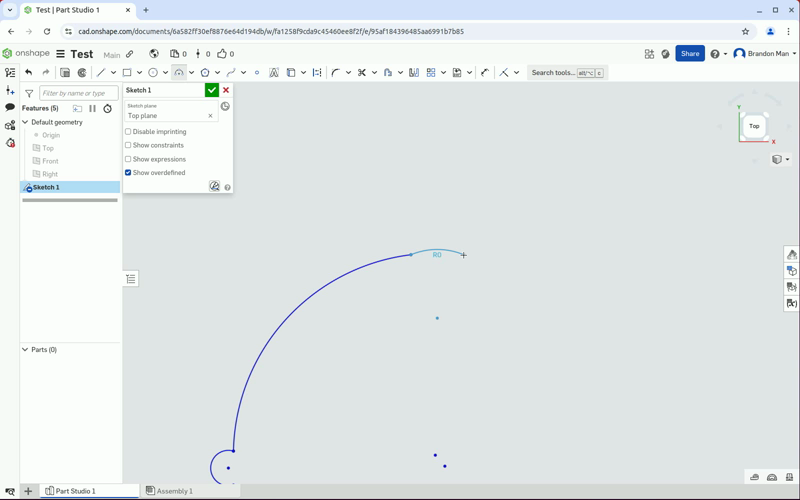
scroll(-6)
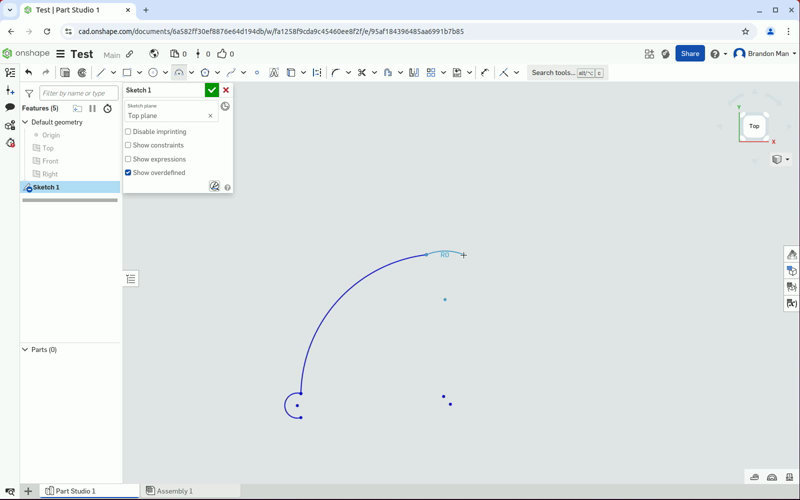
scroll(-6)
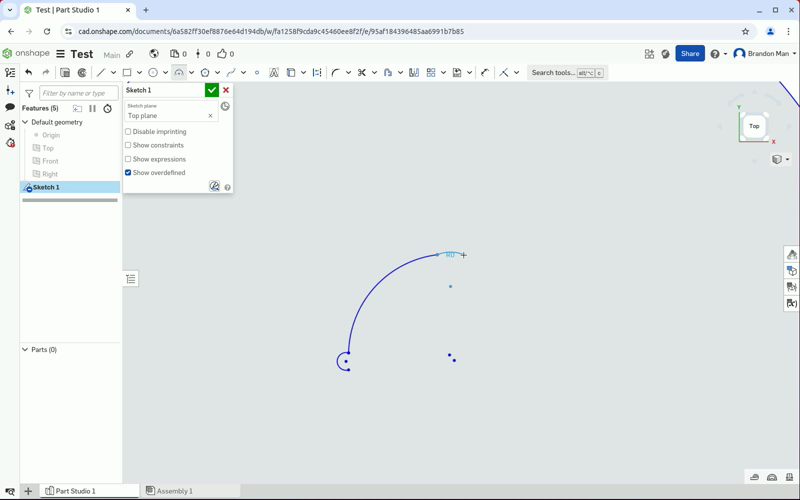
scroll(-6)
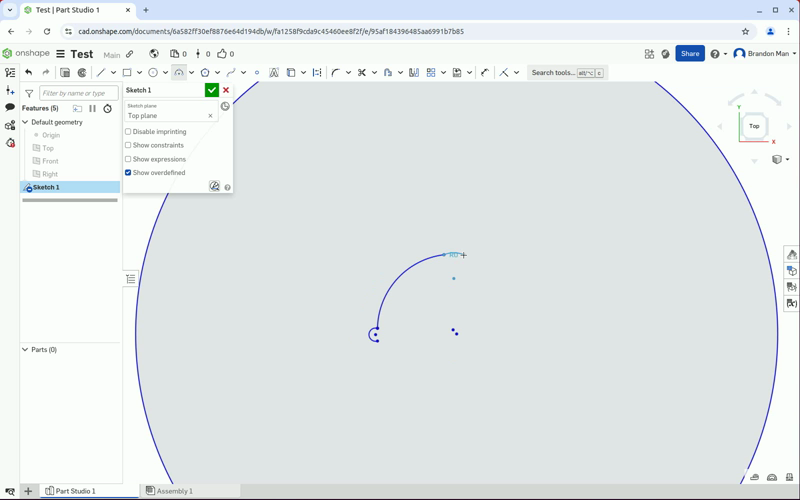
scroll(-6)
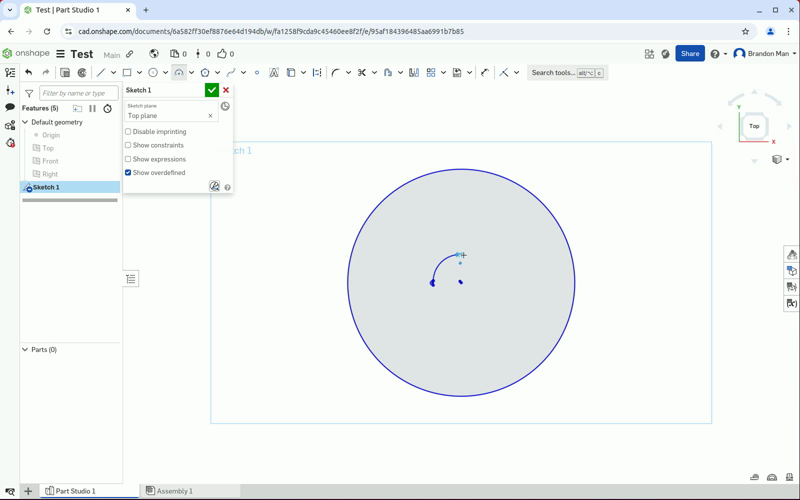
mouse_move(460, 250)
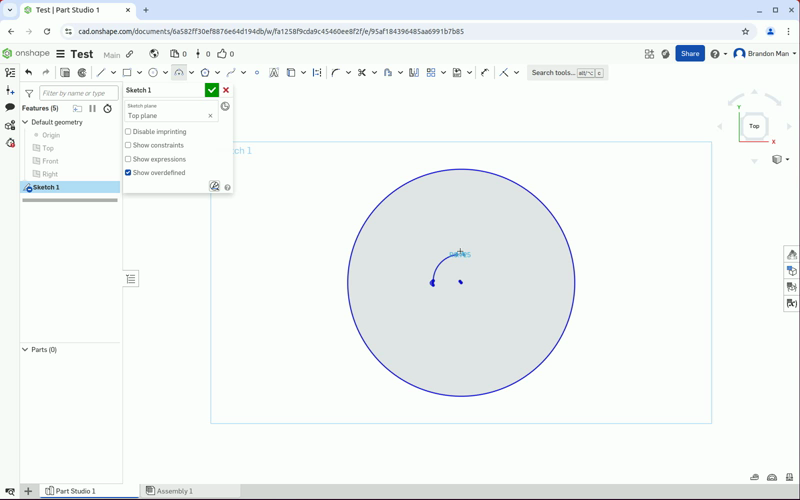
scroll(6)
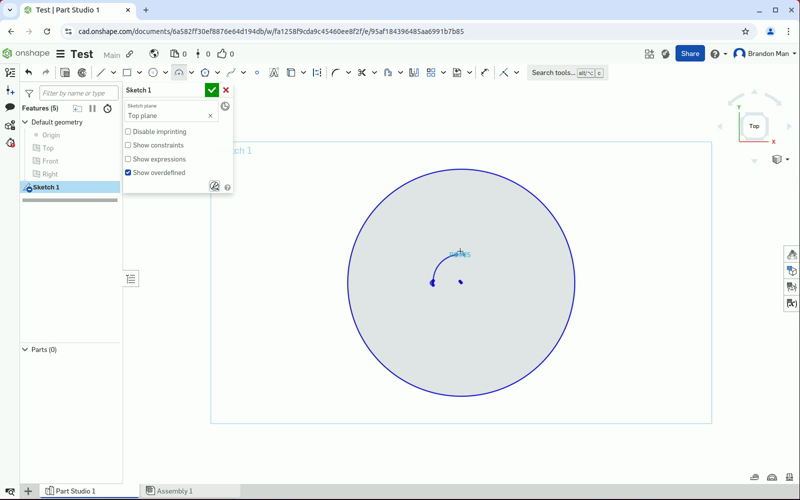
scroll(6)
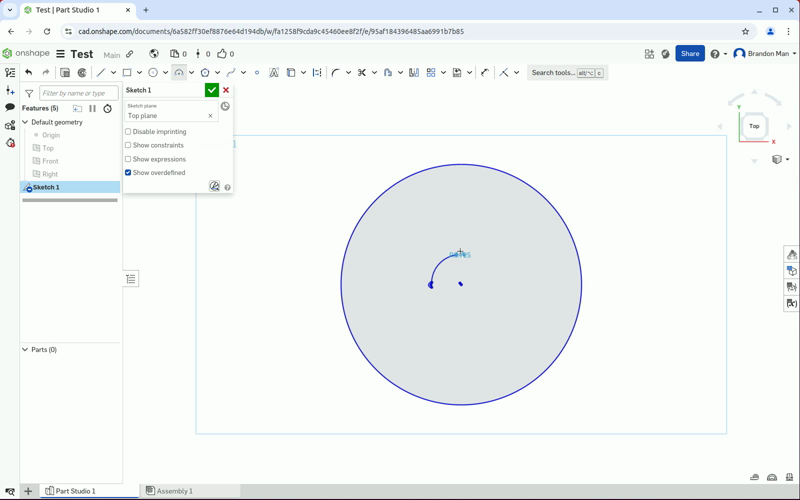
scroll(6)
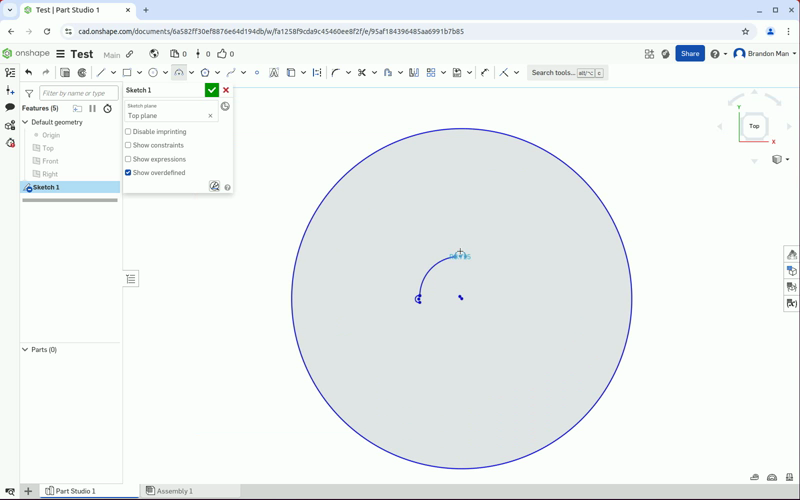
scroll(6)
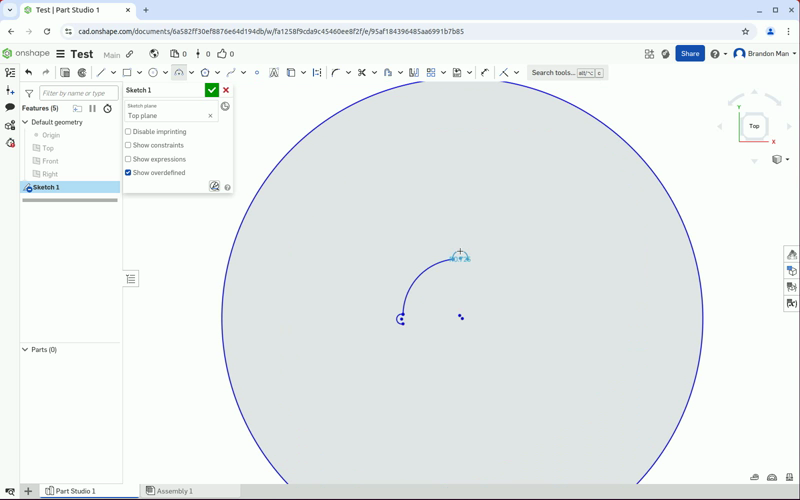
scroll(6)
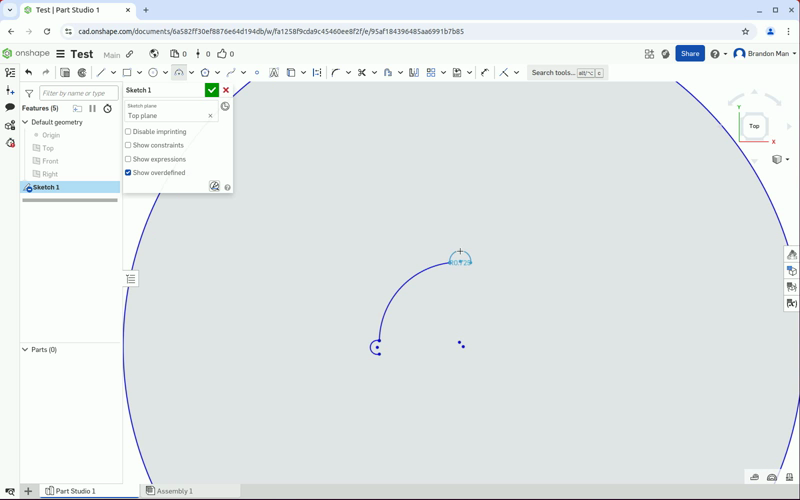
scroll(6)
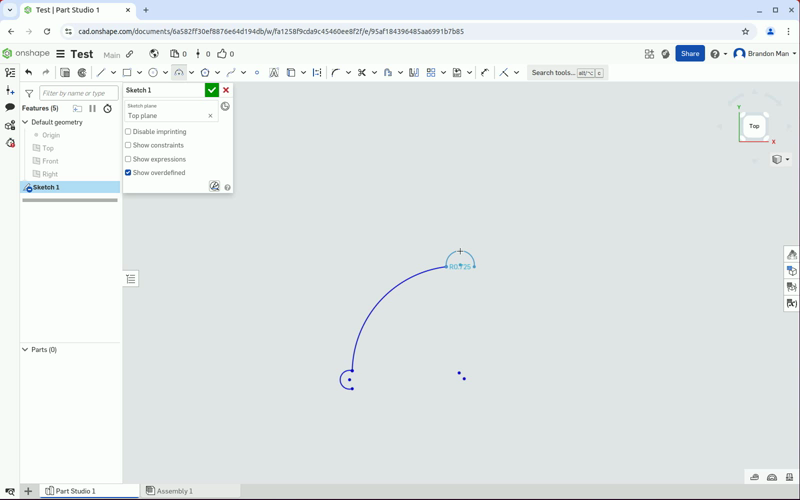
scroll(6)
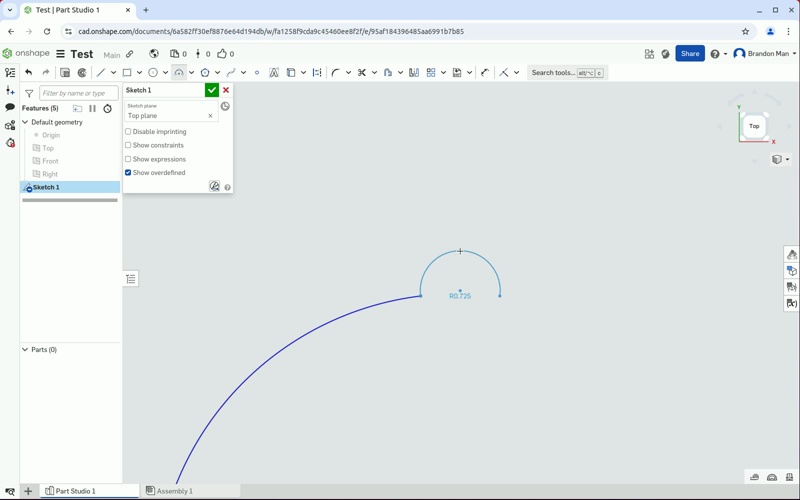
click(460, 250)
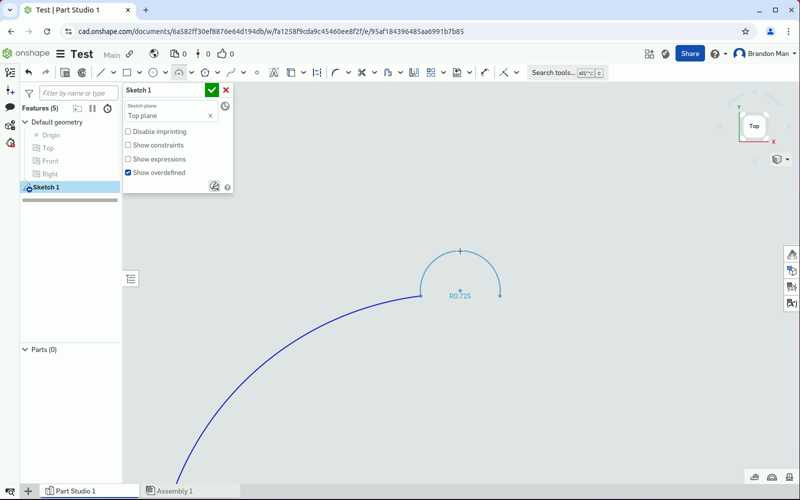
scroll(-6)
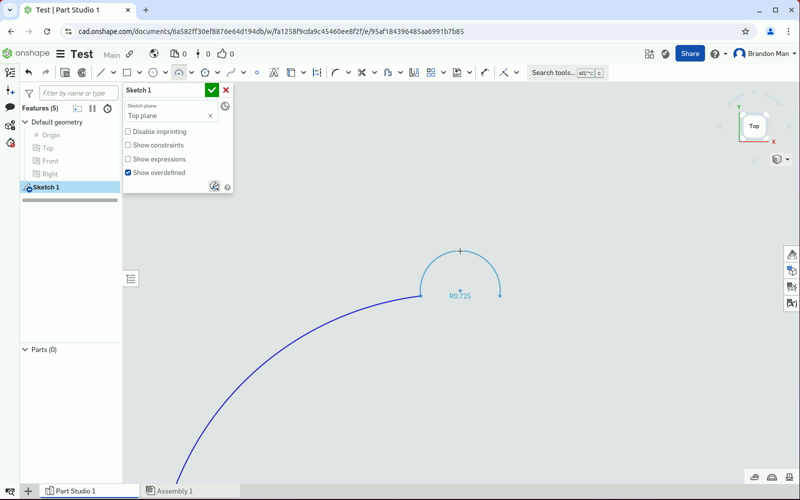
scroll(-6)
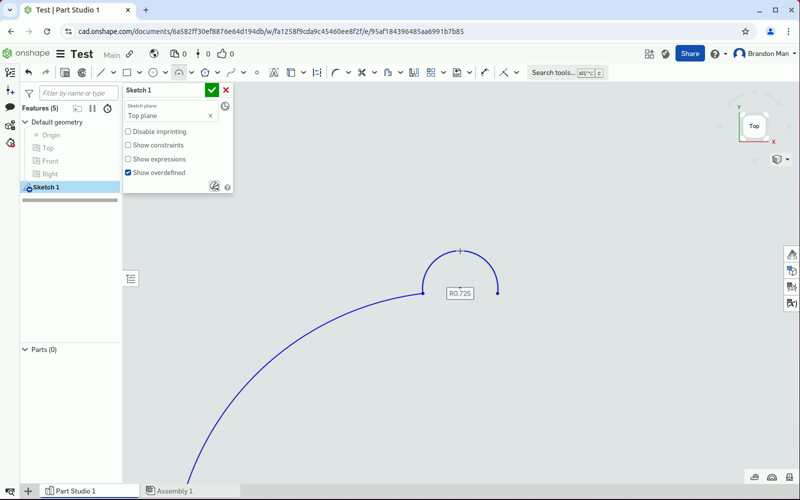
scroll(-6)
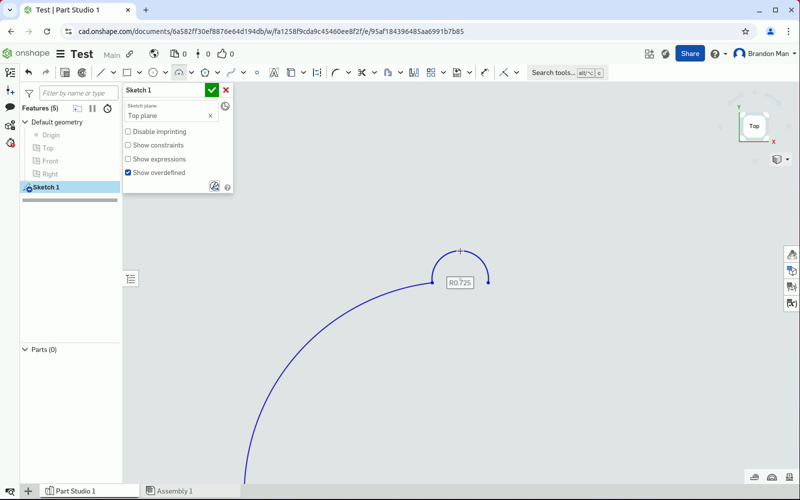
scroll(-6)
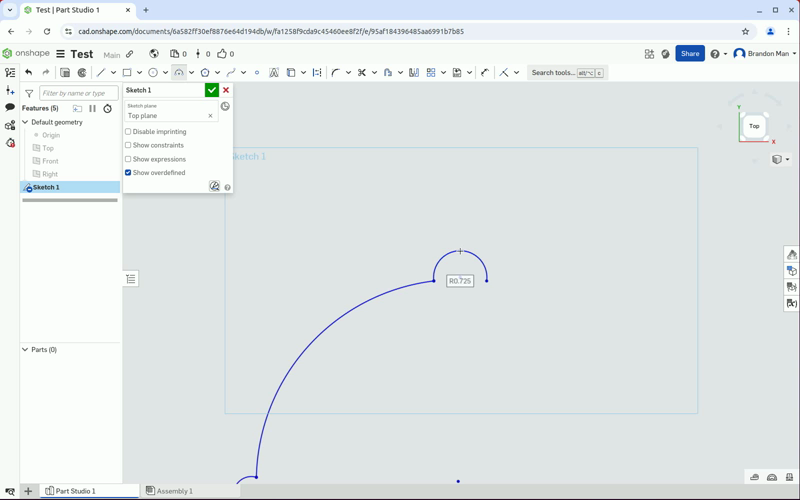
scroll(-6)
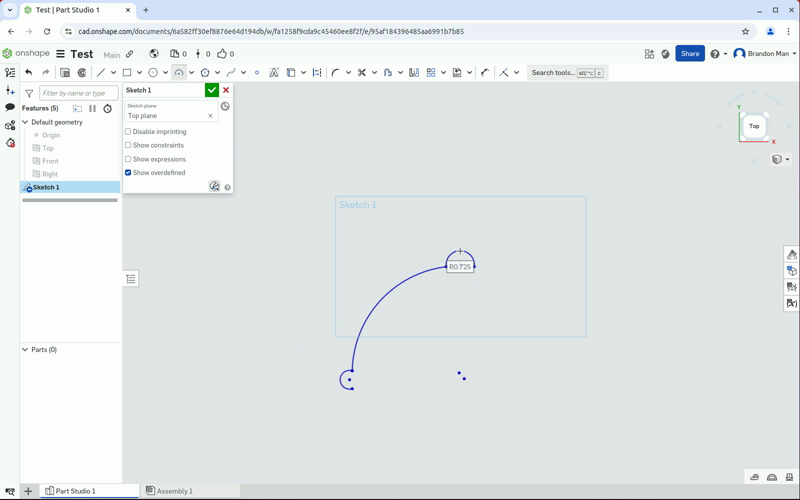
scroll(-6)
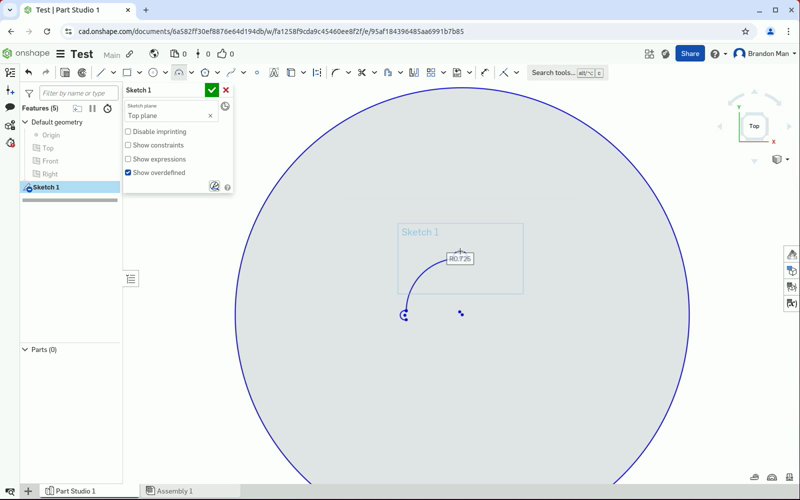
scroll(-6)
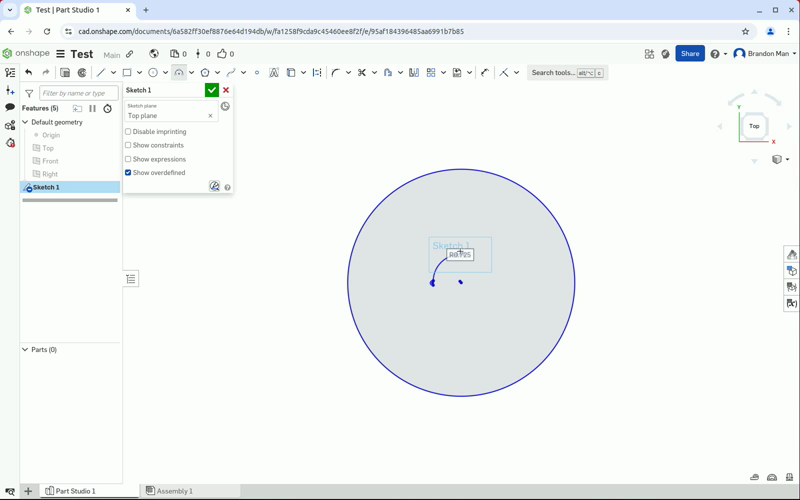
key_up(shift)
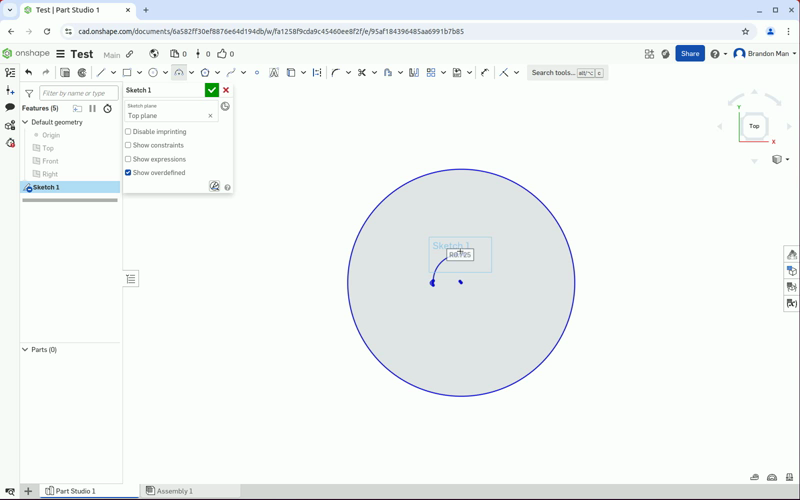
mouse_move(463, 254)
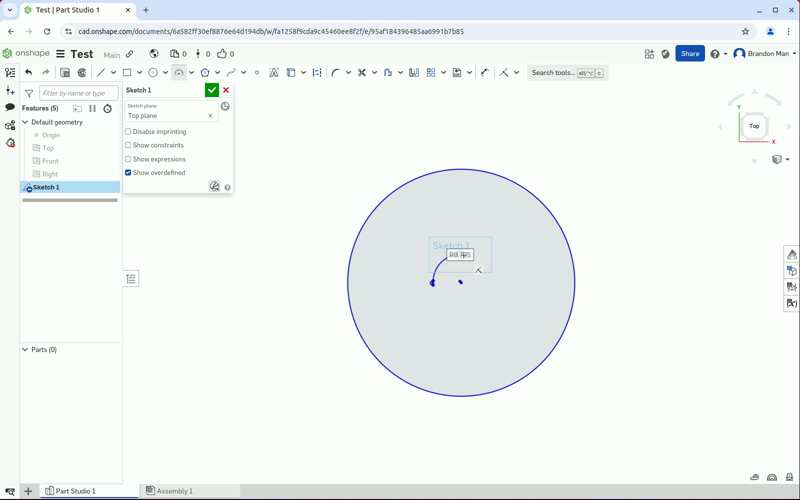
scroll(6)
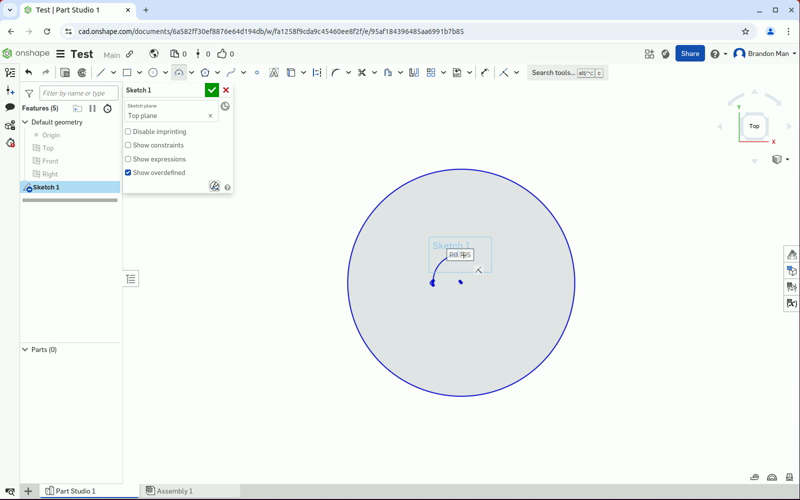
scroll(6)
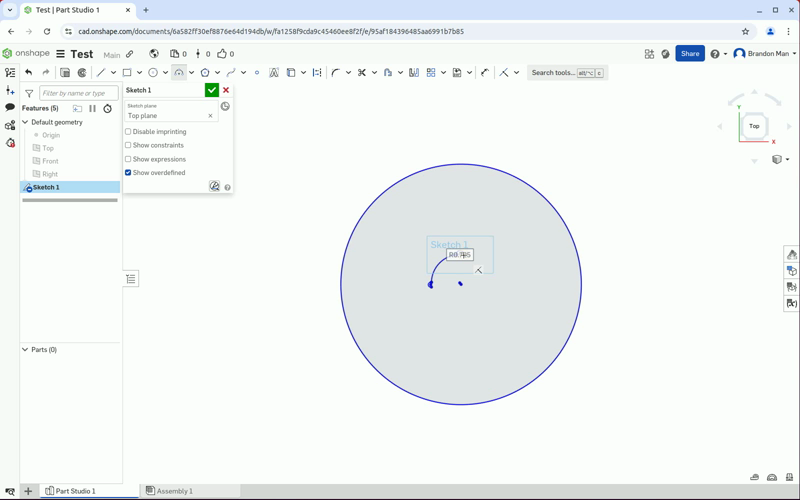
scroll(6)
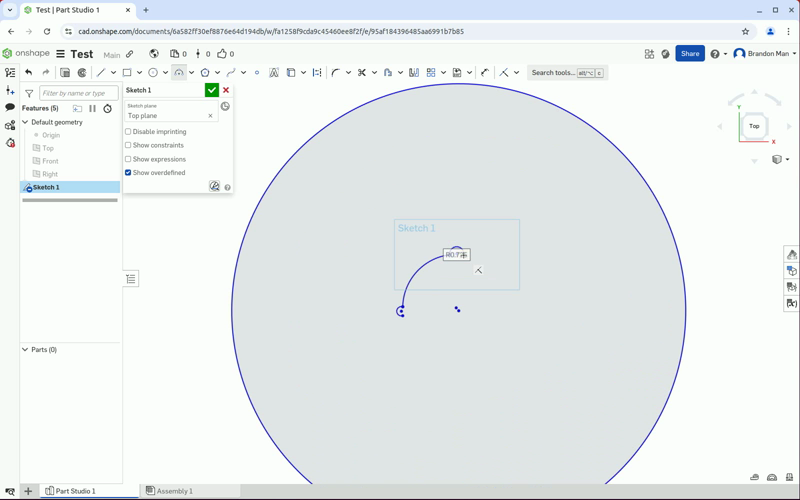
scroll(6)
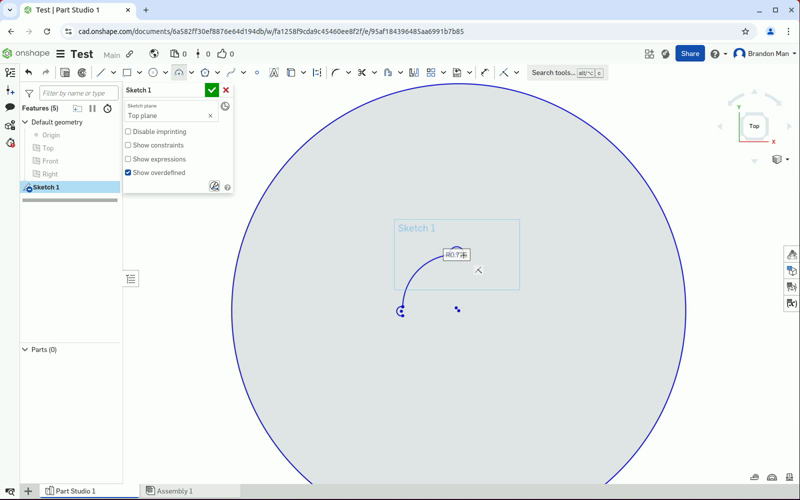
scroll(6)
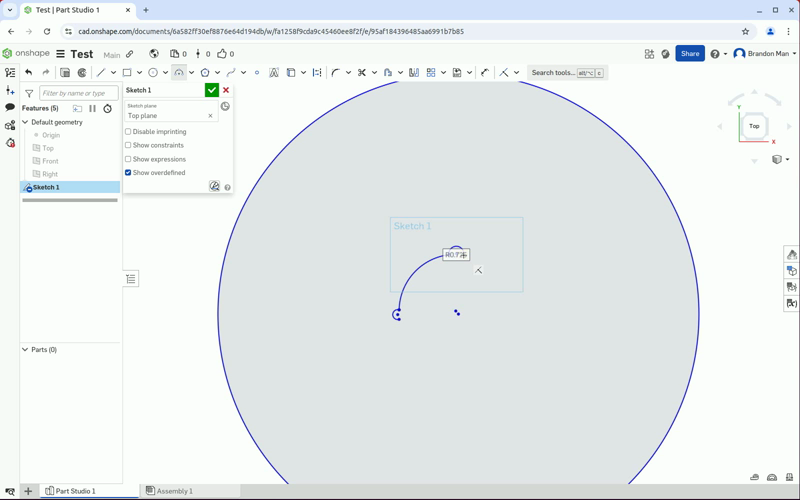
scroll(6)
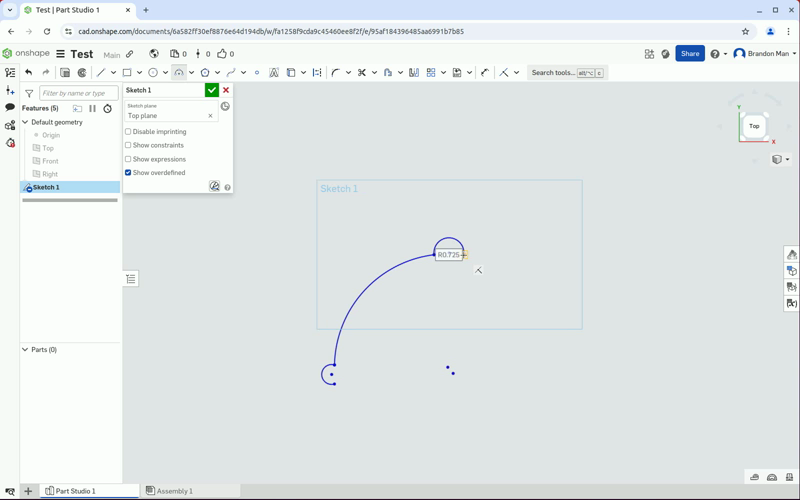
scroll(6)
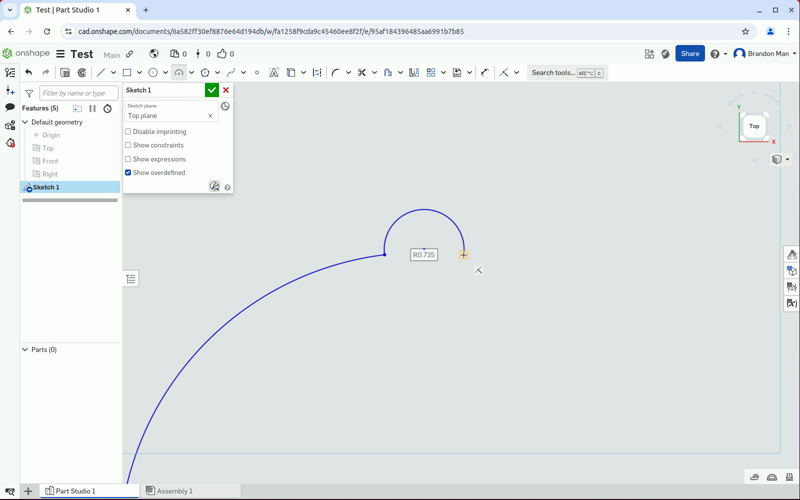
click(463, 254)
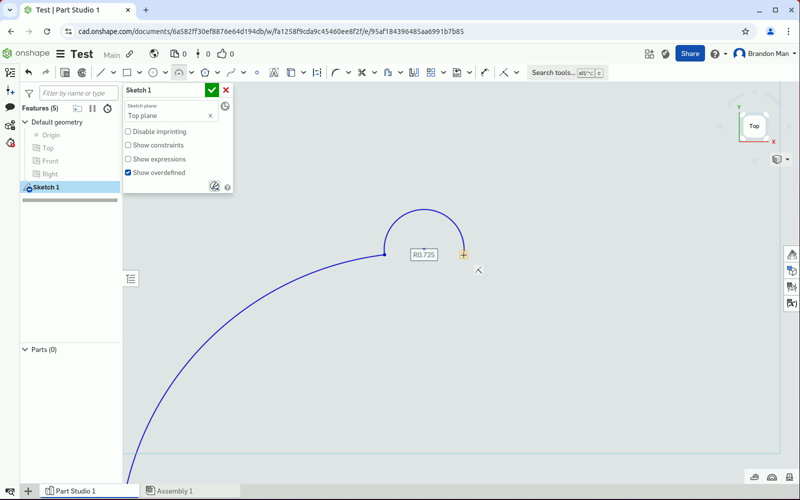
scroll(-6)
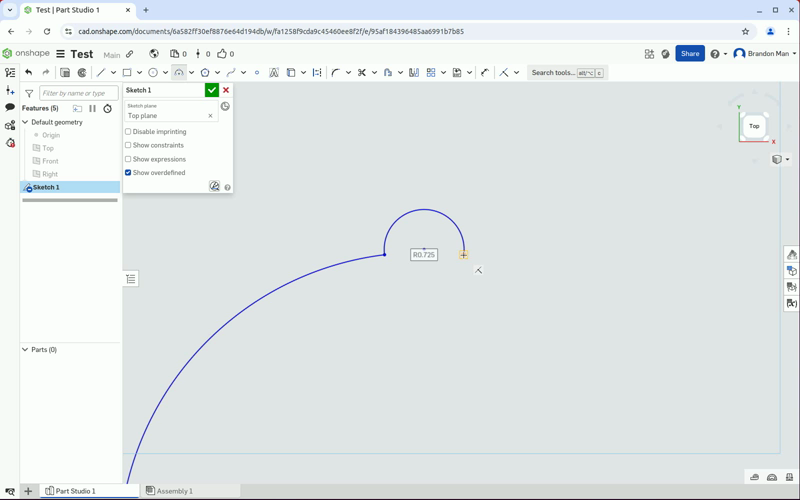
scroll(-6)
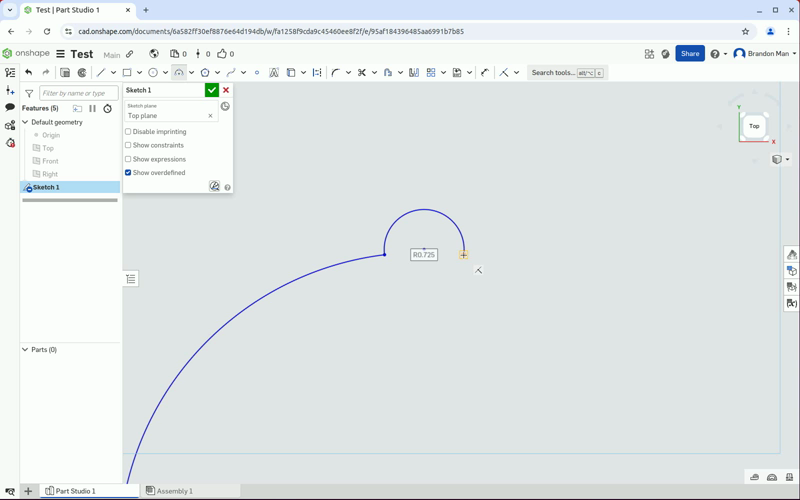
scroll(-6)
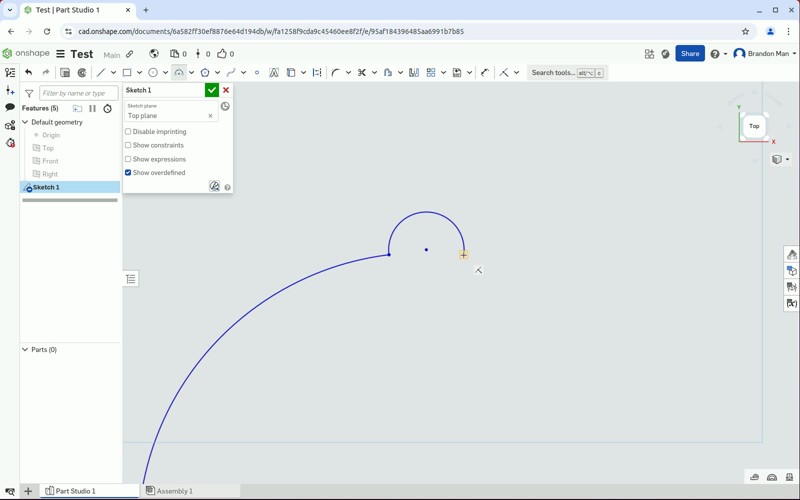
scroll(-6)
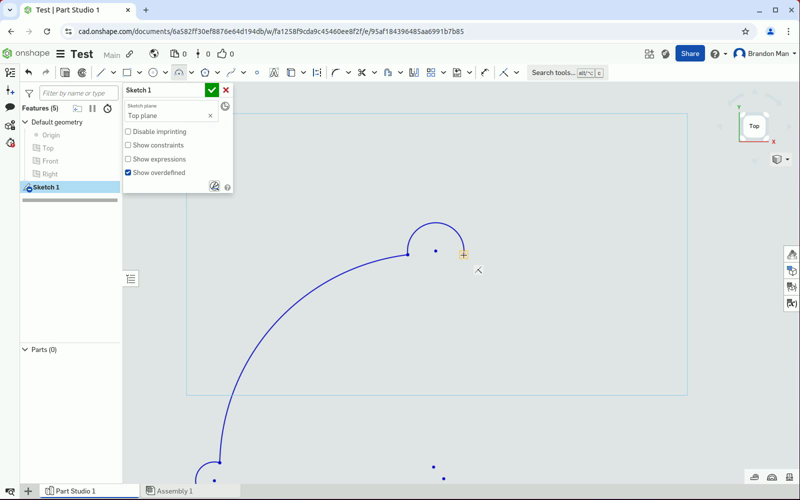
scroll(-6)
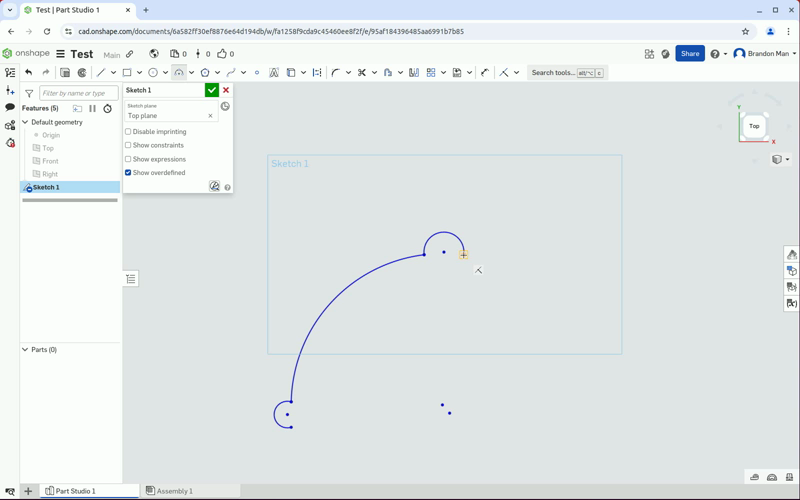
scroll(-6)
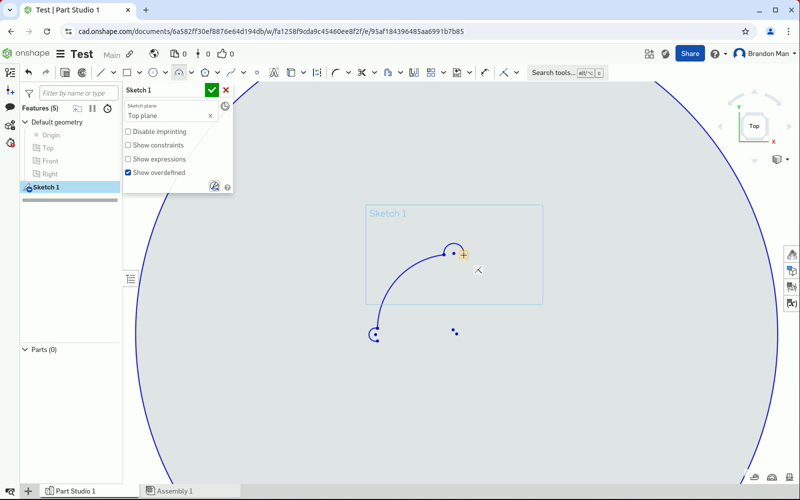
scroll(-6)
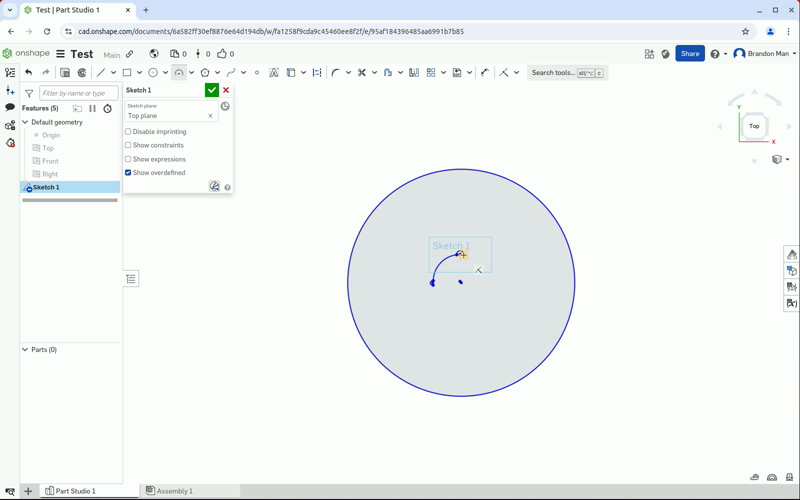
key_down(shift)
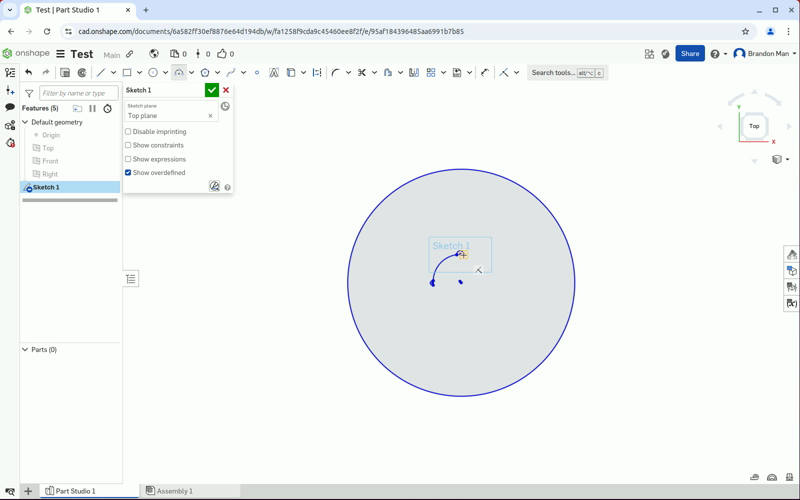
mouse_move(487, 280)
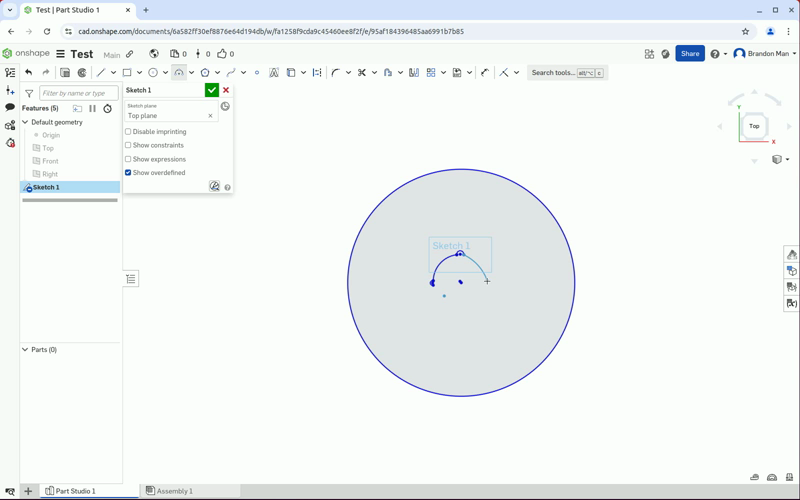
click(487, 280)
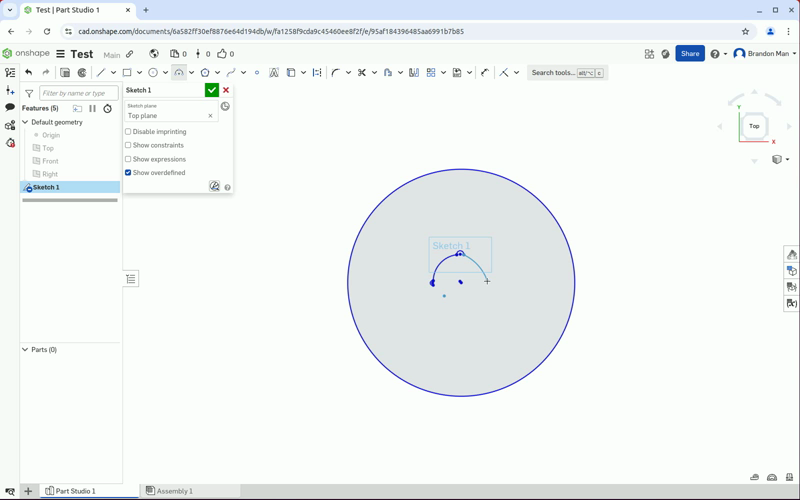
mouse_move(480, 263)
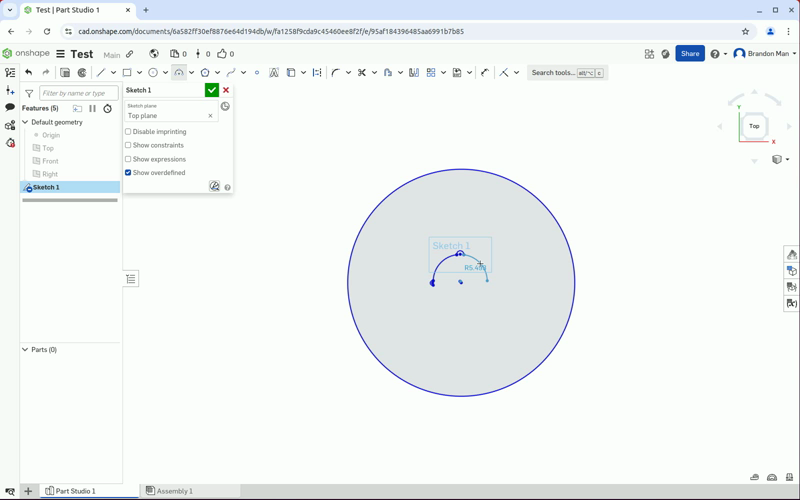
click(480, 263)
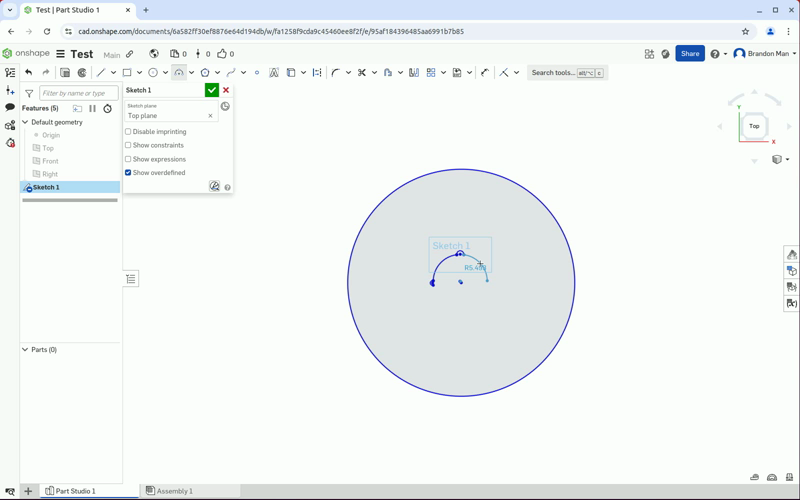
key_up(shift)
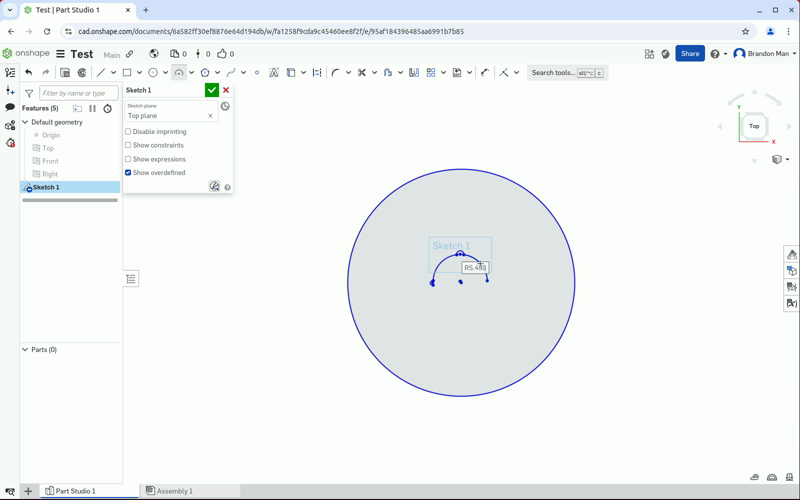
mouse_move(487, 280)
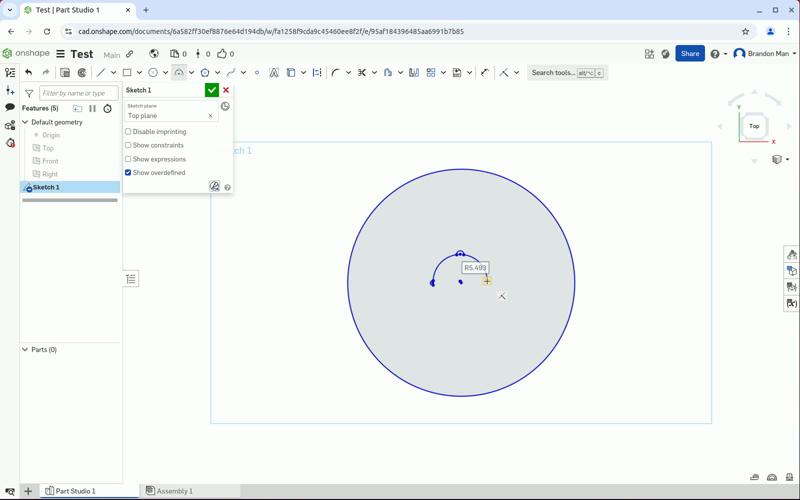
click(487, 280)
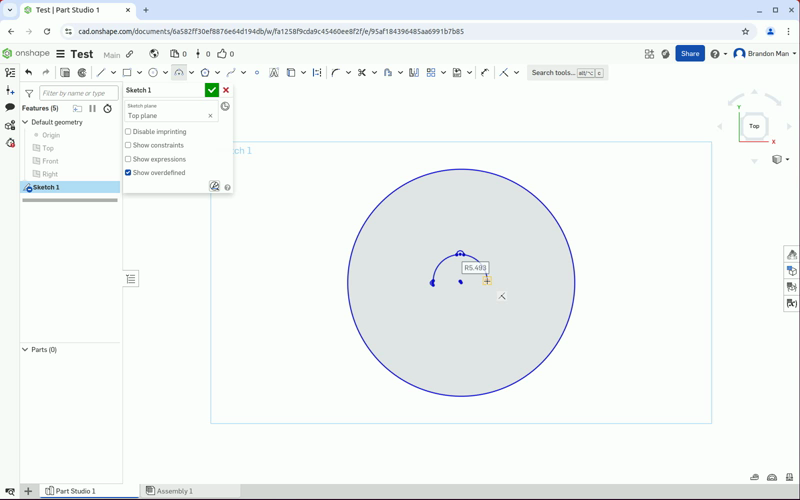
key_down(shift)
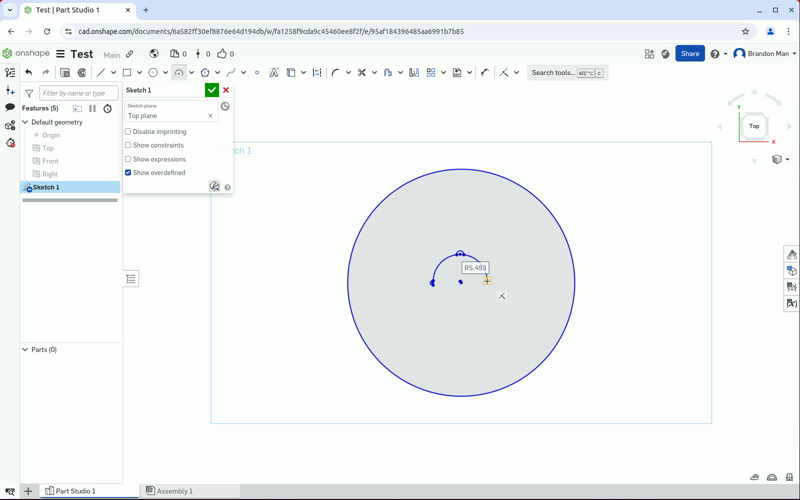
mouse_move(487, 285)
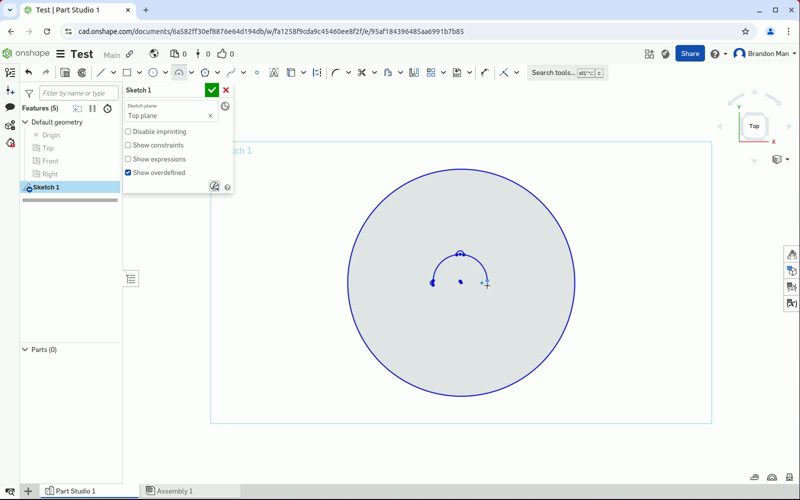
scroll(6)
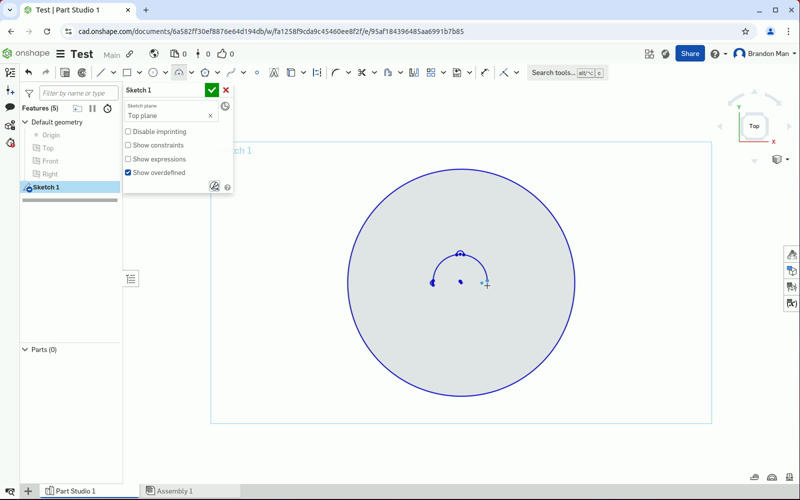
scroll(6)
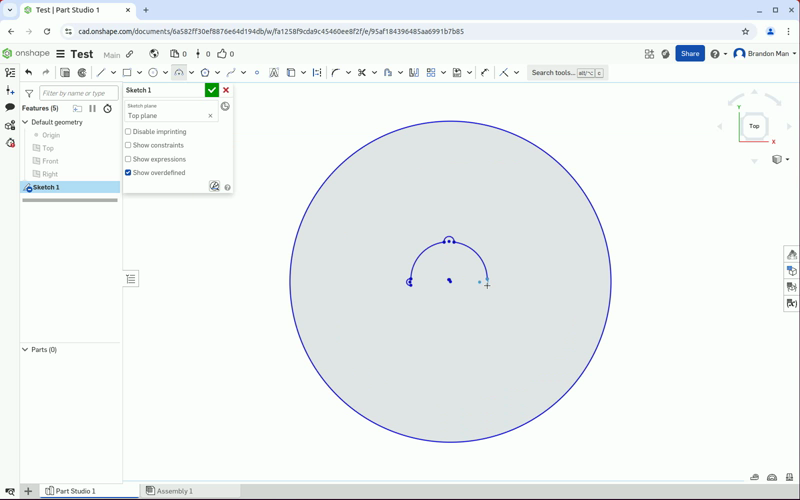
scroll(6)
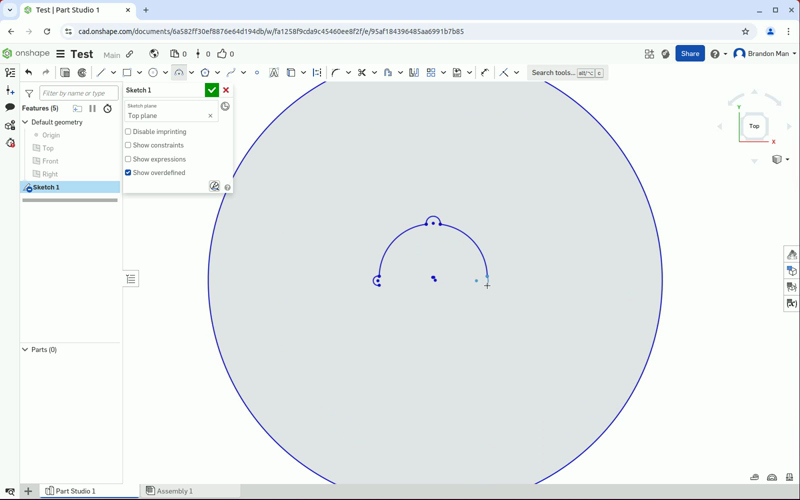
scroll(6)
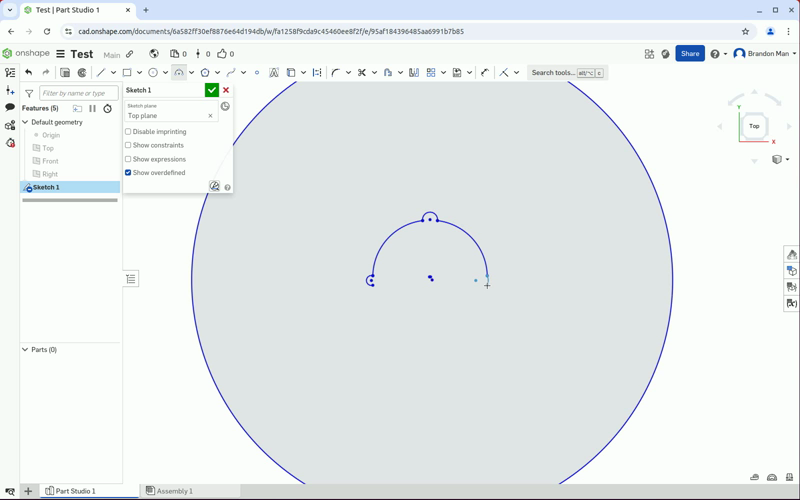
scroll(6)
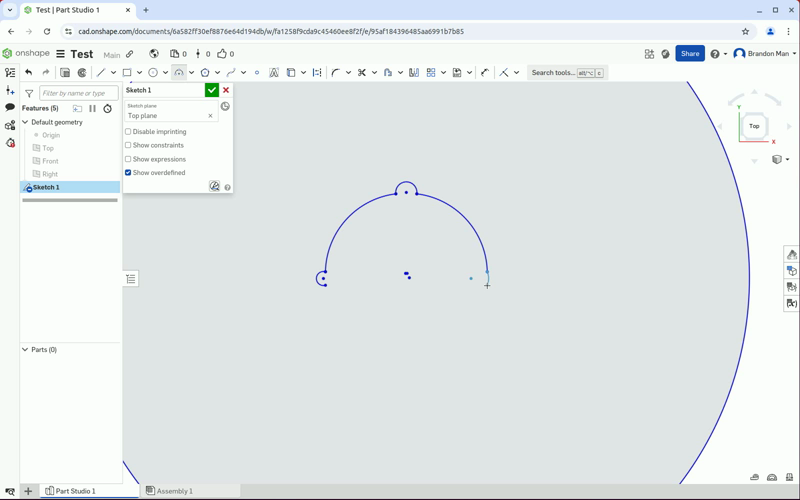
scroll(6)
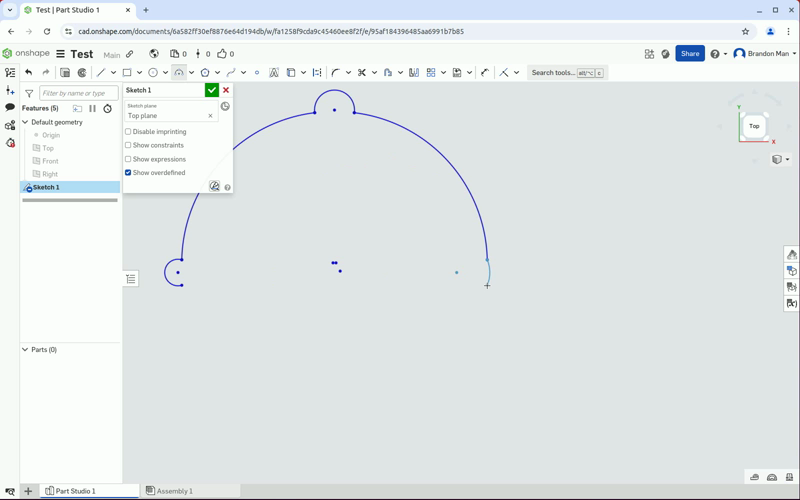
scroll(6)
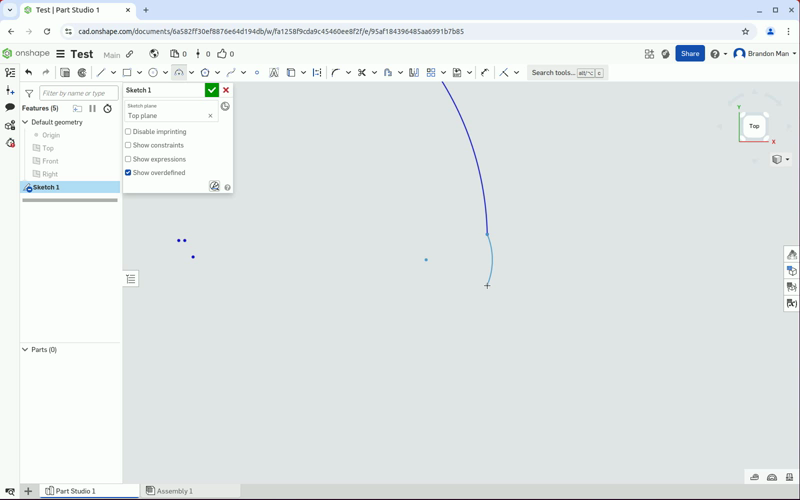
click(487, 285)
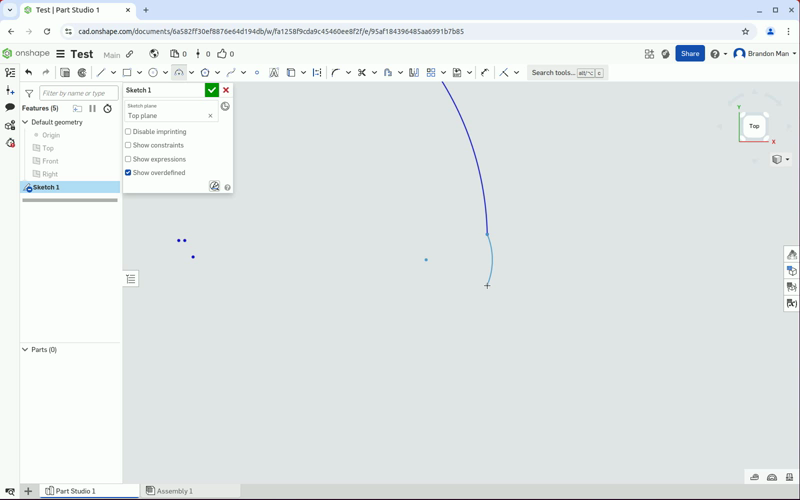
scroll(-6)
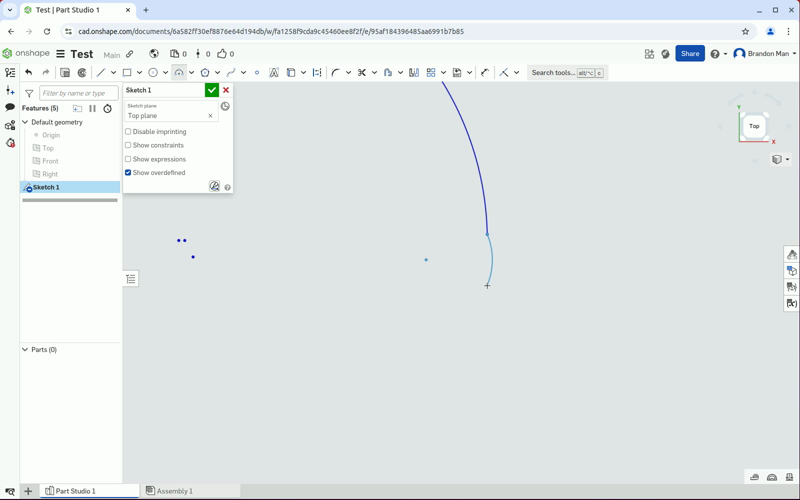
scroll(-6)
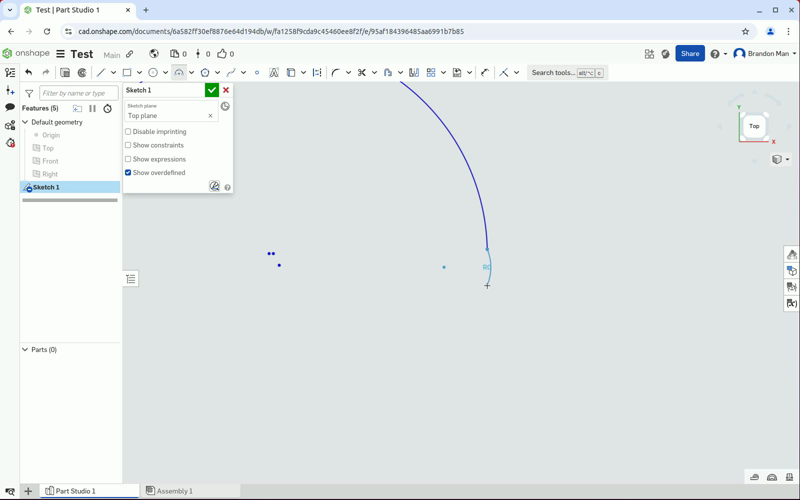
scroll(-6)
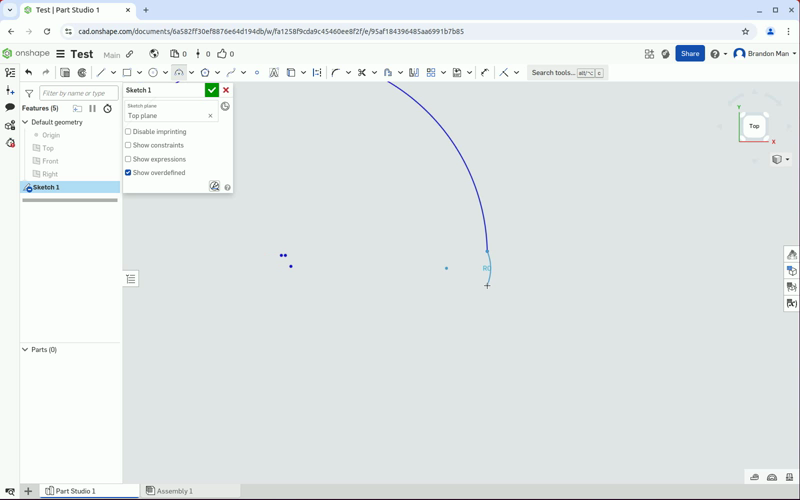
scroll(-6)
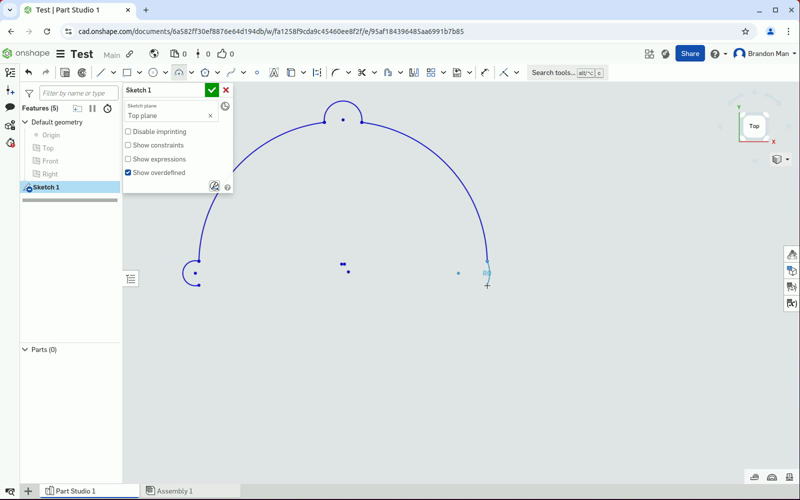
scroll(-6)
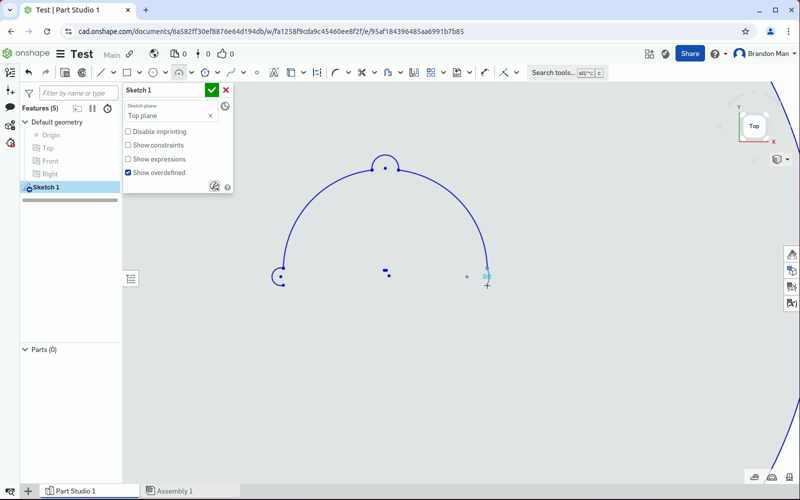
scroll(-6)
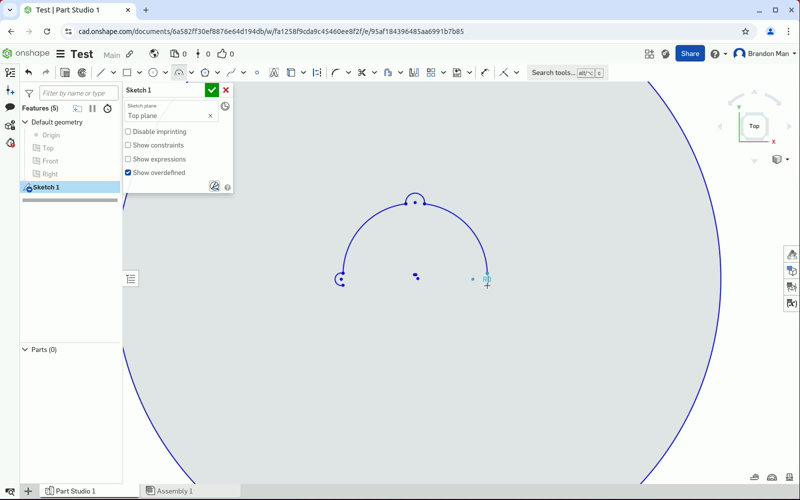
scroll(-6)
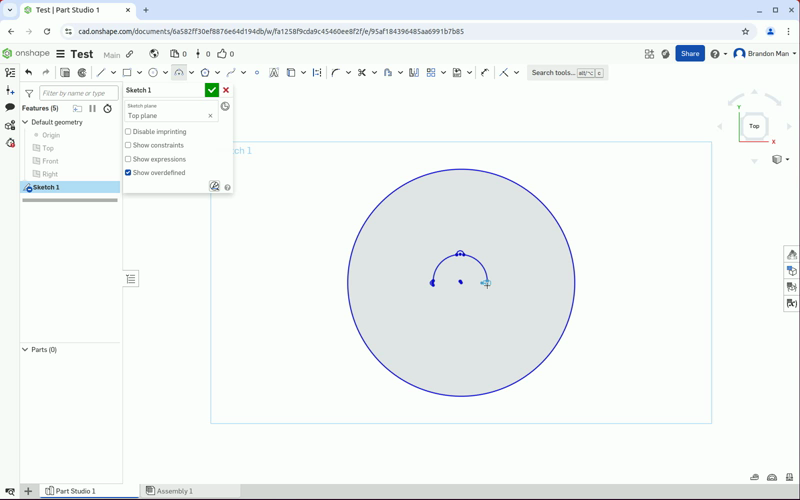
mouse_move(489, 282)
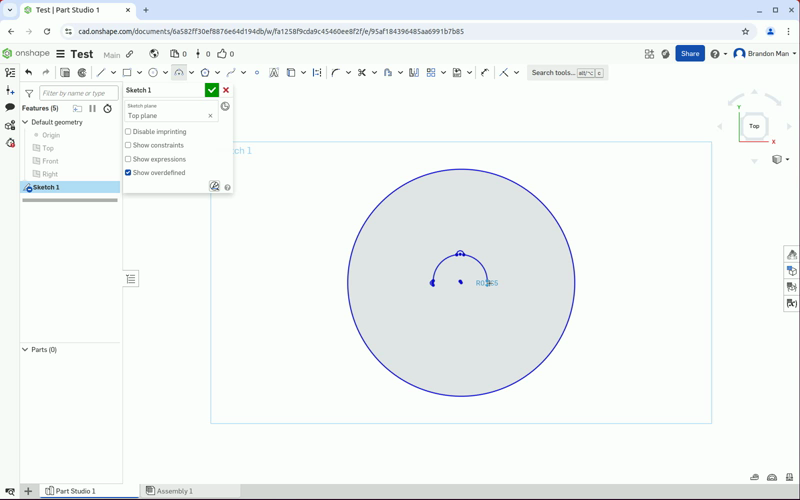
scroll(6)
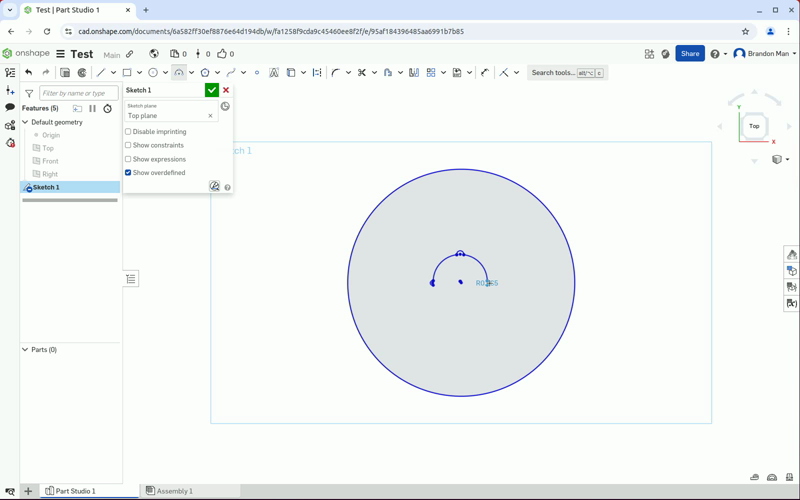
scroll(6)
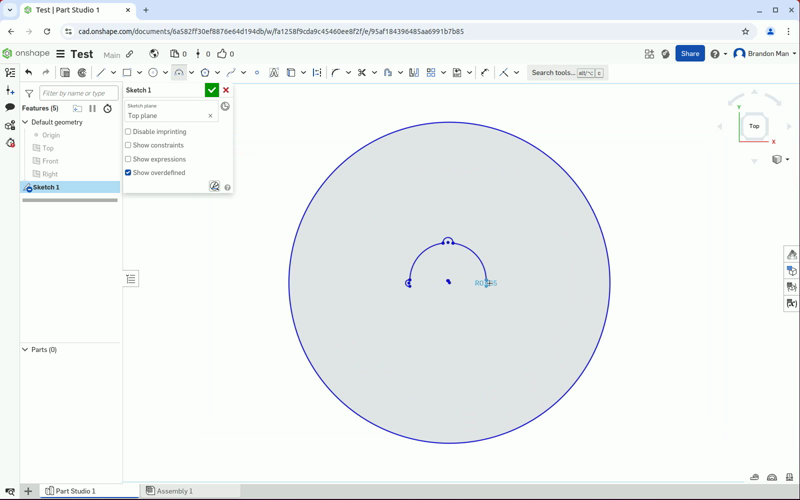
scroll(6)
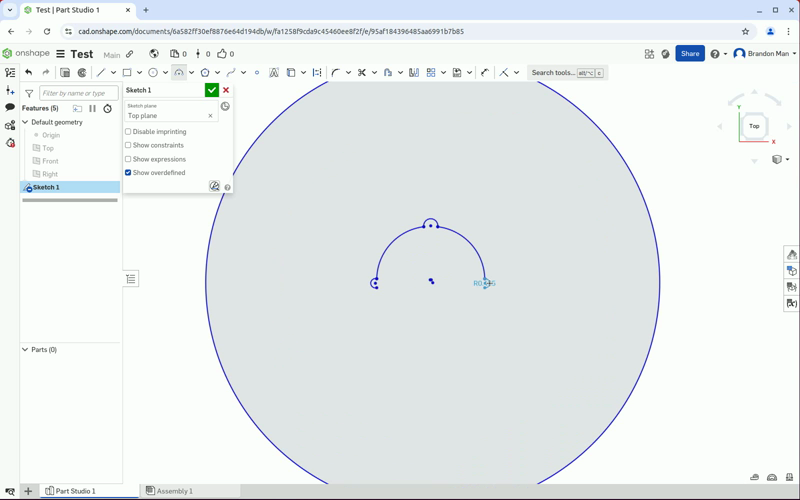
scroll(6)
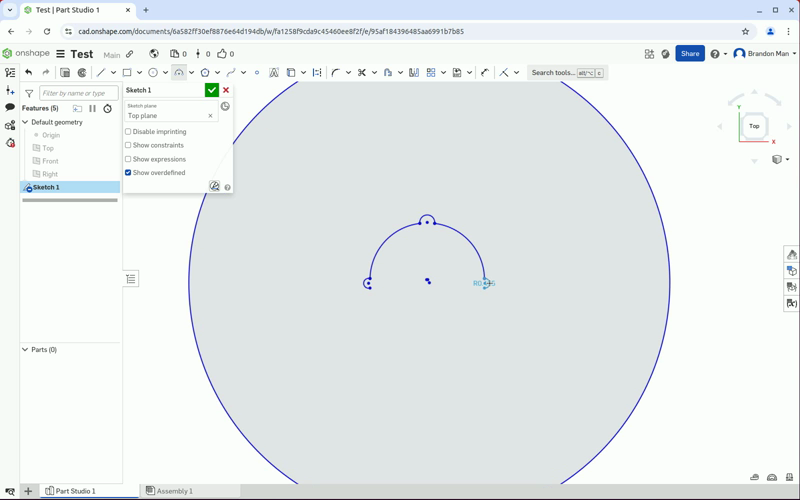
scroll(6)
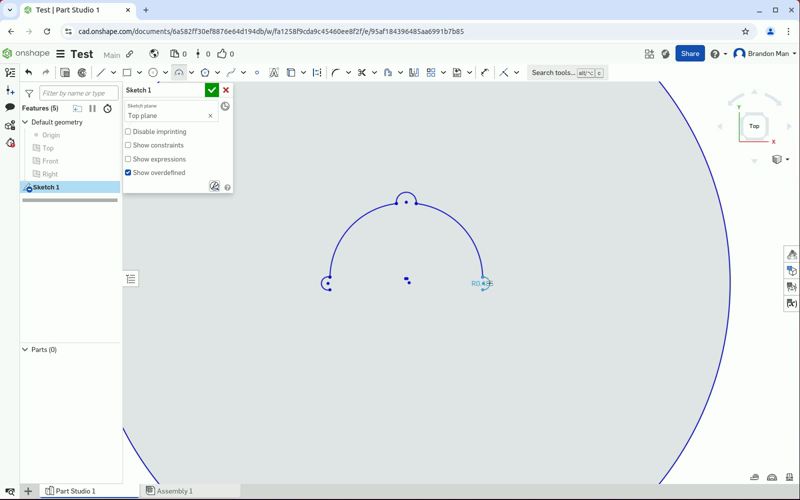
scroll(6)
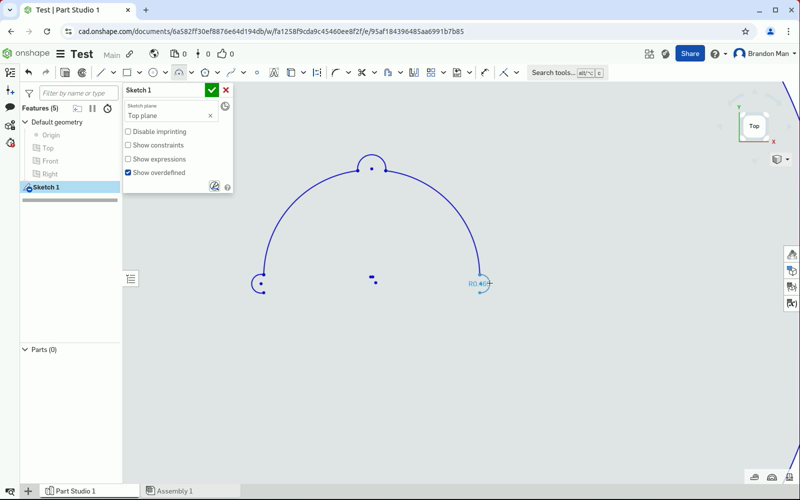
scroll(6)
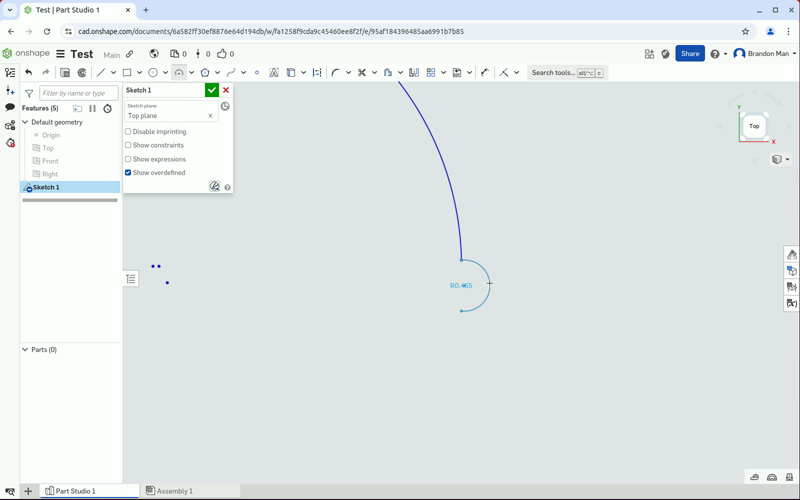
click(489, 282)
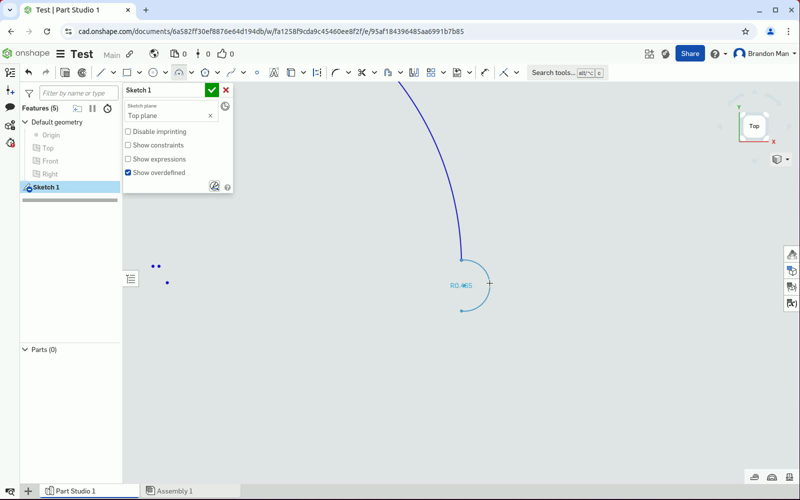
scroll(-6)
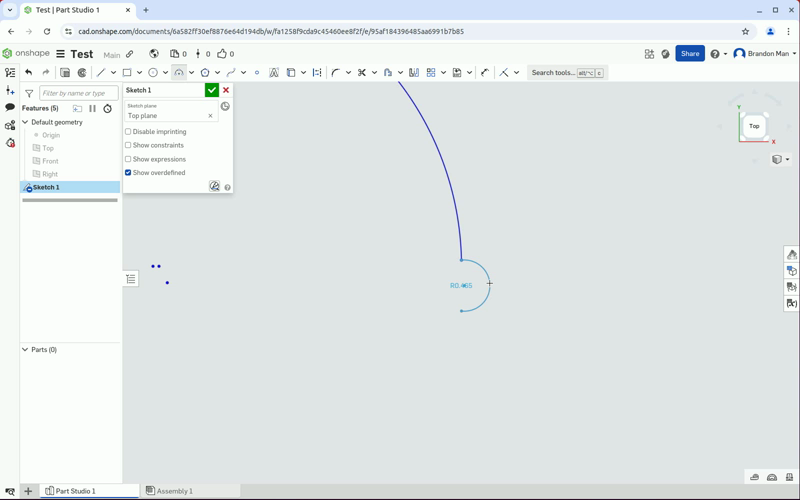
scroll(-6)
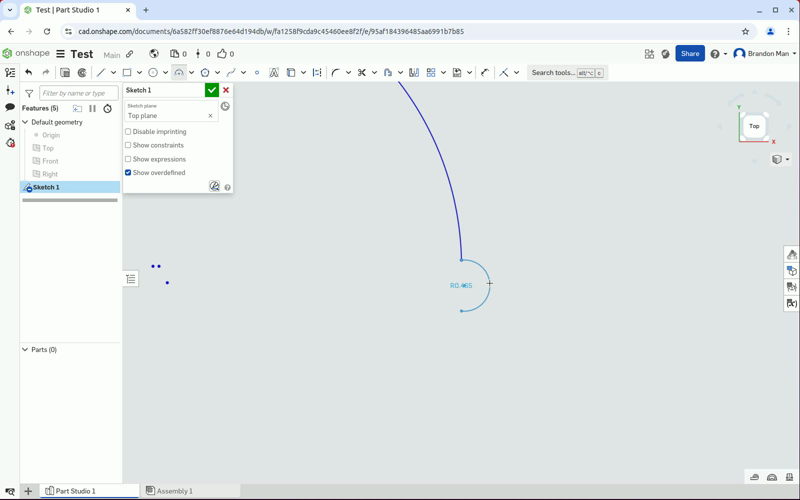
scroll(-6)
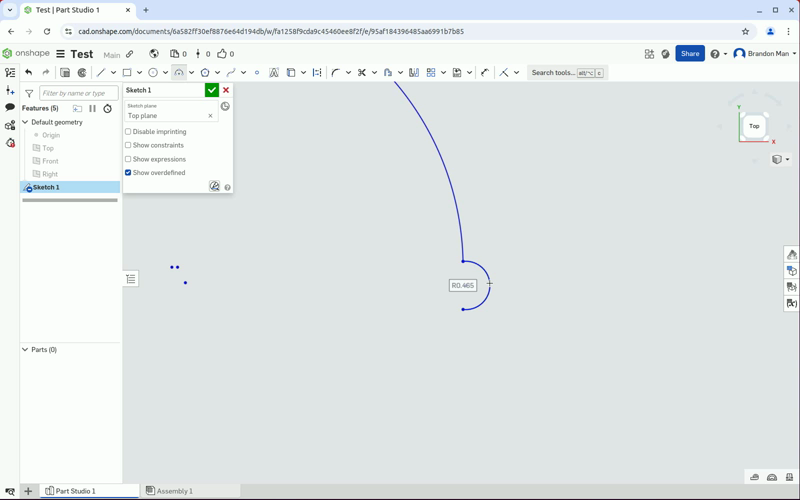
scroll(-6)
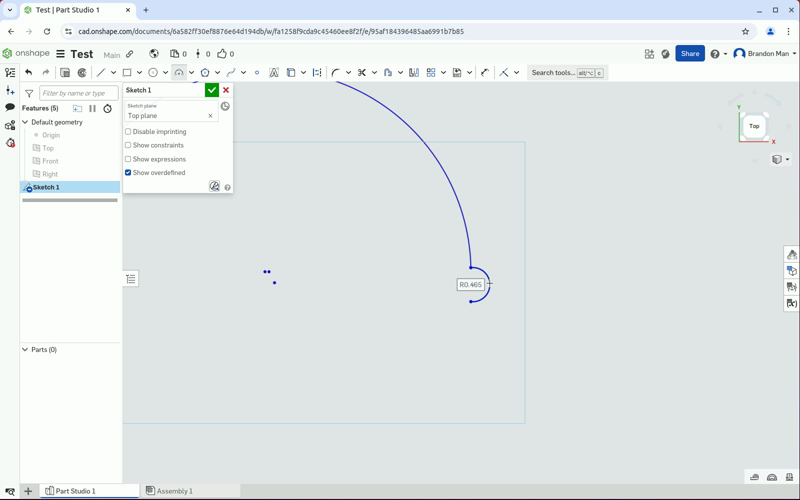
scroll(-6)
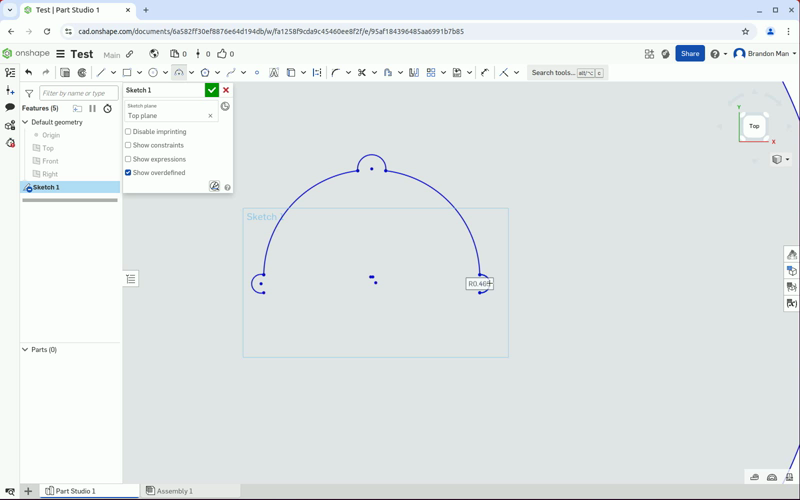
scroll(-6)
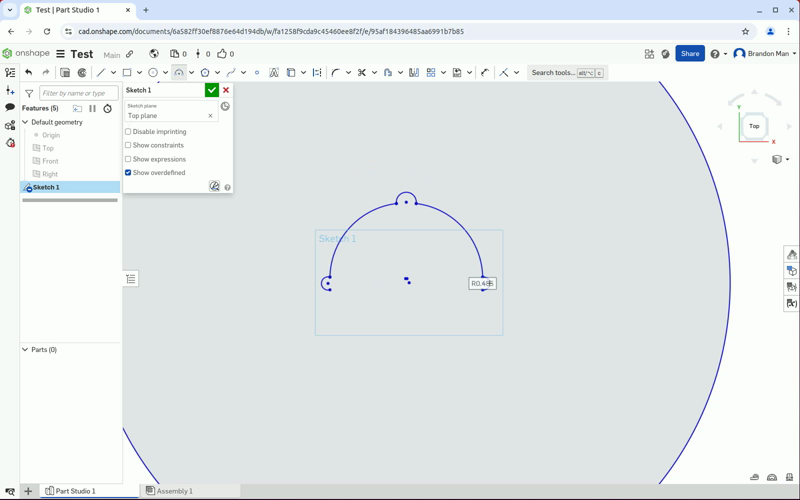
scroll(-6)
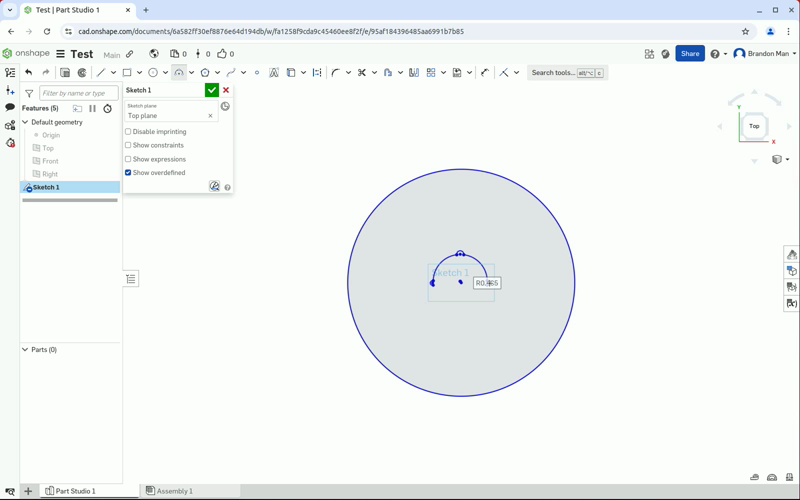
key_up(shift)
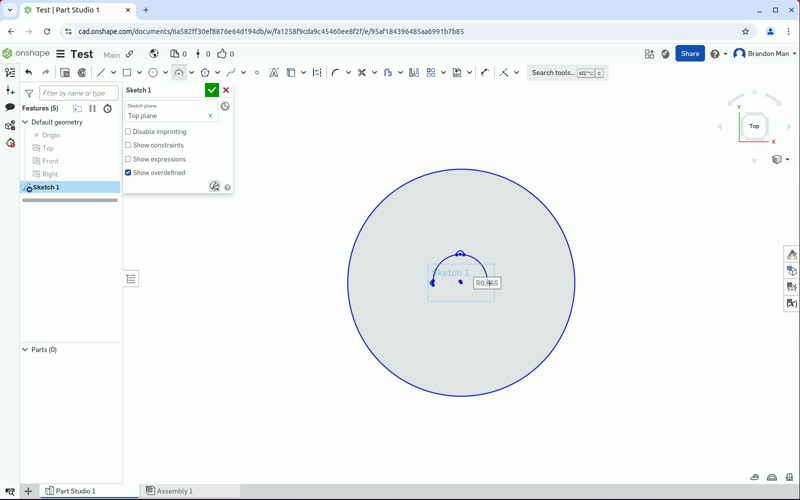
mouse_move(487, 285)
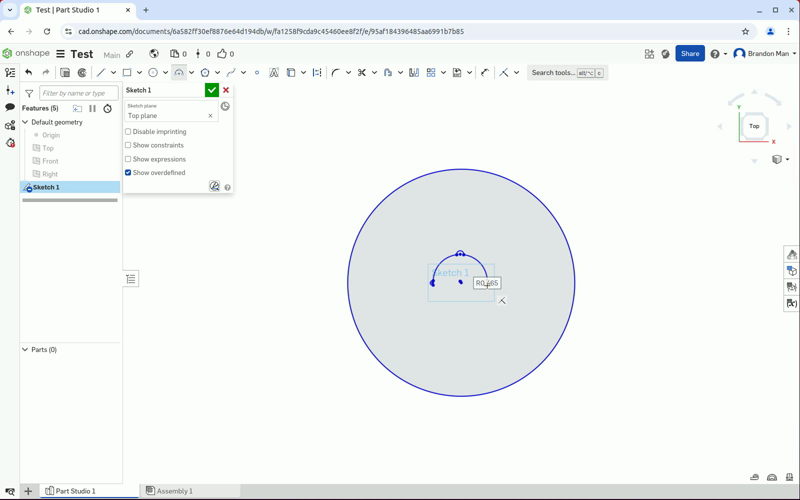
scroll(6)
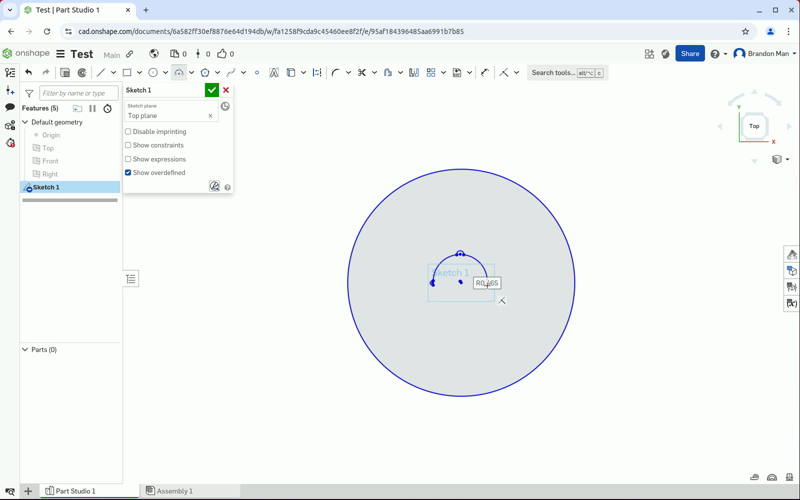
scroll(6)
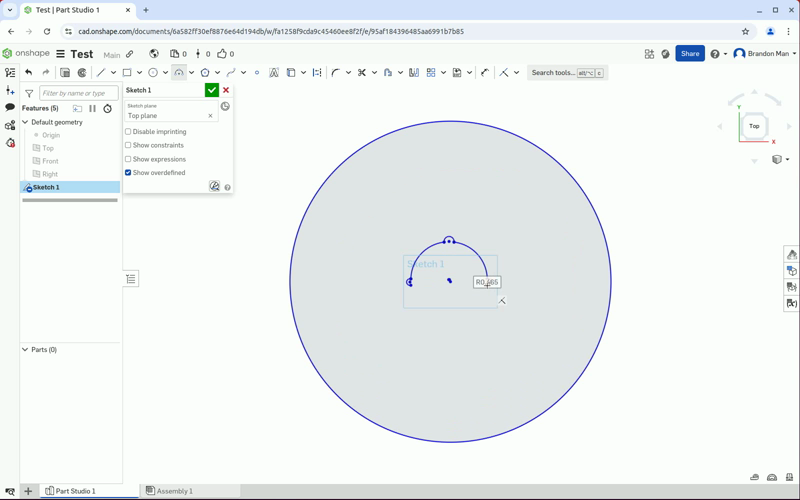
scroll(6)
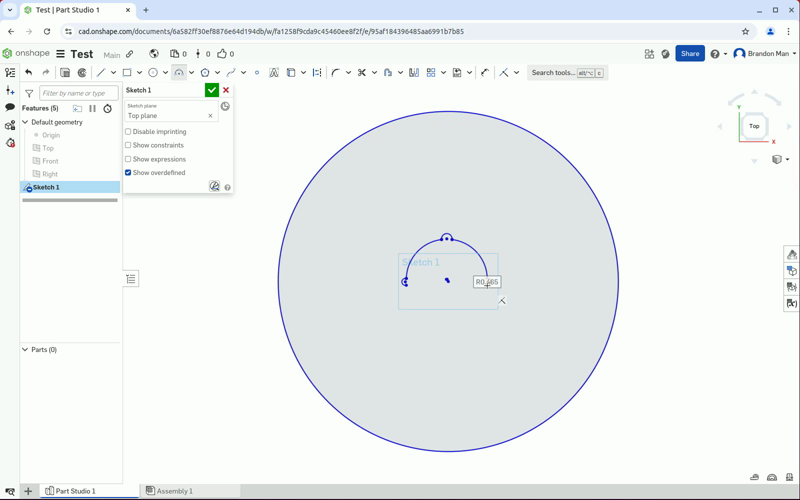
scroll(6)
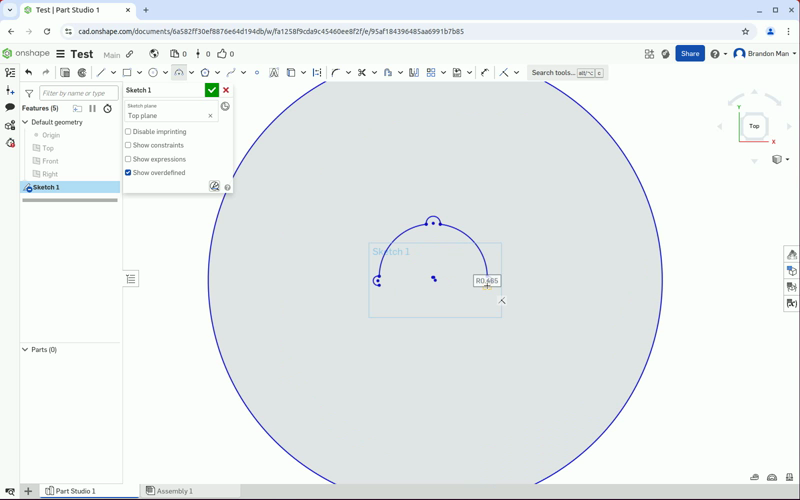
scroll(6)
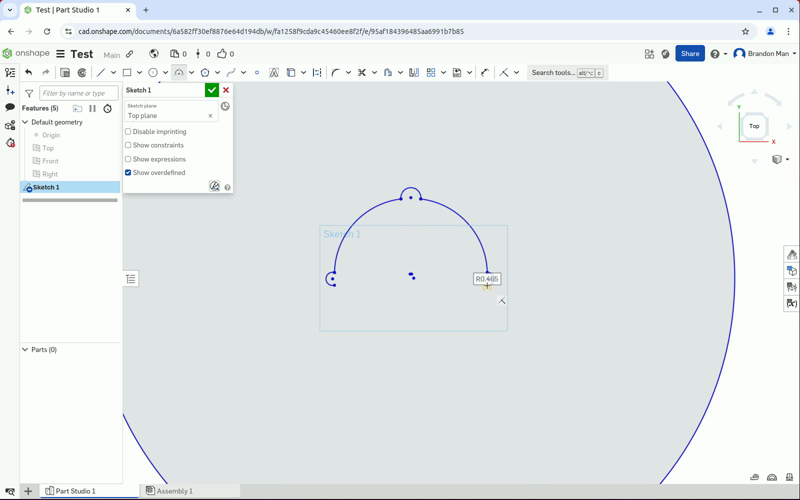
scroll(6)
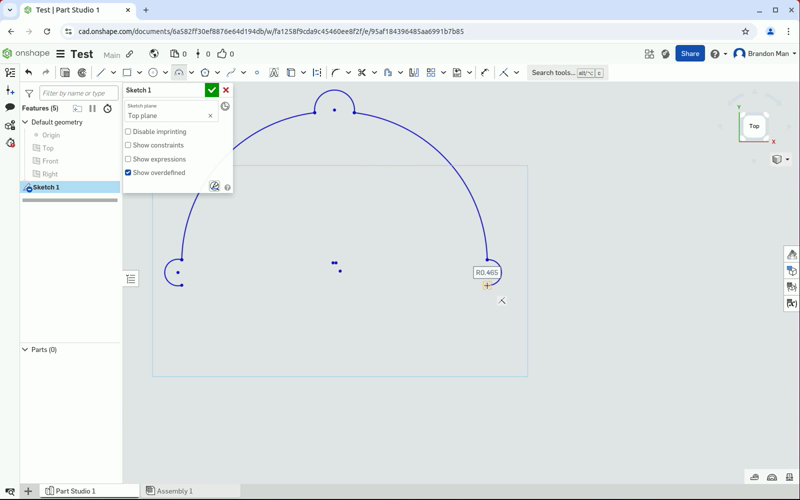
scroll(6)
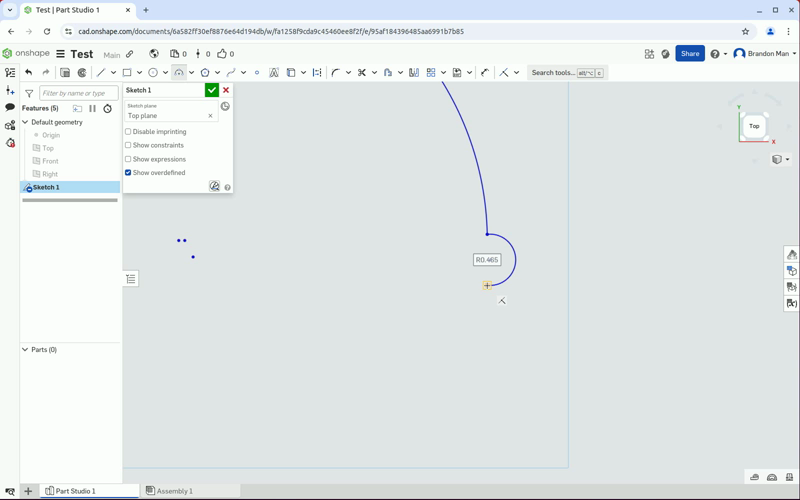
click(487, 285)
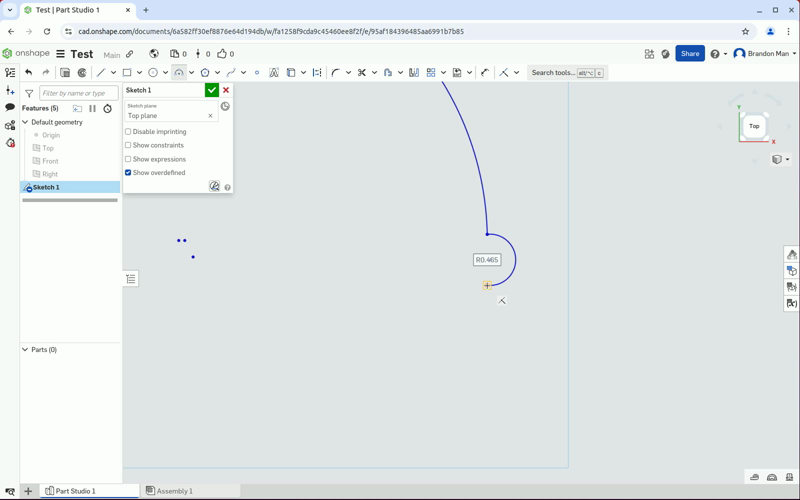
scroll(-6)
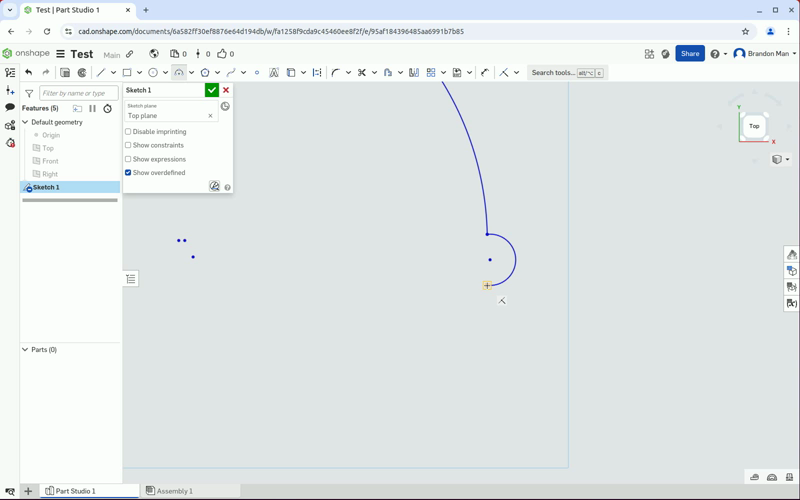
scroll(-6)
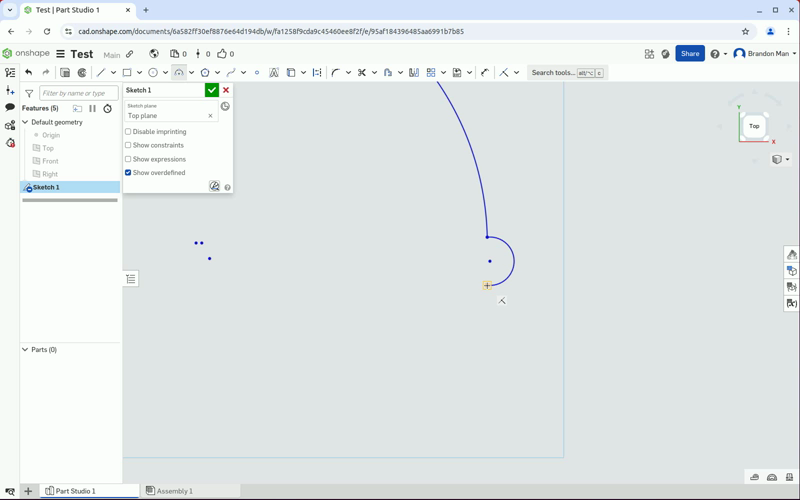
scroll(-6)
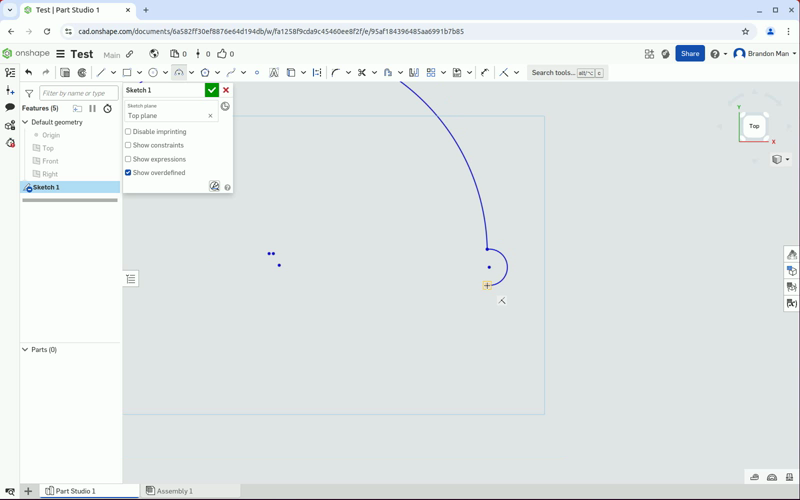
scroll(-6)
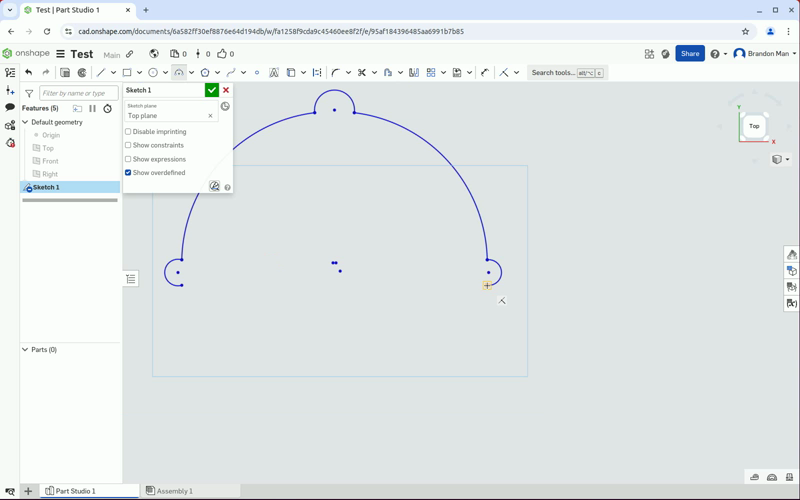
scroll(-6)
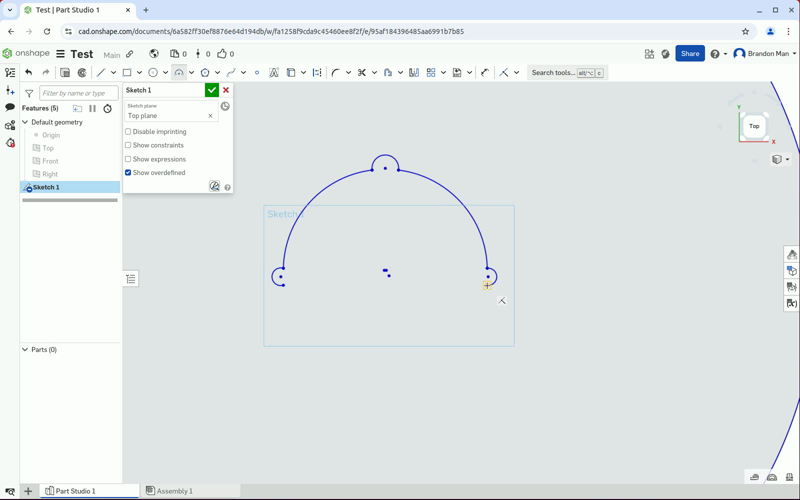
scroll(-6)
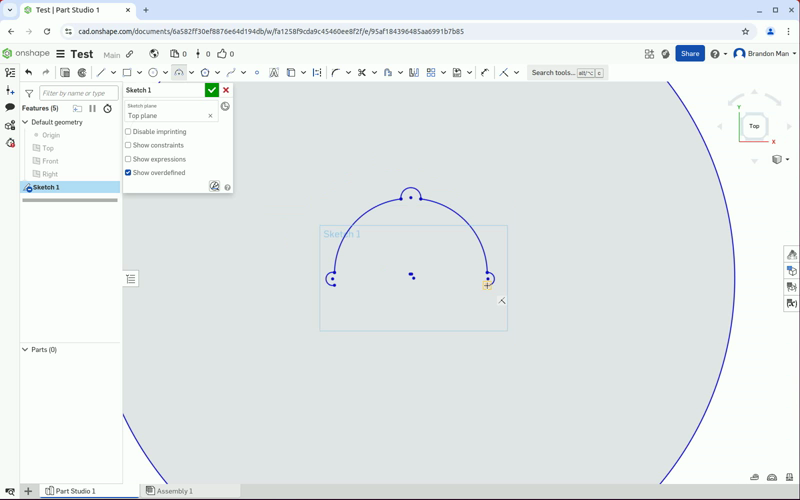
scroll(-6)
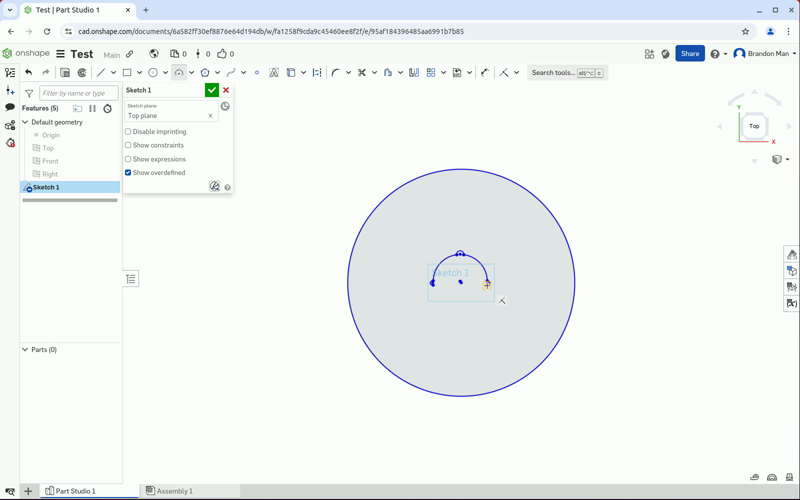
key_down(shift)
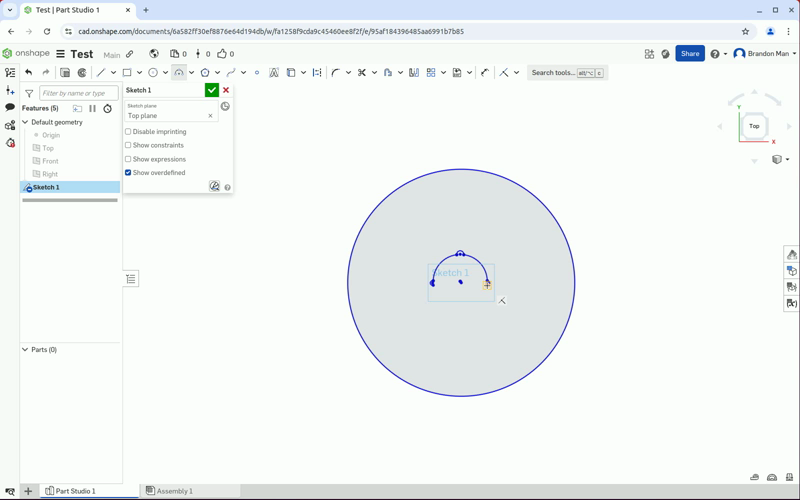
mouse_move(463, 311)
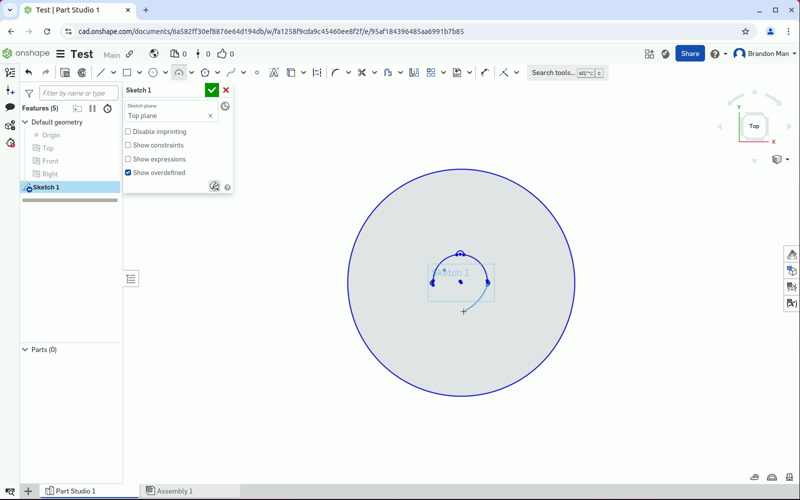
click(463, 311)
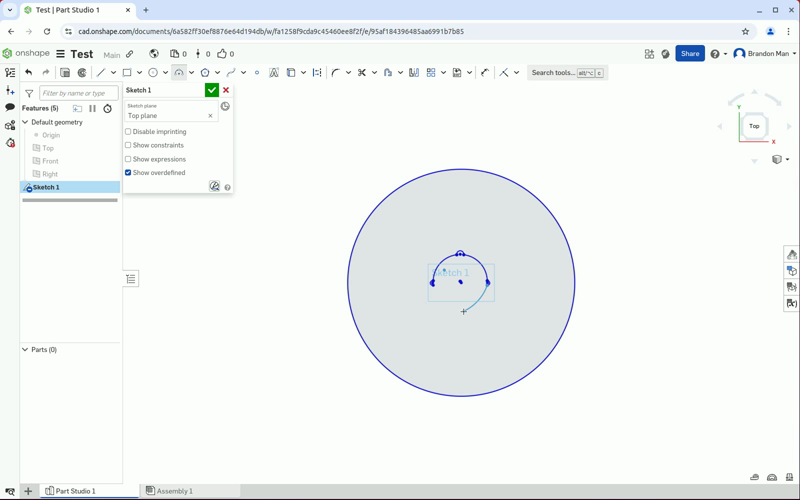
mouse_move(480, 302)
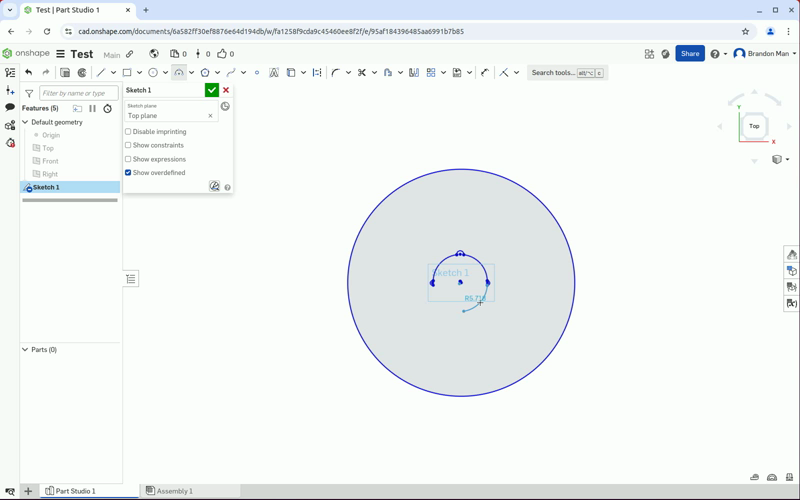
click(480, 302)
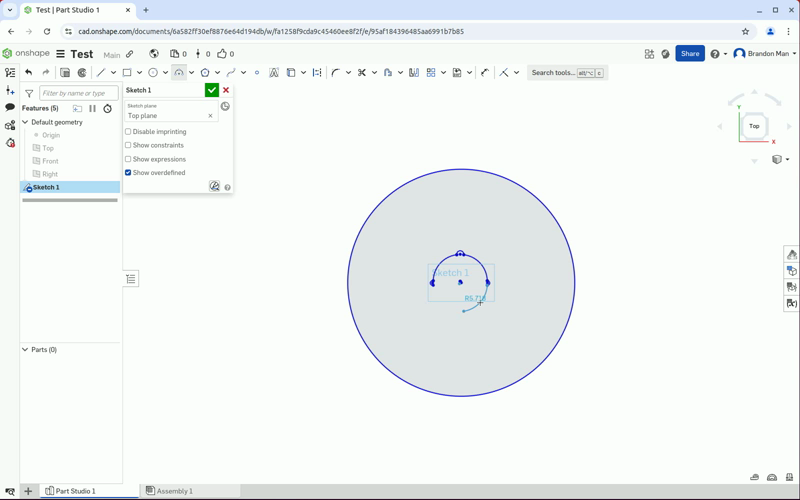
key_up(shift)
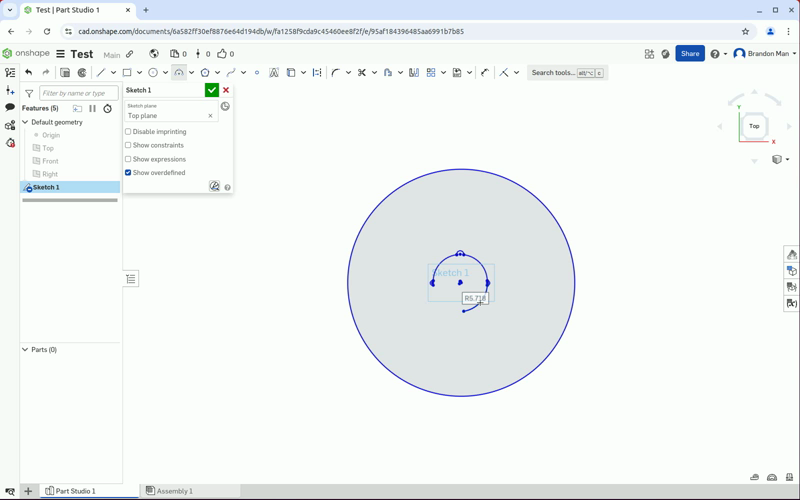
mouse_move(463, 311)
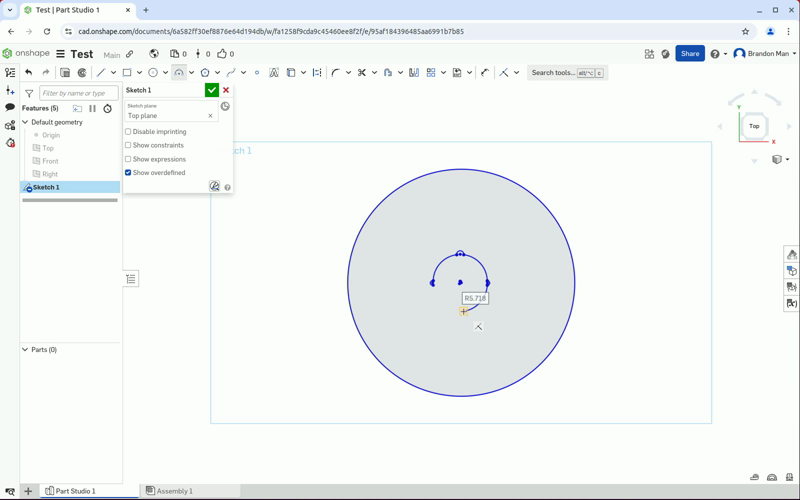
click(463, 311)
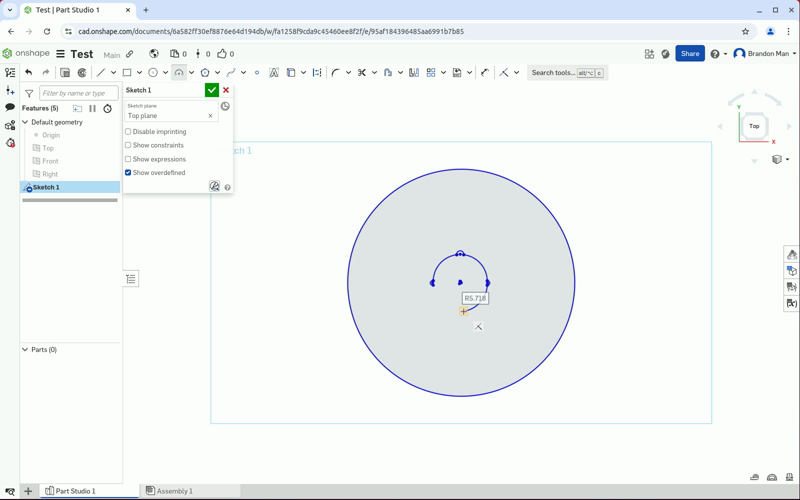
key_down(shift)
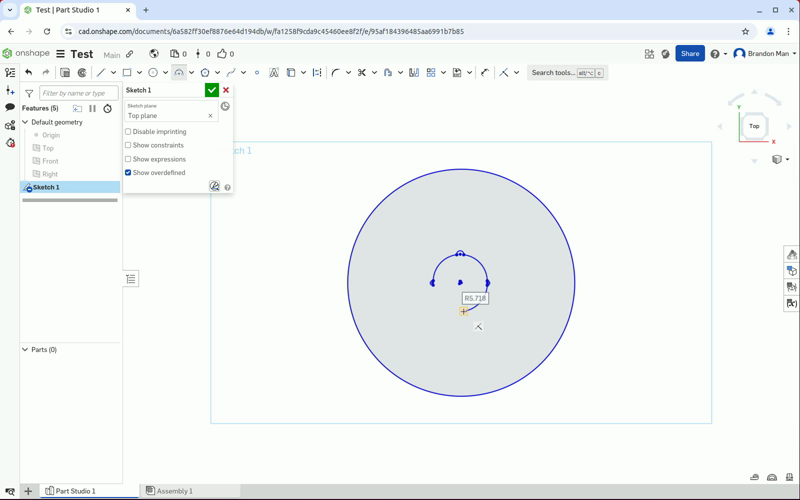
mouse_move(456, 311)
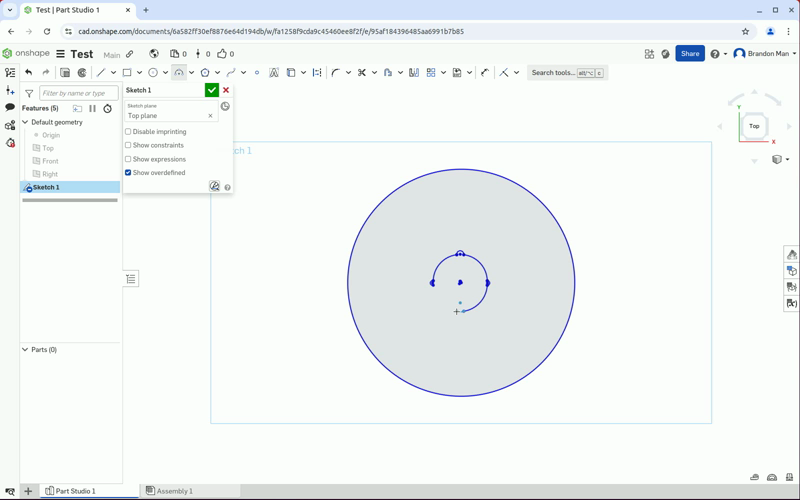
scroll(6)
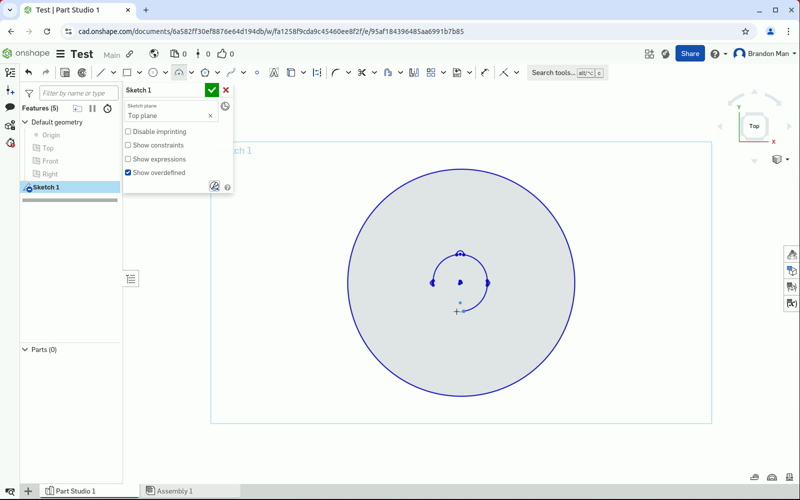
scroll(6)
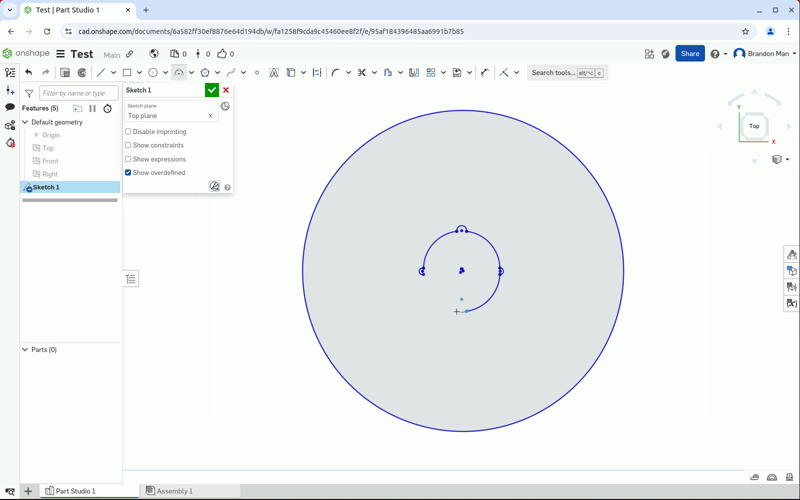
scroll(6)
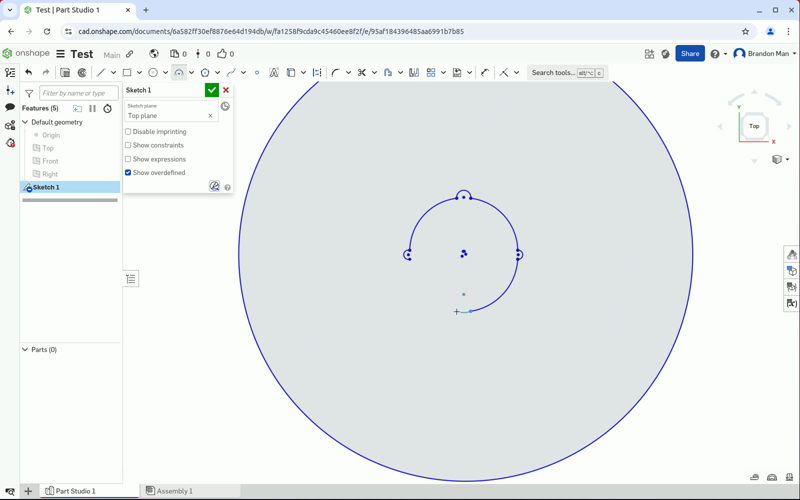
scroll(6)
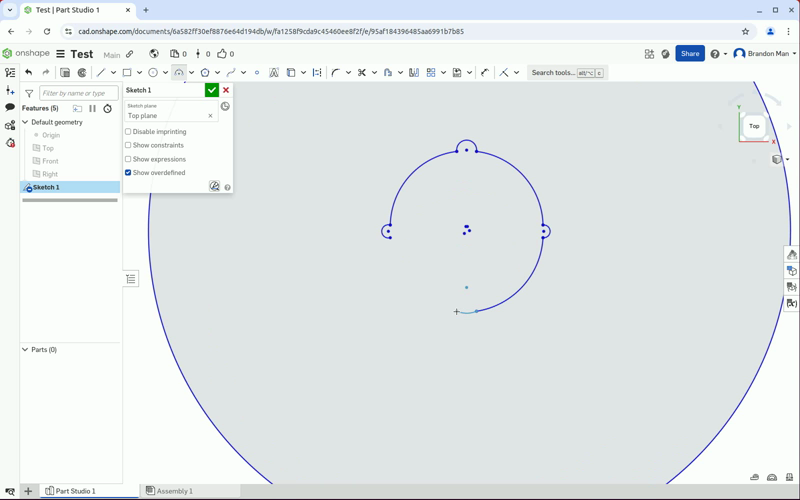
scroll(6)
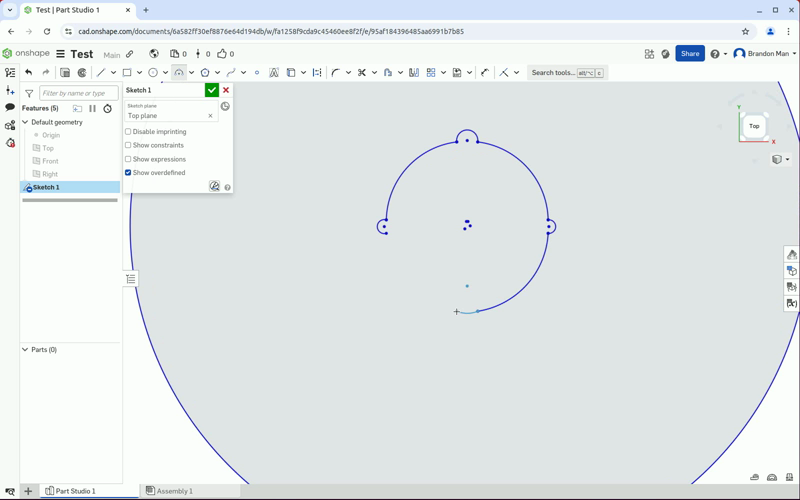
scroll(6)
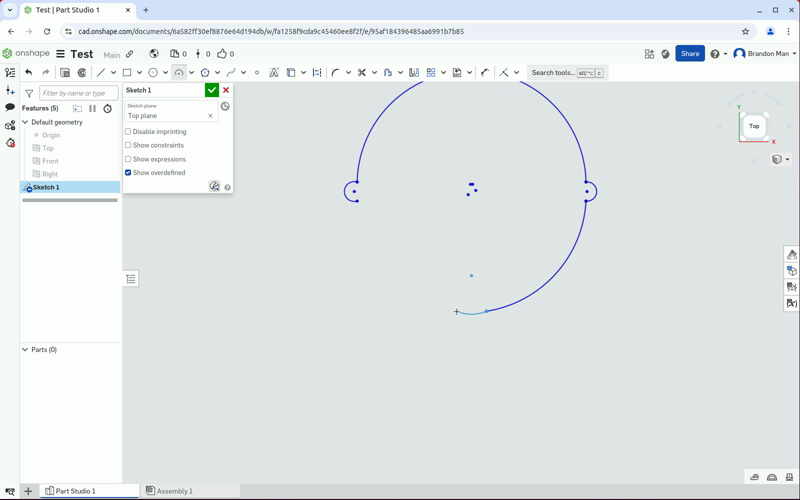
scroll(6)
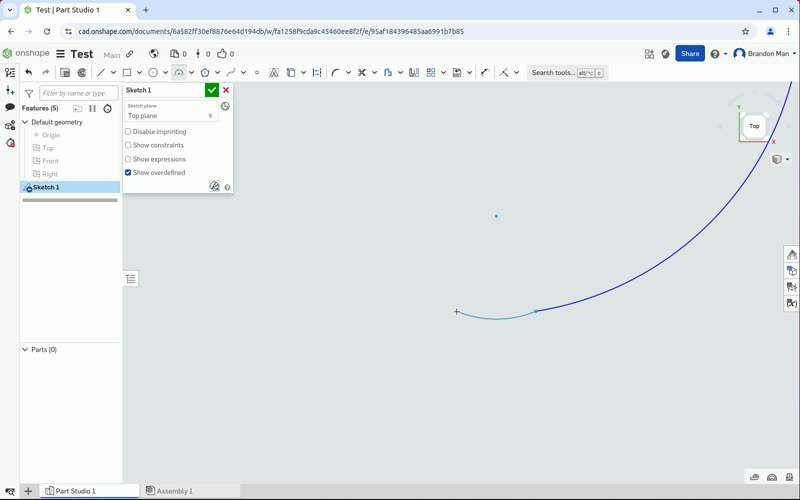
click(456, 311)
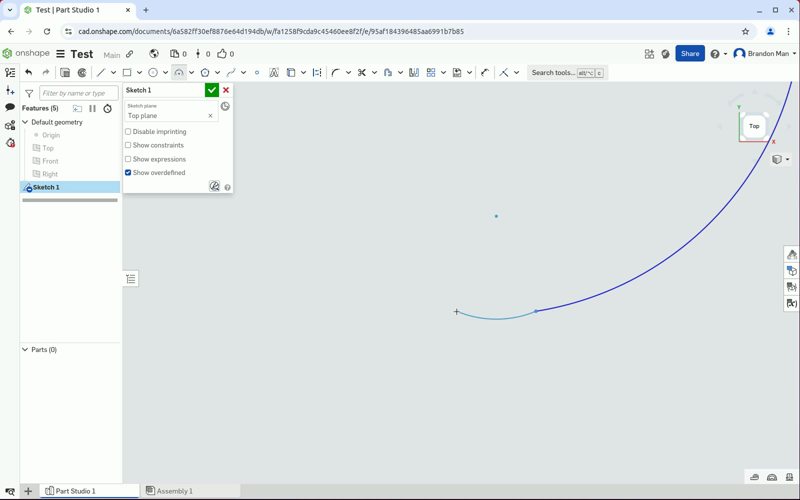
scroll(-6)
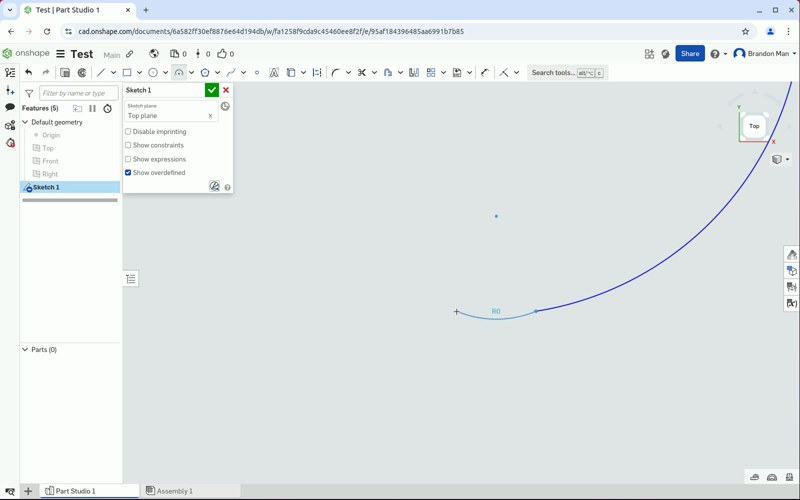
scroll(-6)
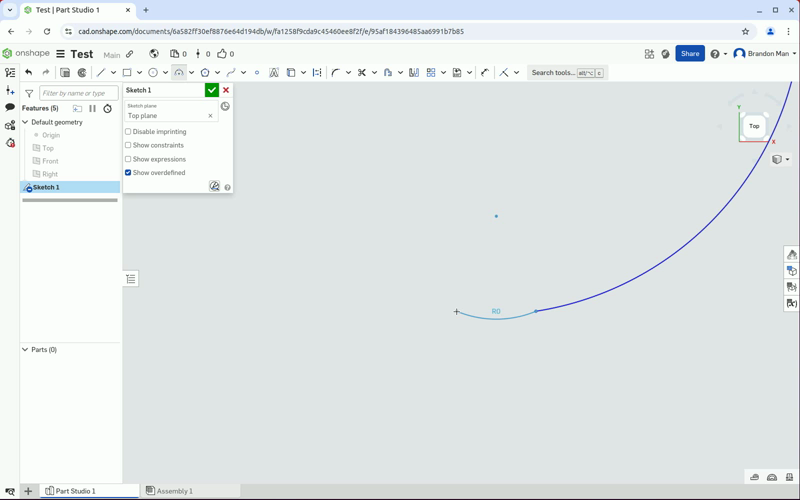
scroll(-6)
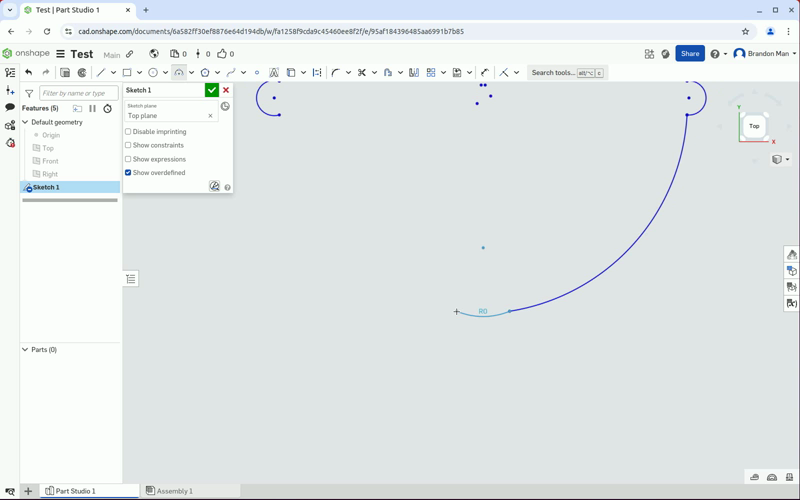
scroll(-6)
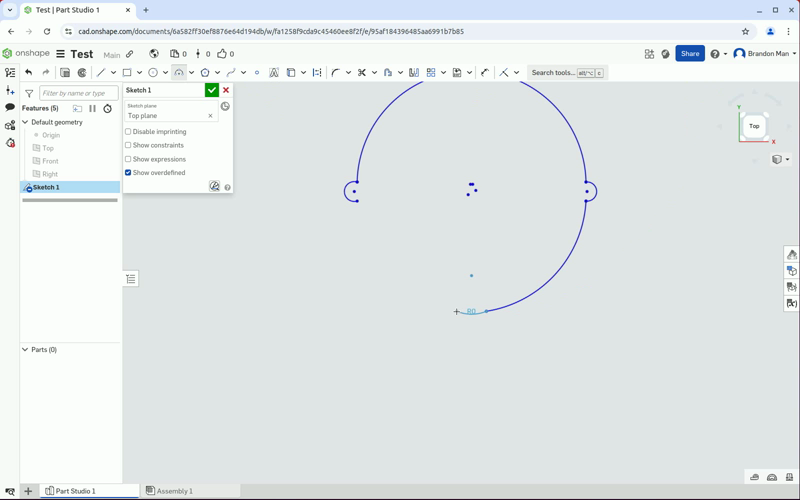
scroll(-6)
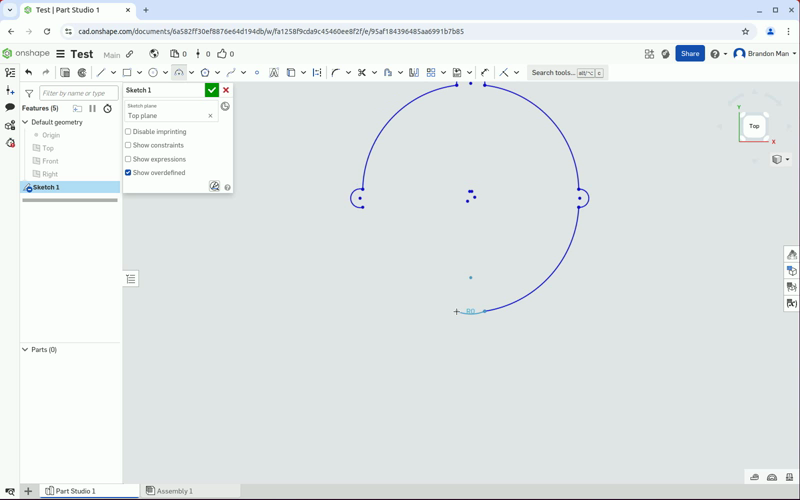
scroll(-6)
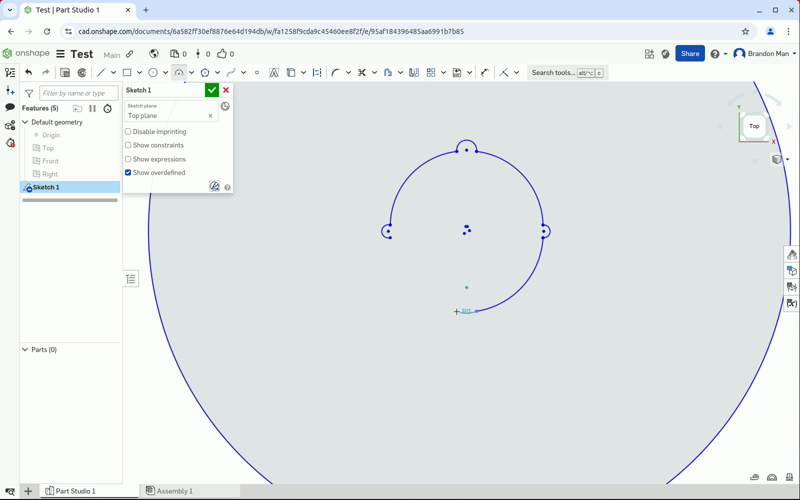
scroll(-6)
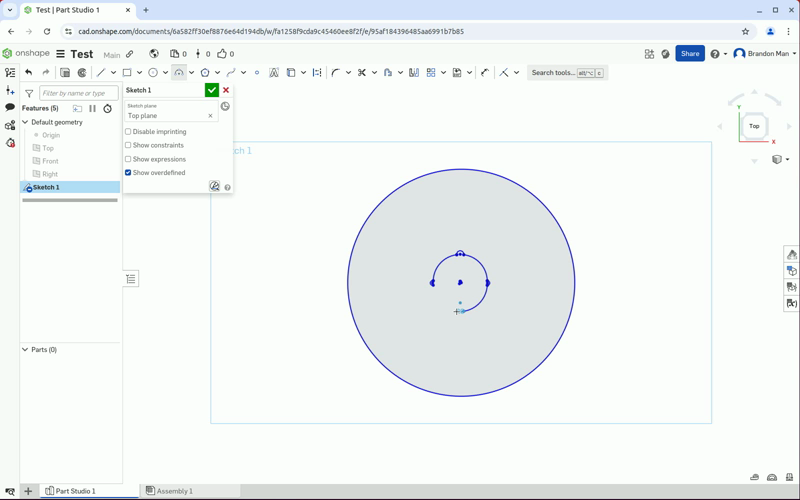
mouse_move(460, 315)
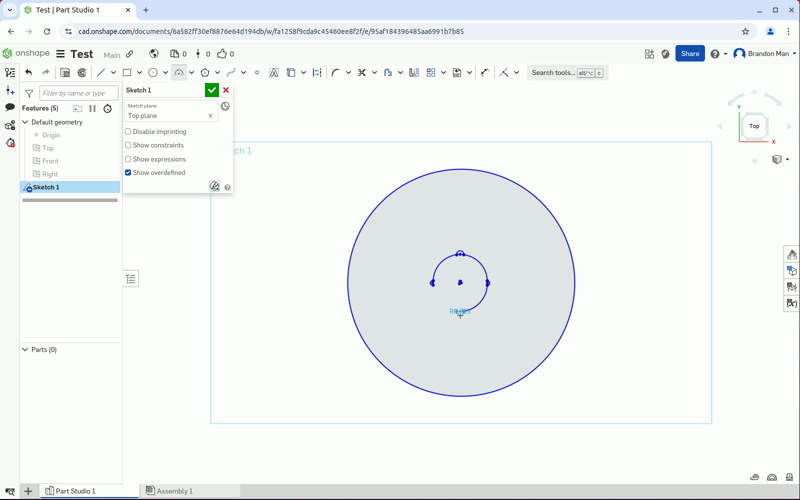
scroll(6)
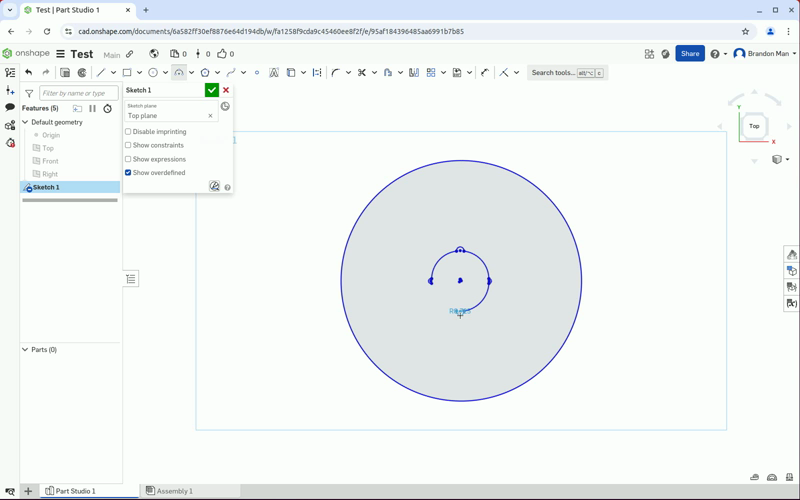
scroll(6)
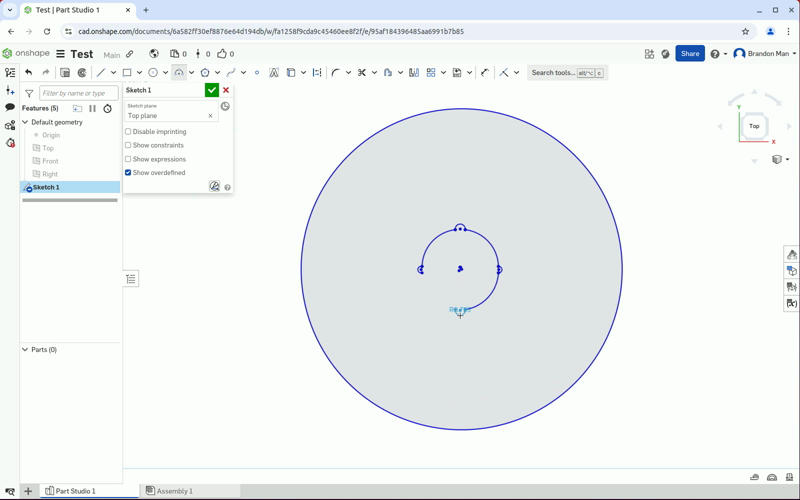
scroll(6)
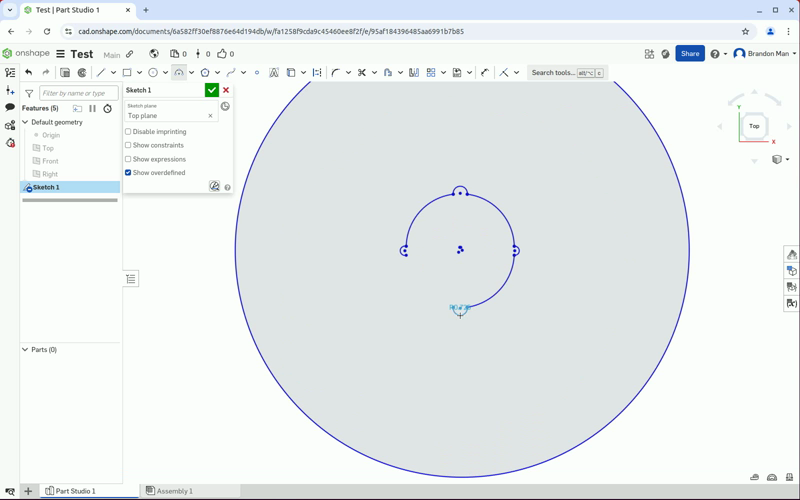
scroll(6)
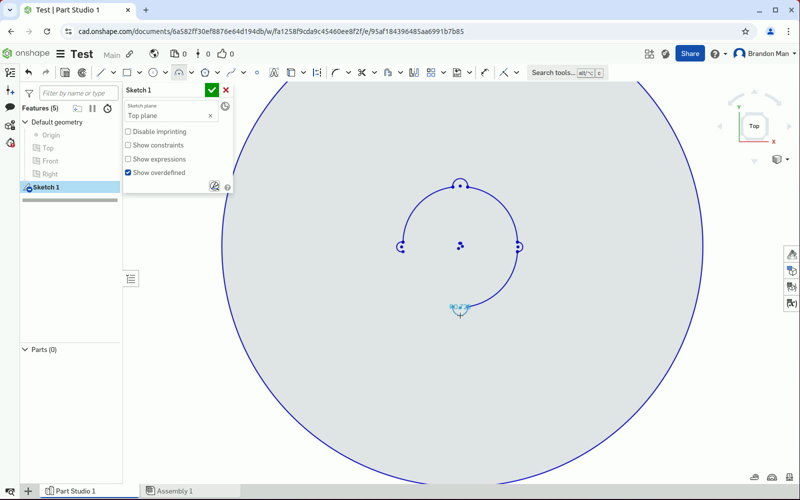
scroll(6)
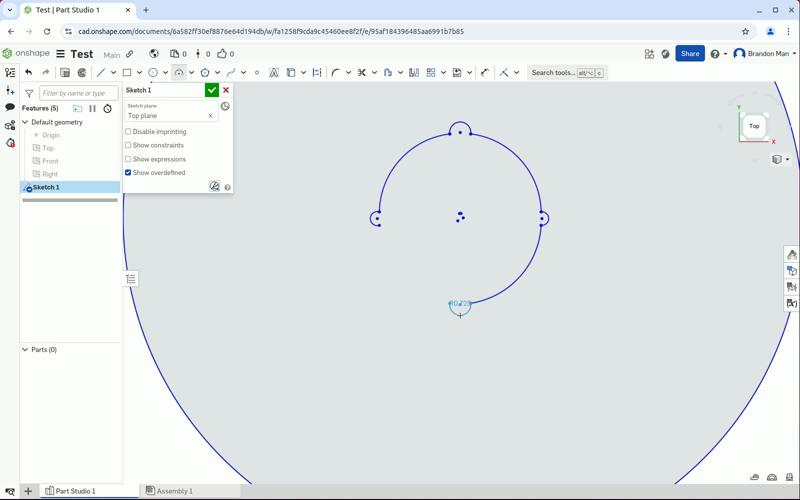
scroll(6)
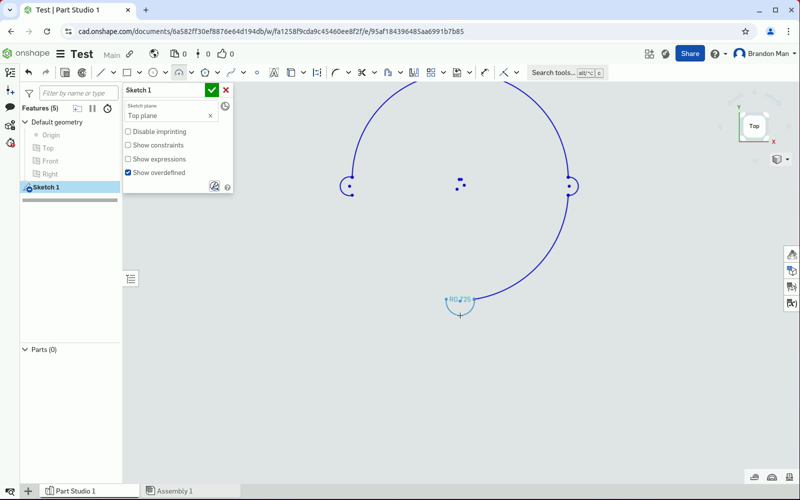
scroll(6)
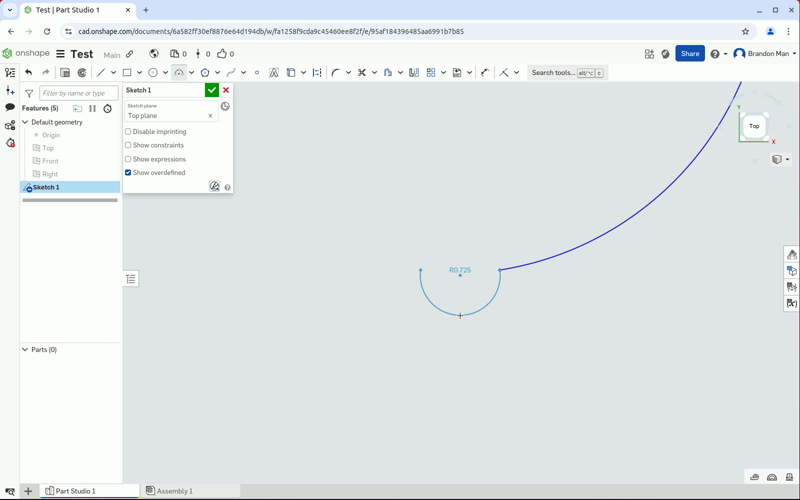
click(460, 315)
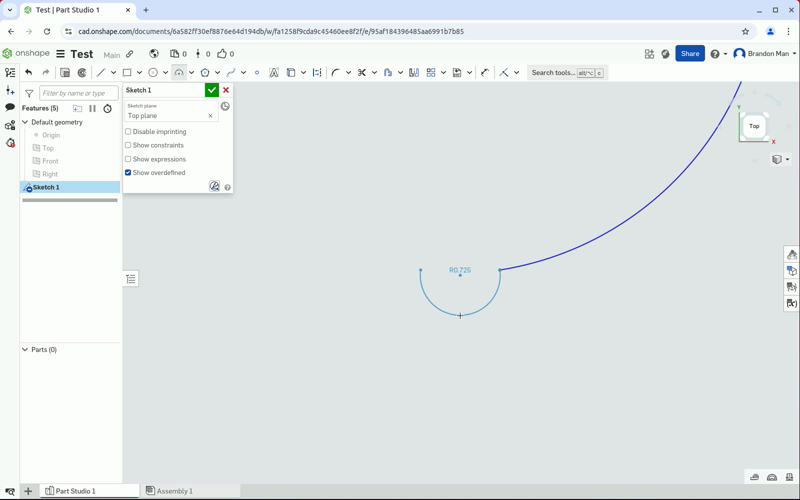
scroll(-6)
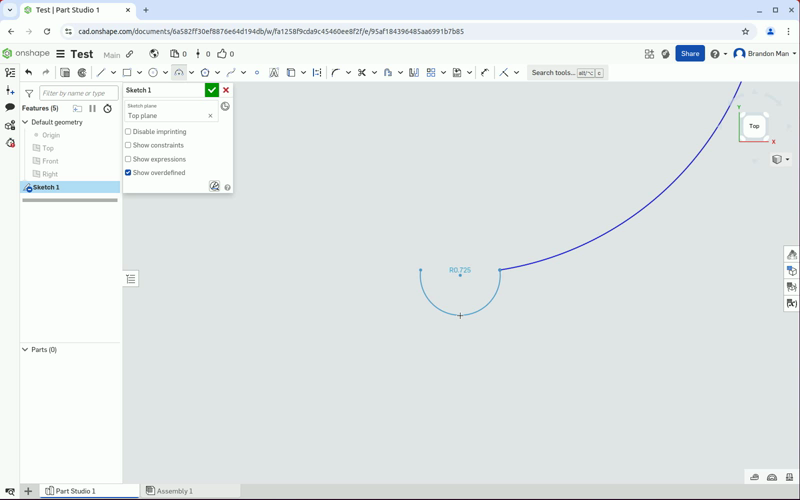
scroll(-6)
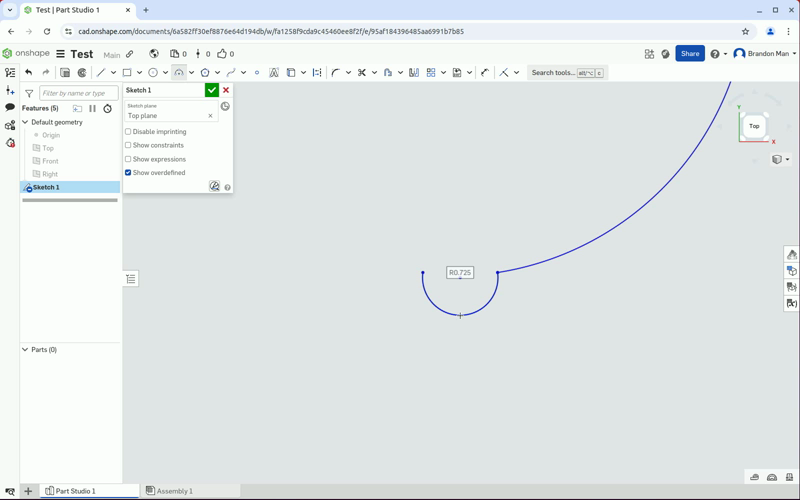
scroll(-6)
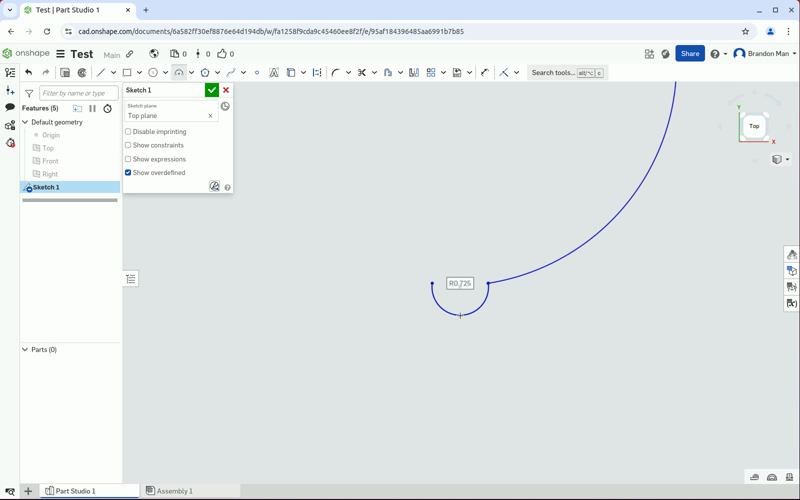
scroll(-6)
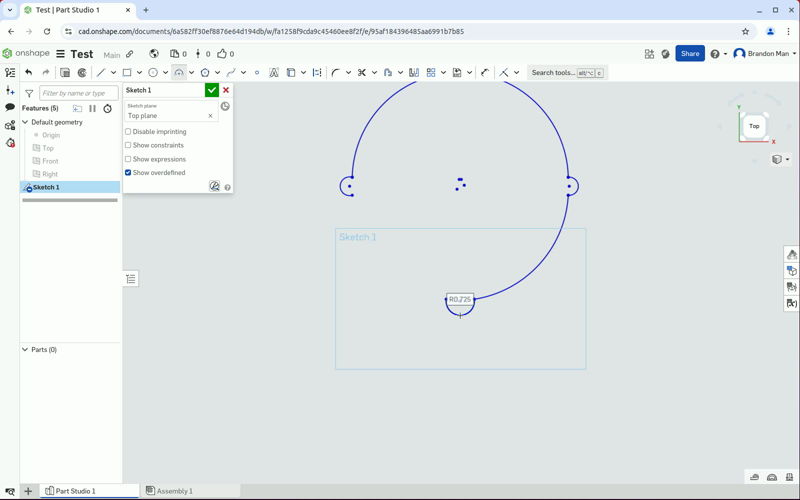
scroll(-6)
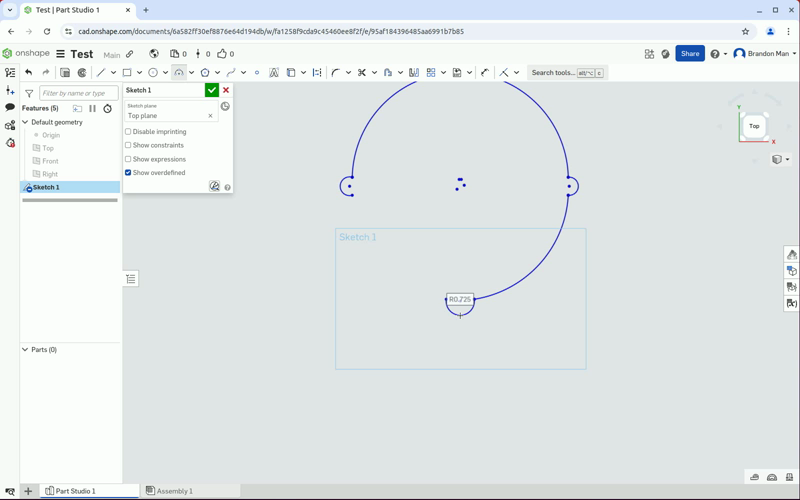
scroll(-6)
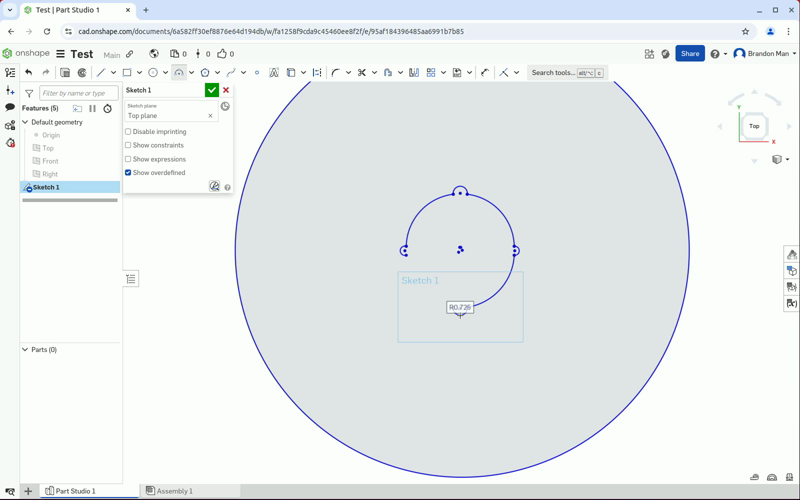
scroll(-6)
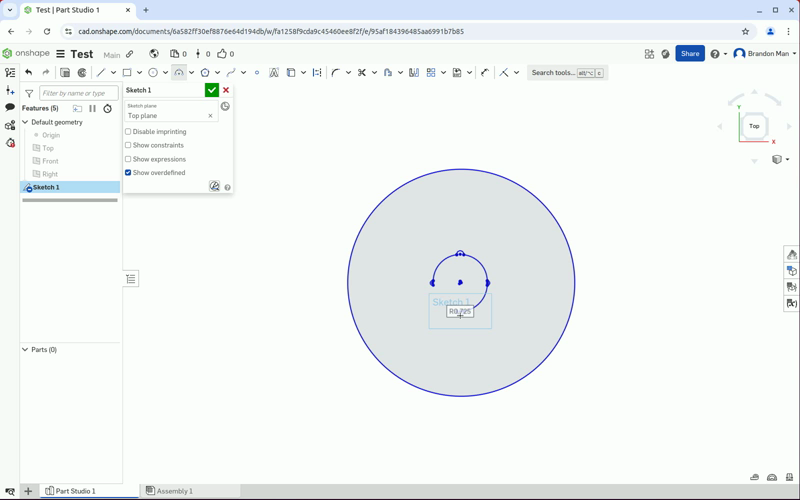
key_up(shift)
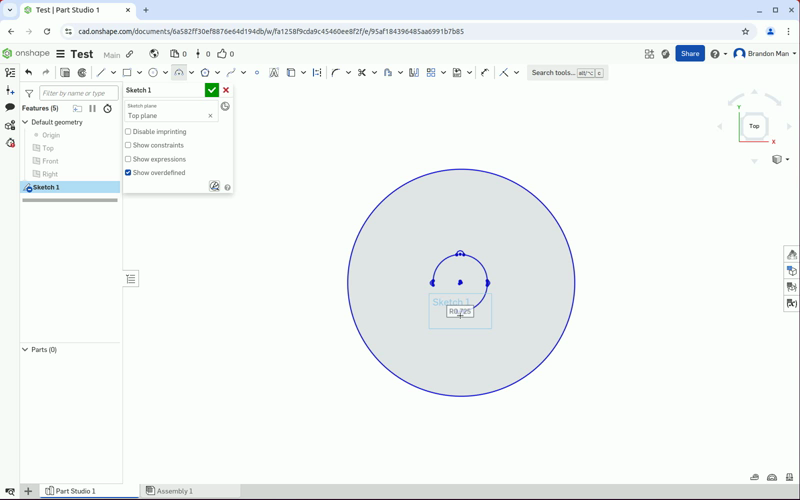
mouse_move(456, 311)
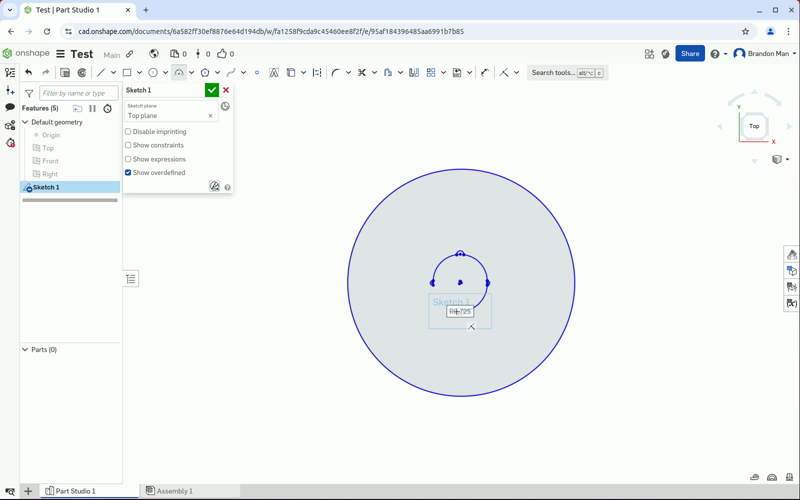
scroll(6)
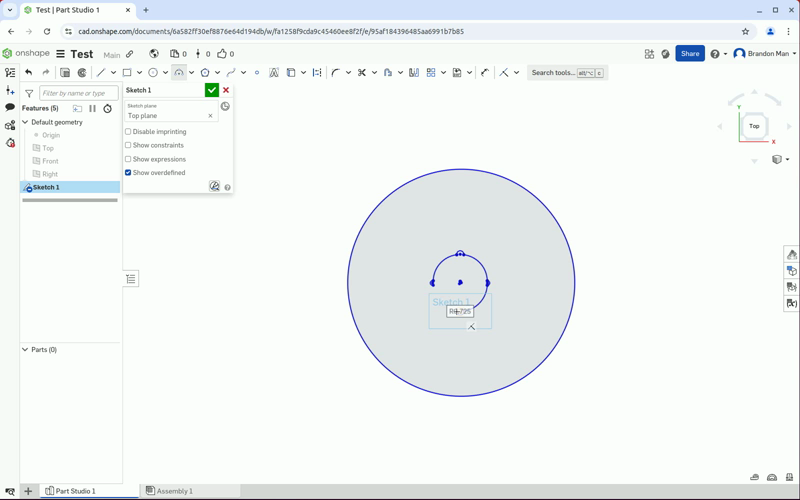
scroll(6)
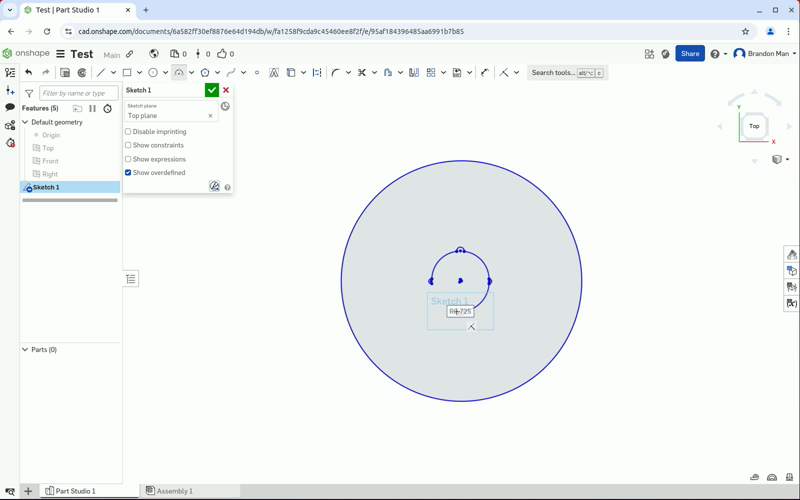
scroll(6)
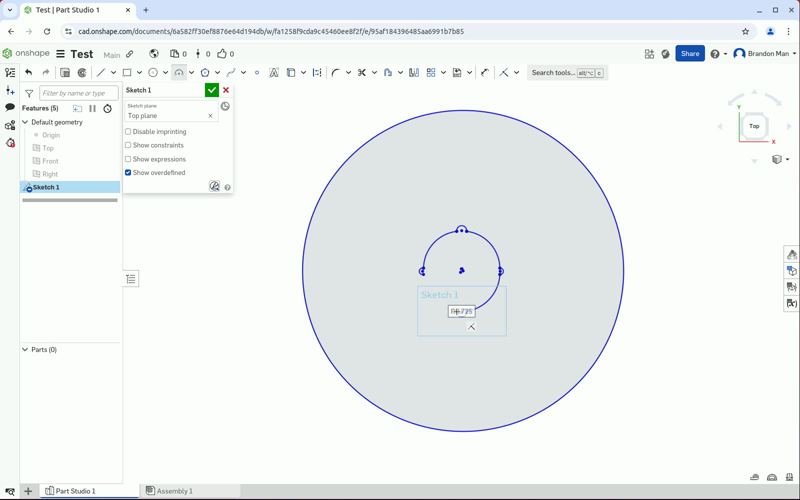
scroll(6)
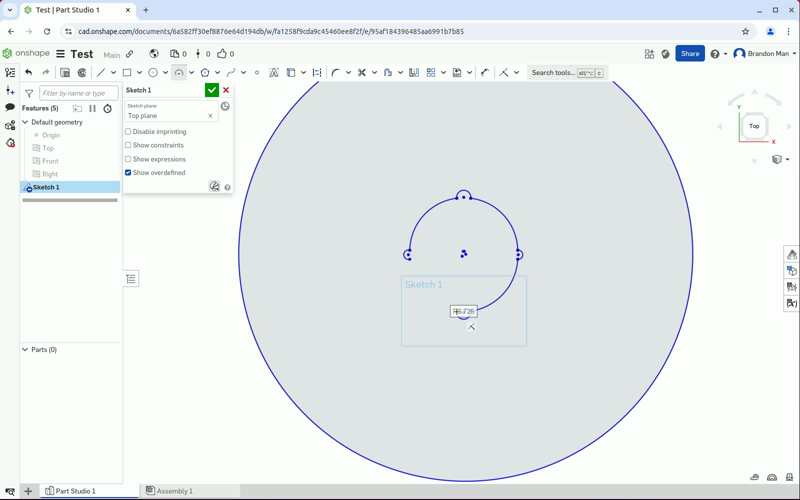
scroll(6)
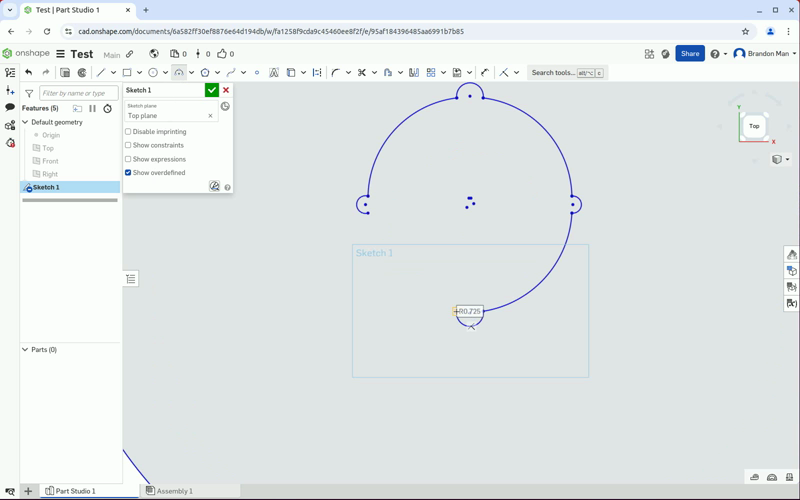
scroll(6)
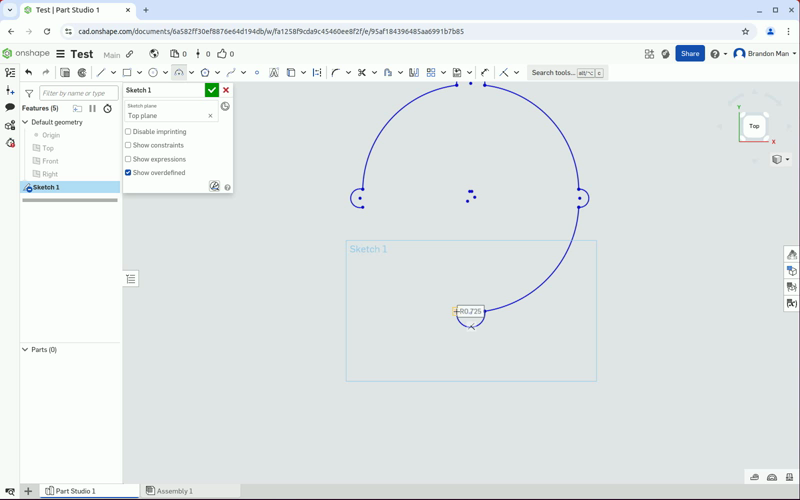
scroll(6)
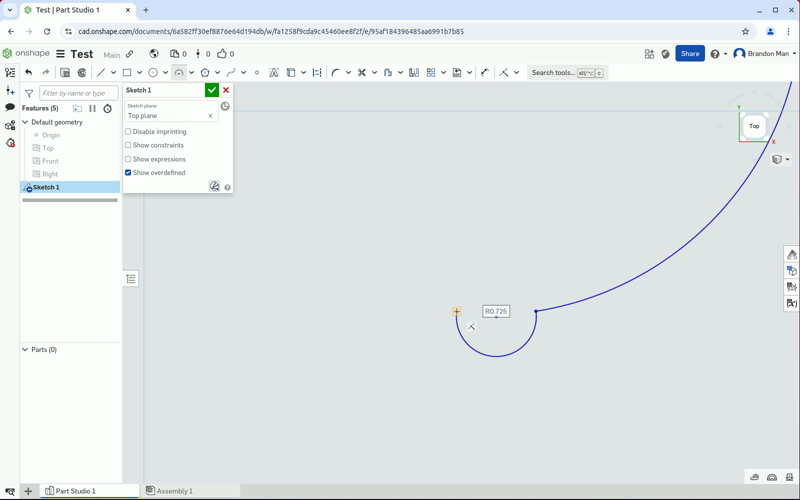
click(456, 311)
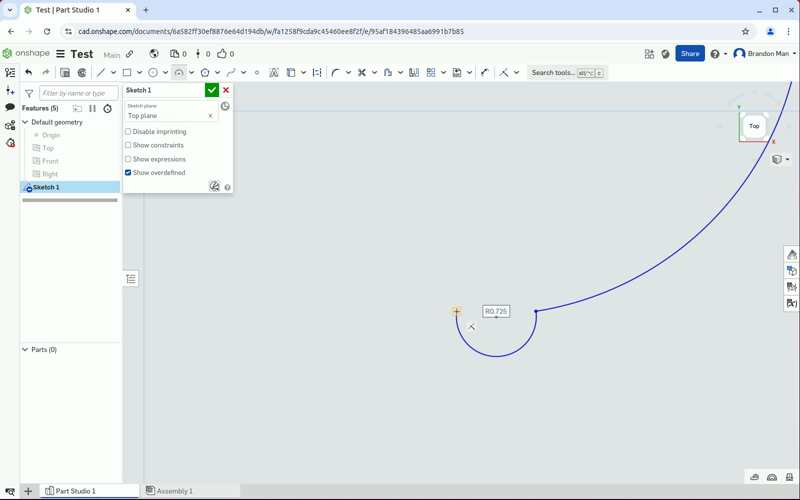
scroll(-6)
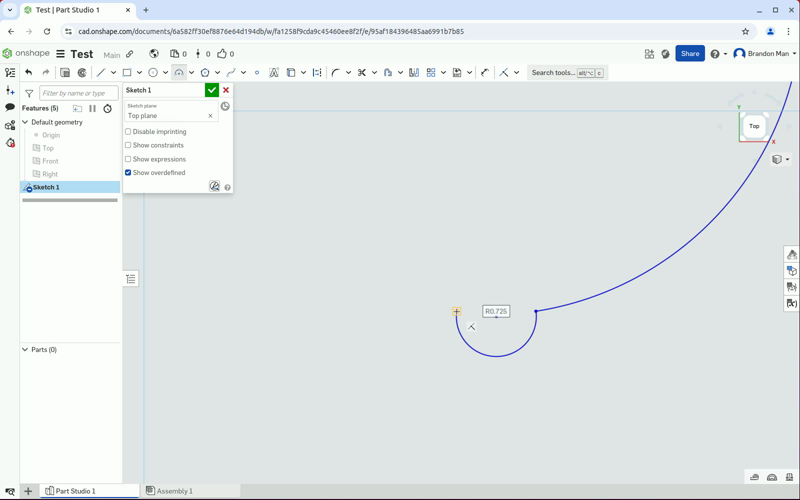
scroll(-6)
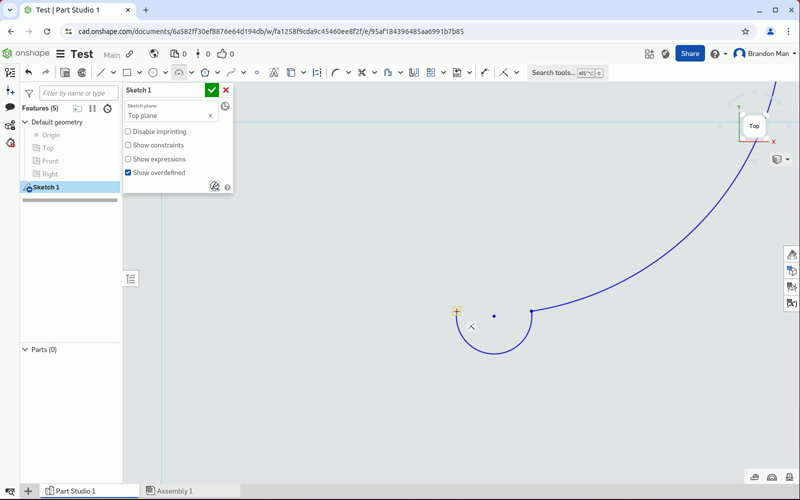
scroll(-6)
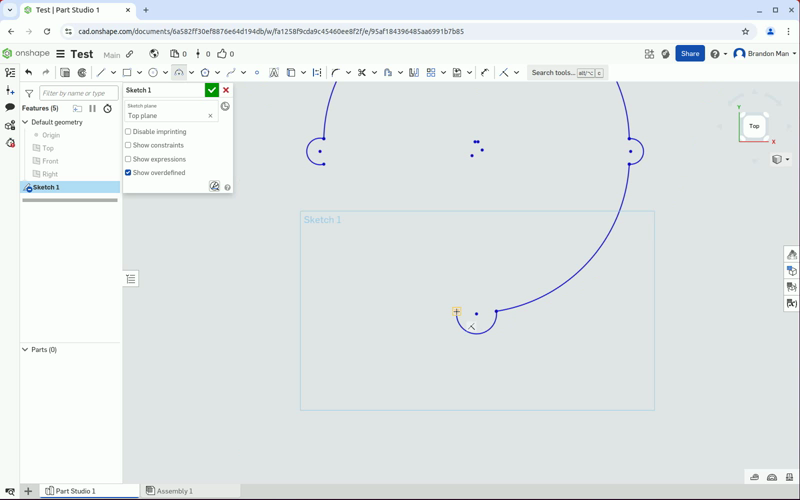
scroll(-6)
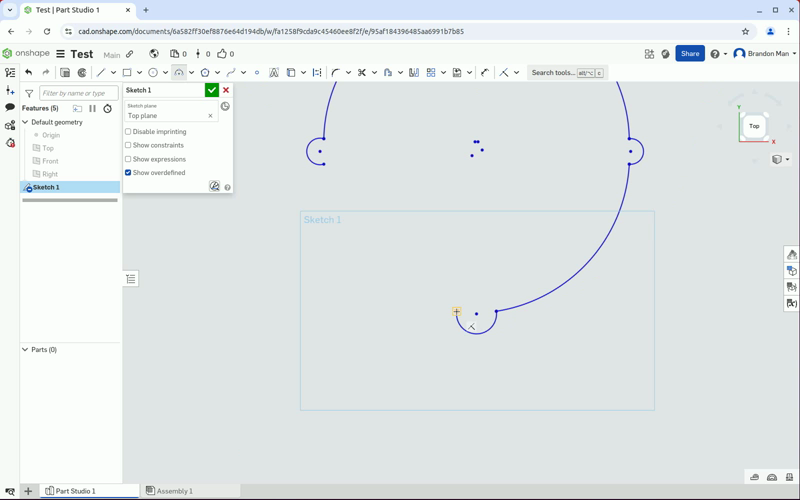
scroll(-6)
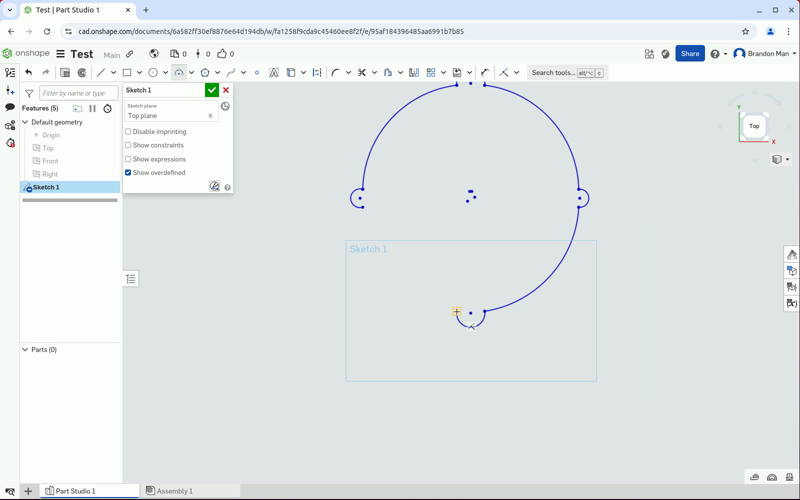
scroll(-6)
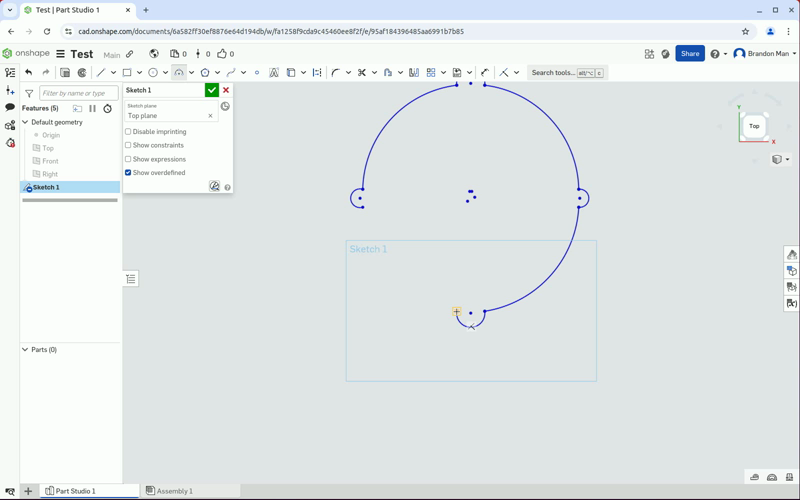
scroll(-6)
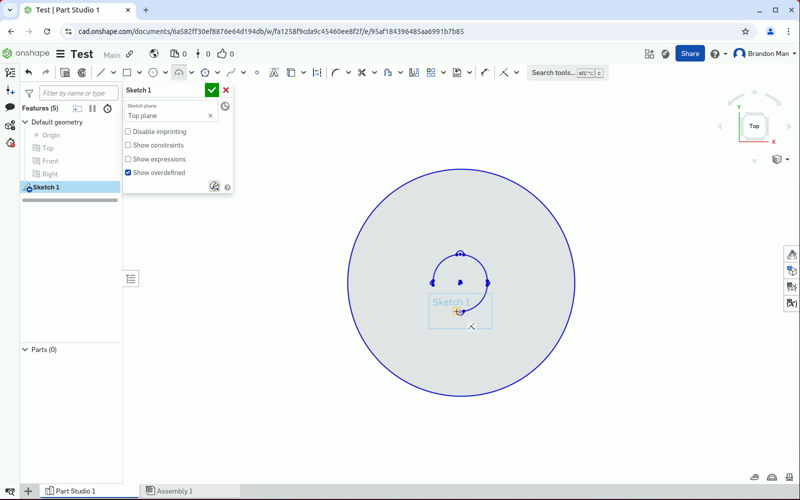
mouse_move(433, 285)
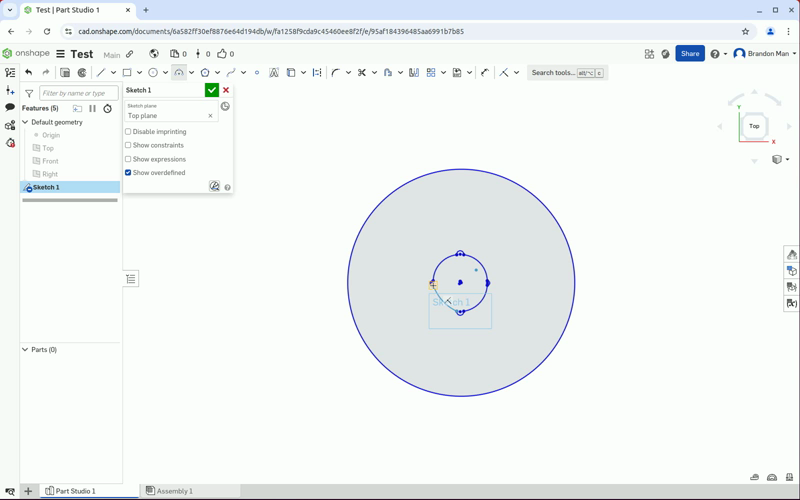
scroll(6)
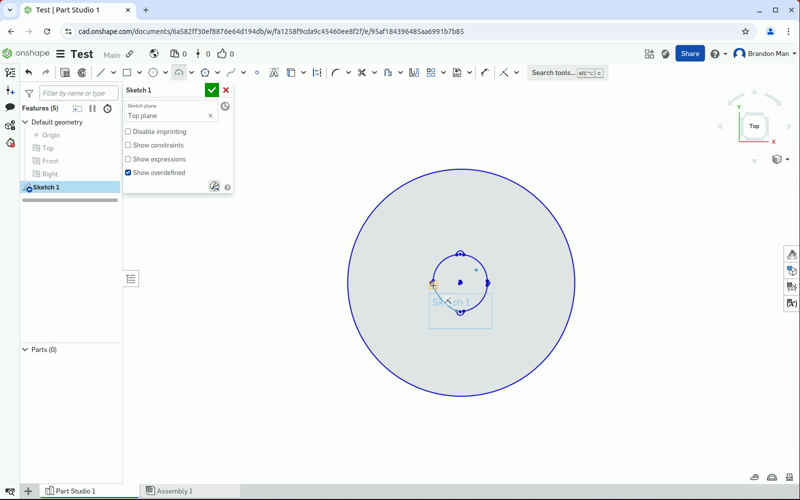
scroll(6)
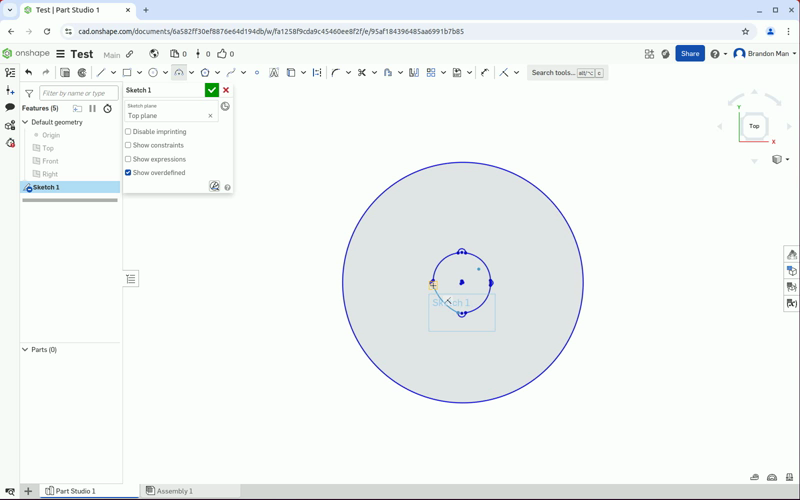
scroll(6)
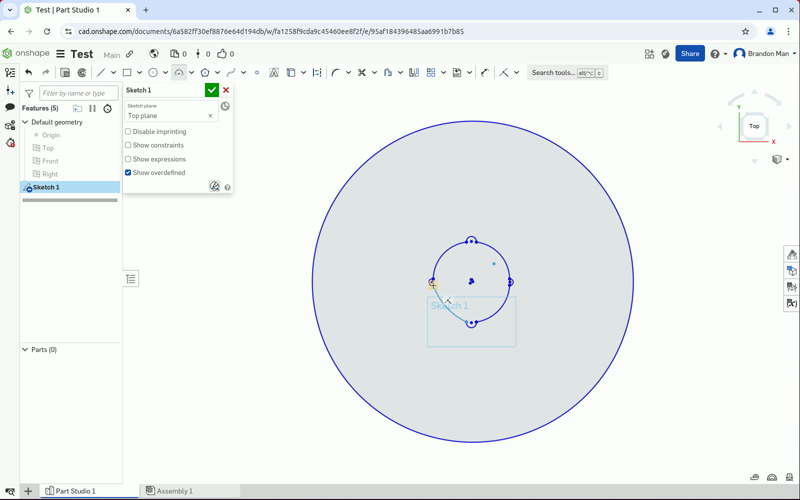
scroll(6)
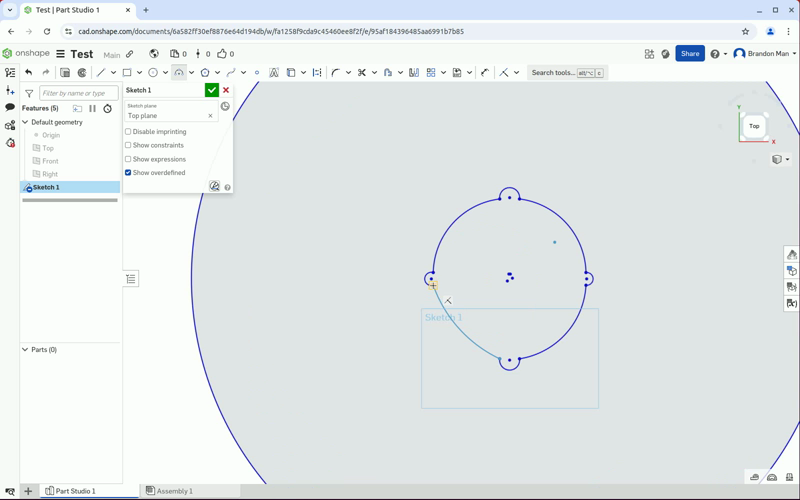
scroll(6)
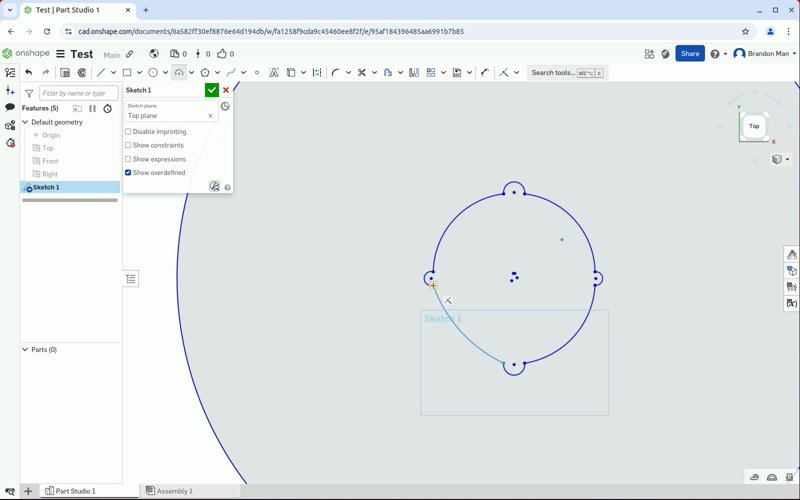
scroll(6)
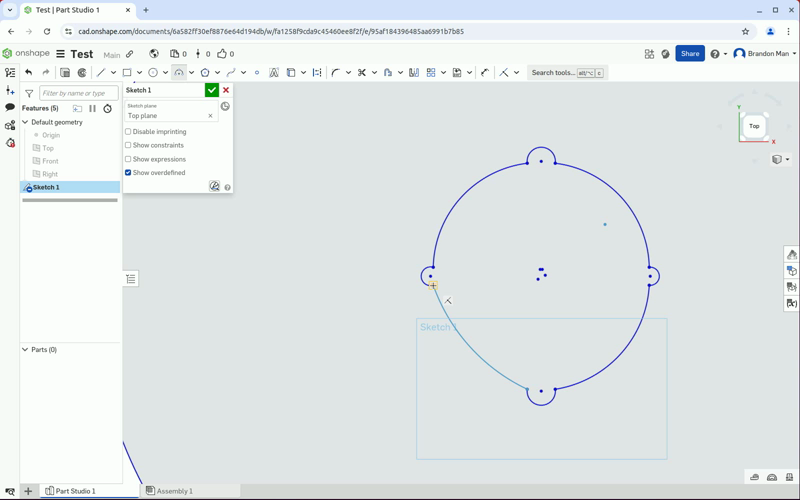
scroll(6)
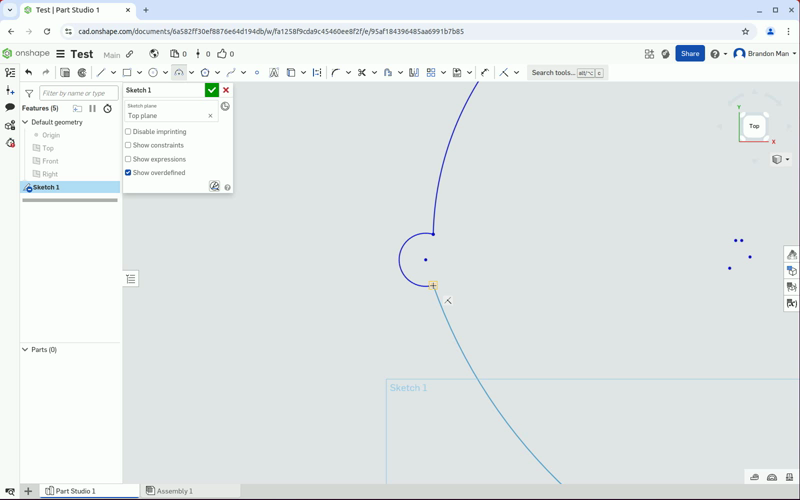
click(433, 285)
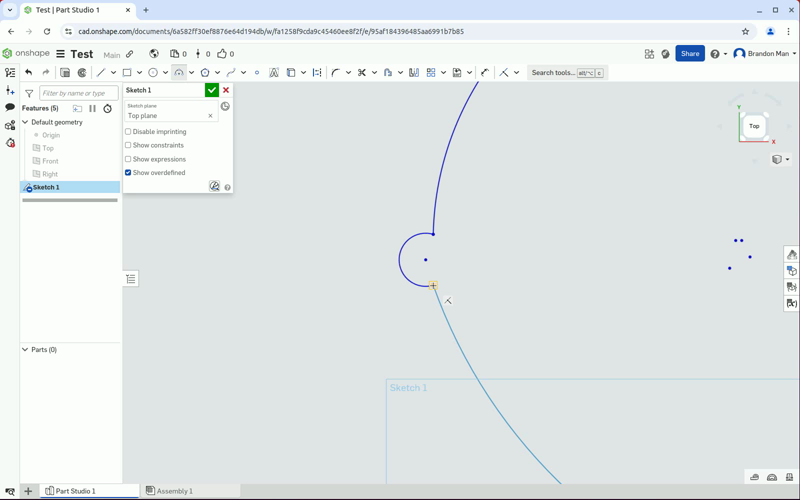
scroll(-6)
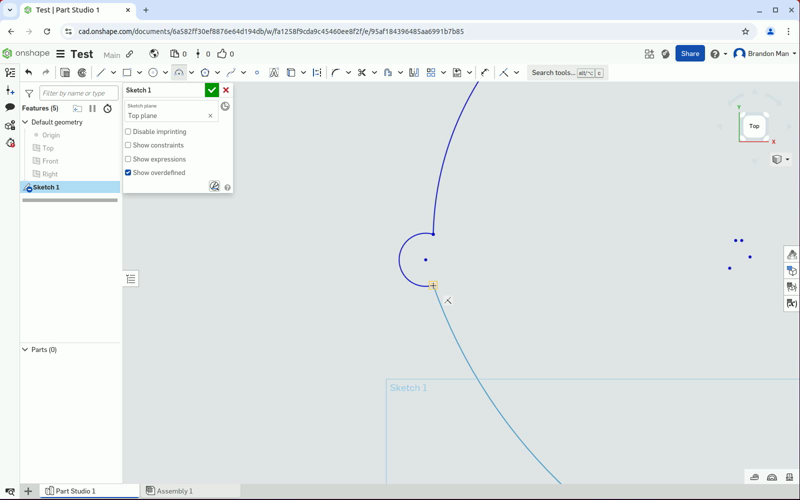
scroll(-6)
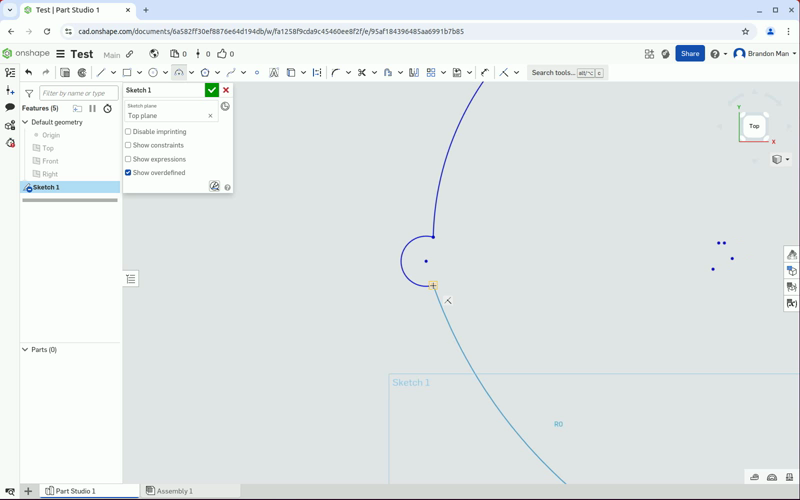
scroll(-6)
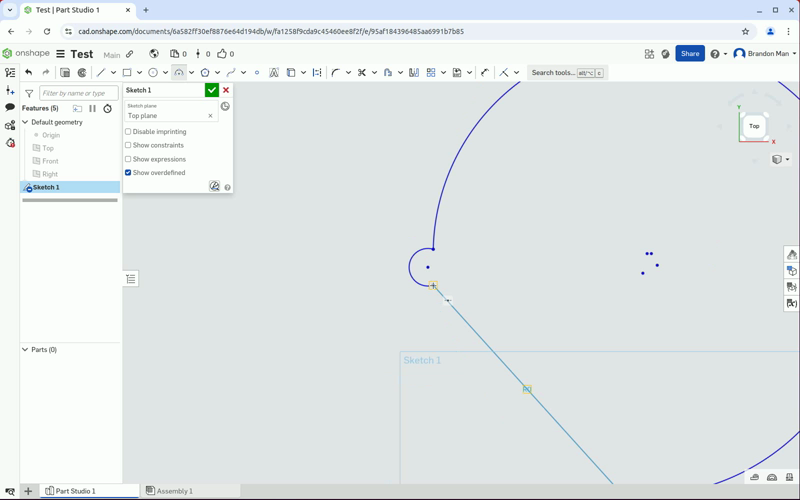
scroll(-6)
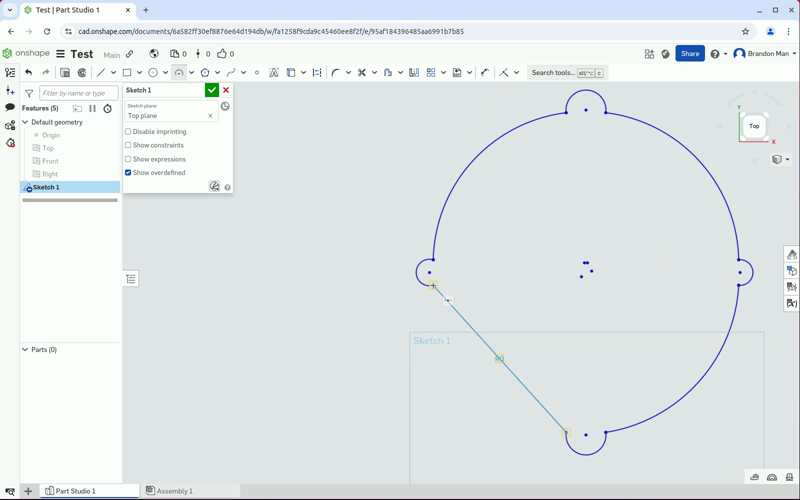
scroll(-6)
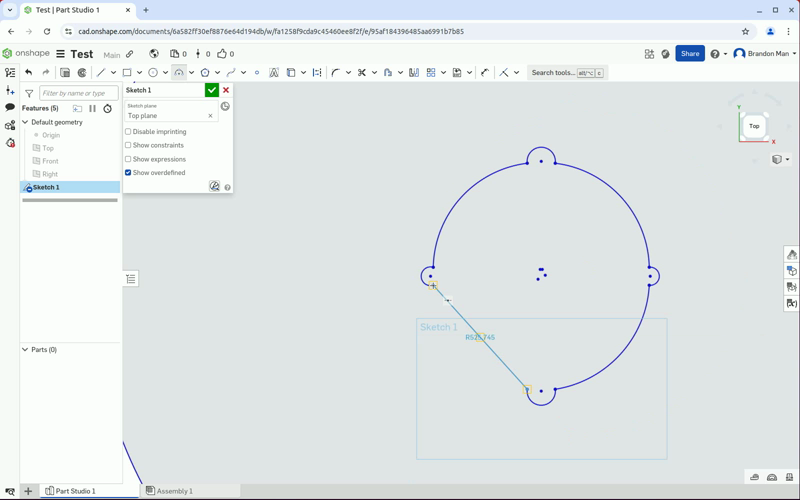
scroll(-6)
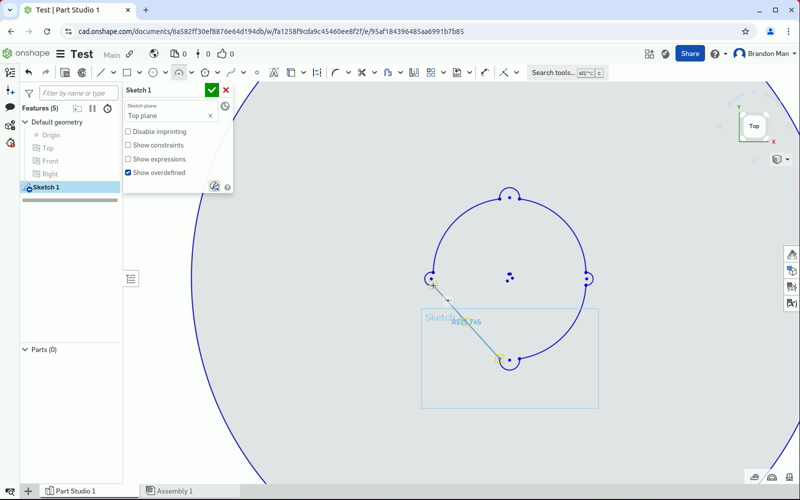
scroll(-6)
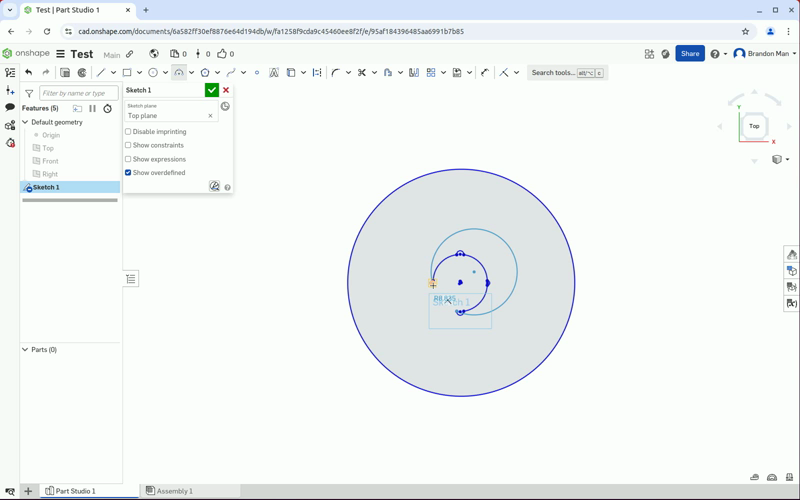
key_down(shift)
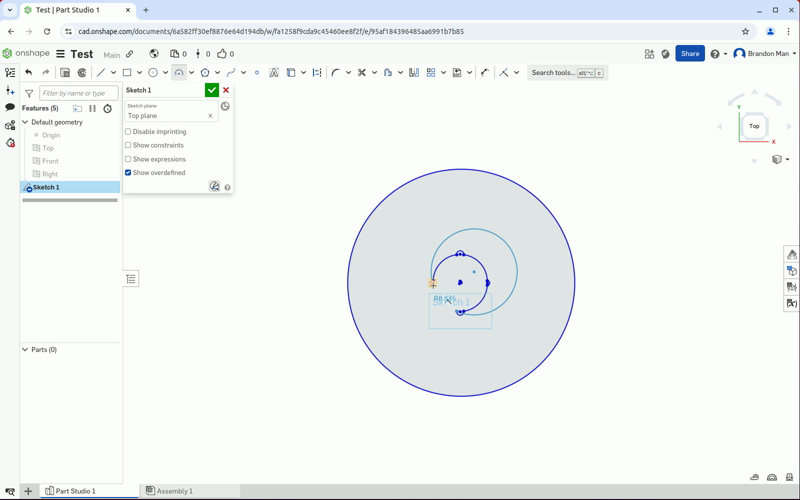
mouse_move(440, 302)
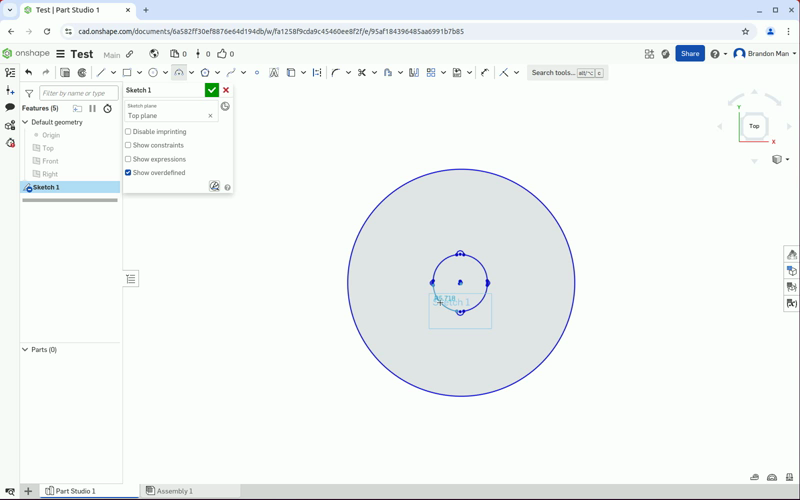
click(440, 302)
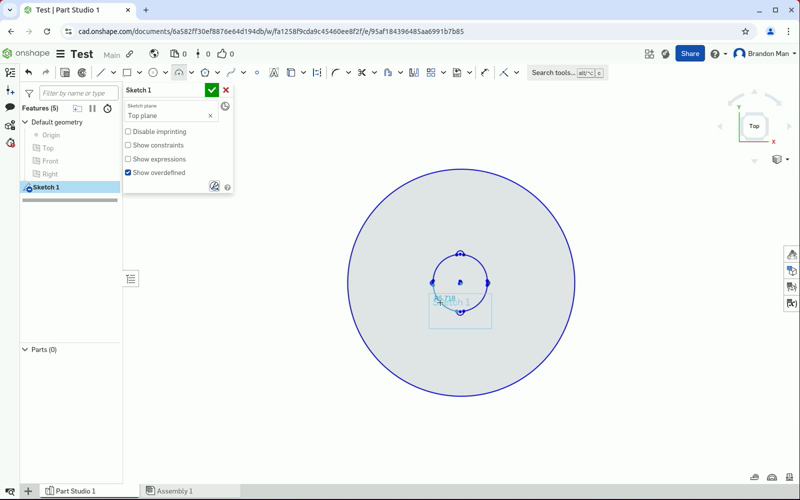
key_up(shift)
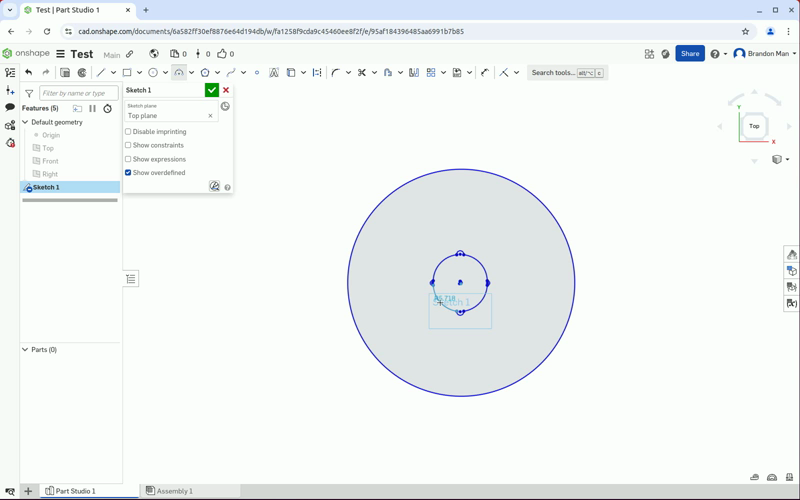
key(esc)
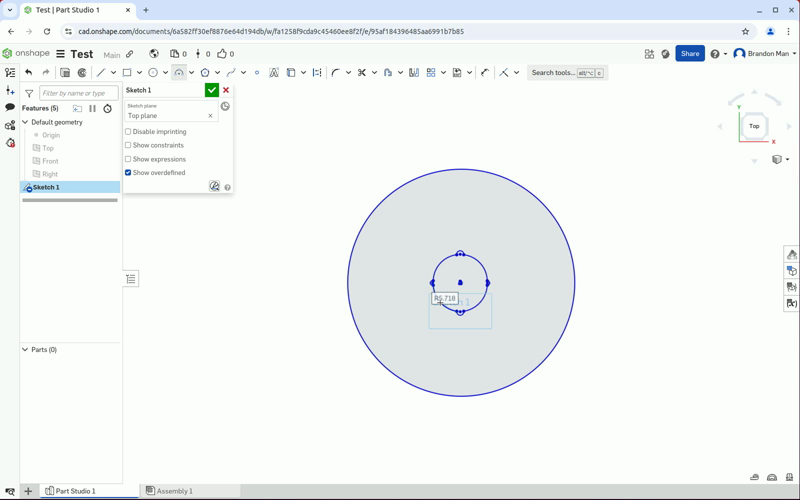
mouse_move(498, 334)
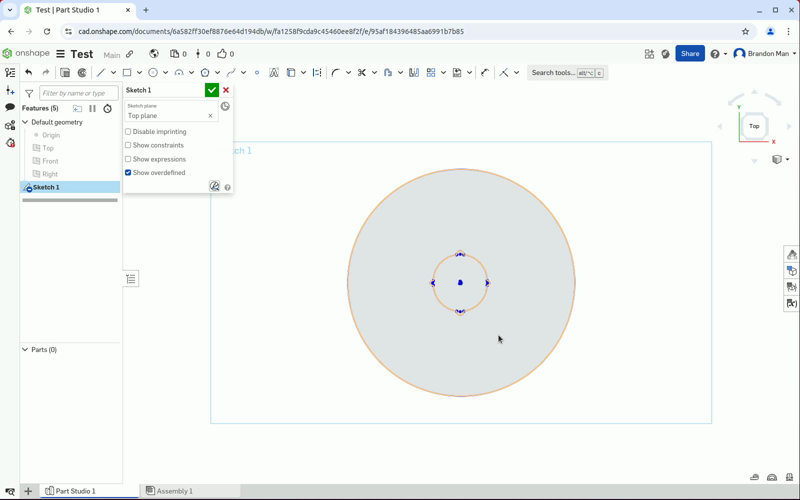
click(498, 334)
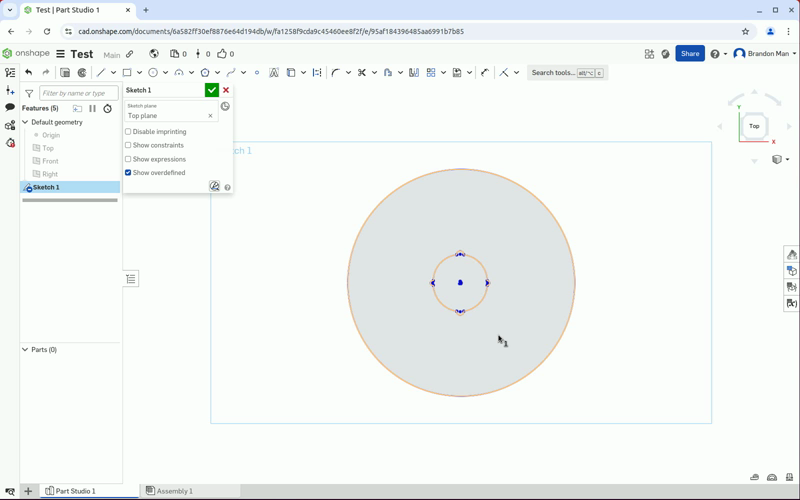
mouse_move(73, 352)
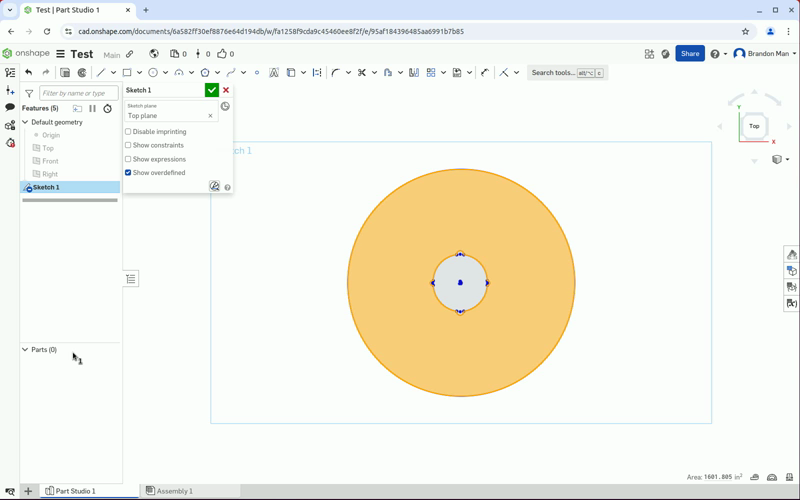
key(shift+y)
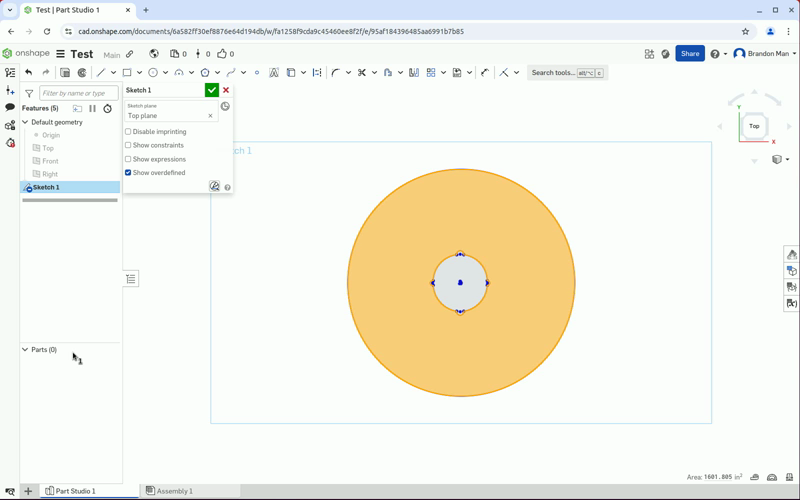
key(shift+e)
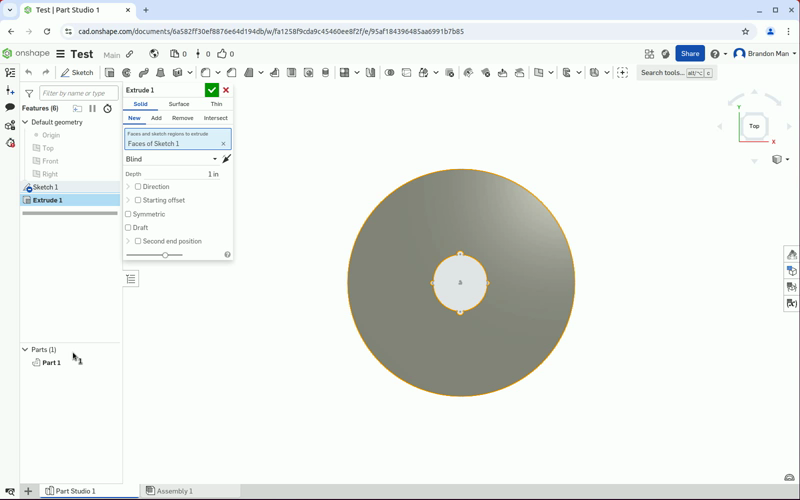
mouse_move(143, 106)
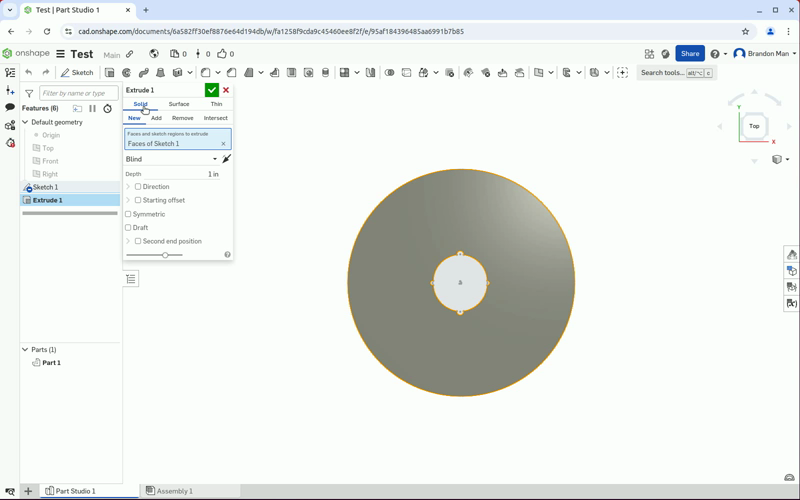
click(143, 106)
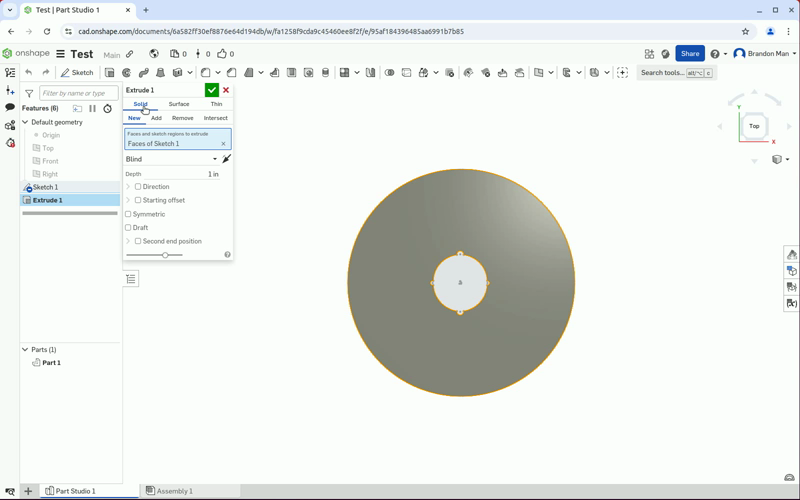
mouse_move(137, 120)
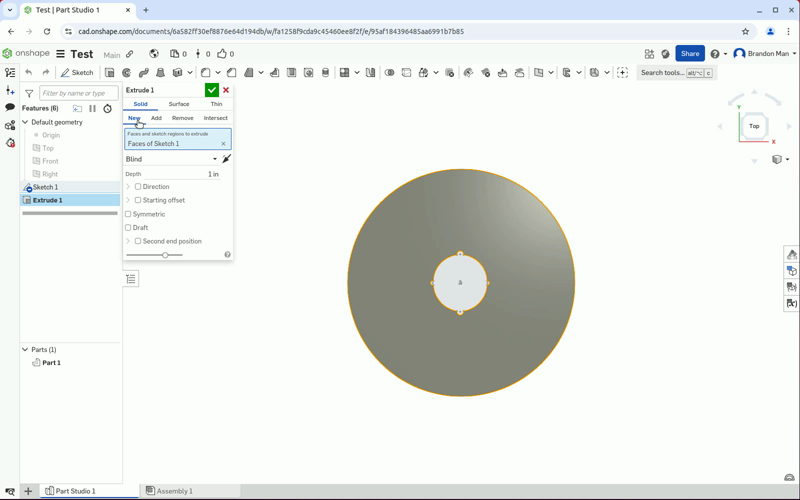
click(137, 120)
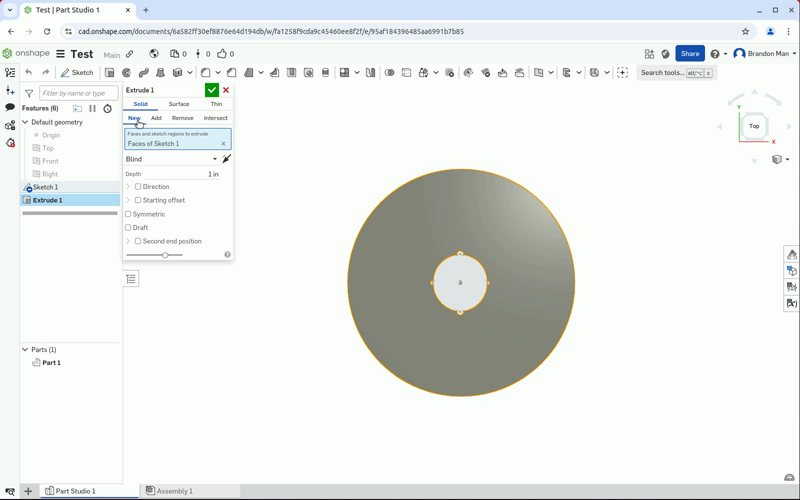
key(tab, 4)
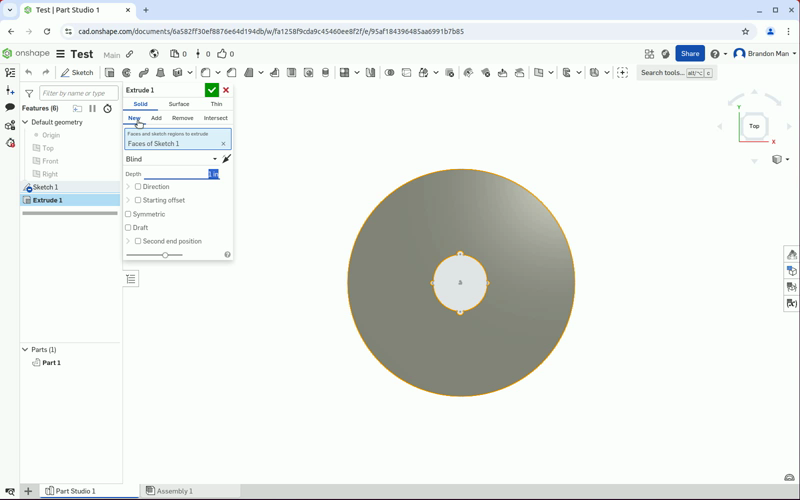
text(3.611)
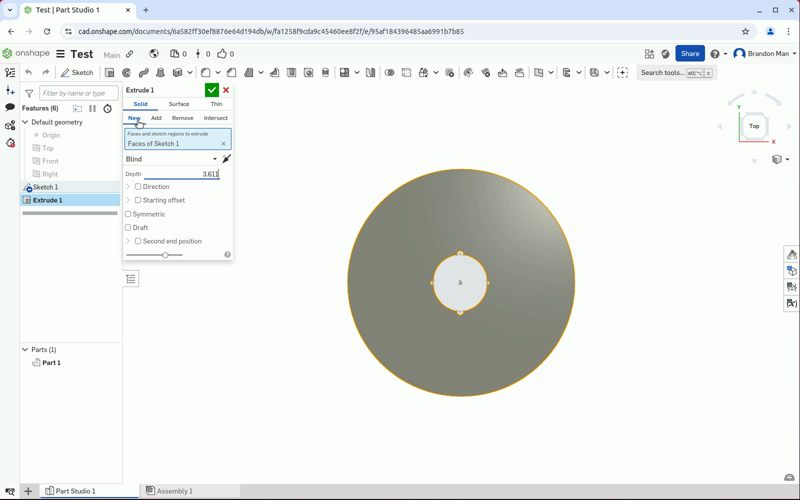
key(enter)
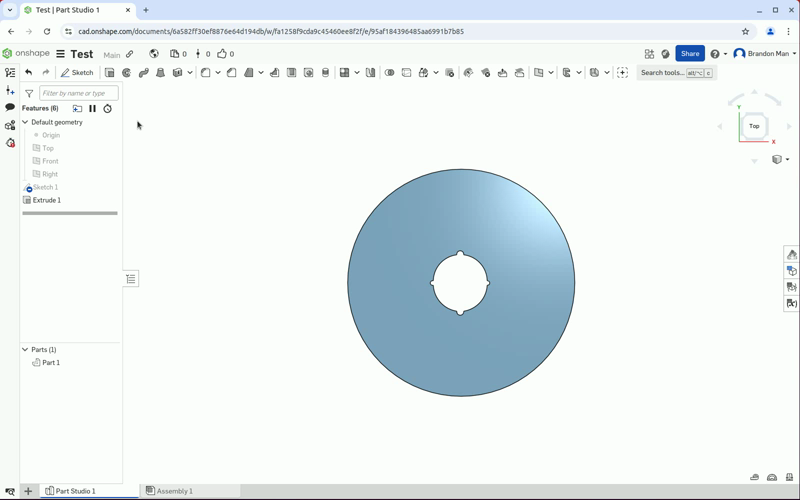
key(shift+h)
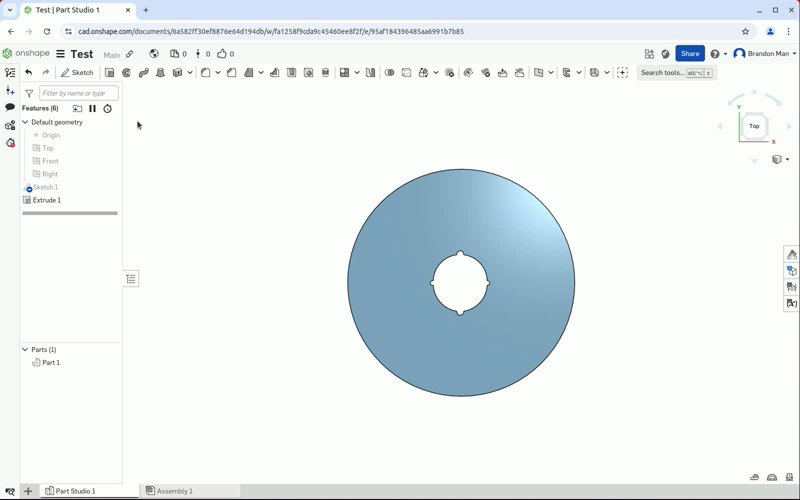
key(shift+h)
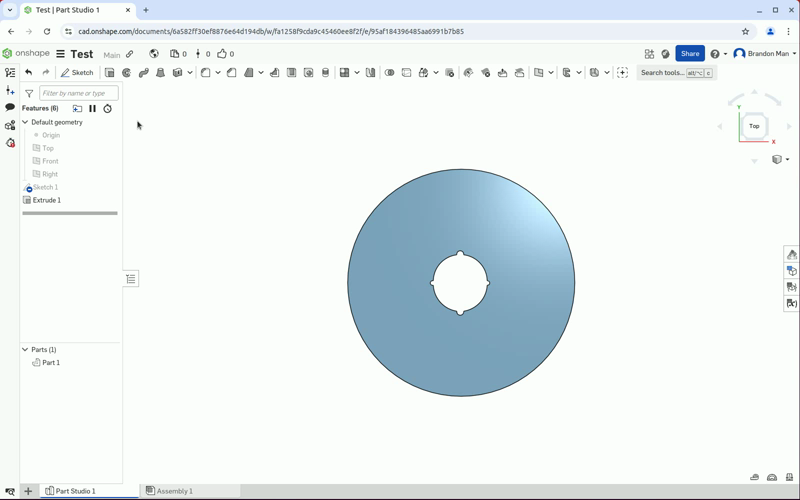
mouse_move(73, 189)
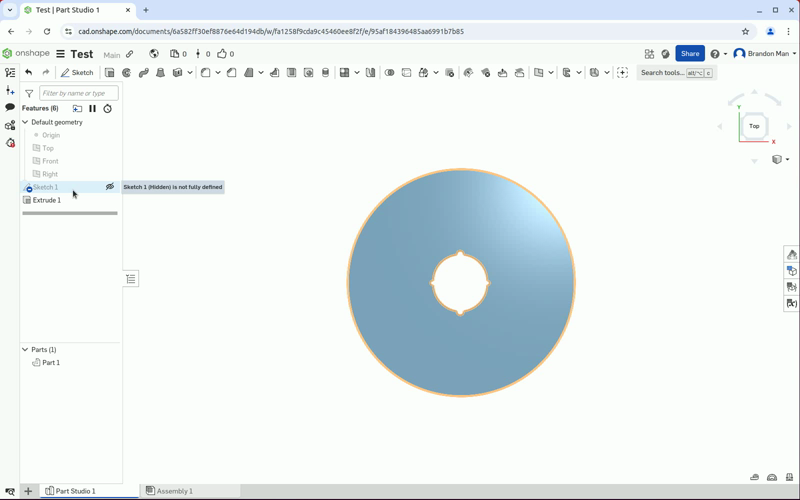
click(73, 189)
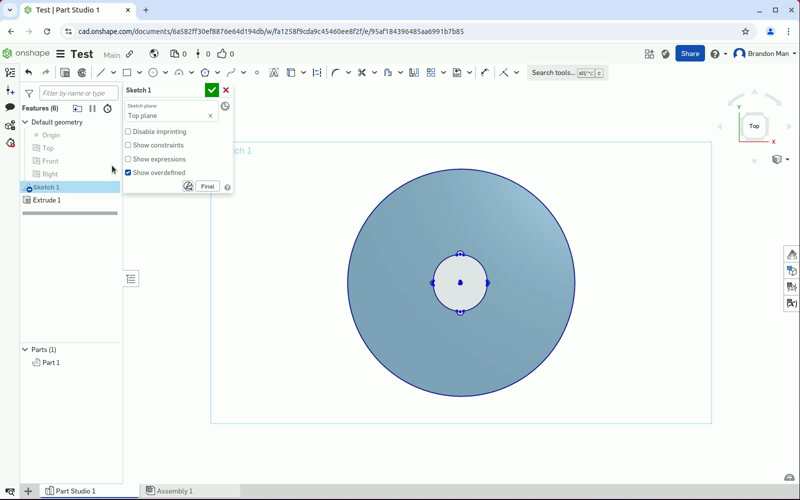
mouse_move(229, 92)
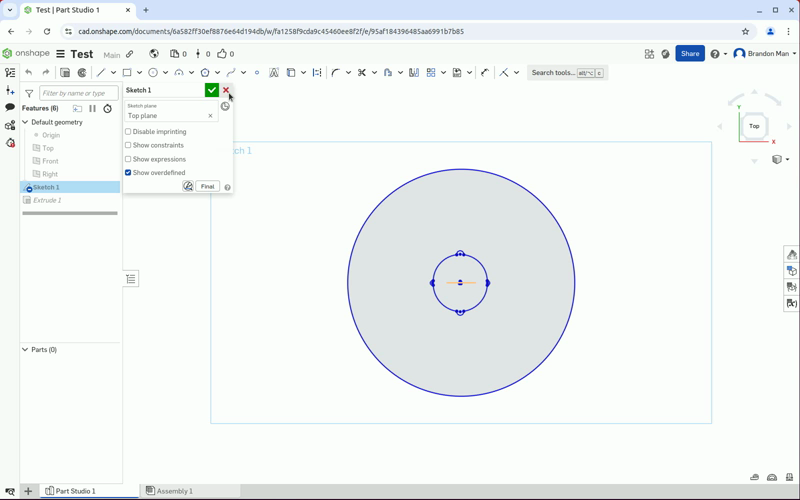
click(229, 92)
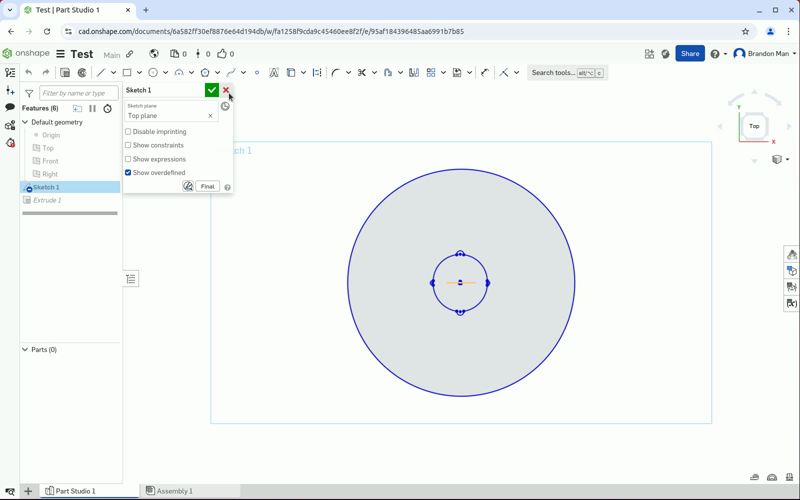
key(shift+s)
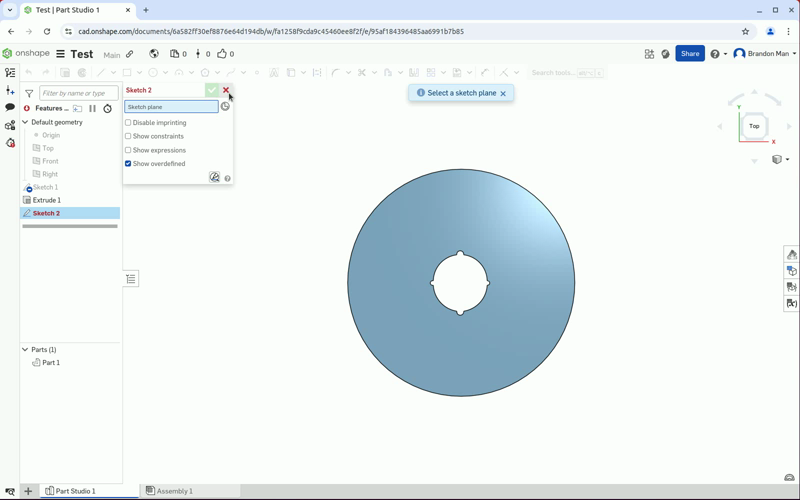
mouse_move(73, 150)
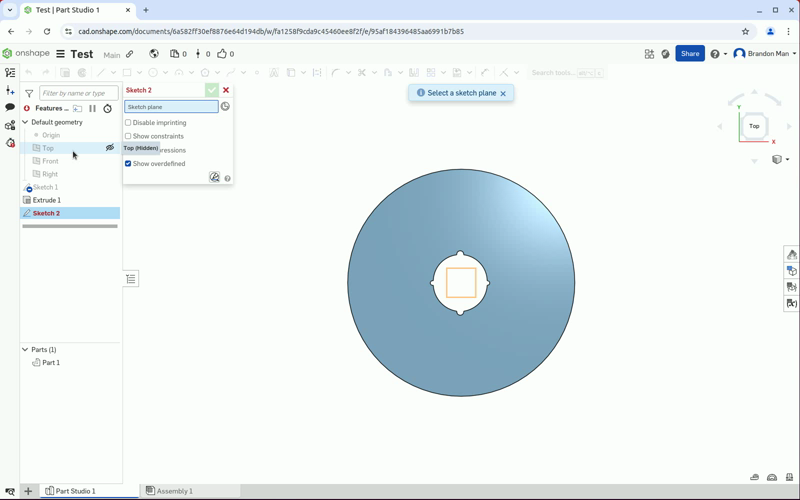
click(73, 150)
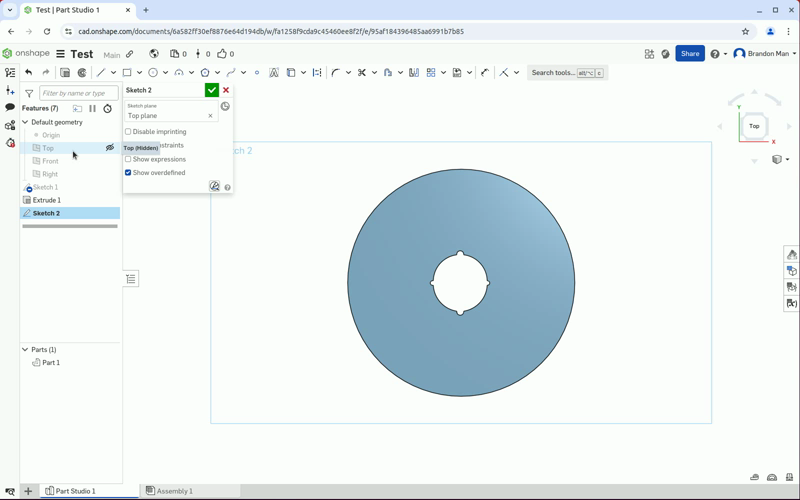
mouse_move(73, 352)
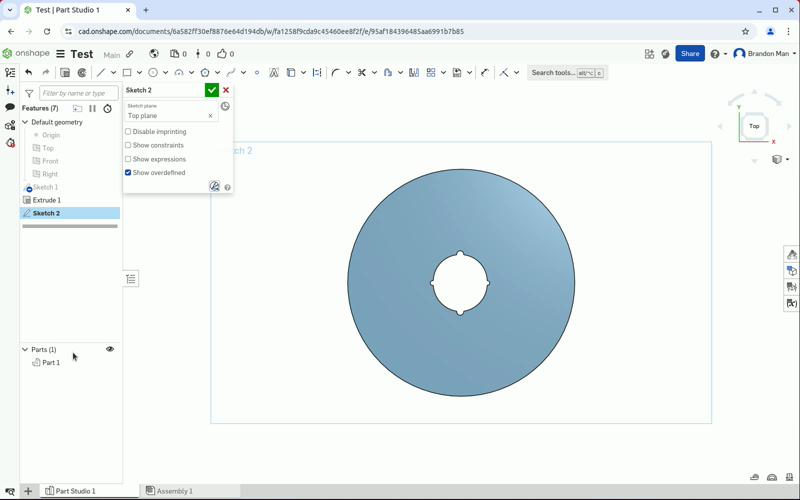
key(y)
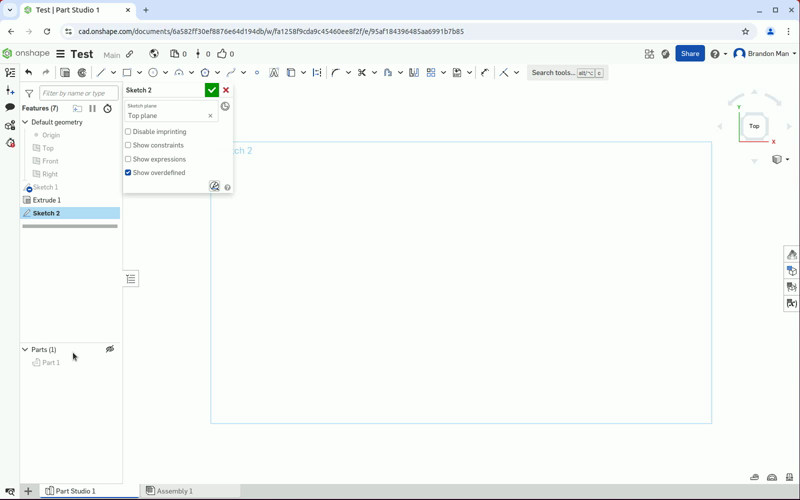
key(a)
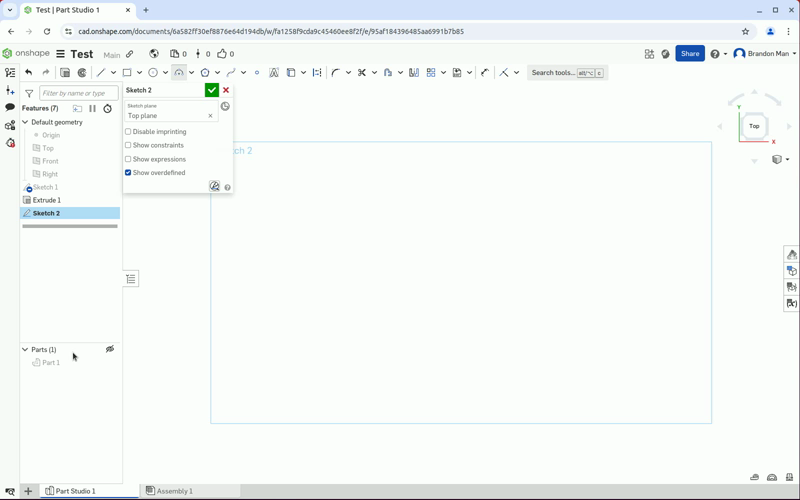
key_down(shift)
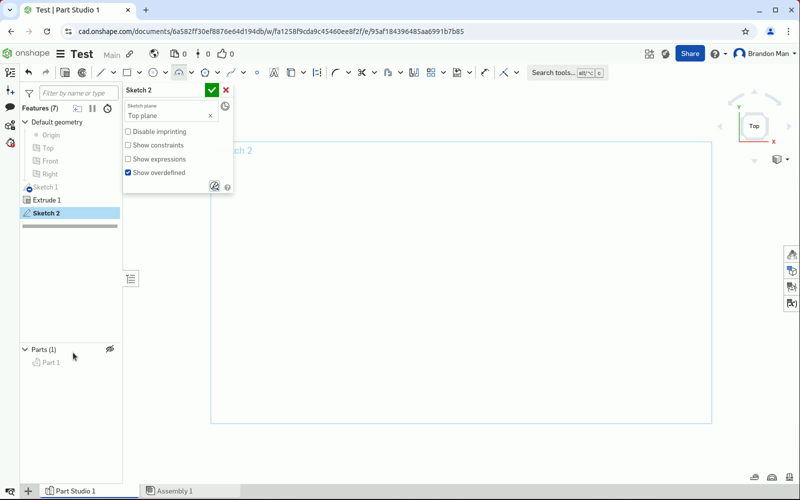
mouse_move(433, 285)
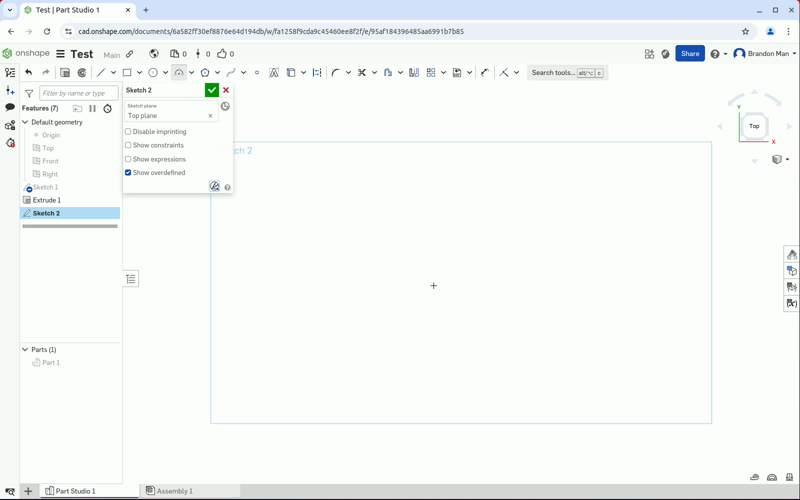
click(433, 285)
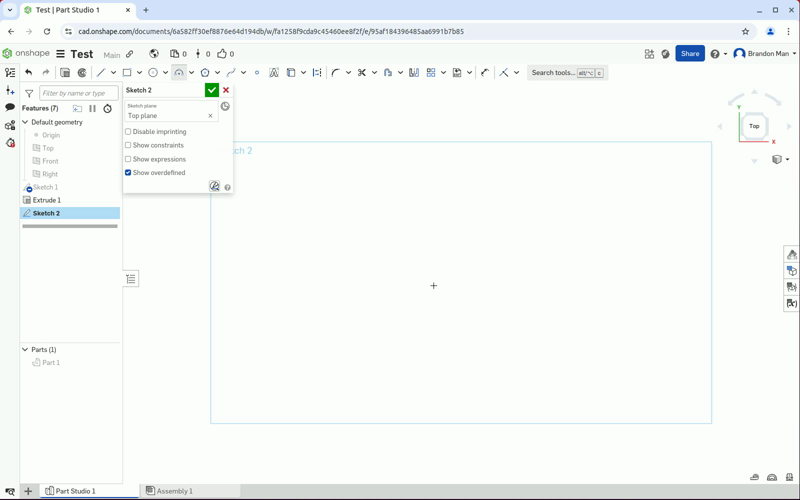
key_up(shift)
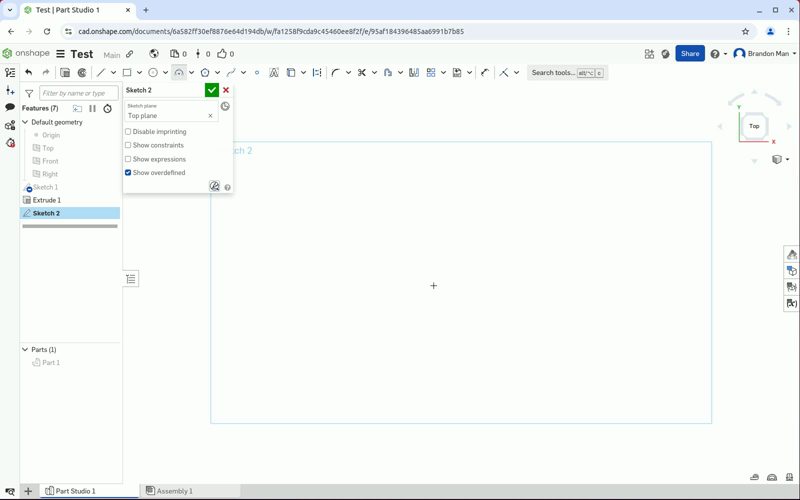
key_down(shift)
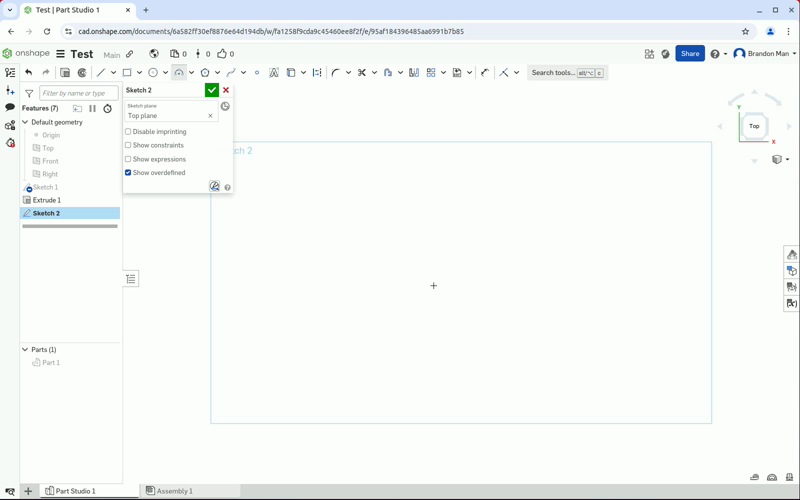
mouse_move(458, 310)
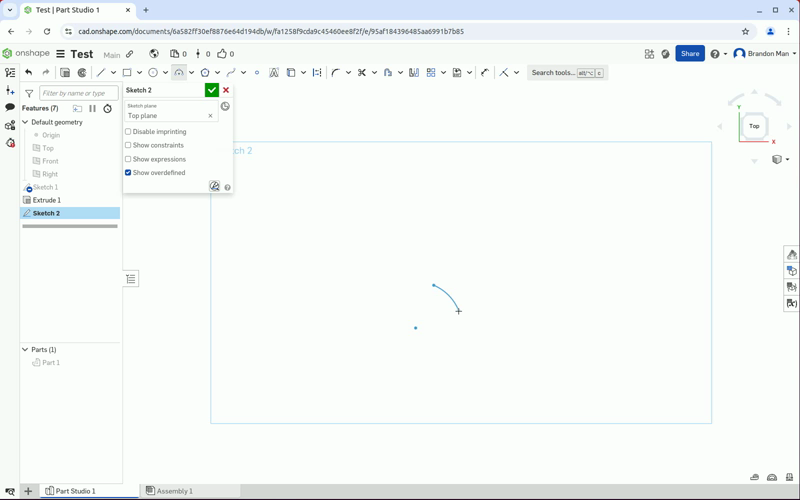
click(458, 310)
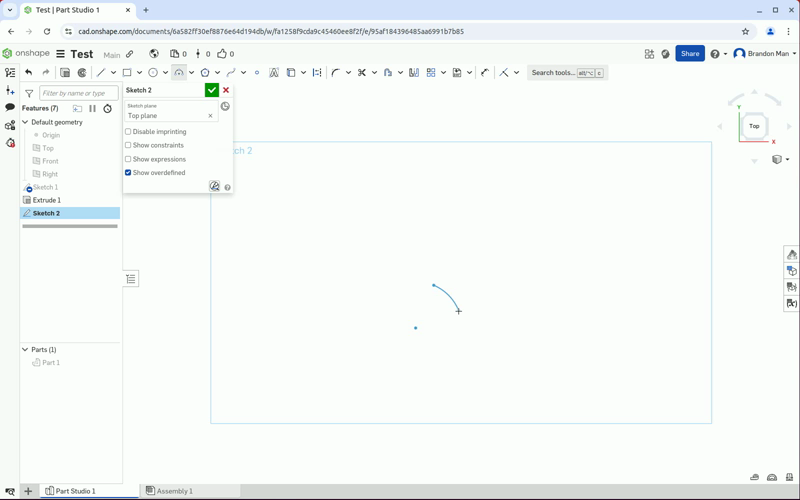
mouse_move(441, 302)
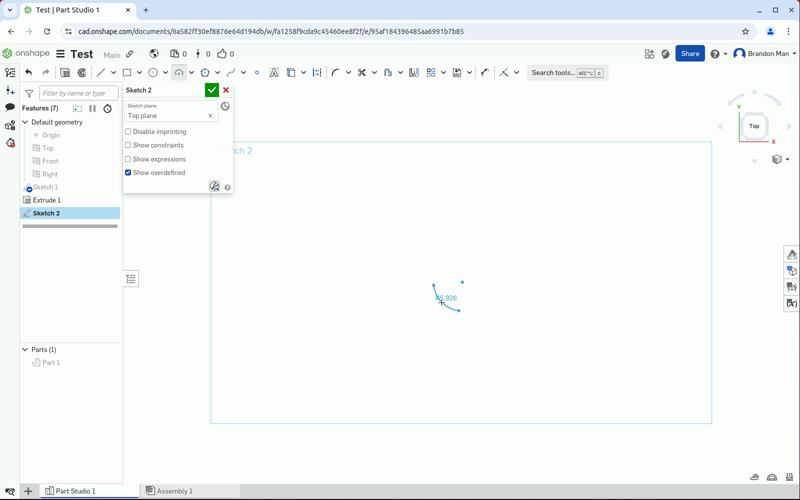
click(441, 302)
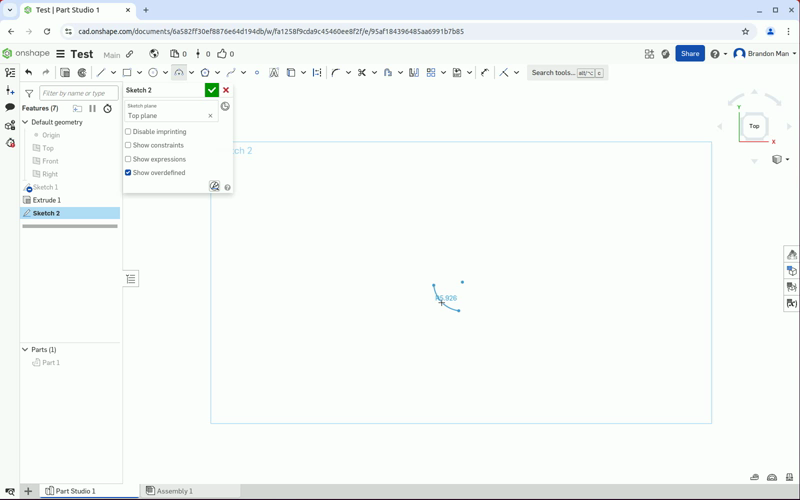
key_up(shift)
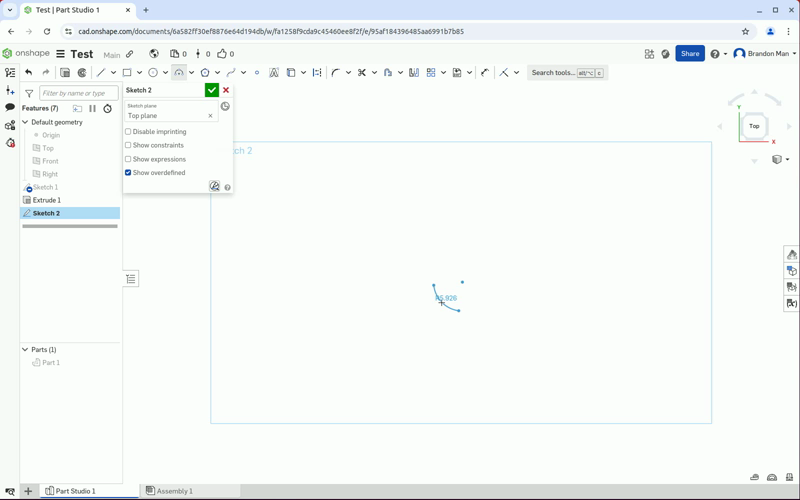
mouse_move(458, 310)
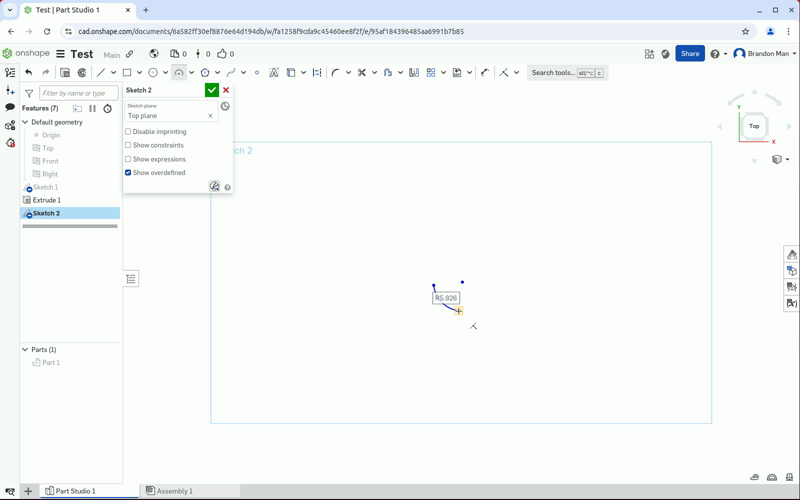
click(458, 310)
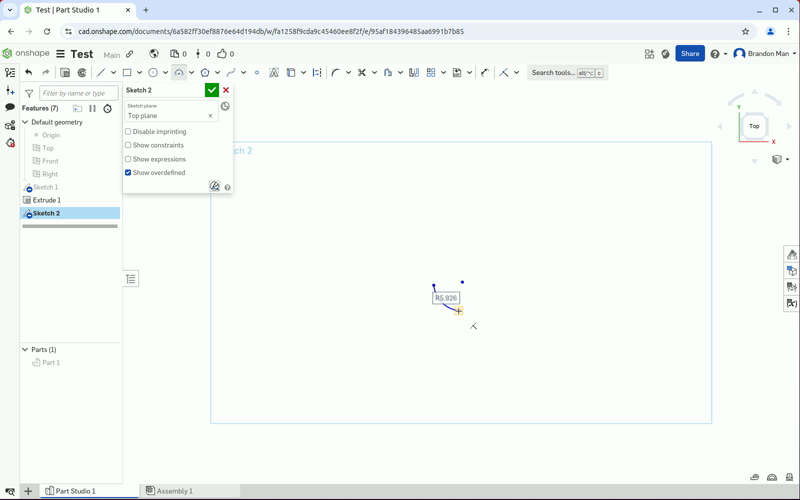
key_down(shift)
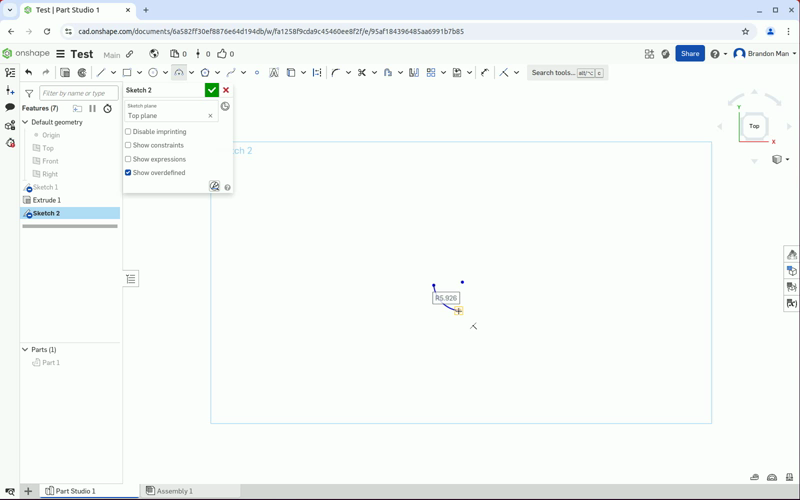
mouse_move(464, 310)
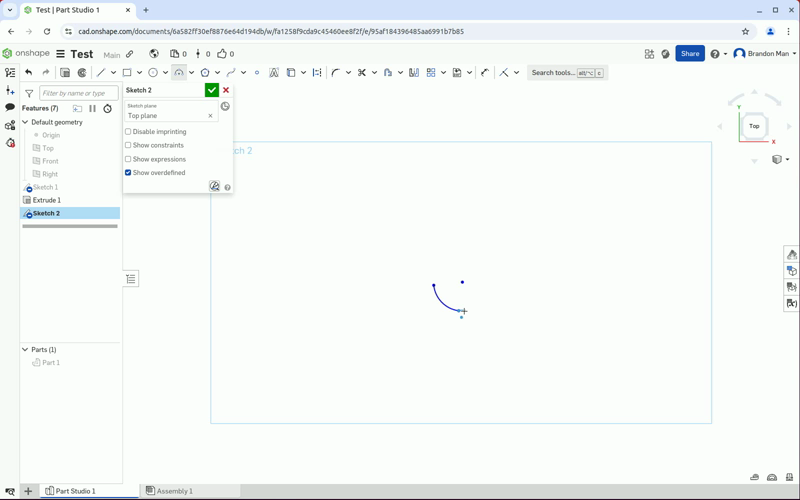
scroll(6)
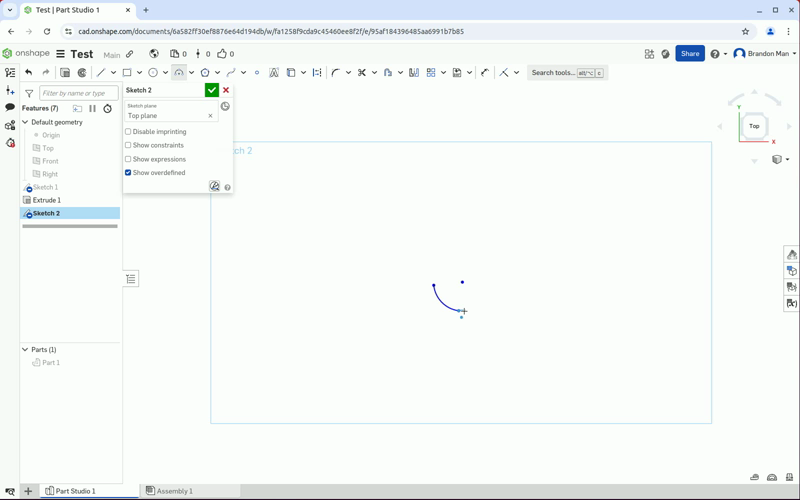
scroll(6)
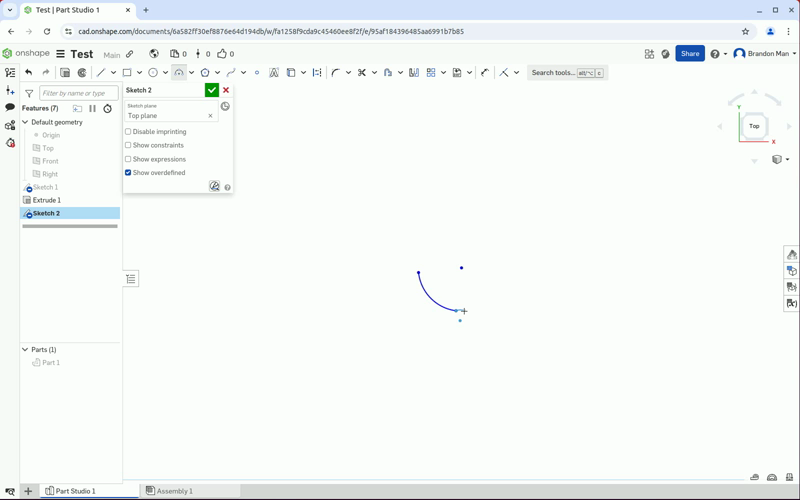
scroll(6)
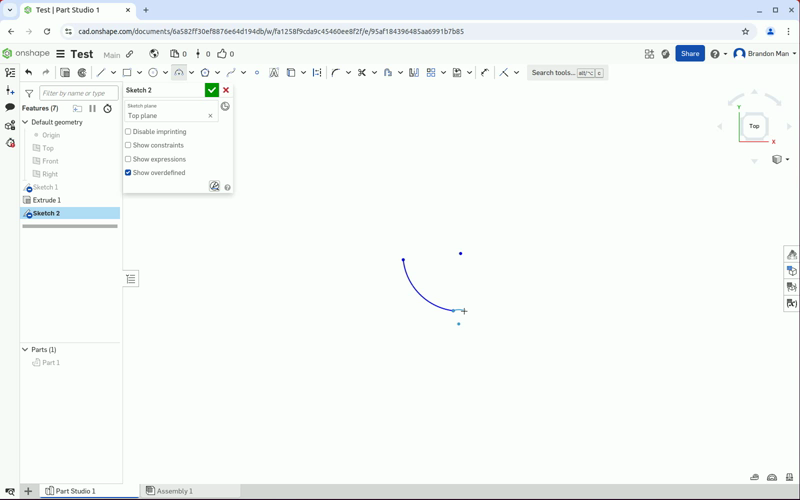
scroll(6)
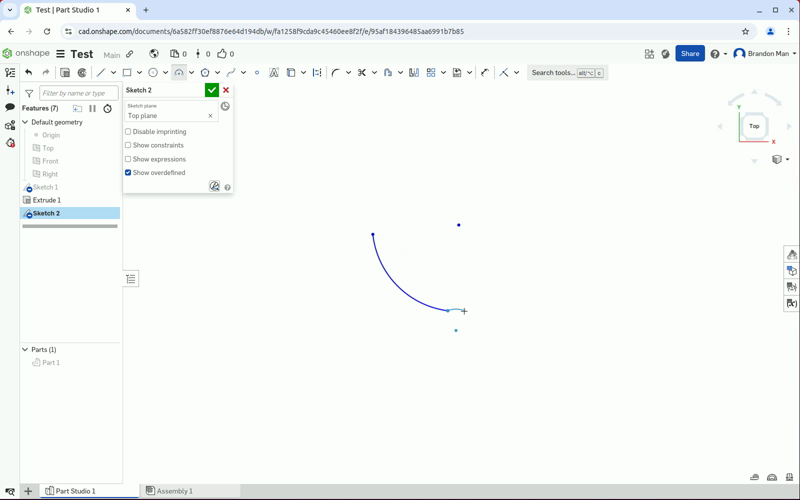
scroll(6)
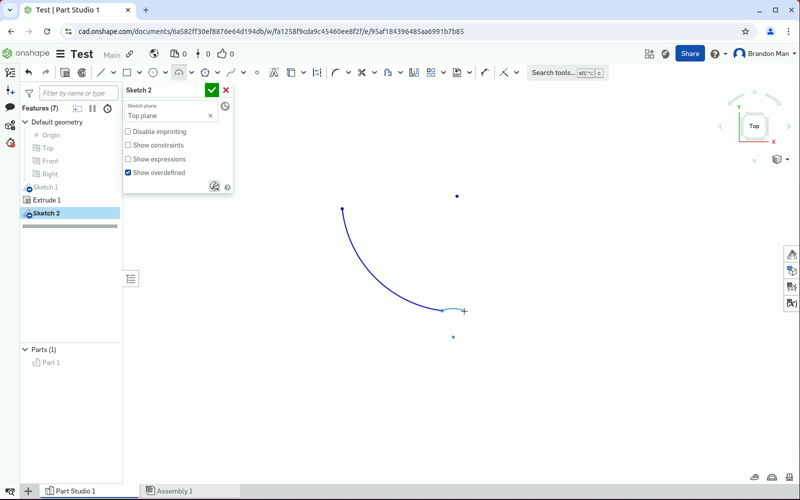
scroll(6)
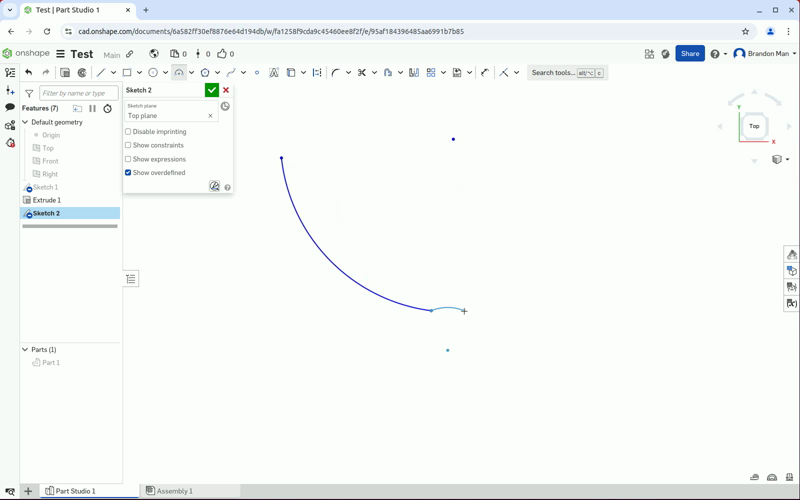
scroll(6)
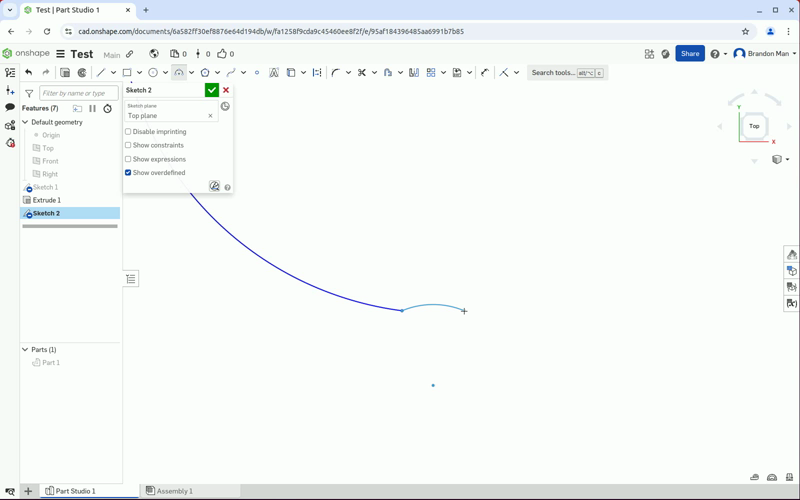
click(464, 310)
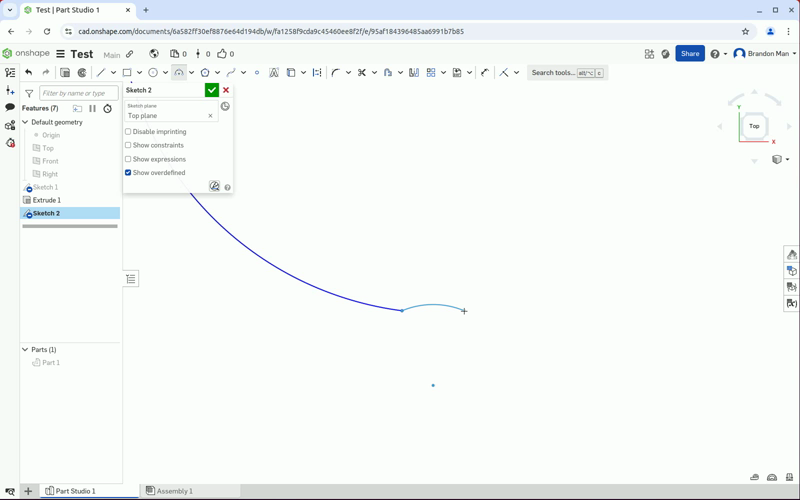
scroll(-6)
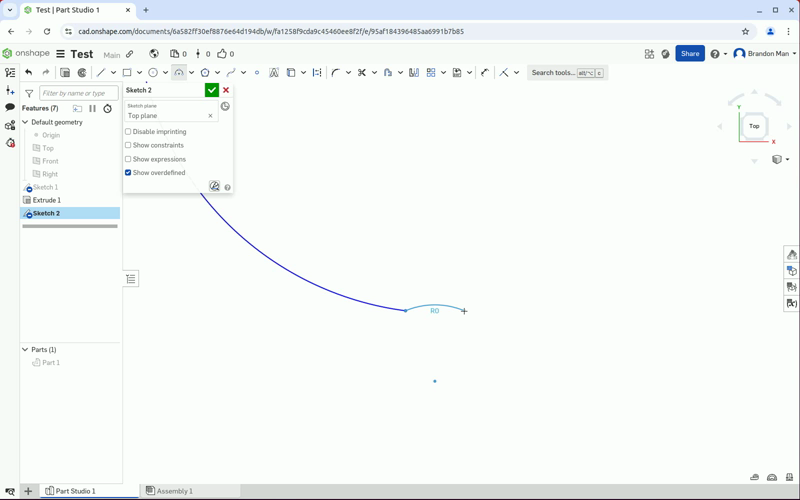
scroll(-6)
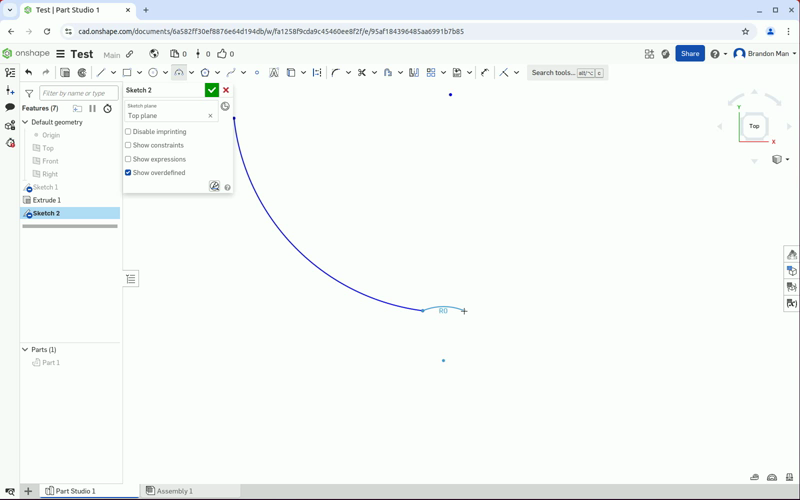
scroll(-6)
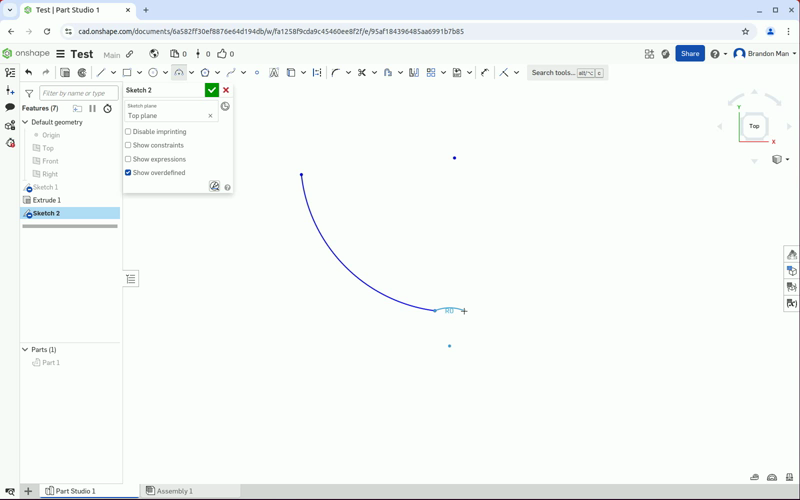
scroll(-6)
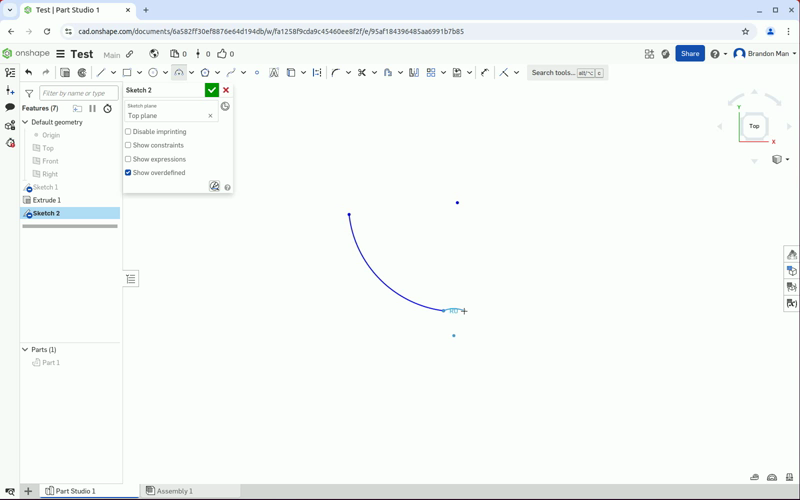
scroll(-6)
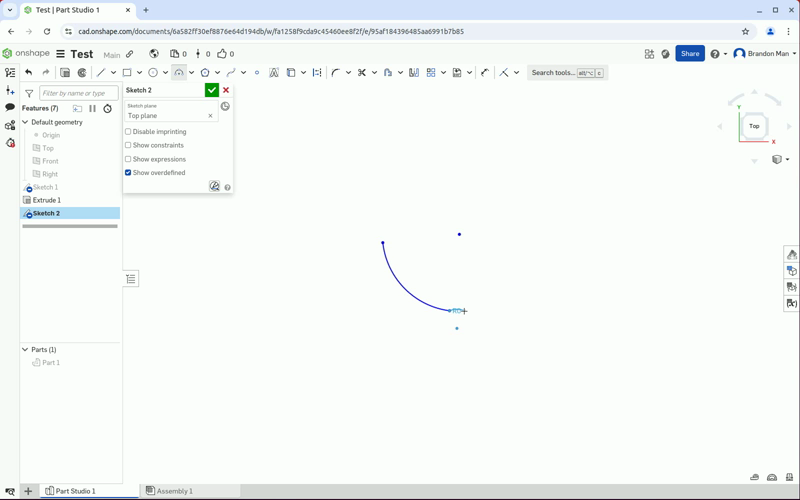
scroll(-6)
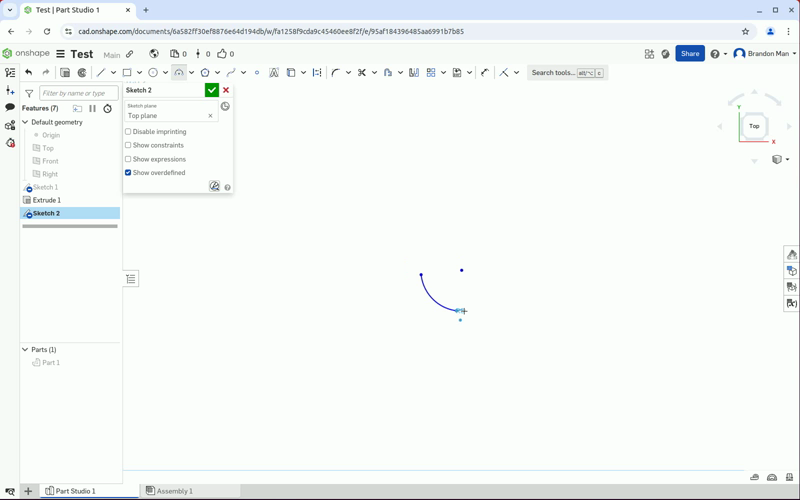
scroll(-6)
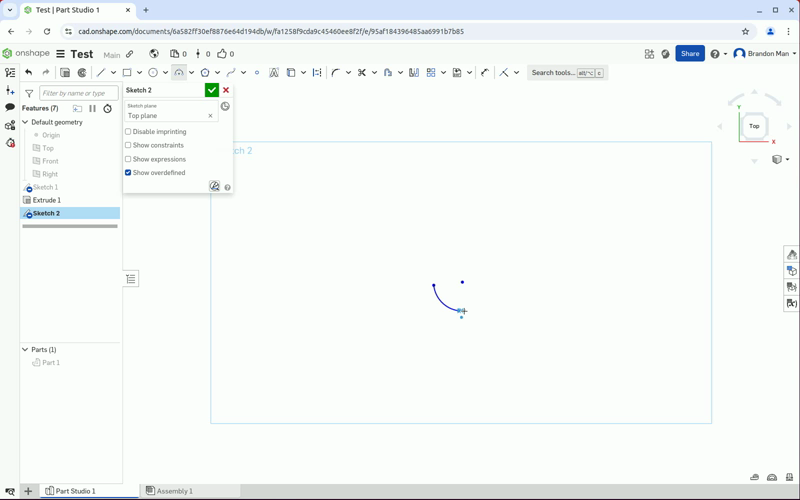
mouse_move(461, 308)
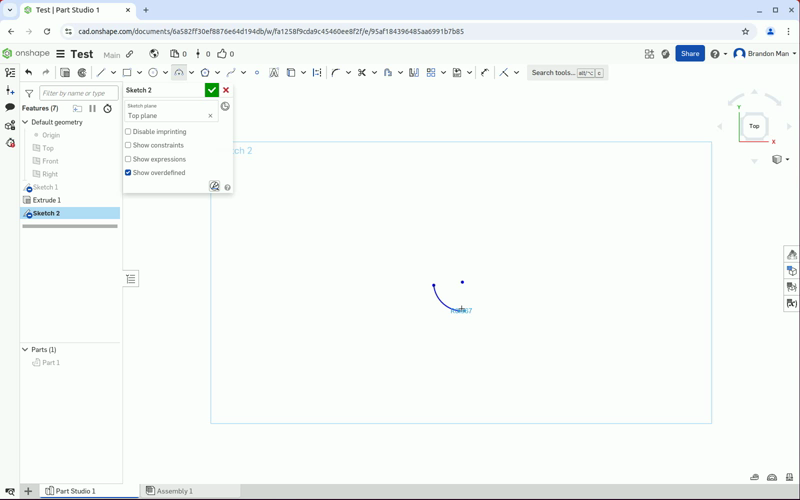
scroll(6)
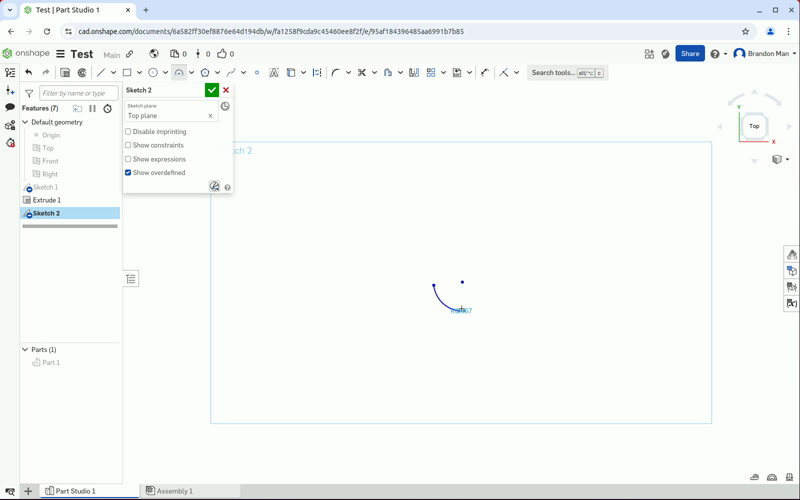
scroll(6)
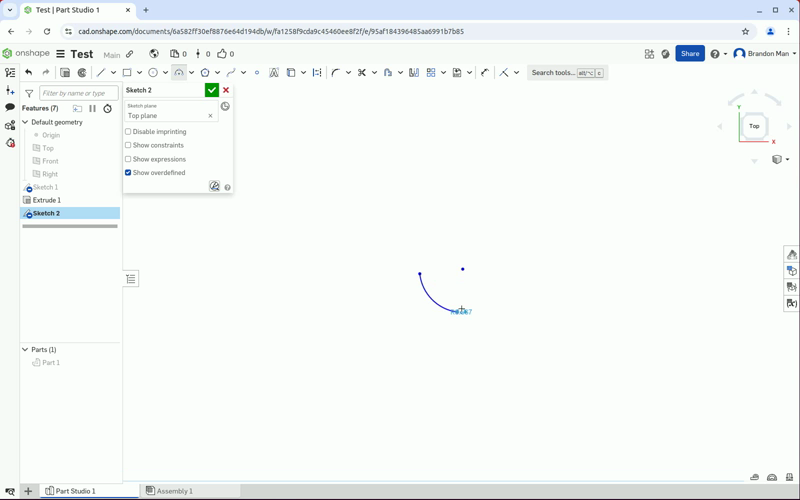
scroll(6)
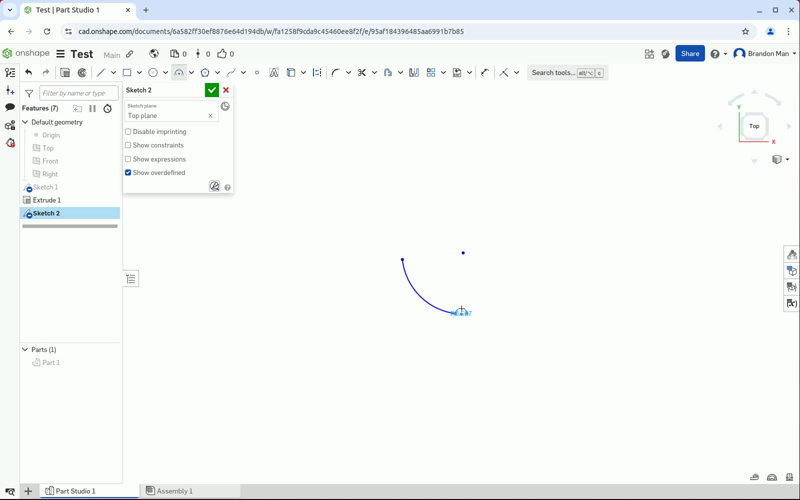
scroll(6)
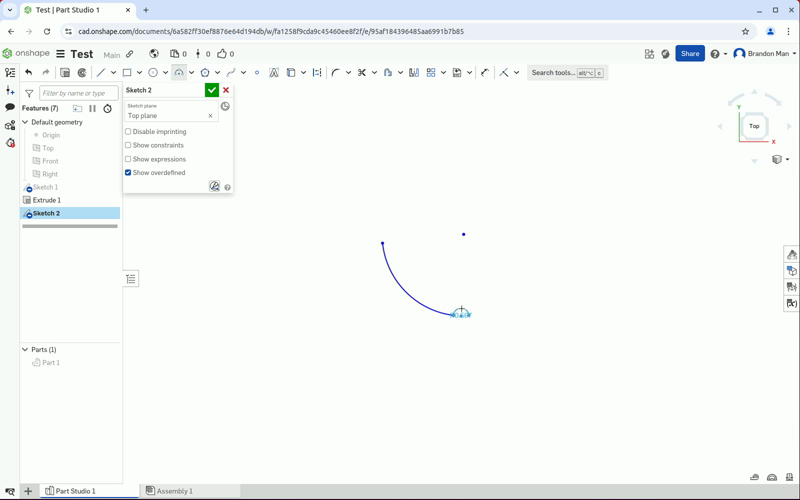
scroll(6)
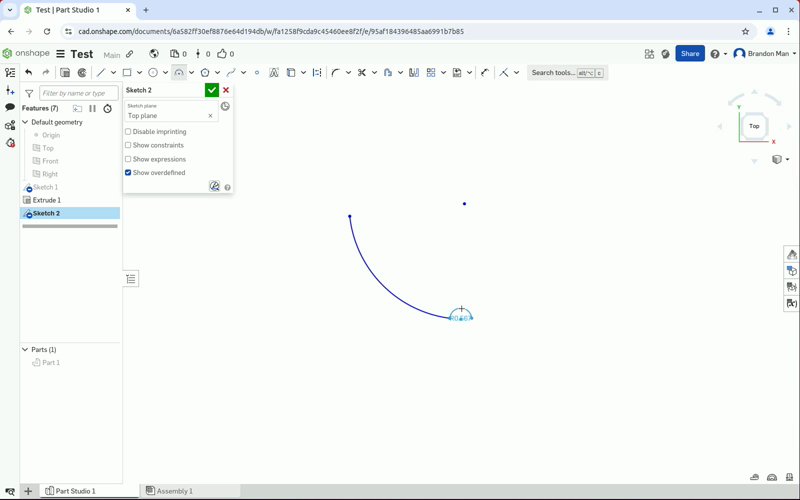
scroll(6)
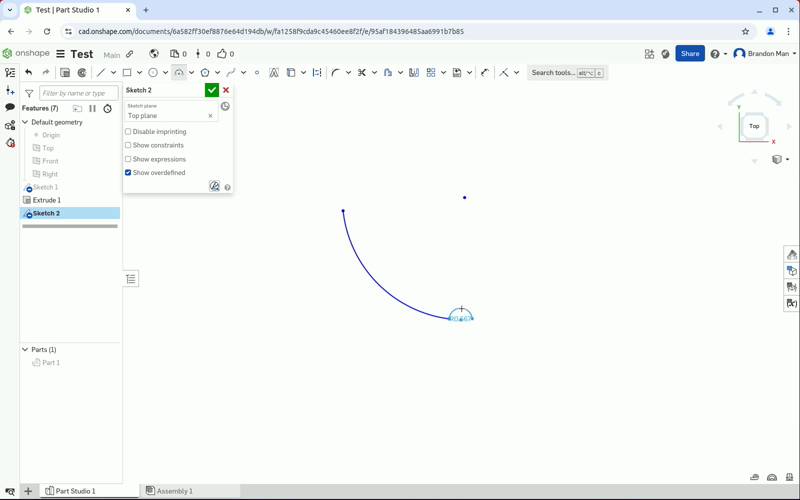
scroll(6)
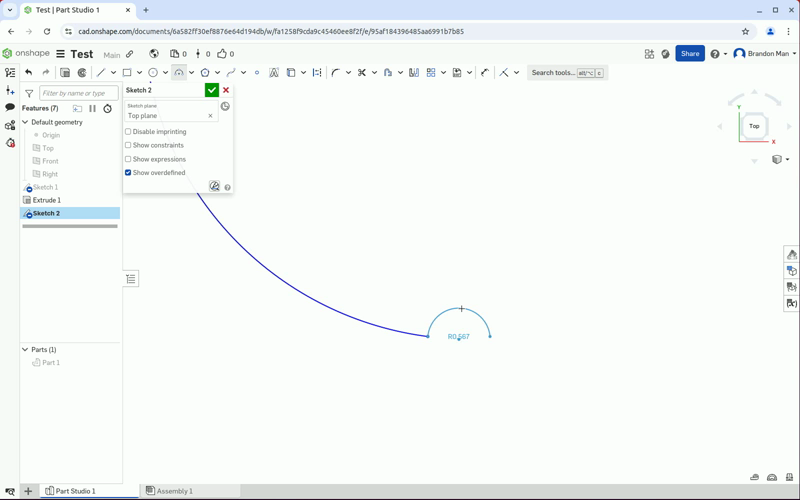
click(461, 308)
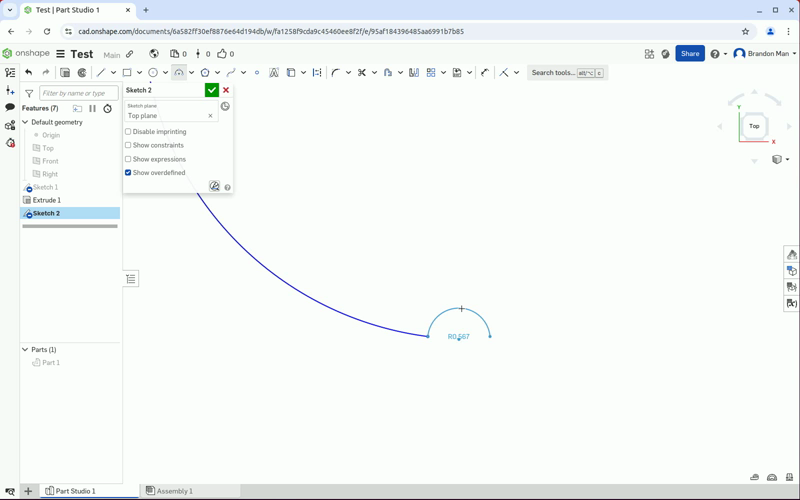
scroll(-6)
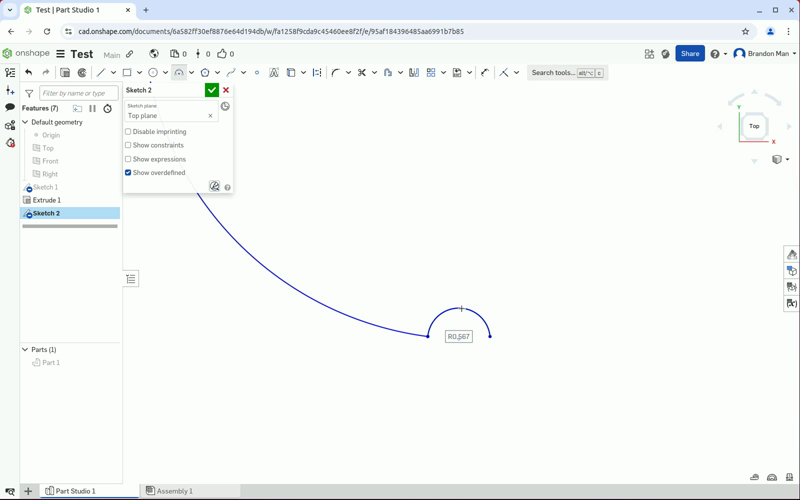
scroll(-6)
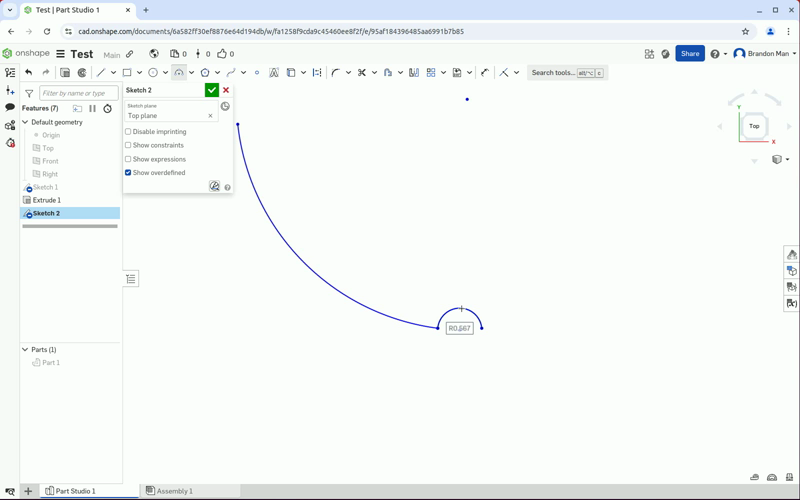
scroll(-6)
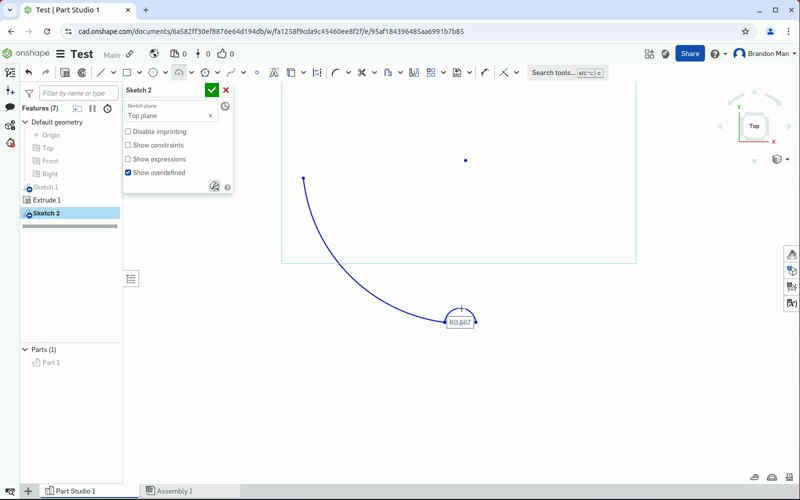
scroll(-6)
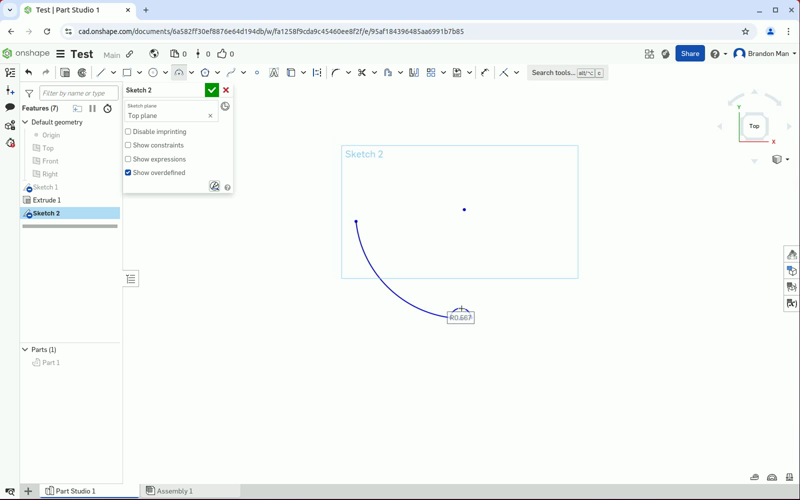
scroll(-6)
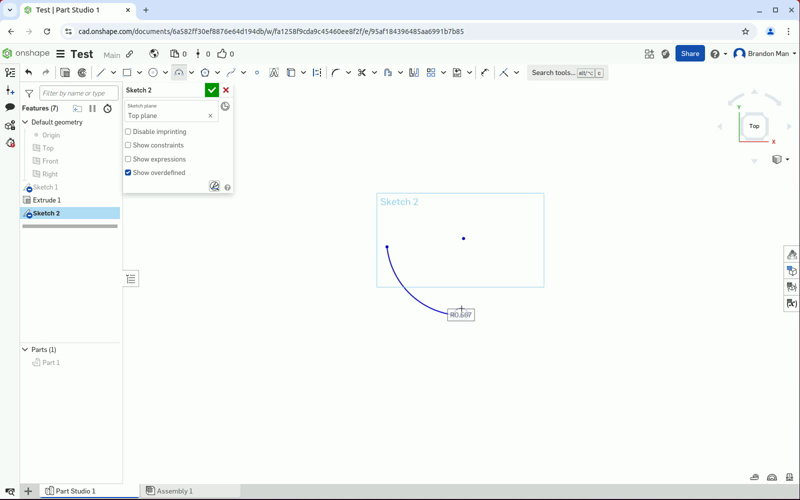
scroll(-6)
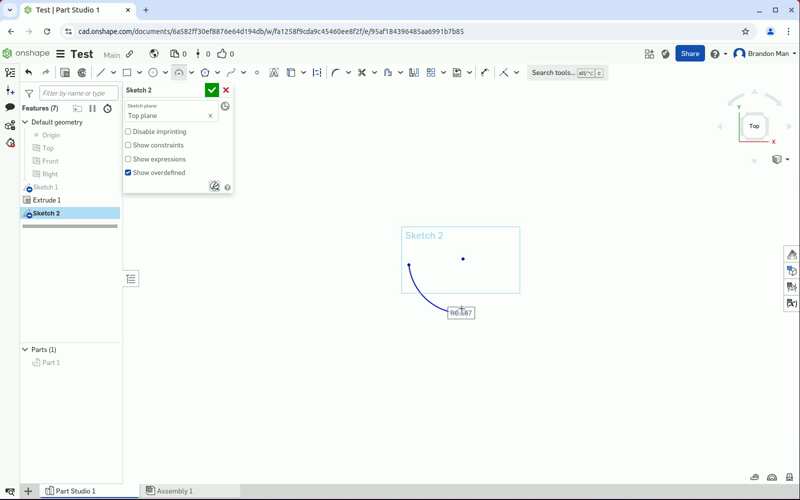
scroll(-6)
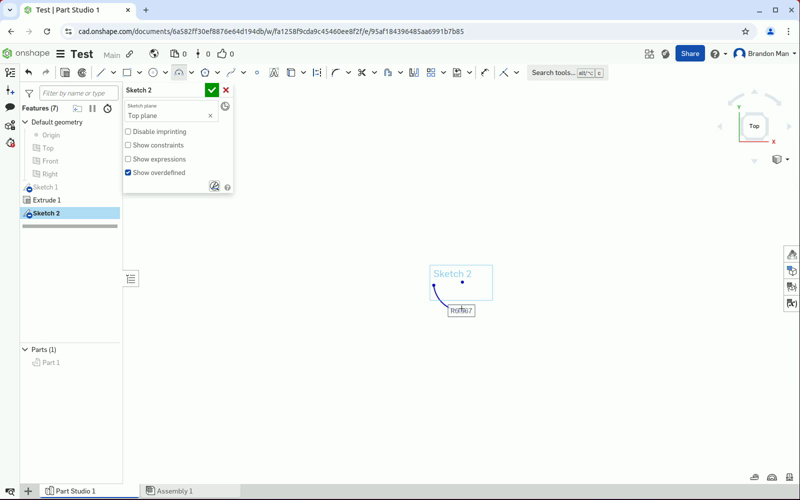
key_up(shift)
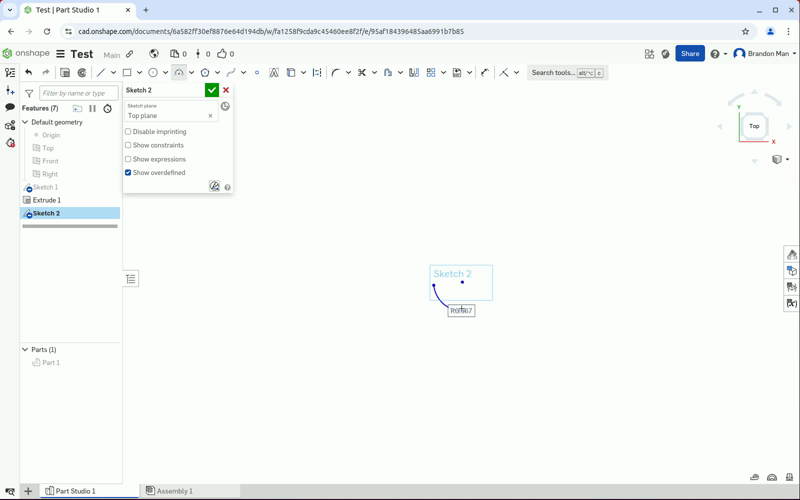
mouse_move(464, 310)
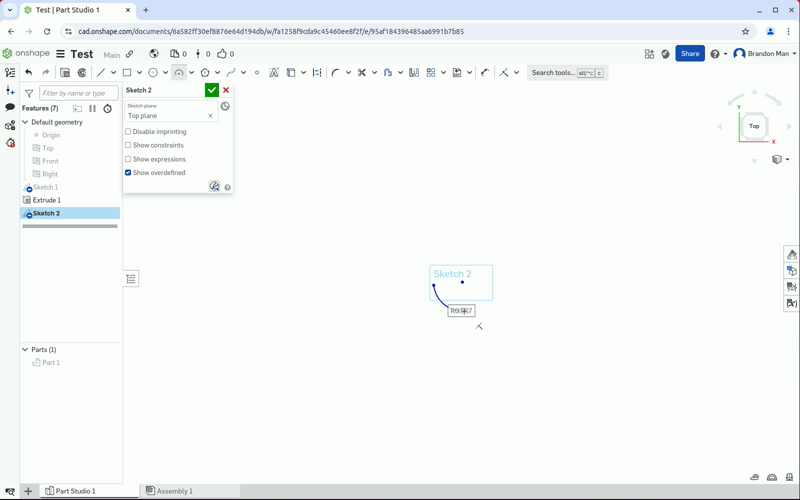
scroll(6)
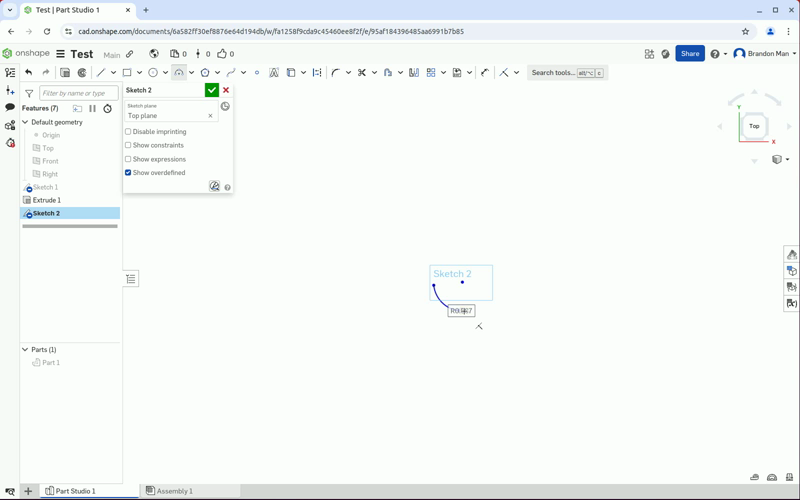
scroll(6)
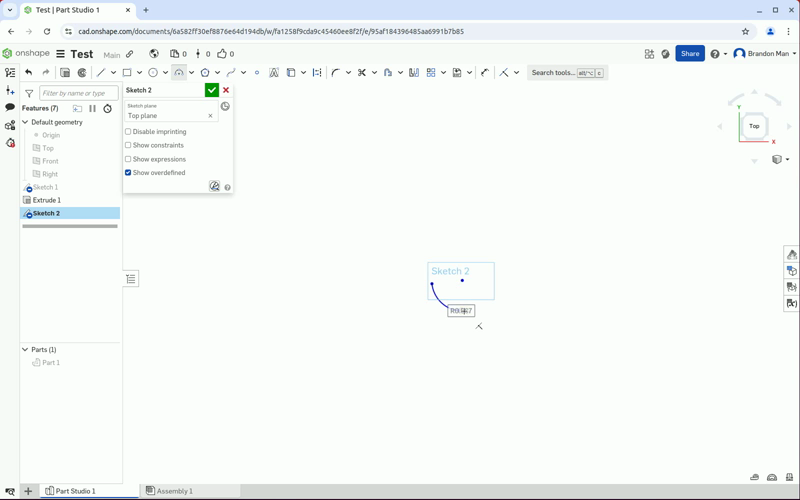
scroll(6)
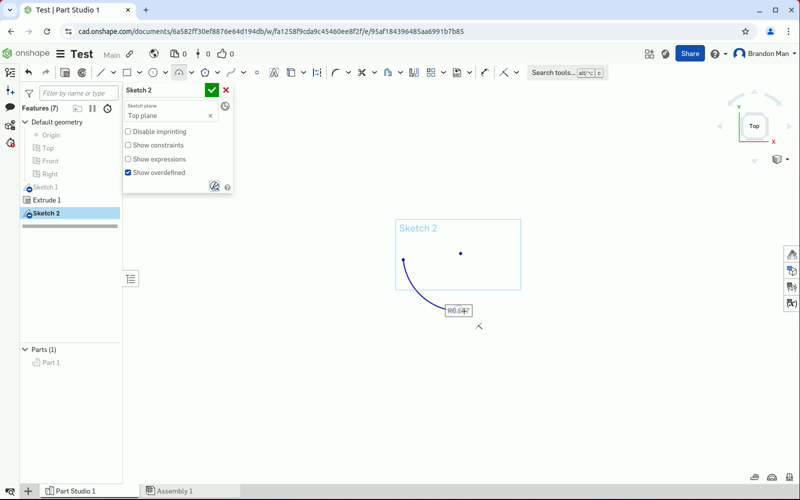
scroll(6)
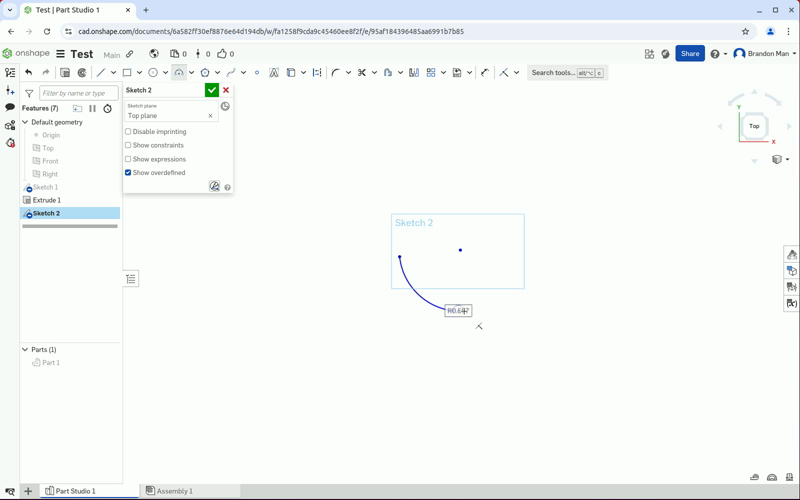
scroll(6)
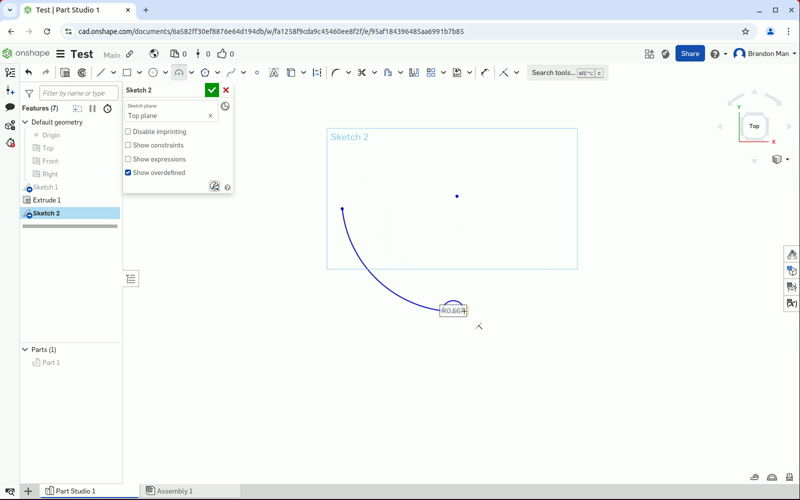
scroll(6)
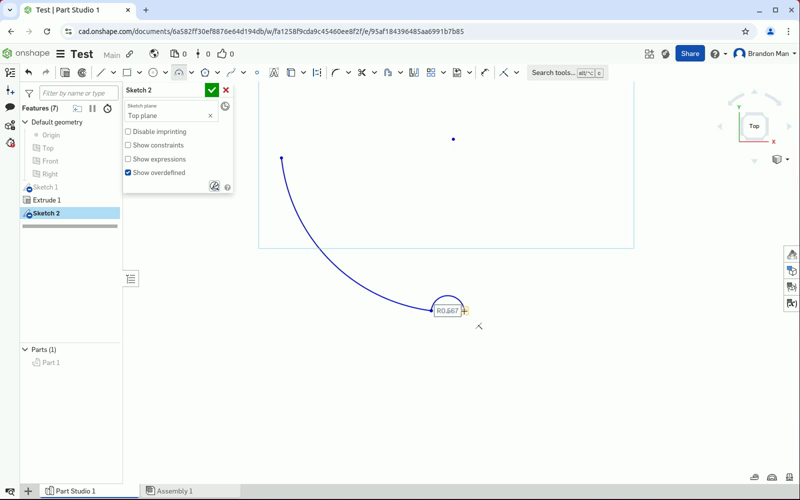
scroll(6)
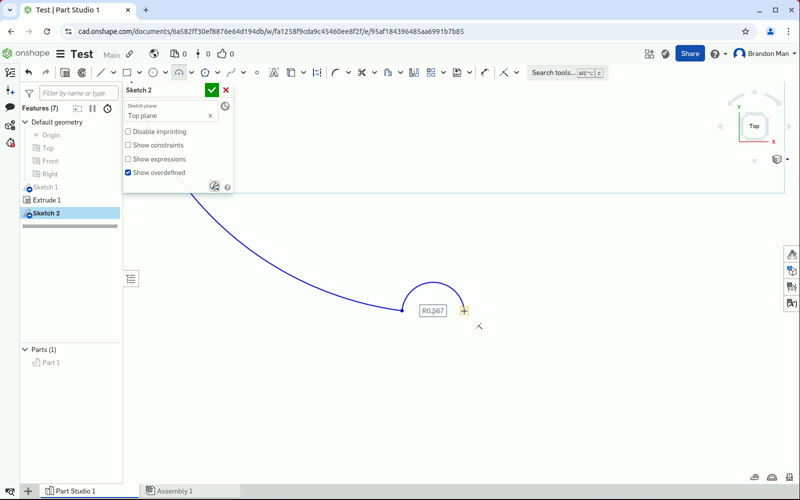
click(464, 310)
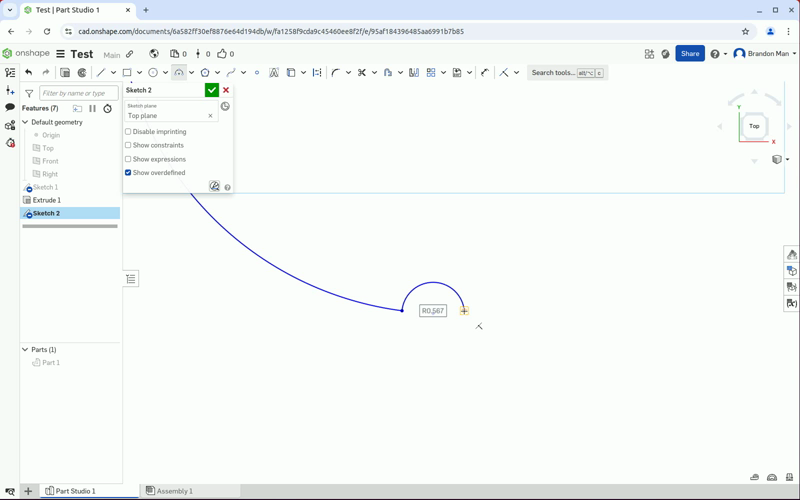
scroll(-6)
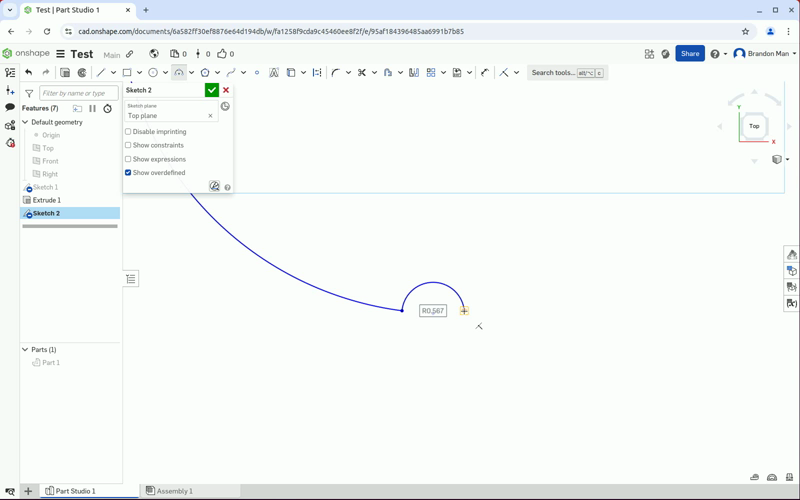
scroll(-6)
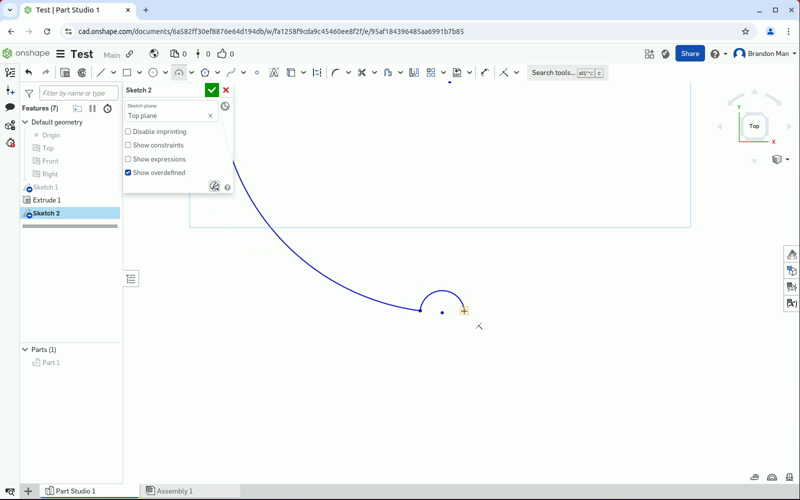
scroll(-6)
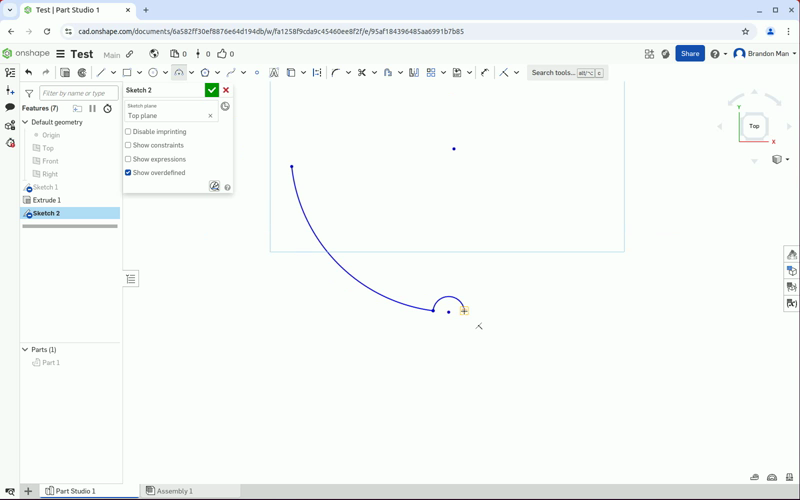
scroll(-6)
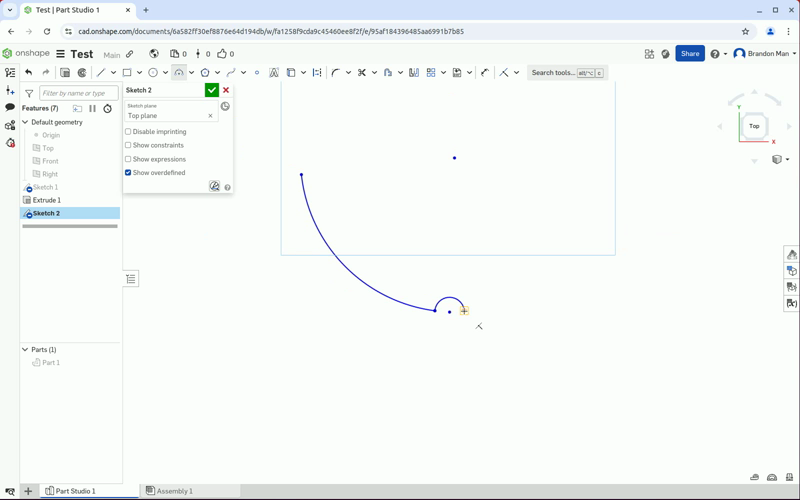
scroll(-6)
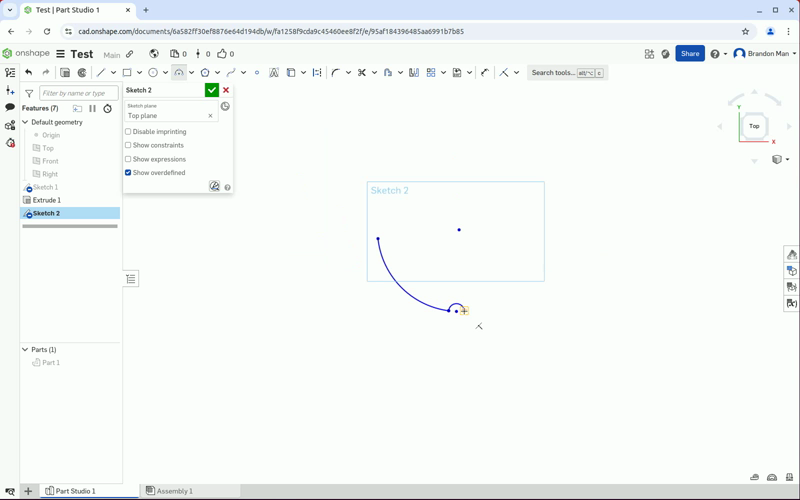
scroll(-6)
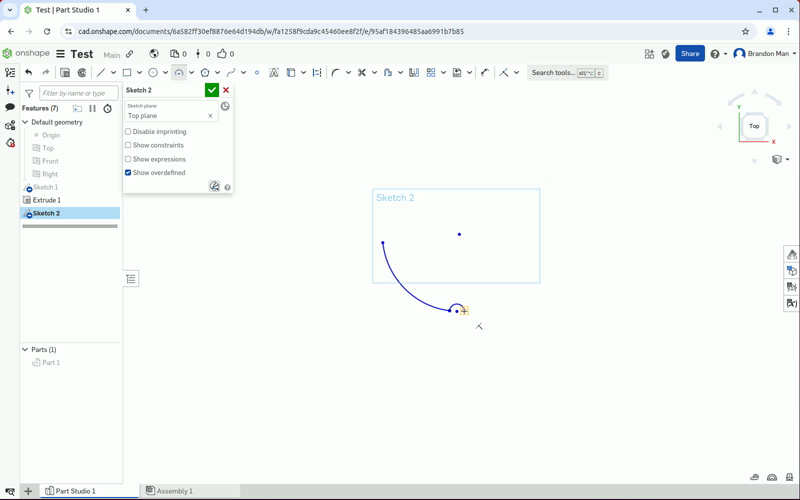
scroll(-6)
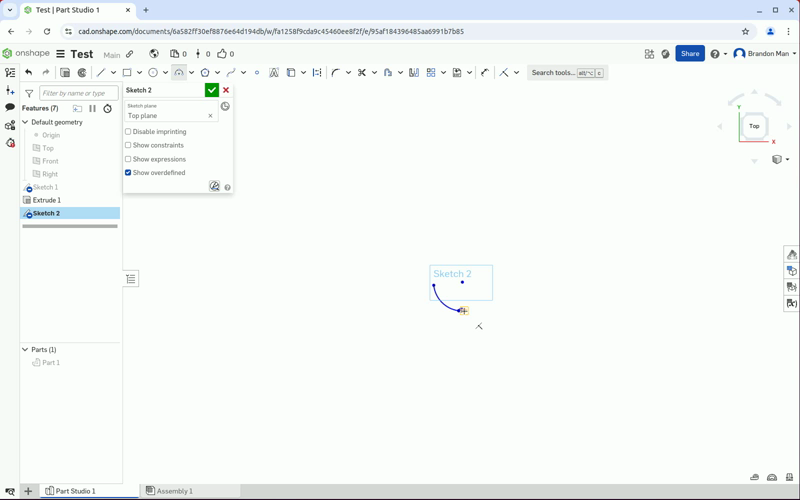
key_down(shift)
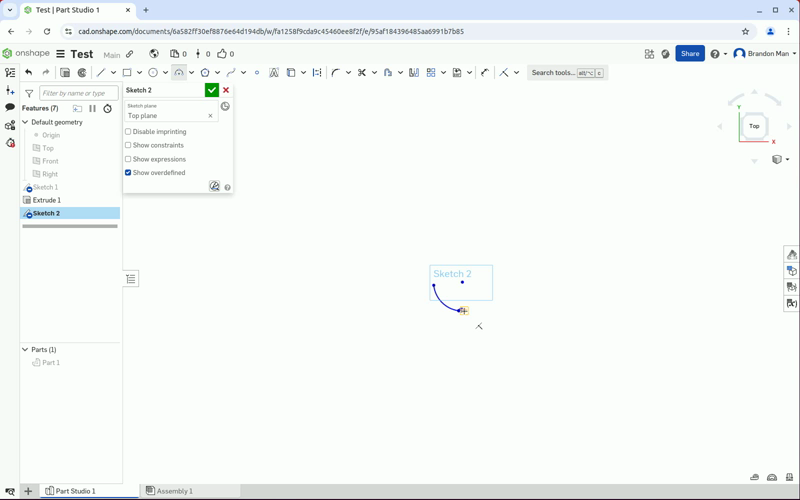
mouse_move(489, 285)
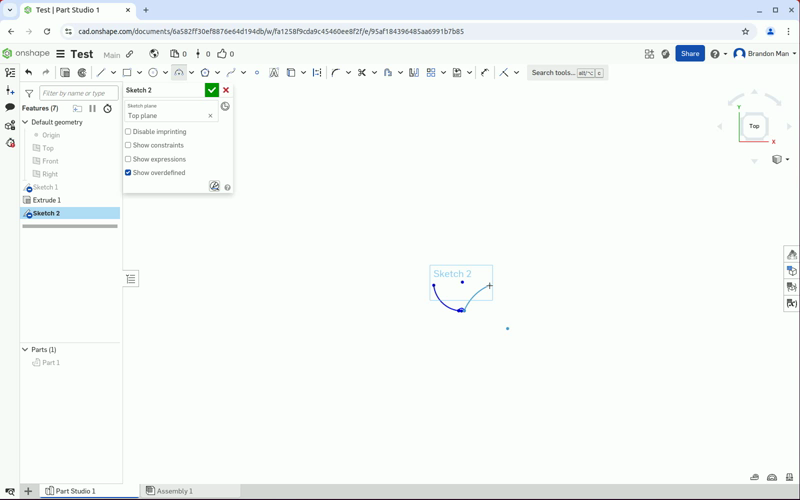
click(489, 285)
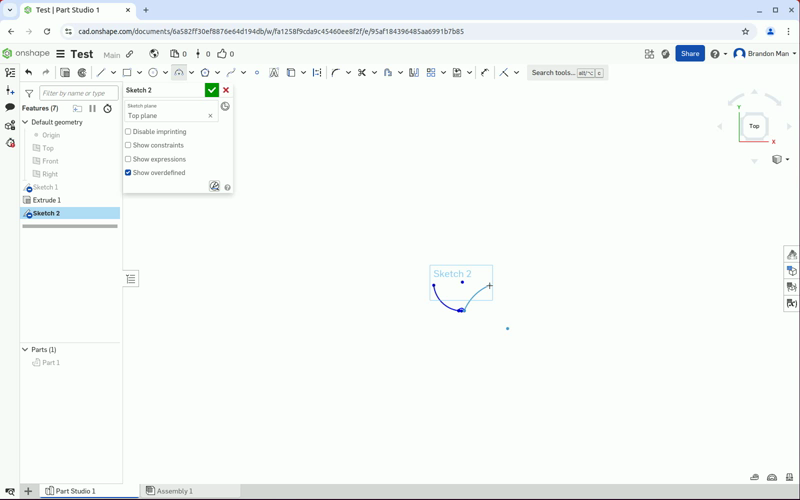
mouse_move(481, 302)
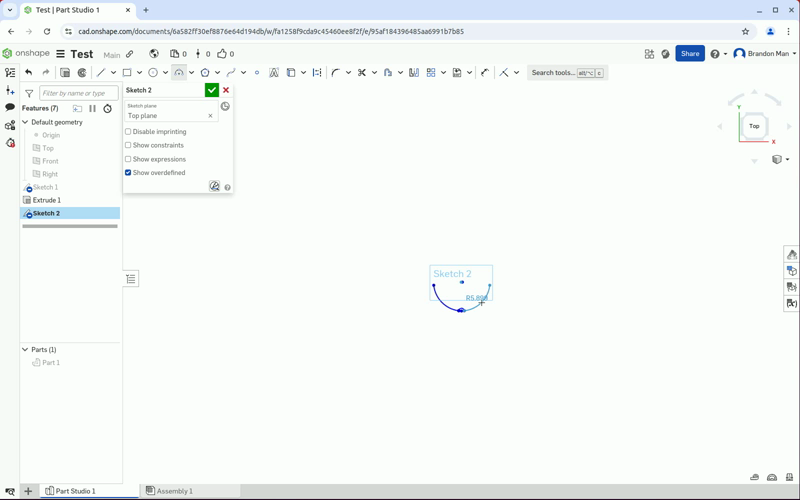
click(481, 302)
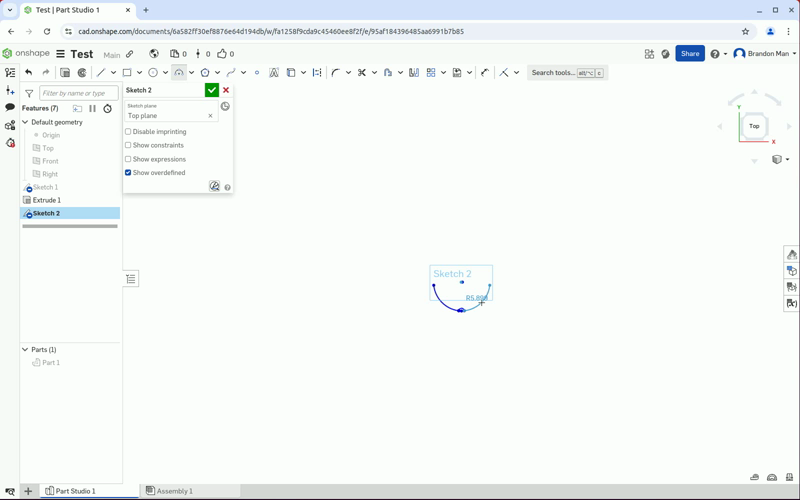
key_up(shift)
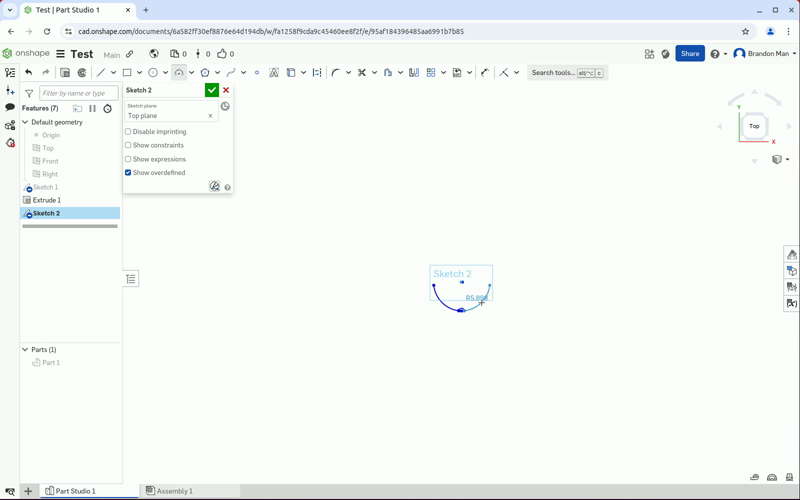
mouse_move(489, 285)
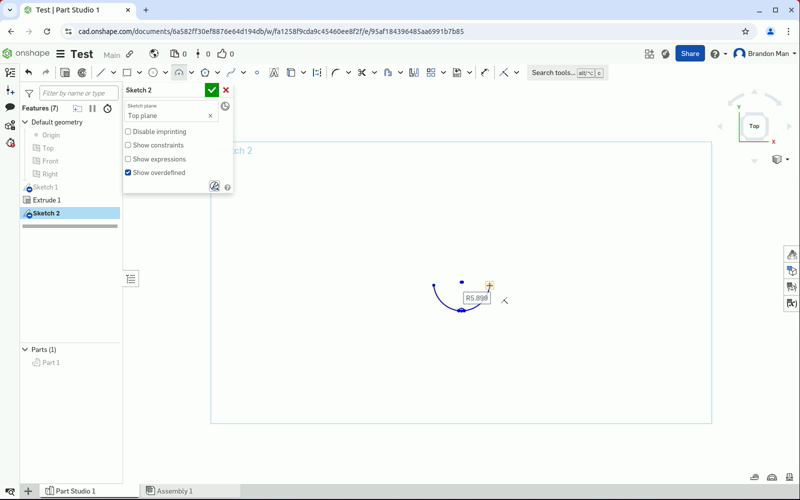
click(489, 285)
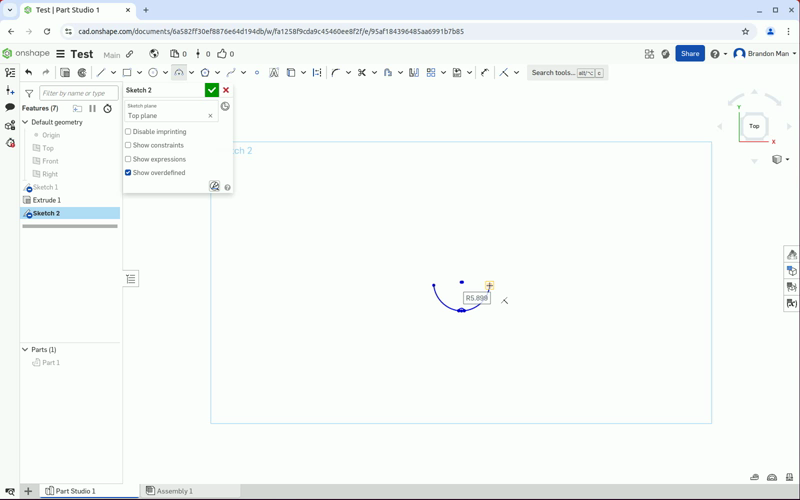
key_down(shift)
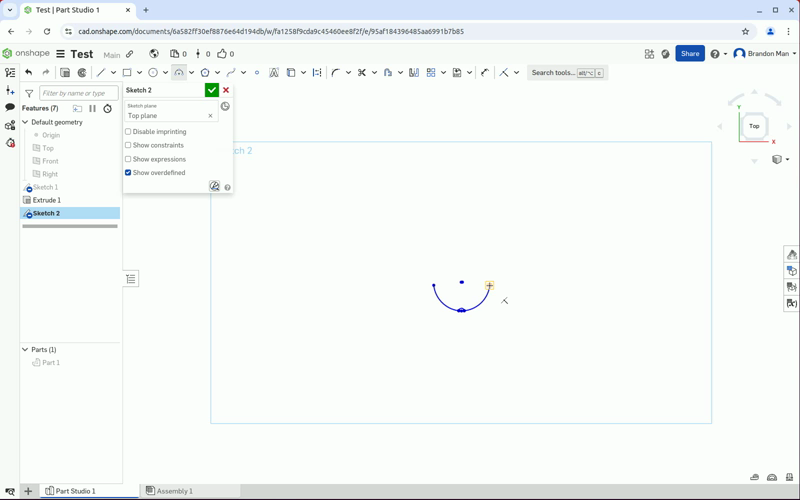
mouse_move(489, 279)
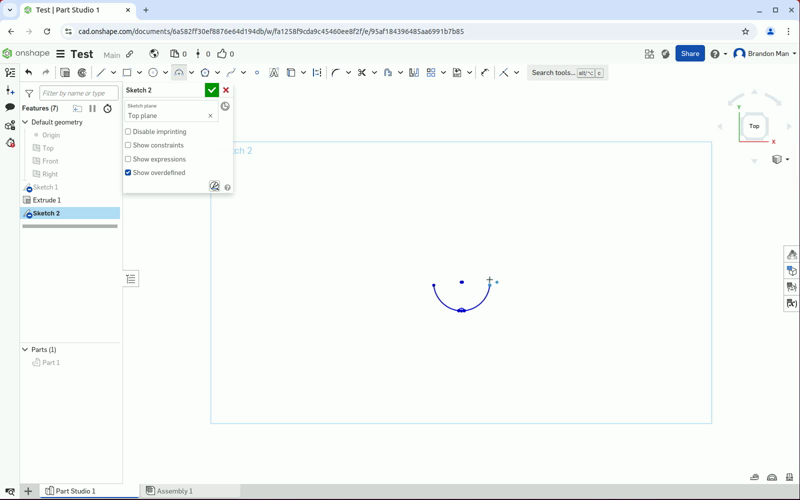
scroll(6)
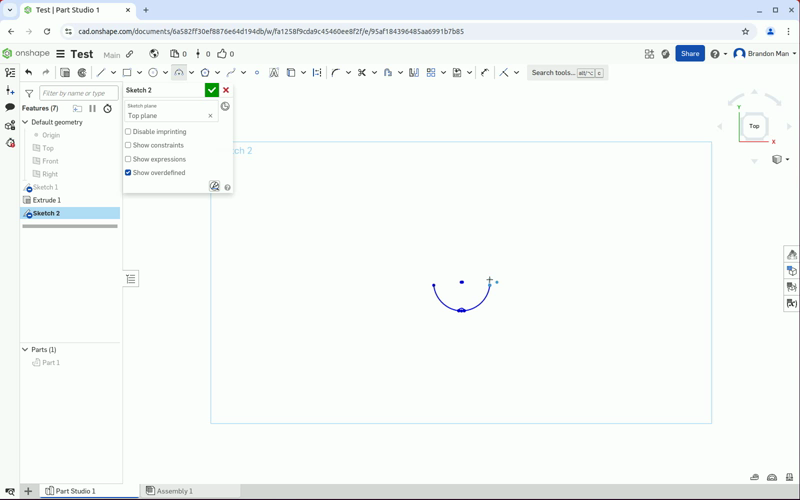
scroll(6)
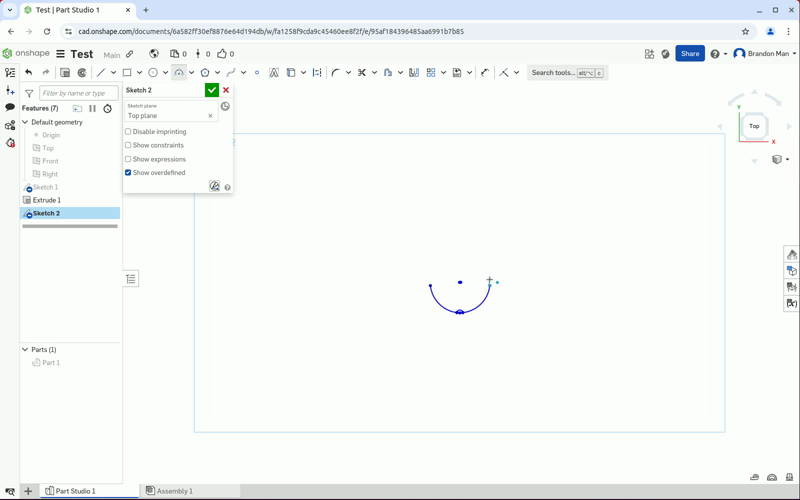
scroll(6)
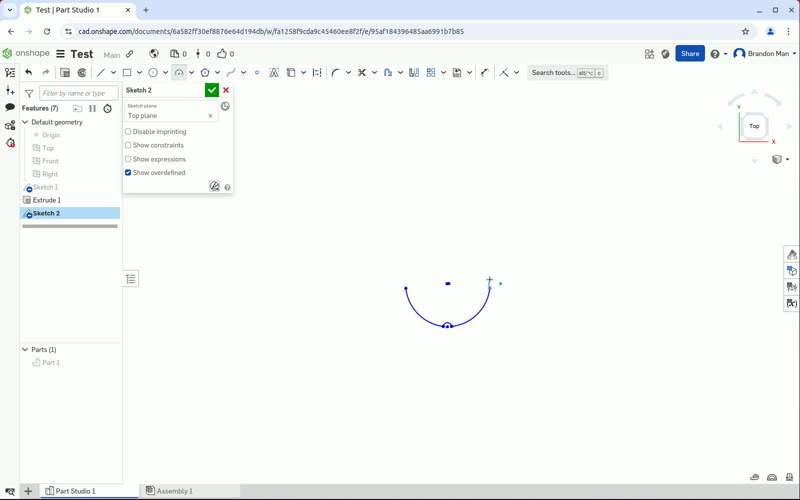
scroll(6)
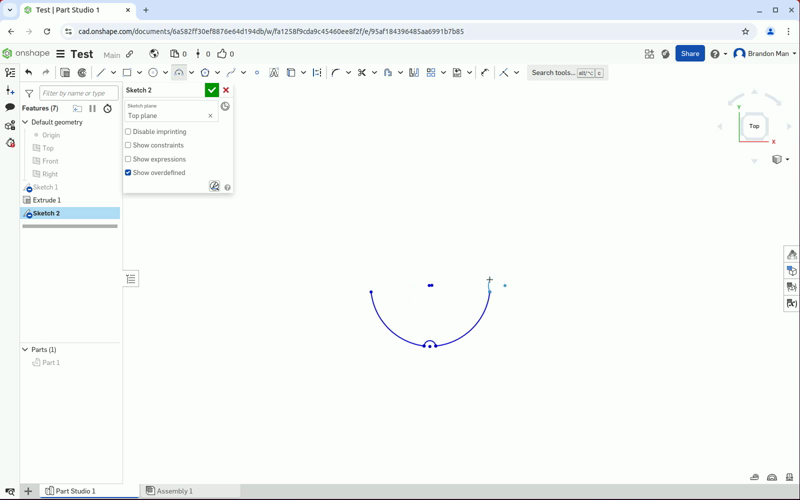
scroll(6)
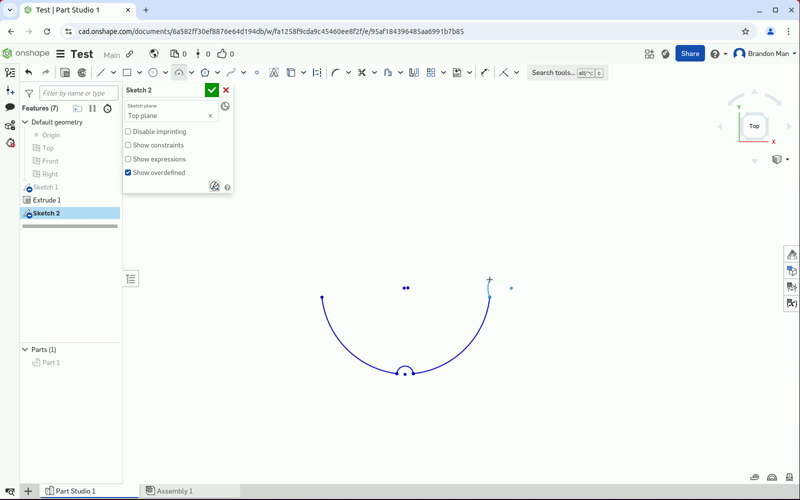
scroll(6)
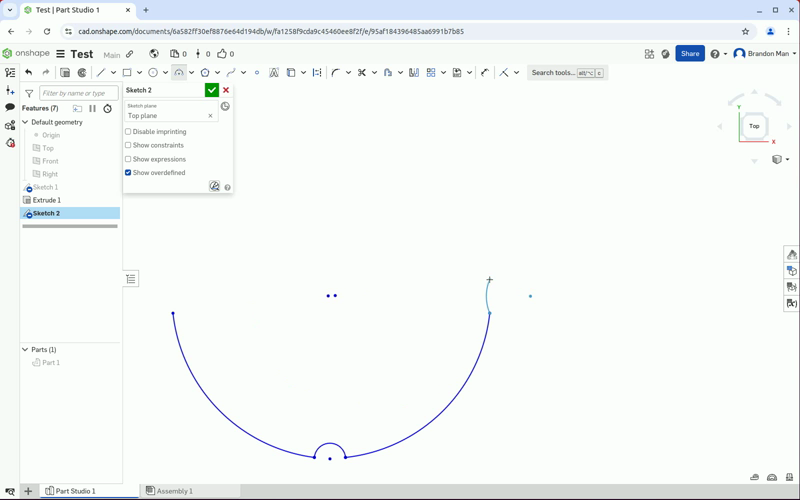
scroll(6)
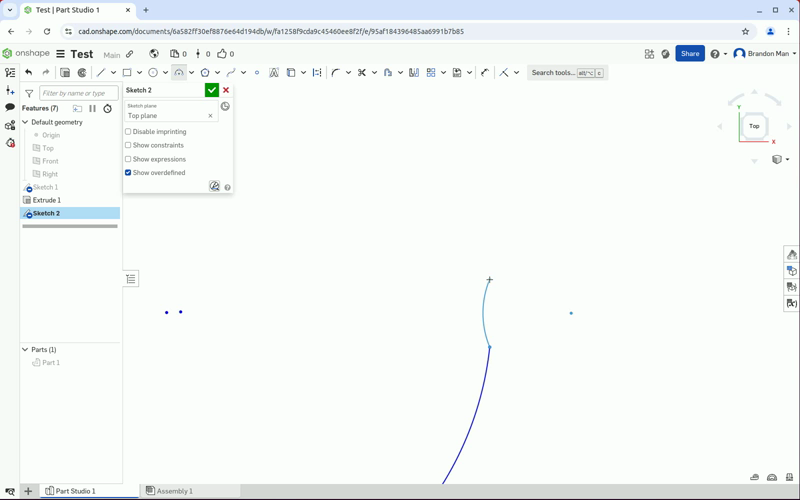
click(489, 279)
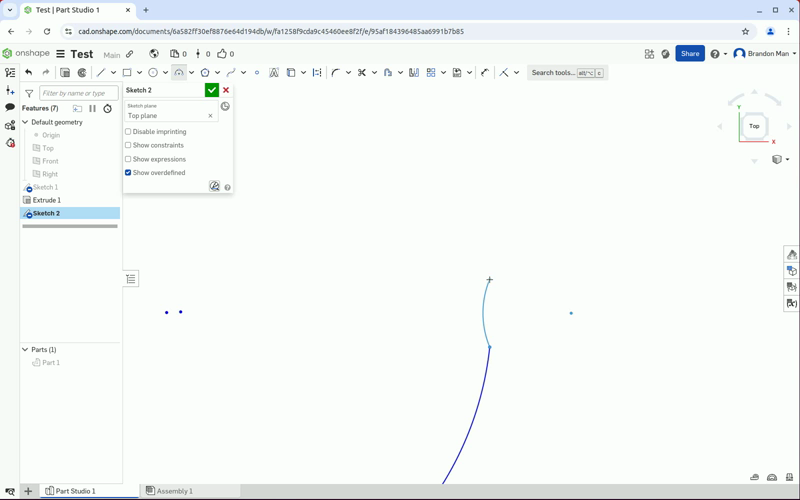
scroll(-6)
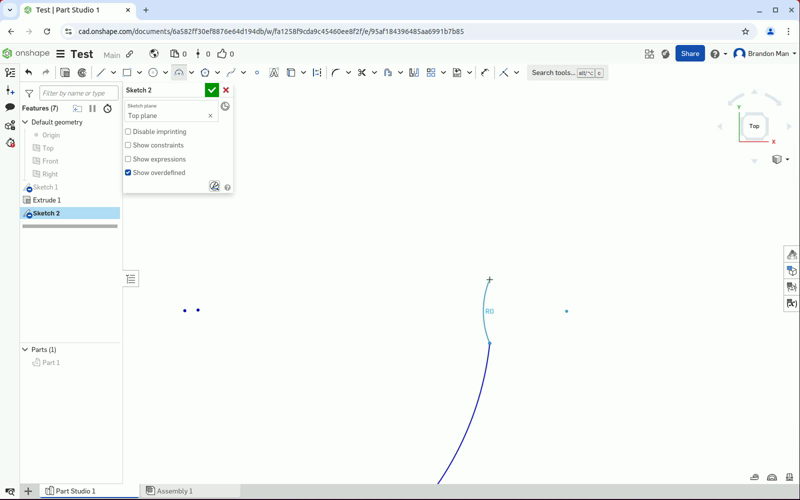
scroll(-6)
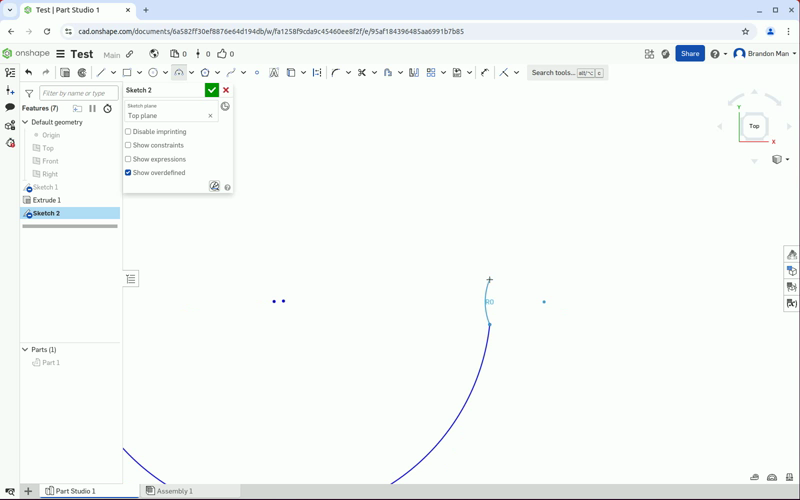
scroll(-6)
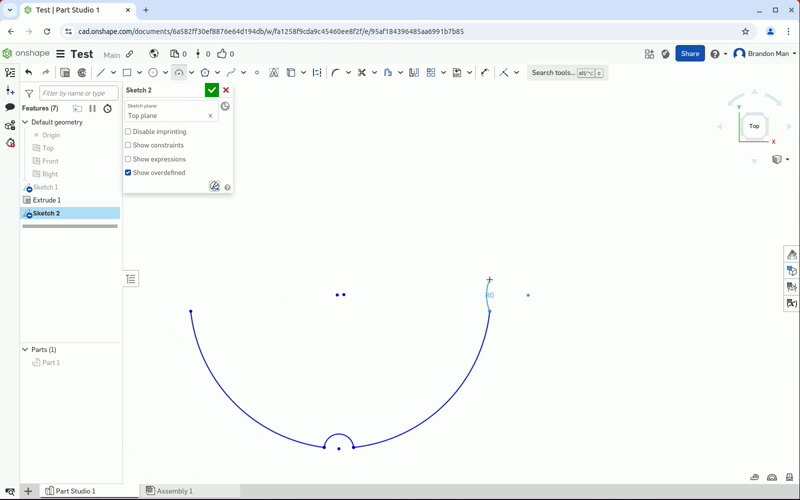
scroll(-6)
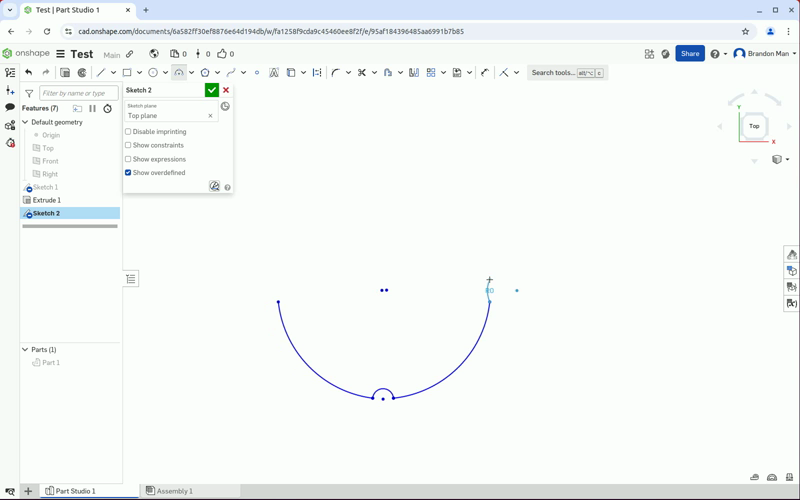
scroll(-6)
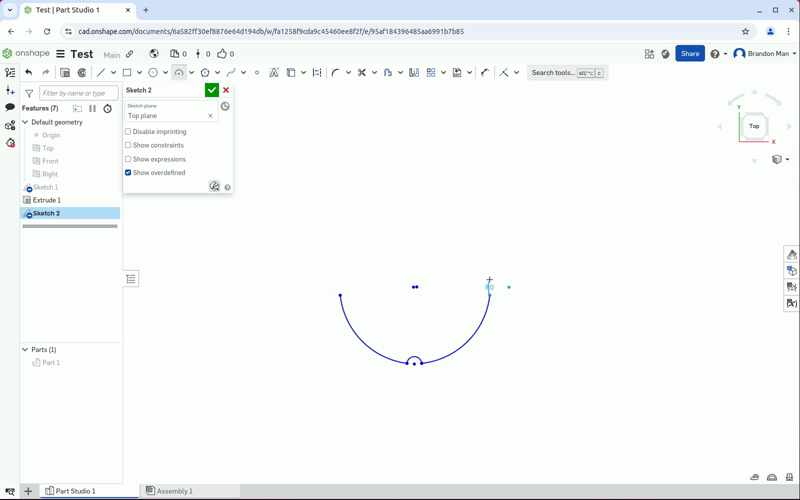
scroll(-6)
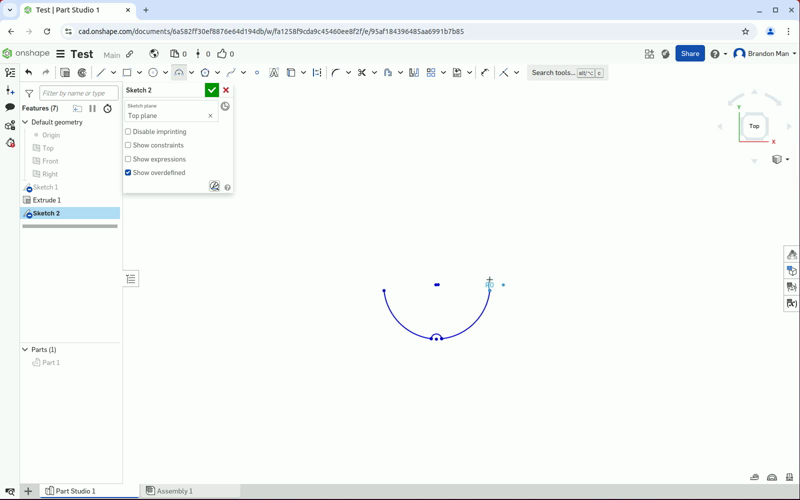
scroll(-6)
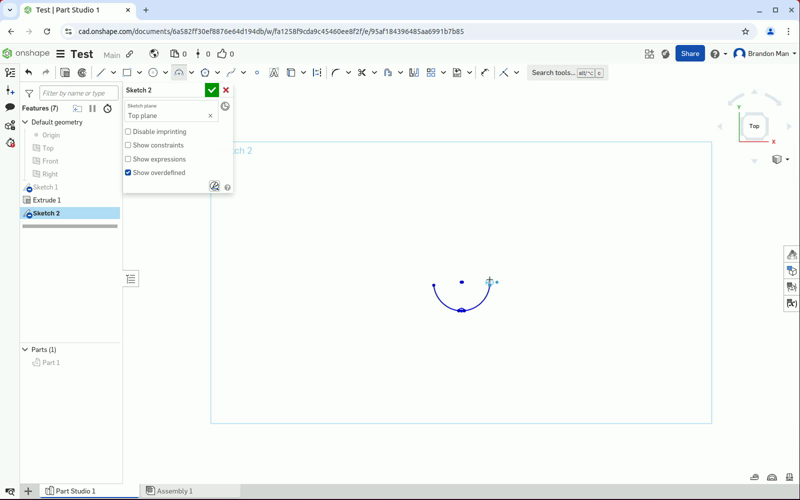
mouse_move(486, 282)
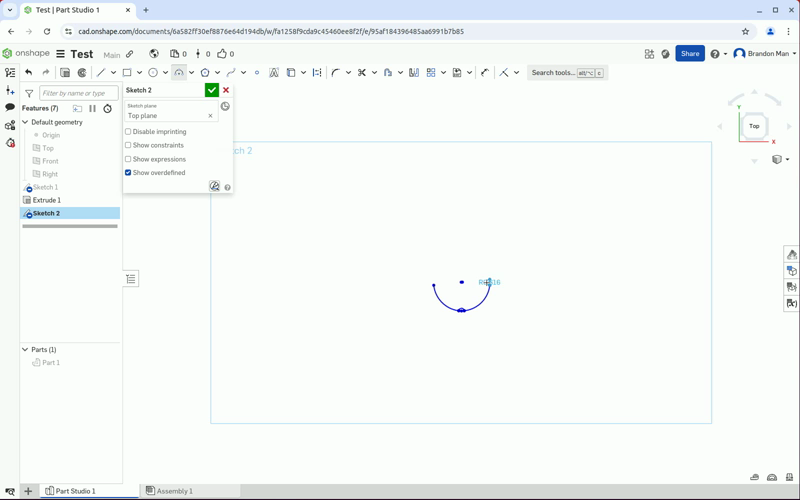
scroll(6)
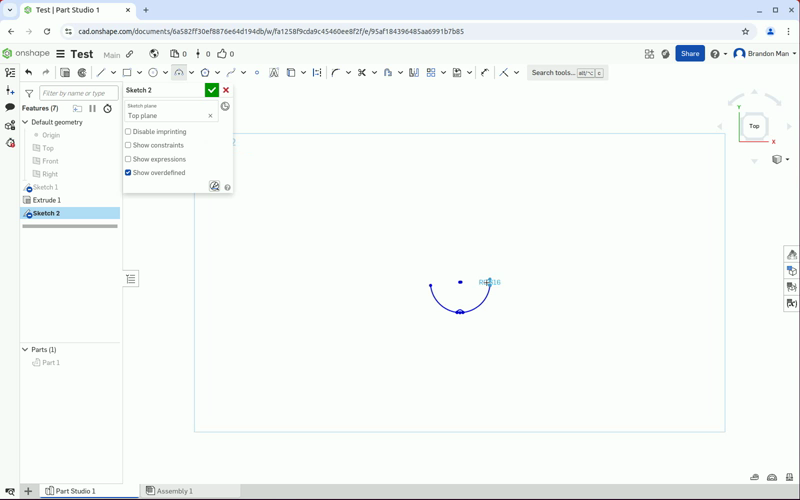
scroll(6)
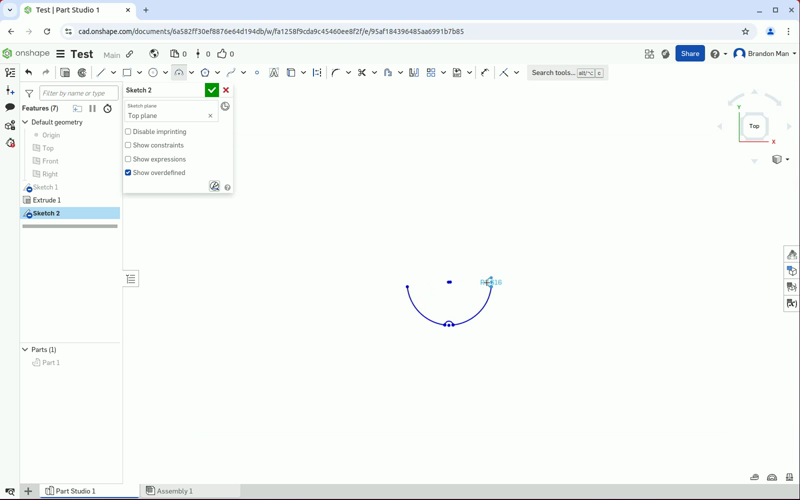
scroll(6)
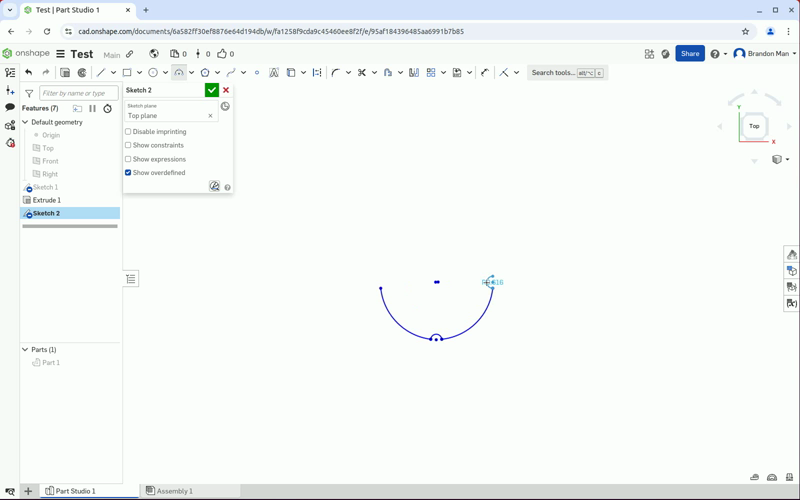
scroll(6)
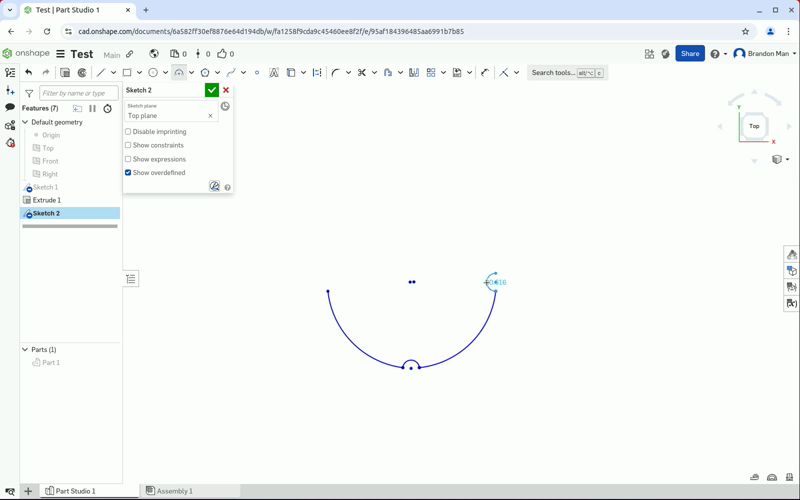
scroll(6)
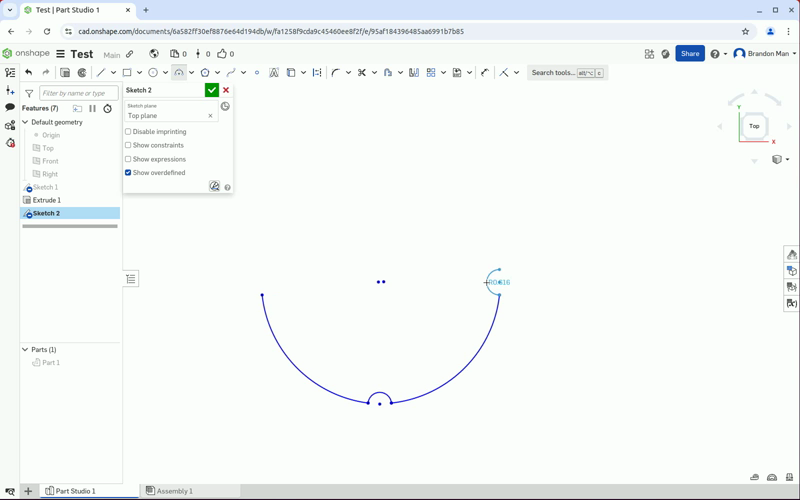
scroll(6)
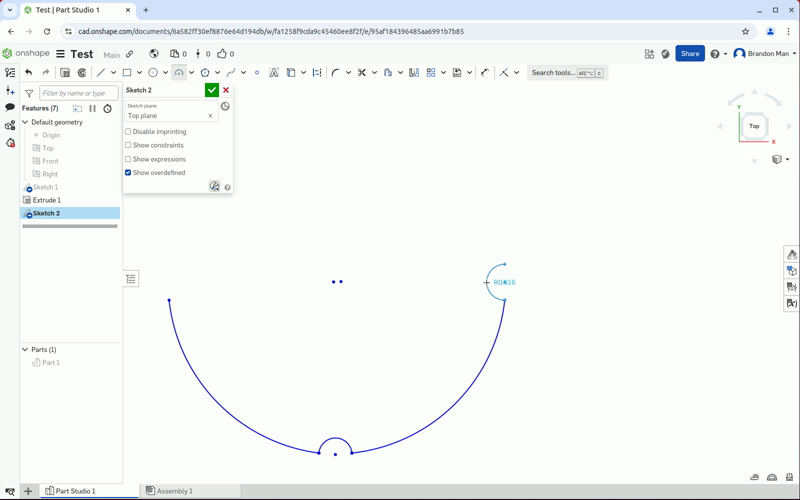
scroll(6)
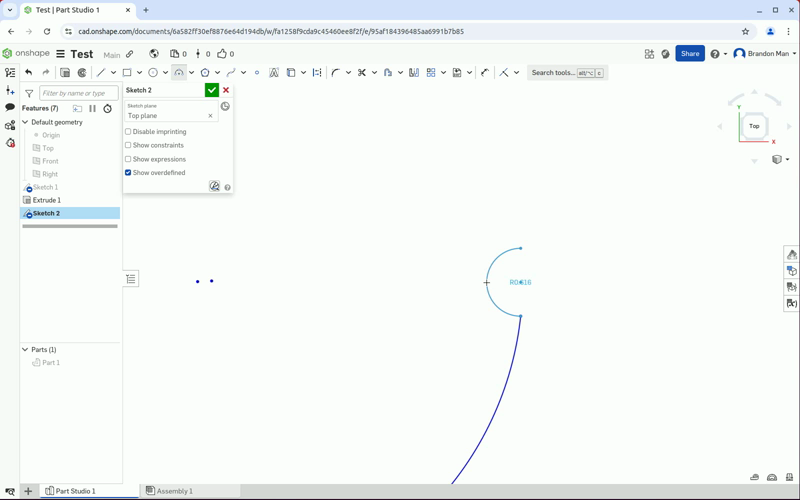
click(486, 282)
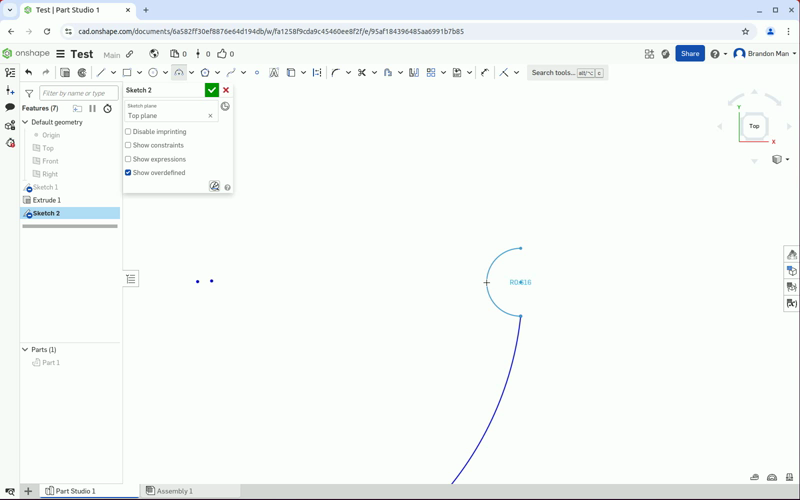
scroll(-6)
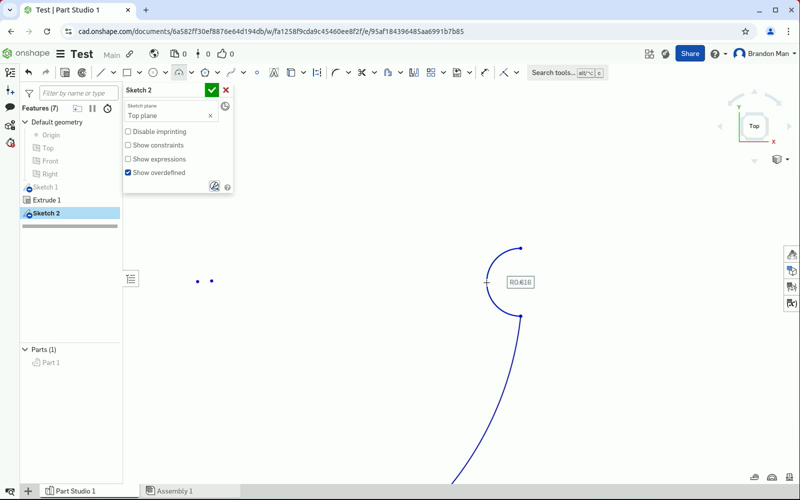
scroll(-6)
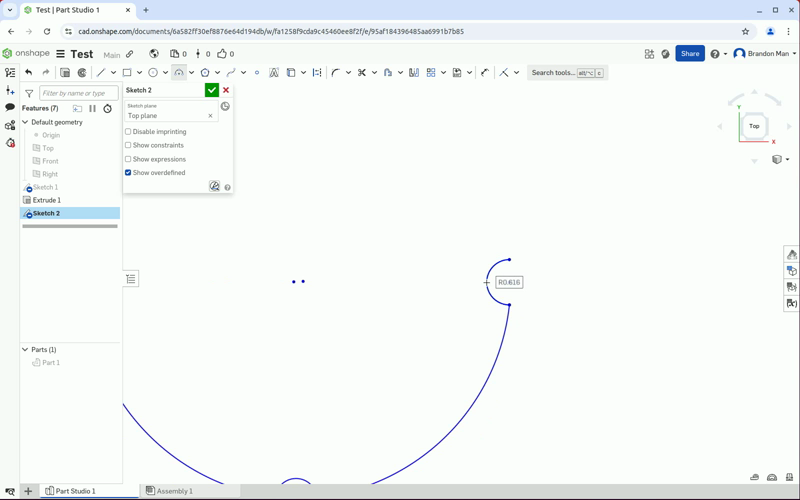
scroll(-6)
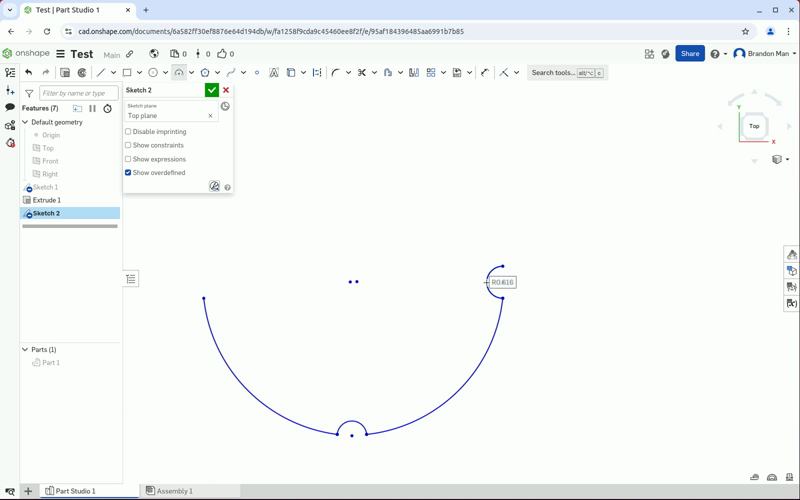
scroll(-6)
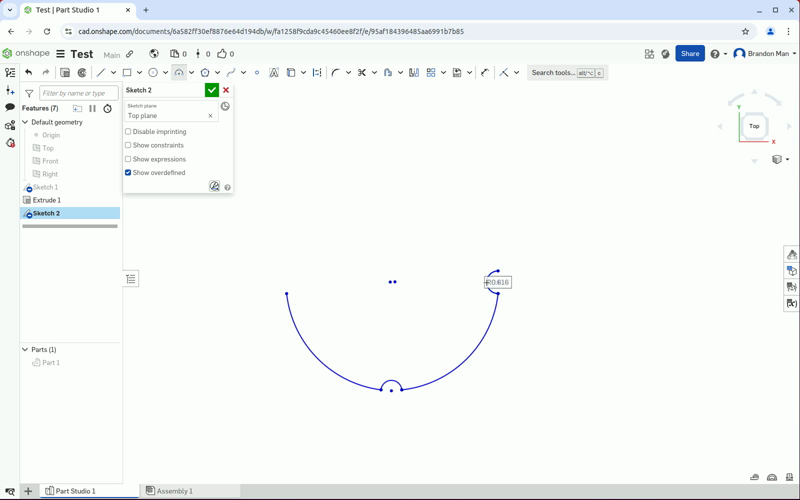
scroll(-6)
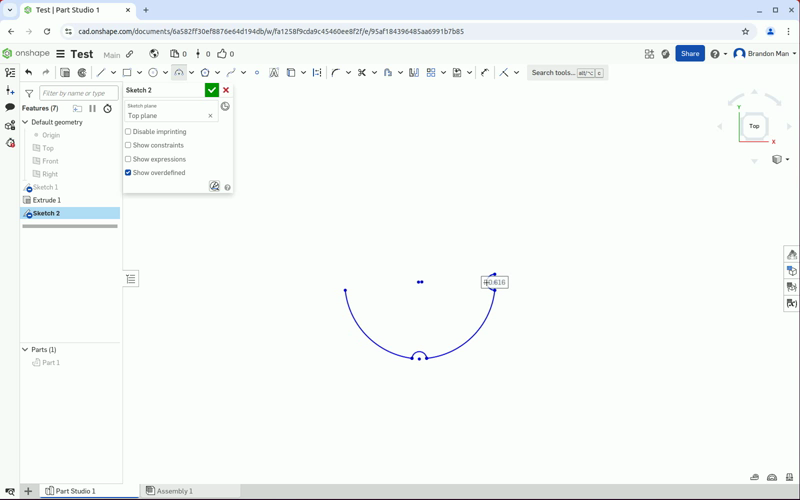
scroll(-6)
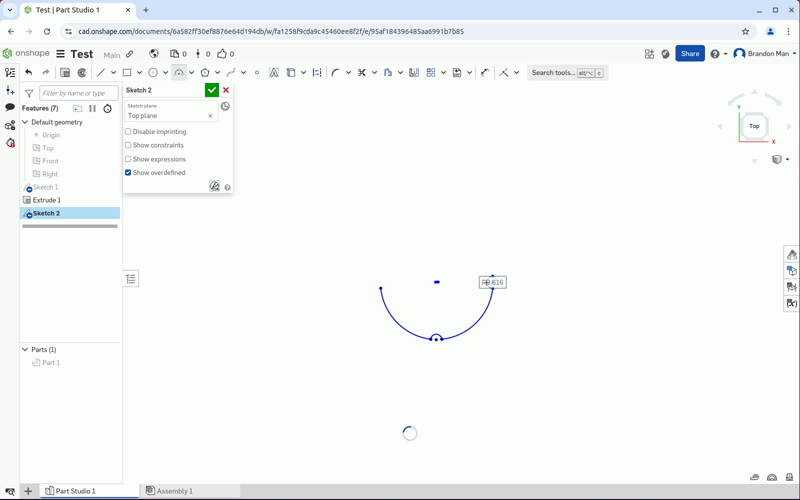
scroll(-6)
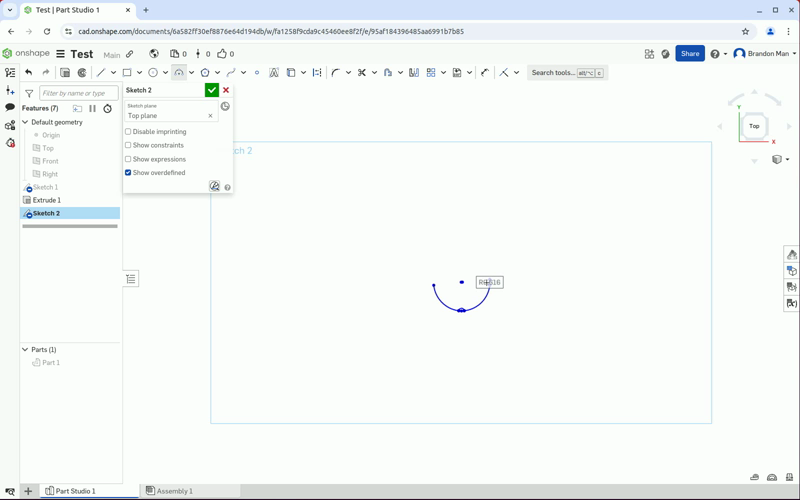
key_up(shift)
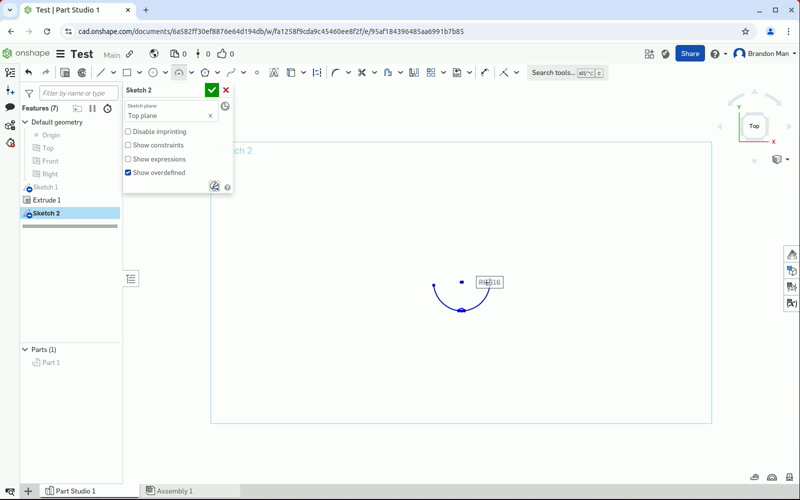
mouse_move(489, 279)
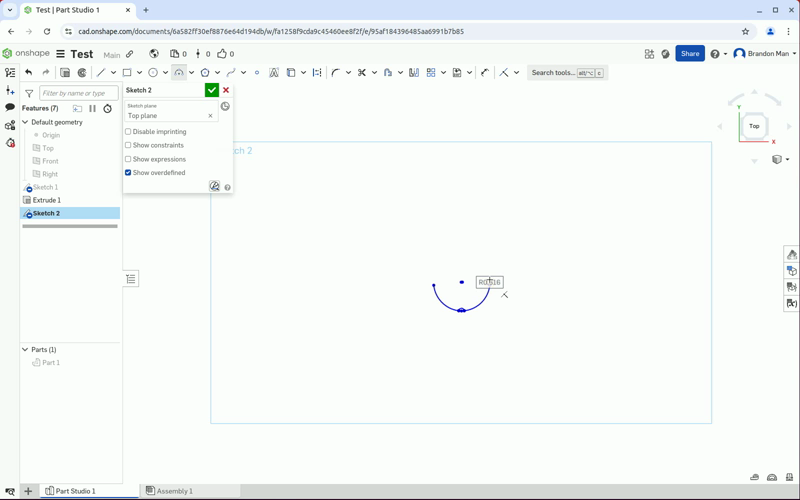
scroll(6)
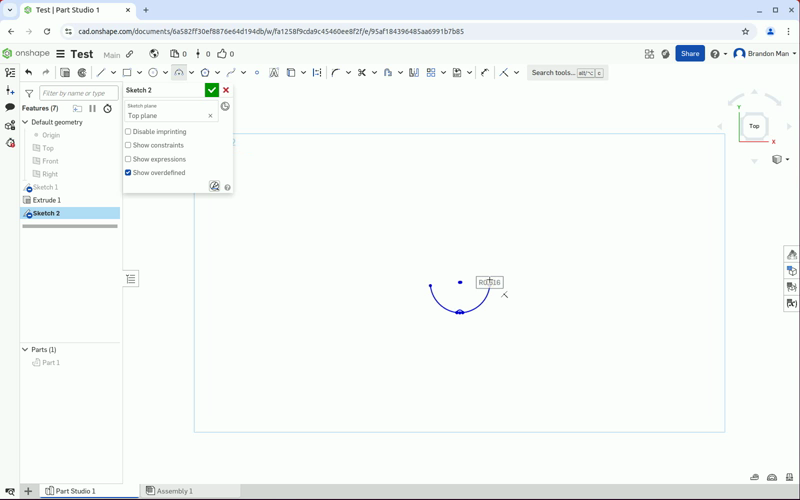
scroll(6)
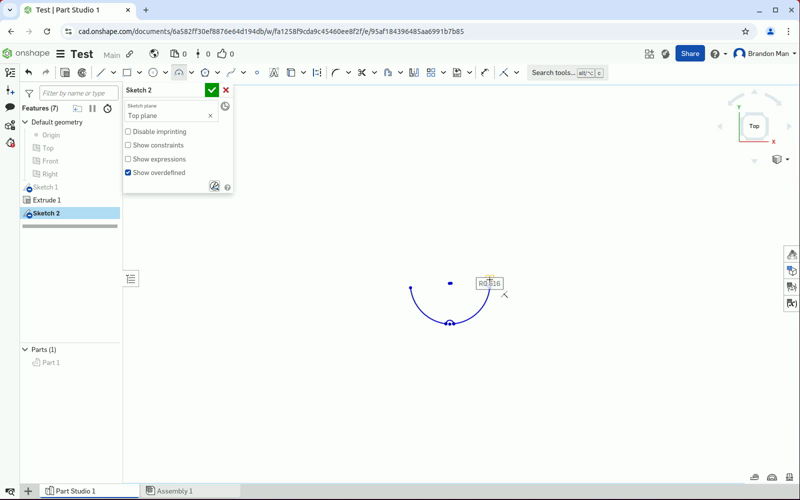
scroll(6)
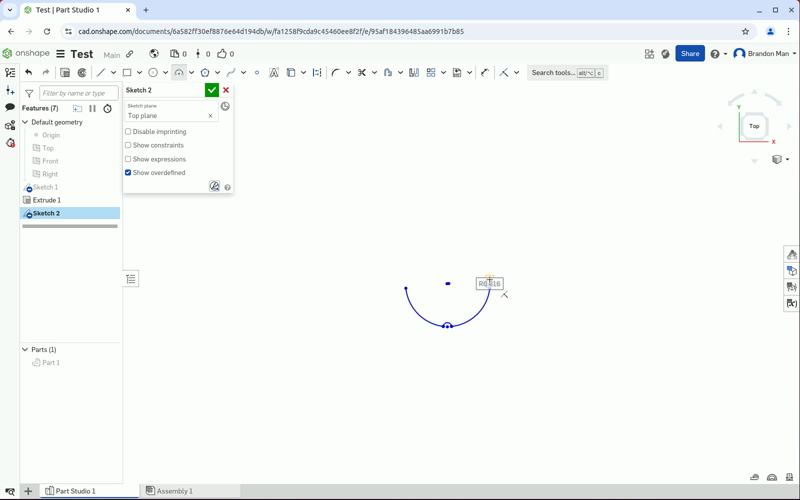
scroll(6)
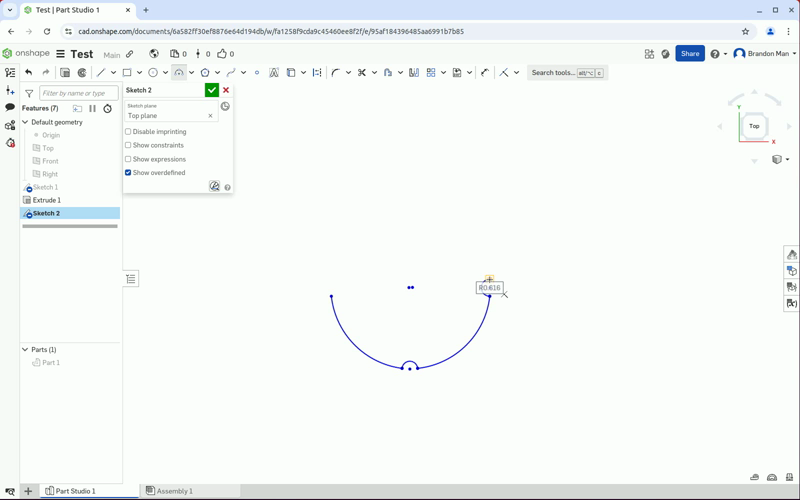
scroll(6)
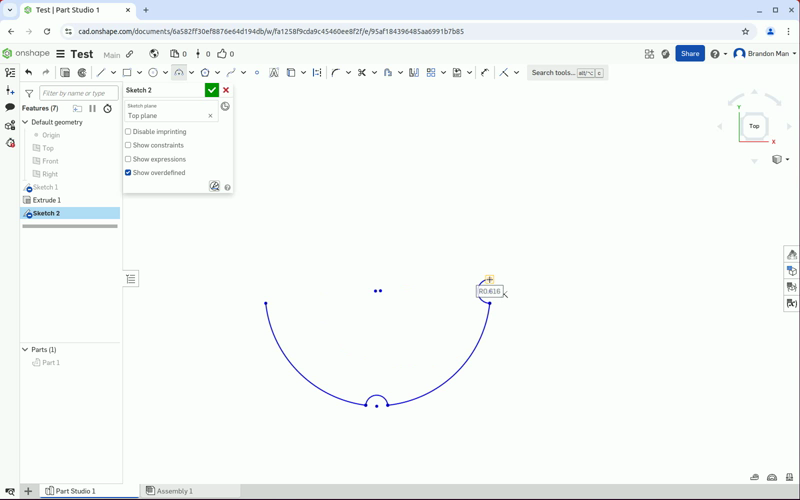
scroll(6)
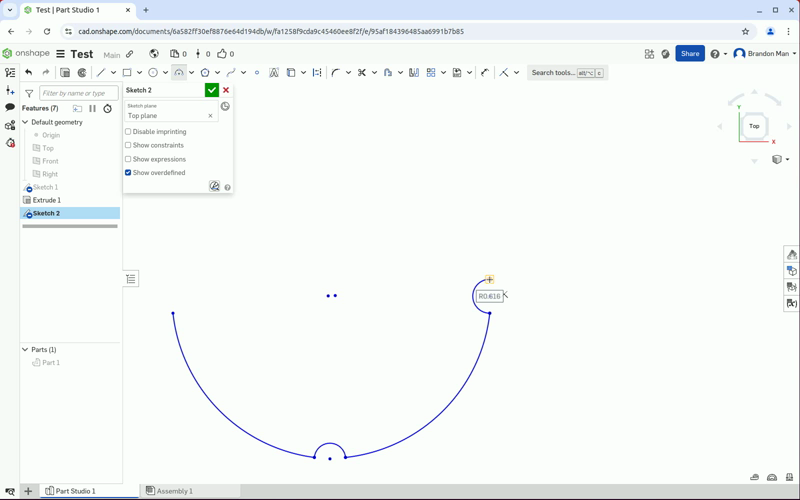
scroll(6)
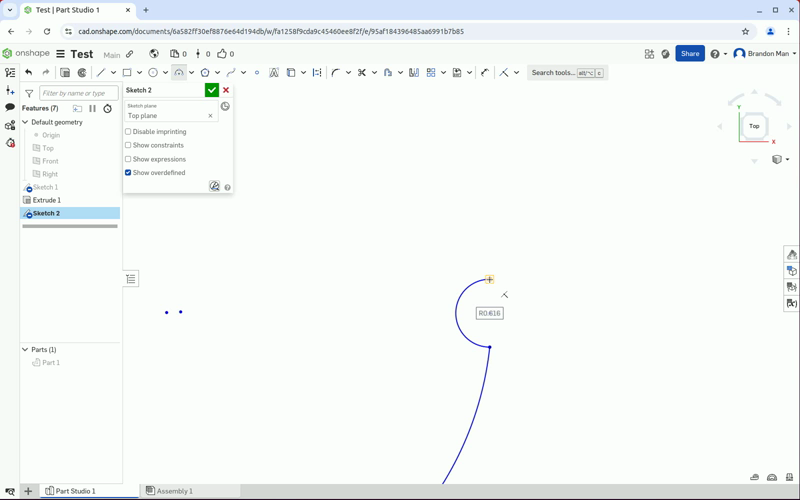
click(489, 279)
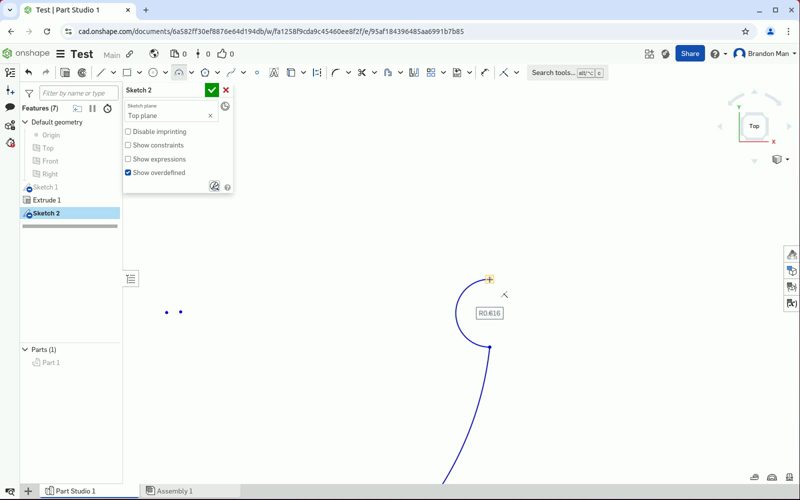
scroll(-6)
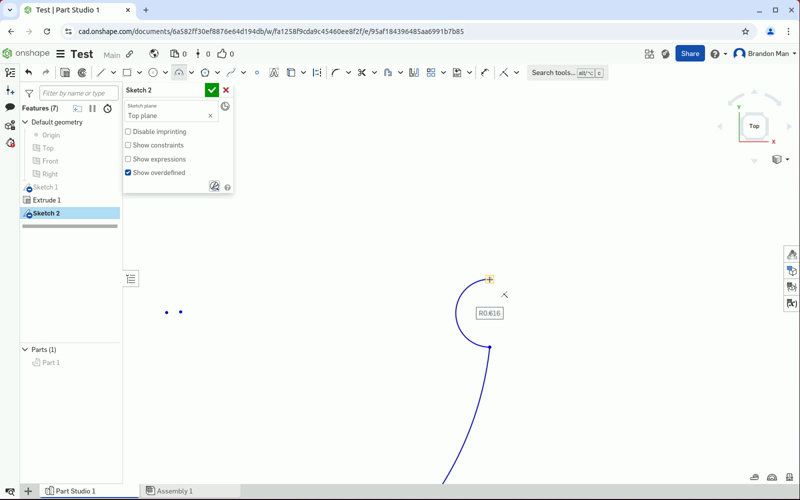
scroll(-6)
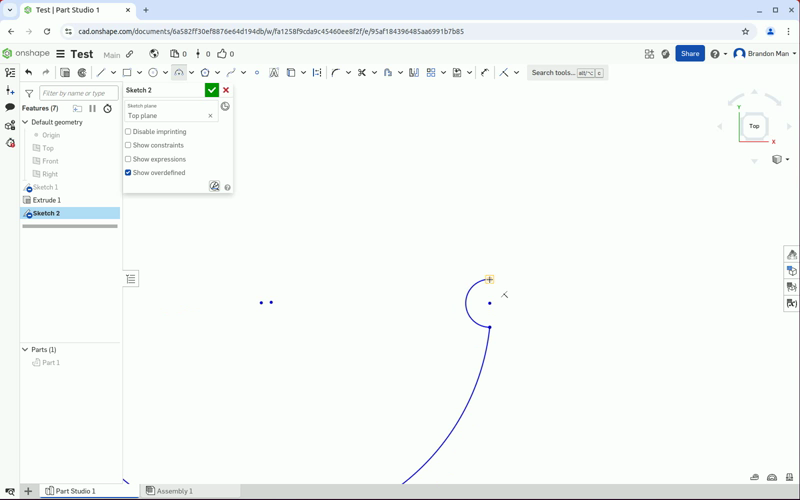
scroll(-6)
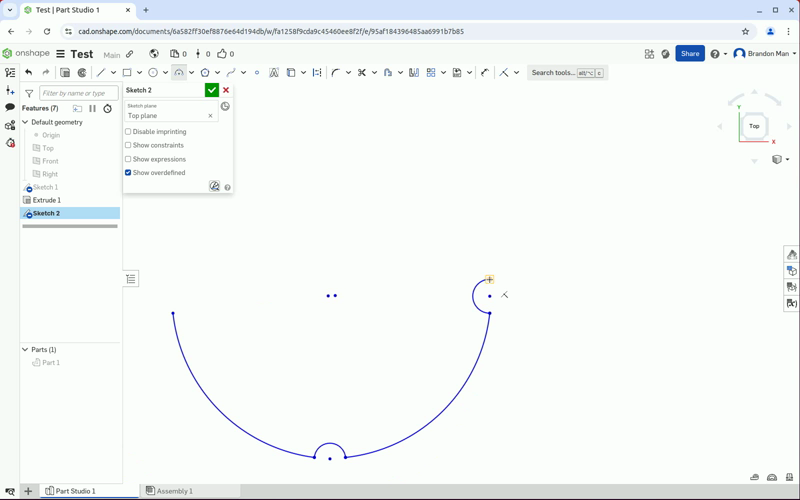
scroll(-6)
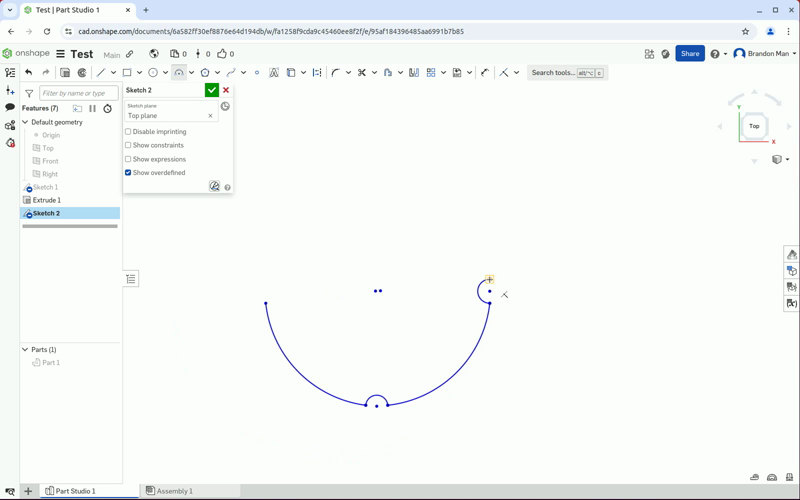
scroll(-6)
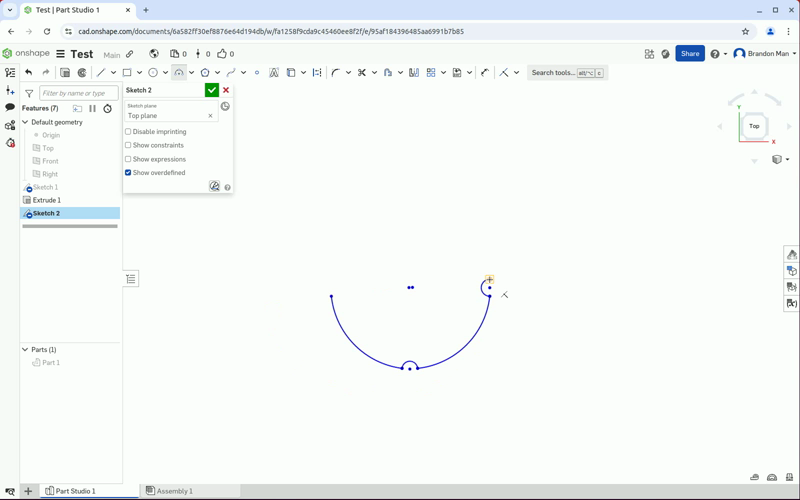
scroll(-6)
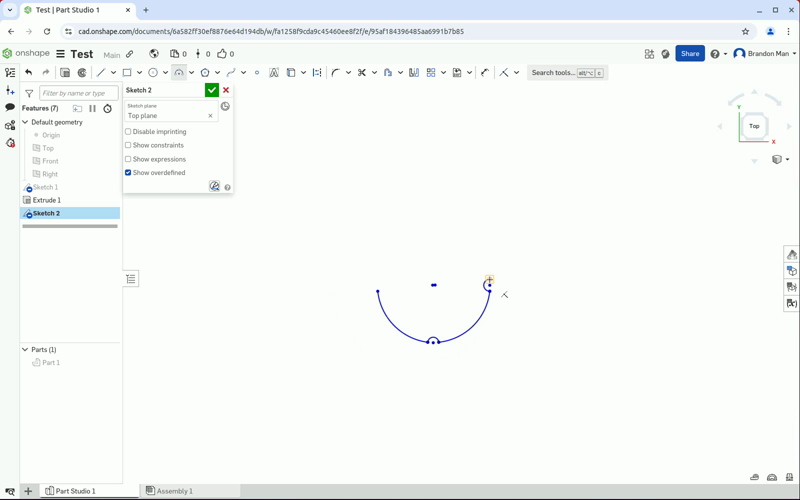
scroll(-6)
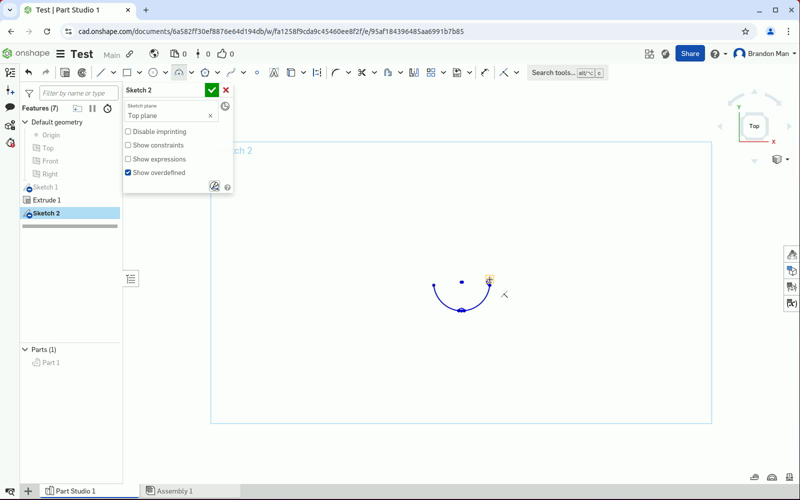
key_down(shift)
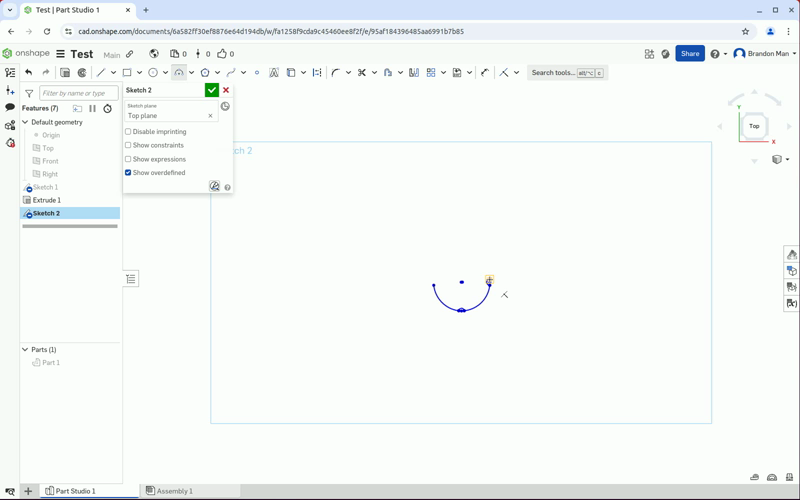
mouse_move(464, 254)
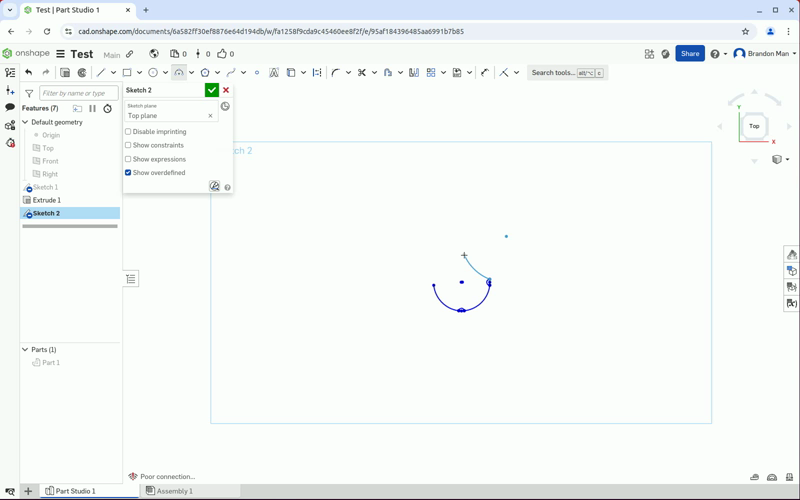
click(464, 254)
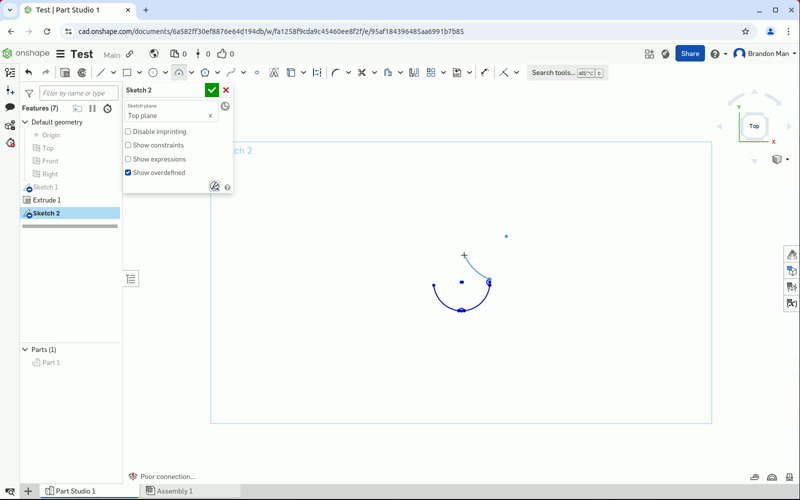
mouse_move(481, 262)
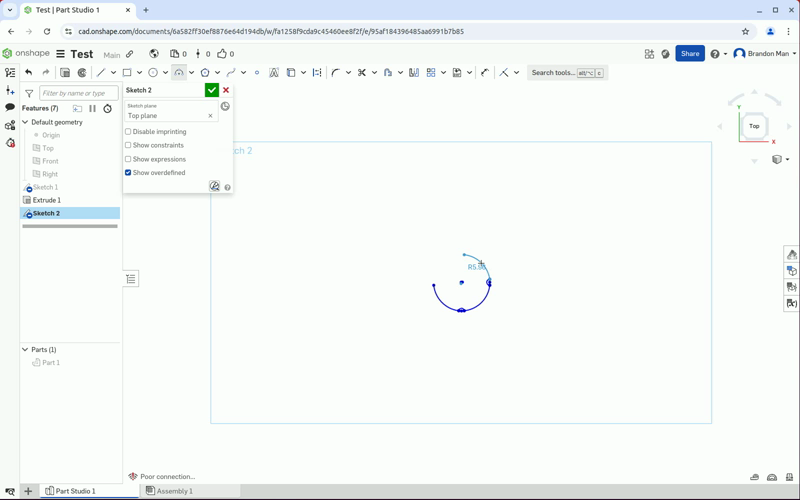
click(481, 262)
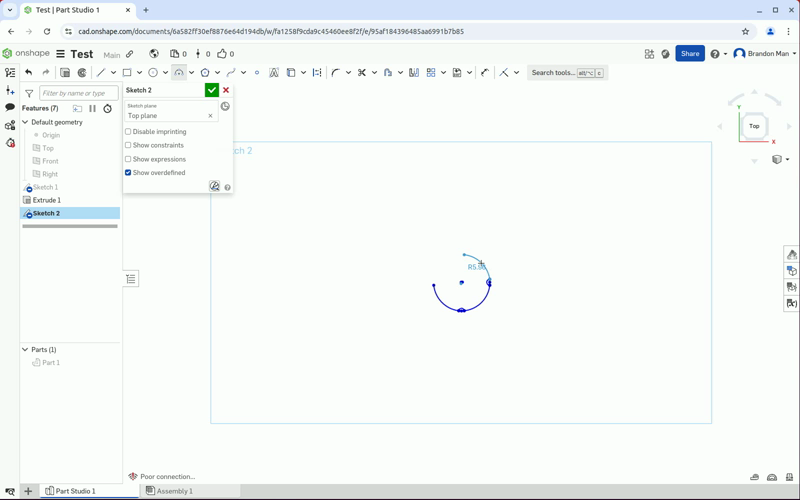
key_up(shift)
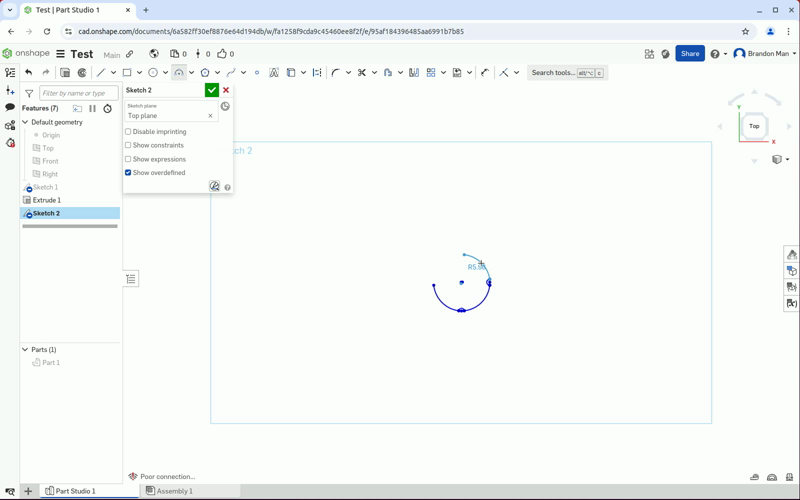
mouse_move(464, 254)
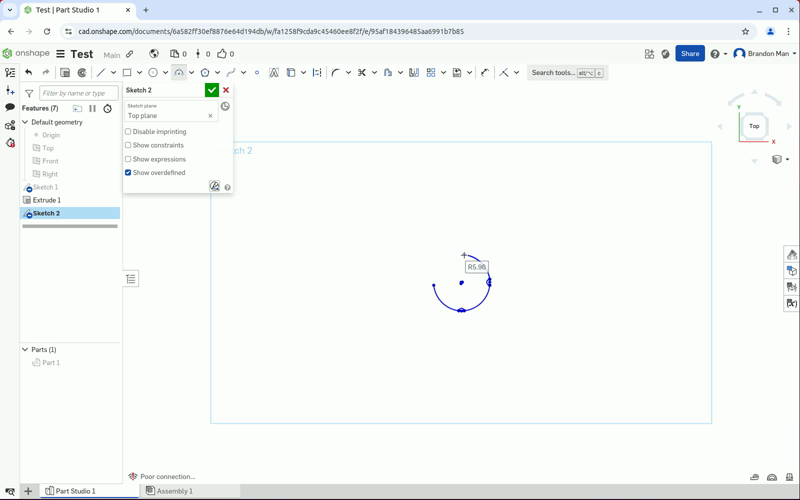
click(464, 254)
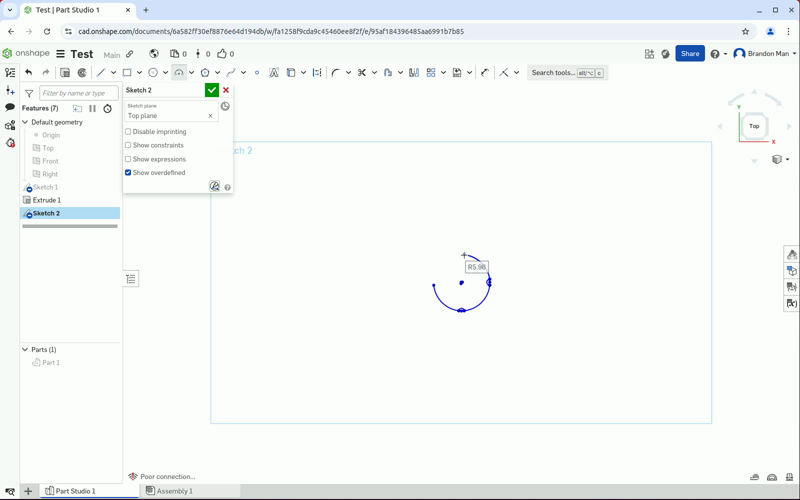
key_down(shift)
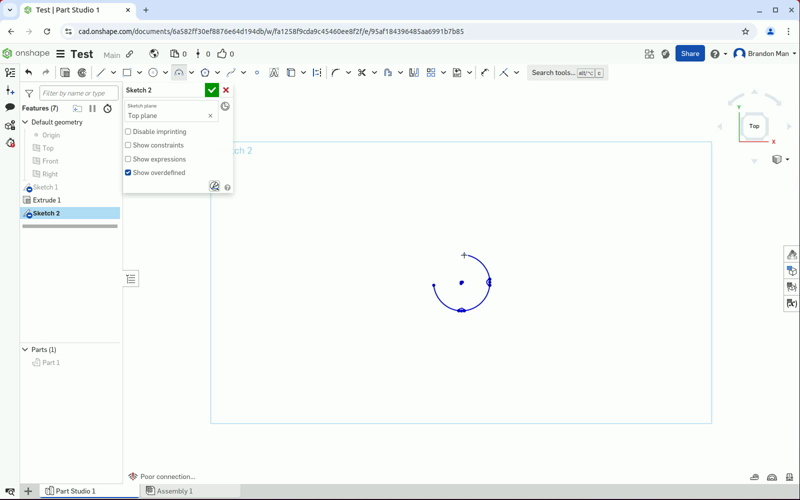
mouse_move(458, 254)
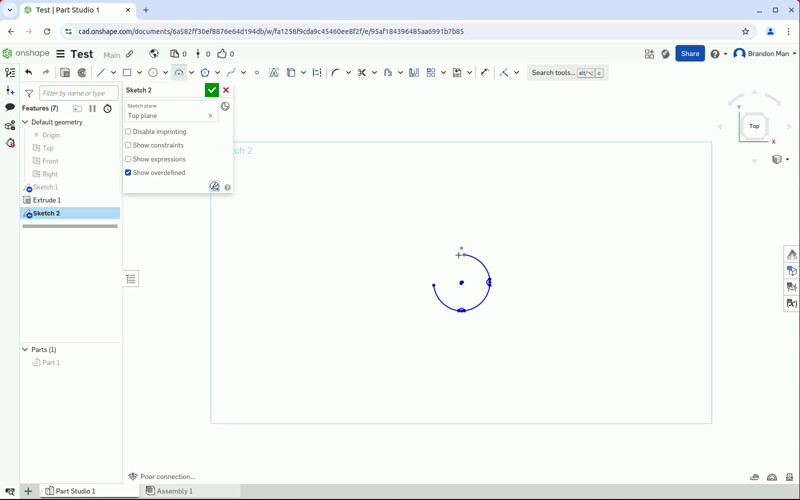
scroll(6)
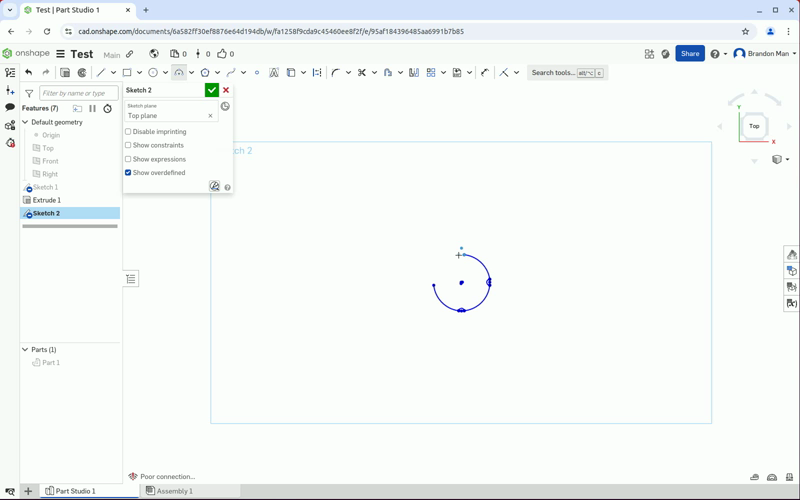
scroll(6)
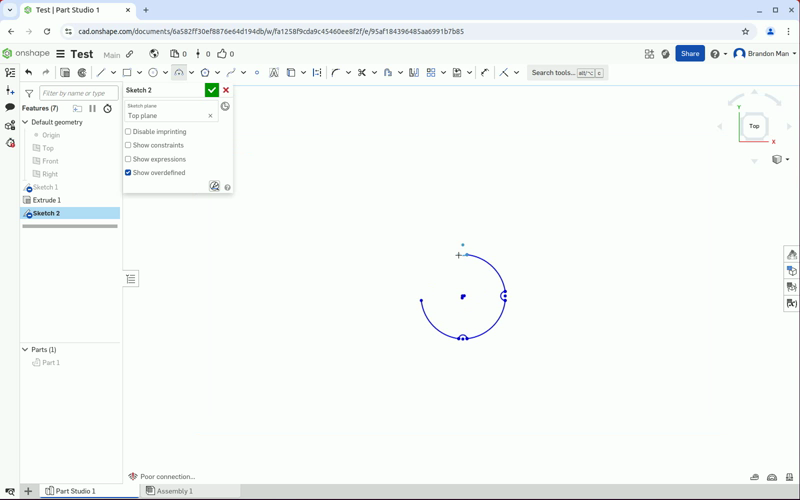
scroll(6)
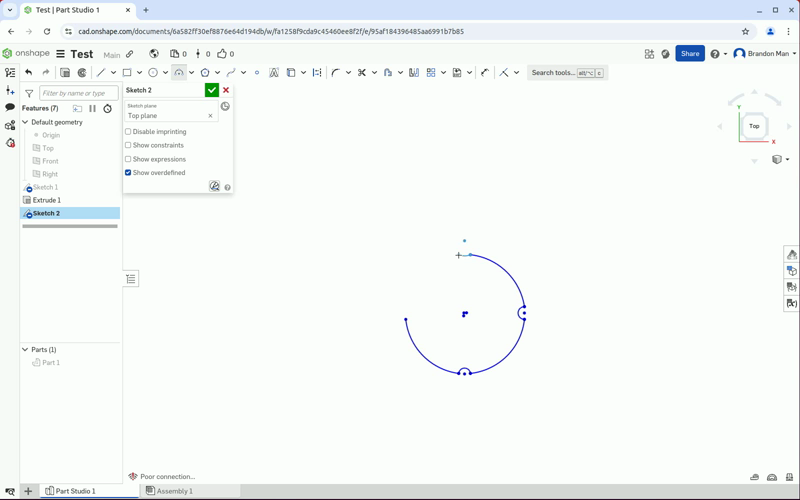
scroll(6)
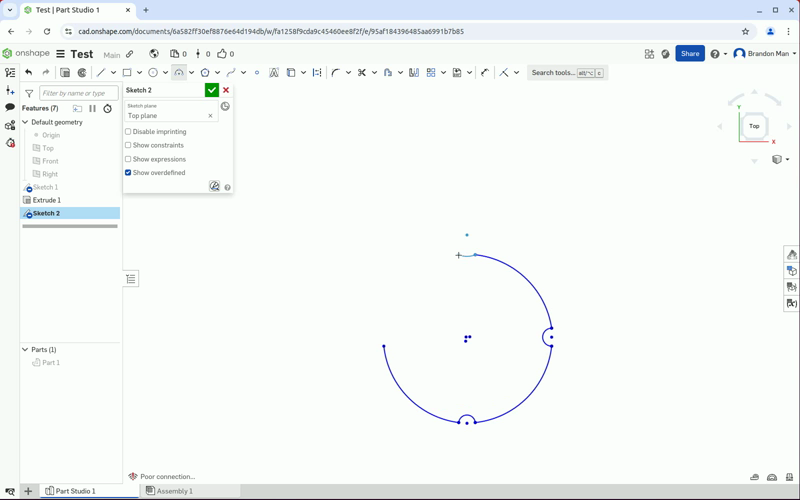
scroll(6)
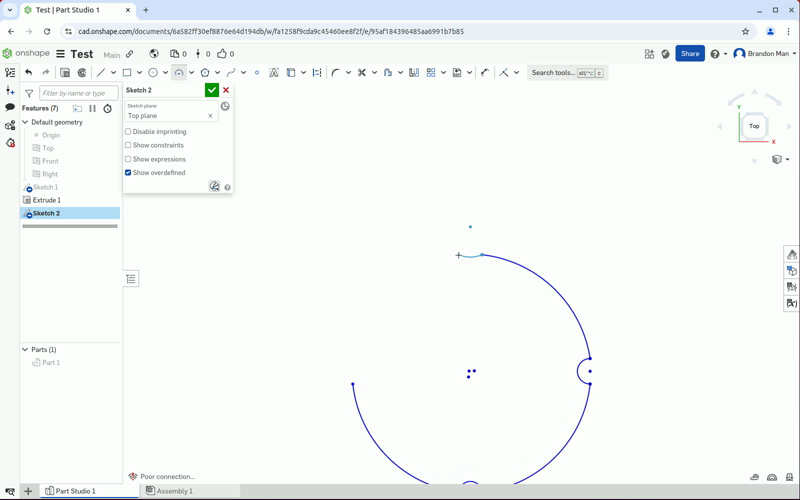
scroll(6)
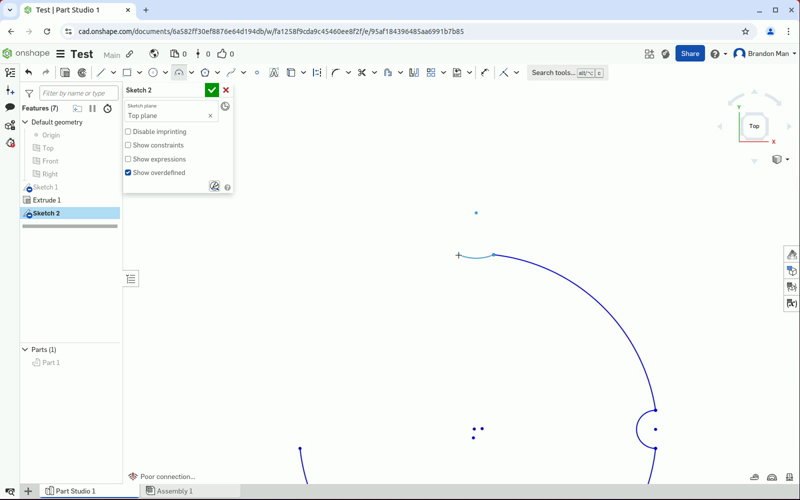
scroll(6)
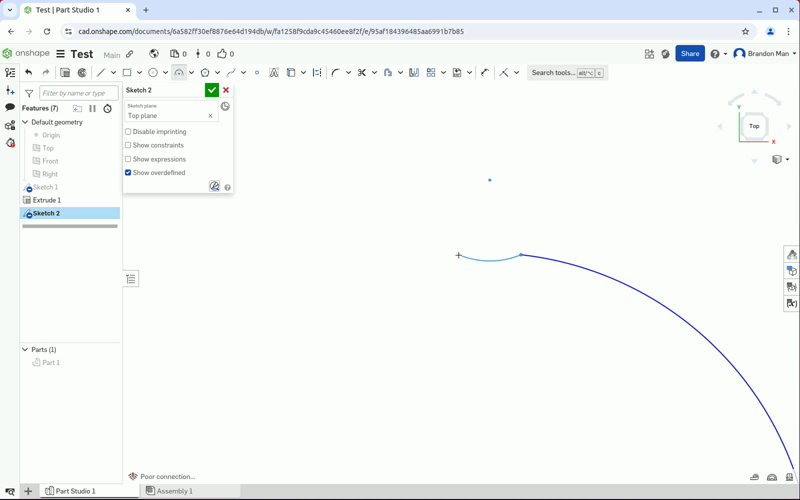
click(458, 254)
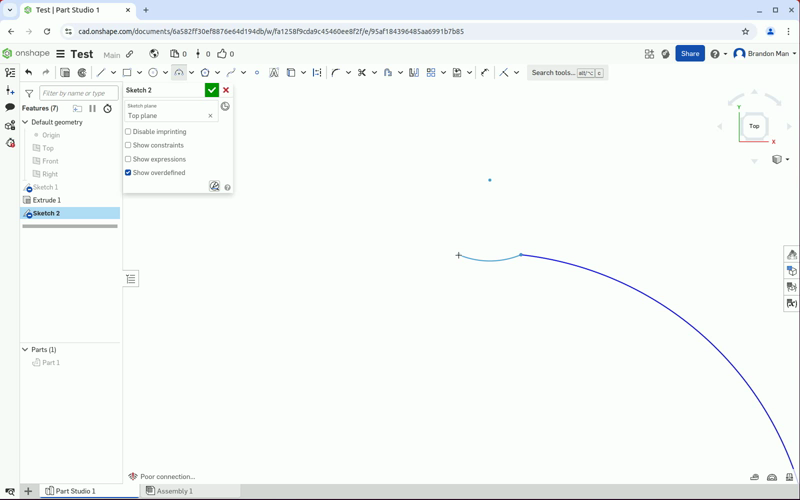
scroll(-6)
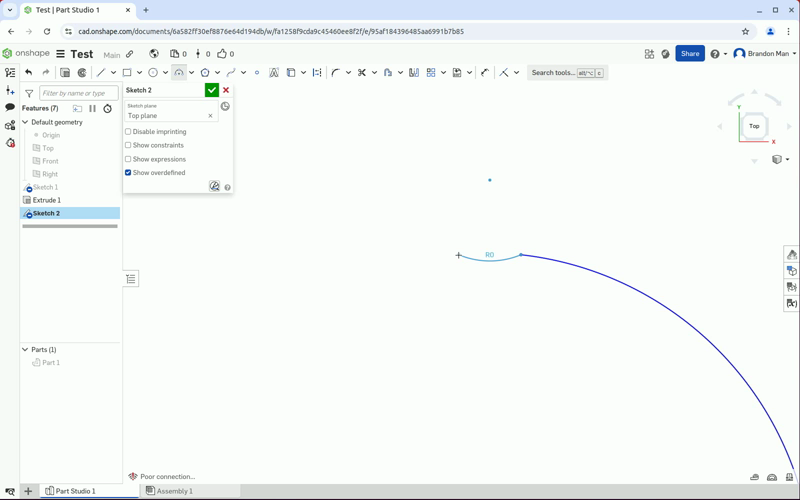
scroll(-6)
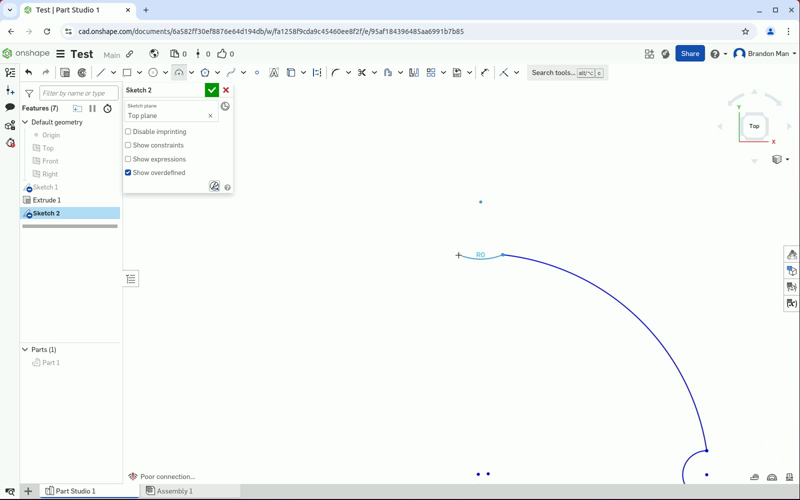
scroll(-6)
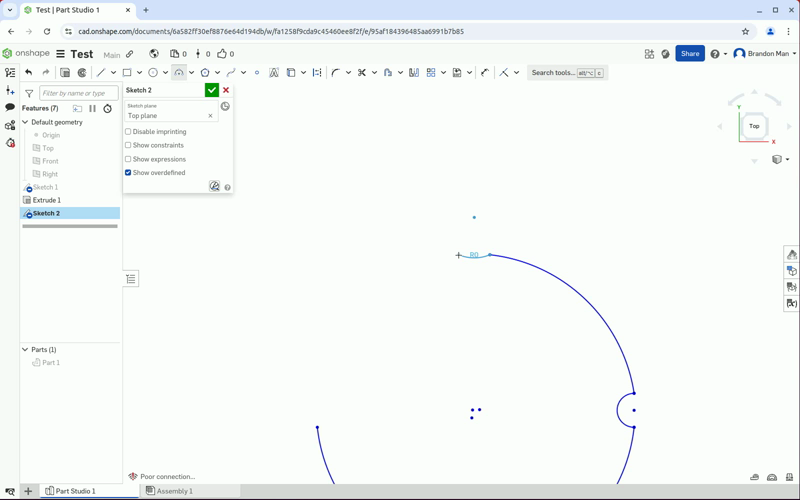
scroll(-6)
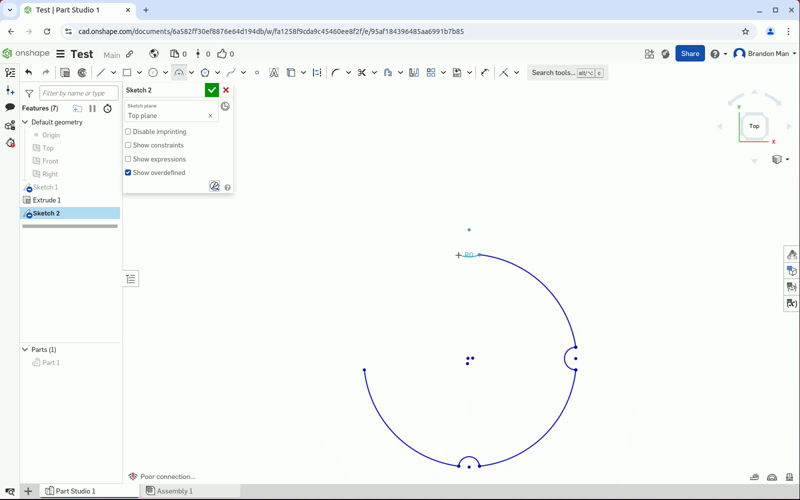
scroll(-6)
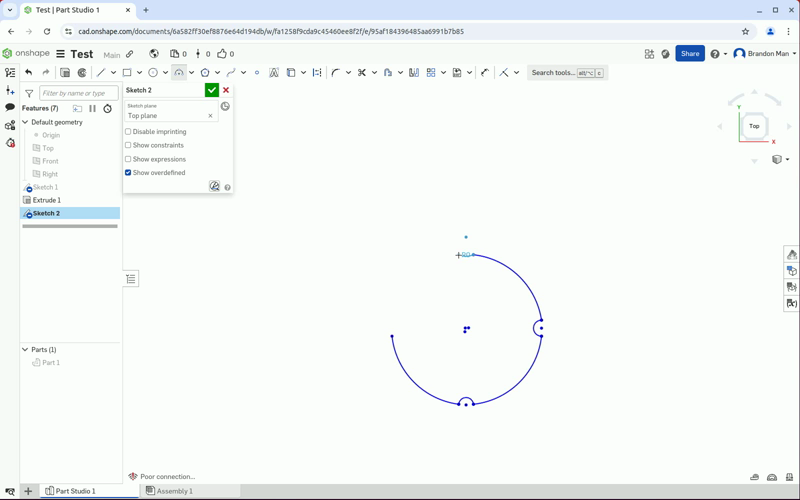
scroll(-6)
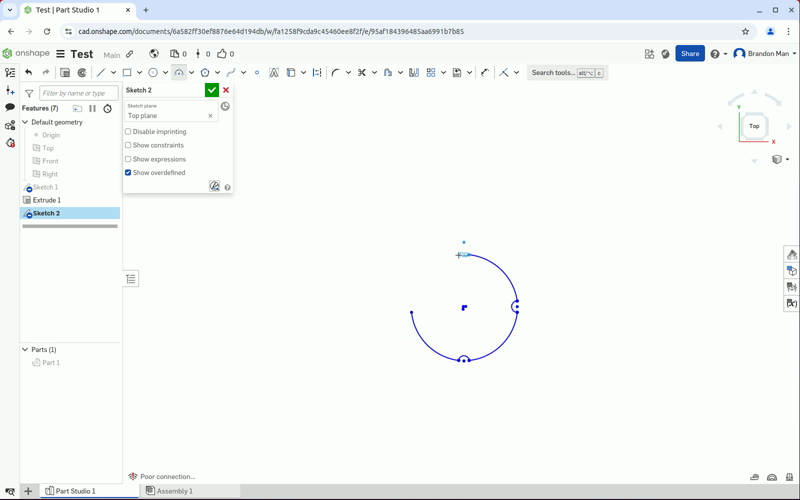
scroll(-6)
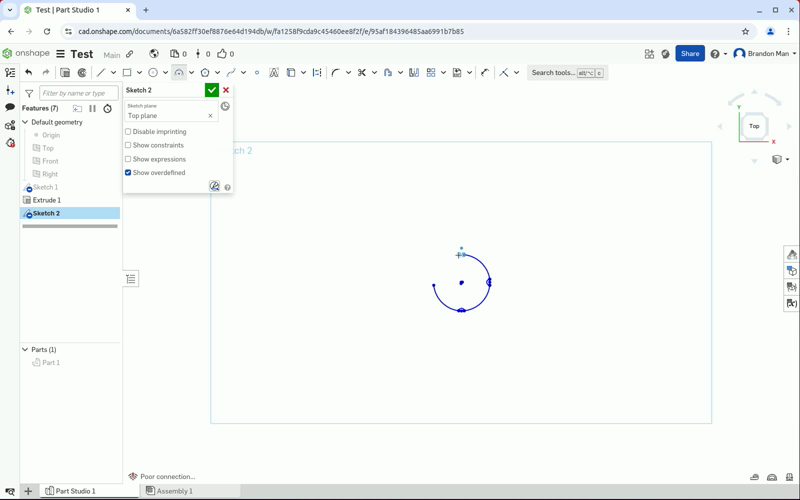
mouse_move(461, 257)
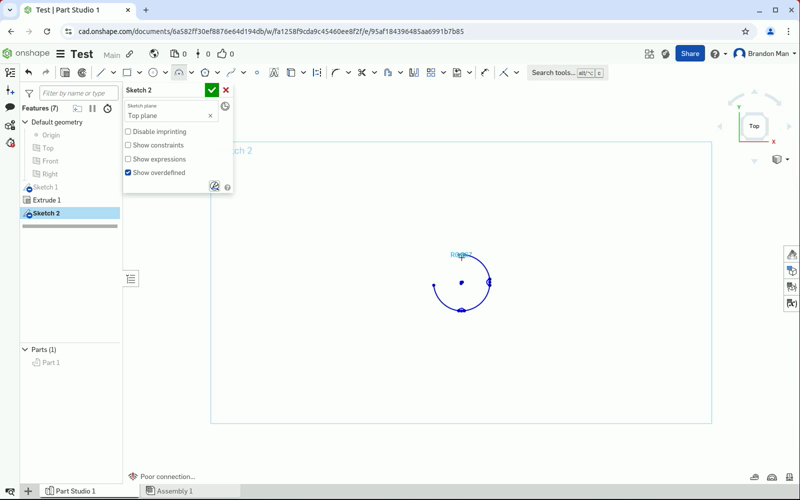
scroll(6)
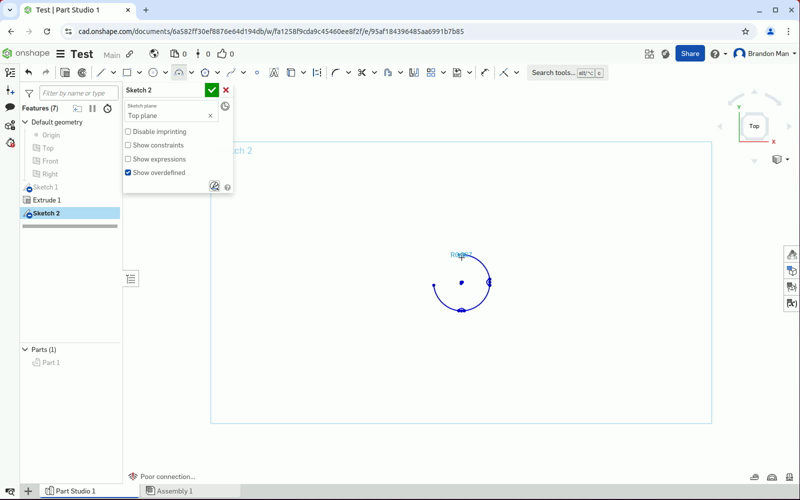
scroll(6)
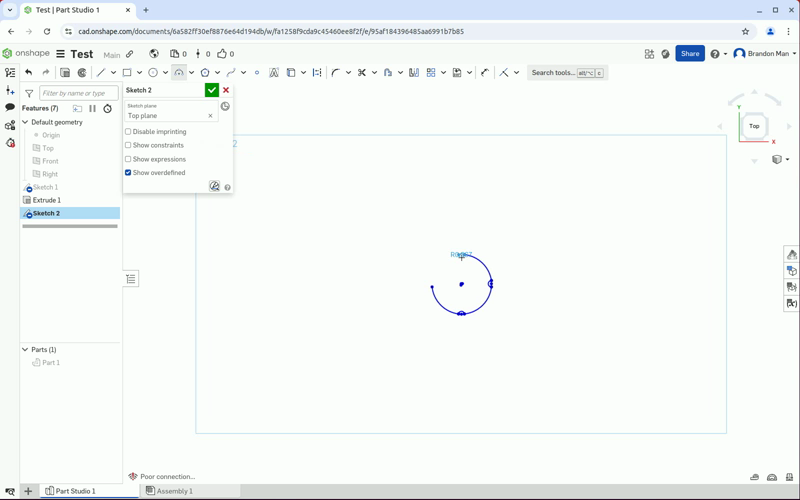
scroll(6)
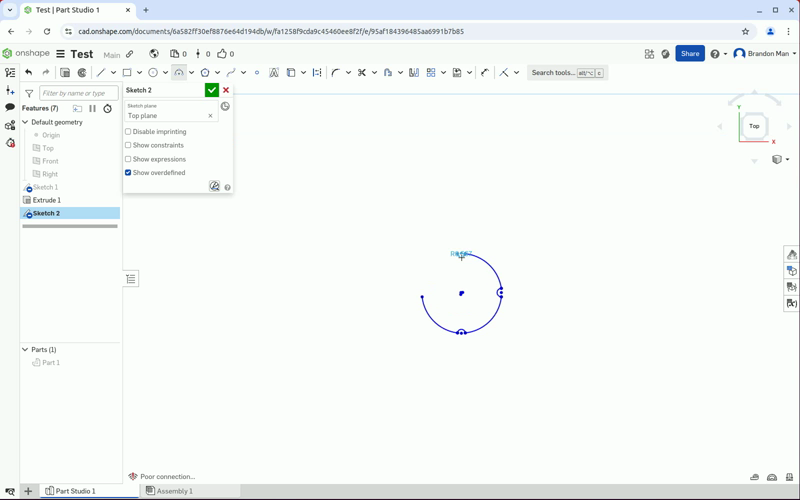
scroll(6)
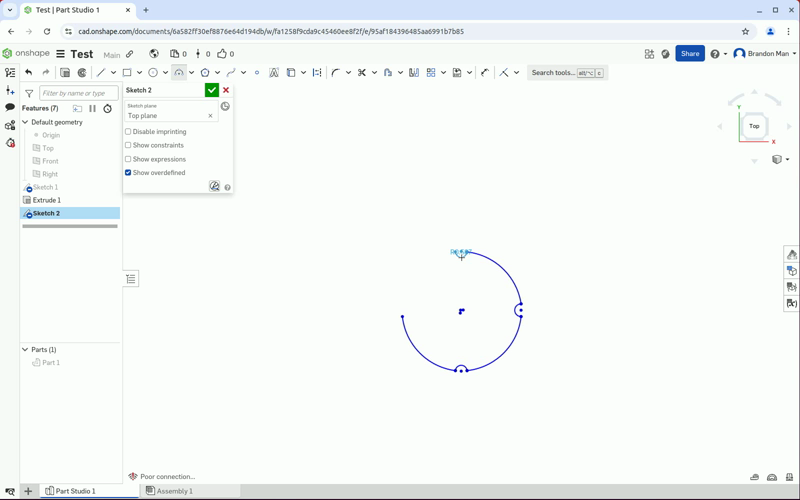
scroll(6)
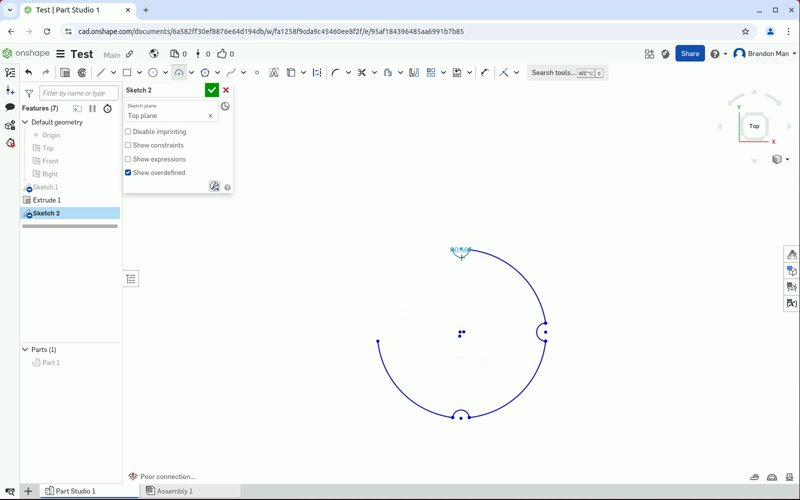
scroll(6)
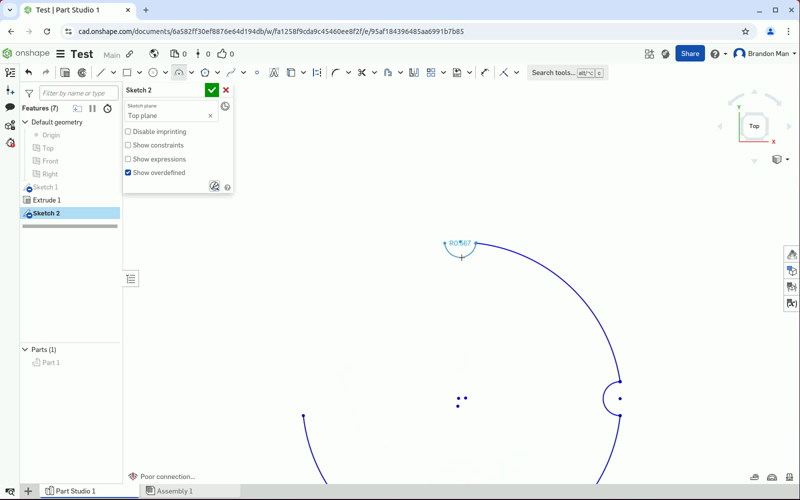
scroll(6)
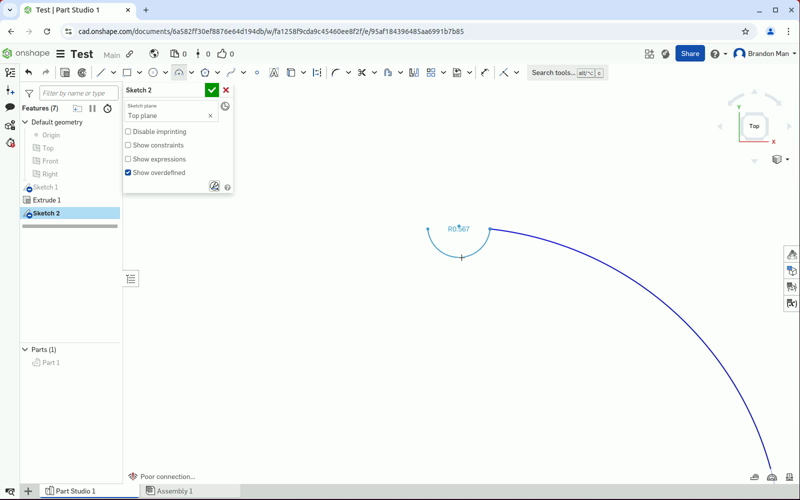
click(461, 257)
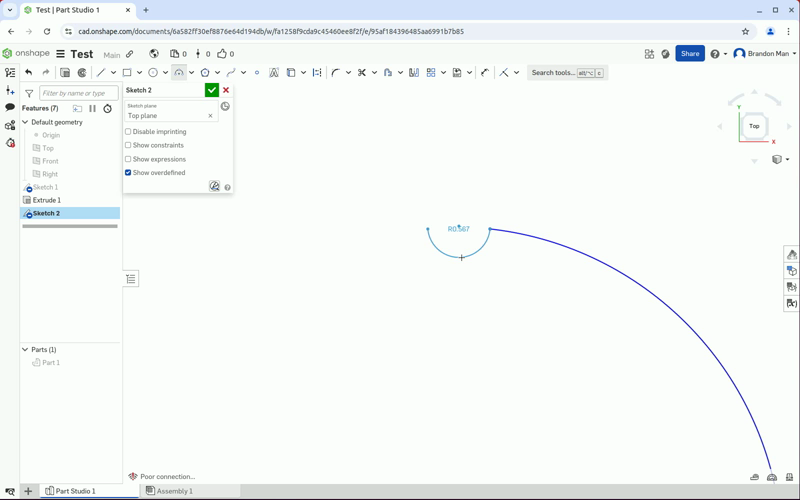
scroll(-6)
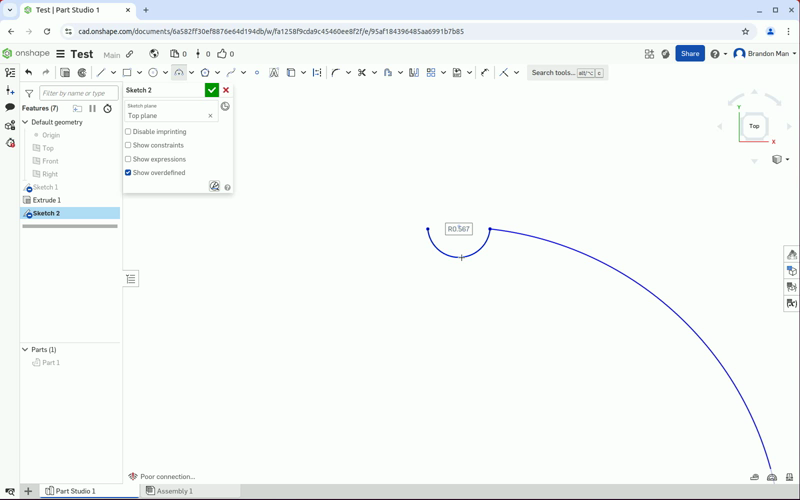
scroll(-6)
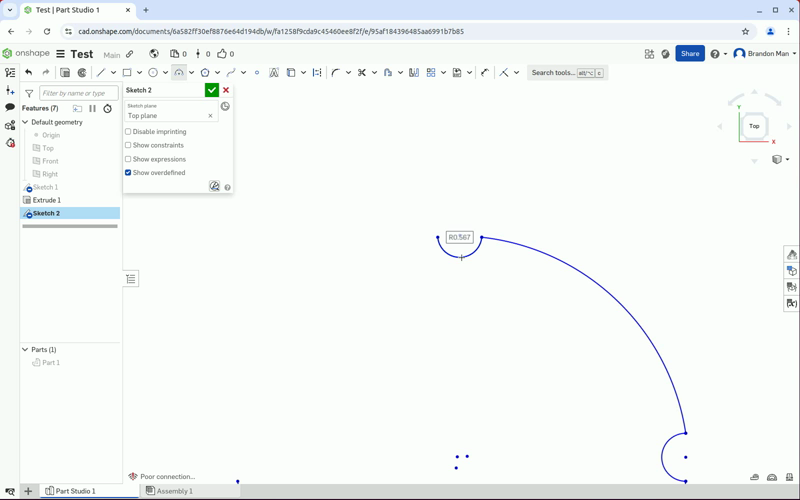
scroll(-6)
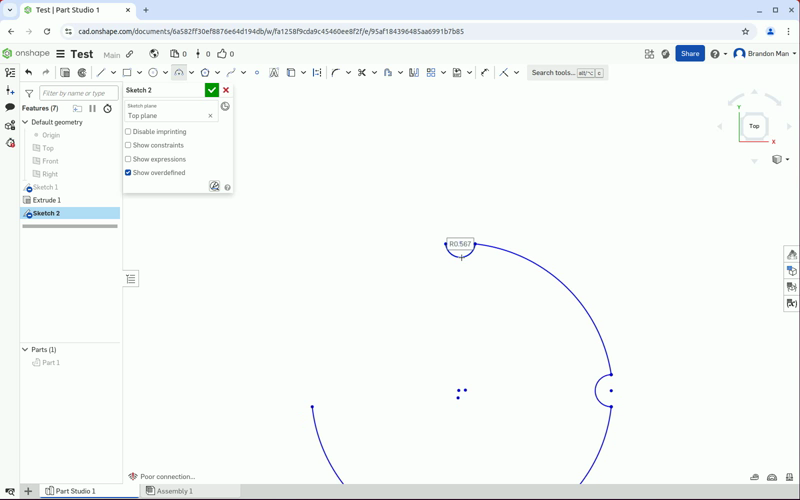
scroll(-6)
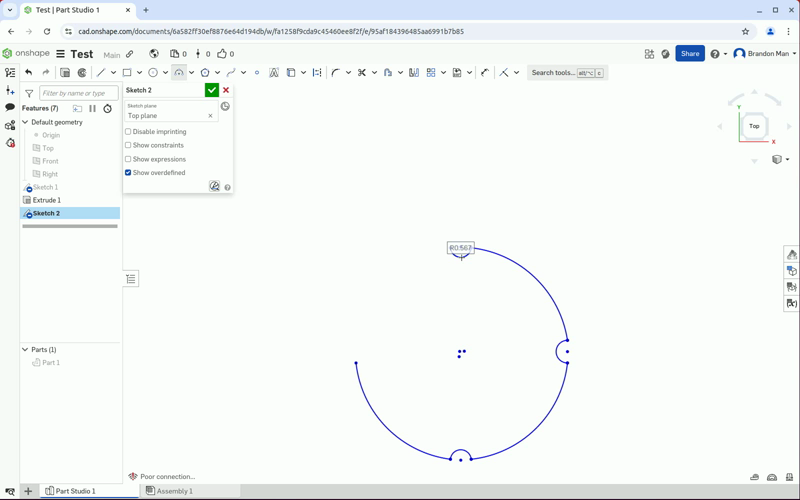
scroll(-6)
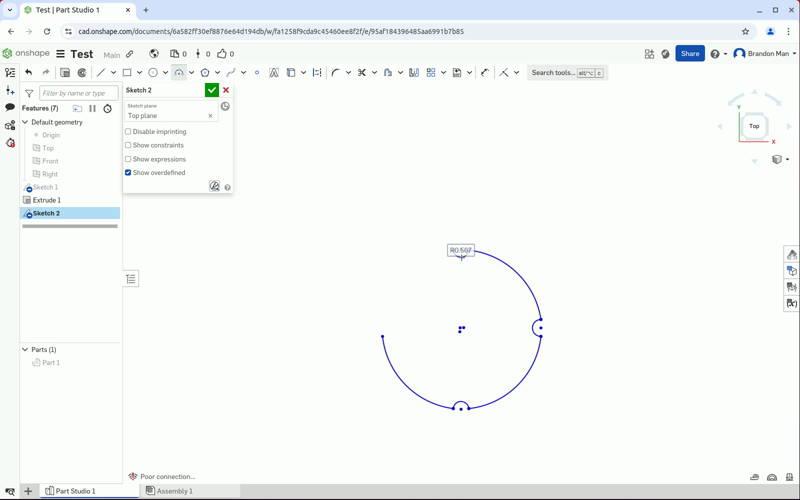
scroll(-6)
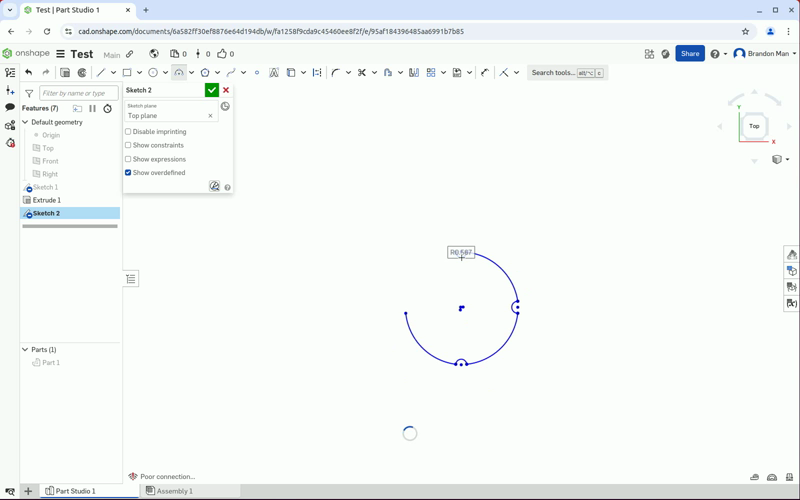
scroll(-6)
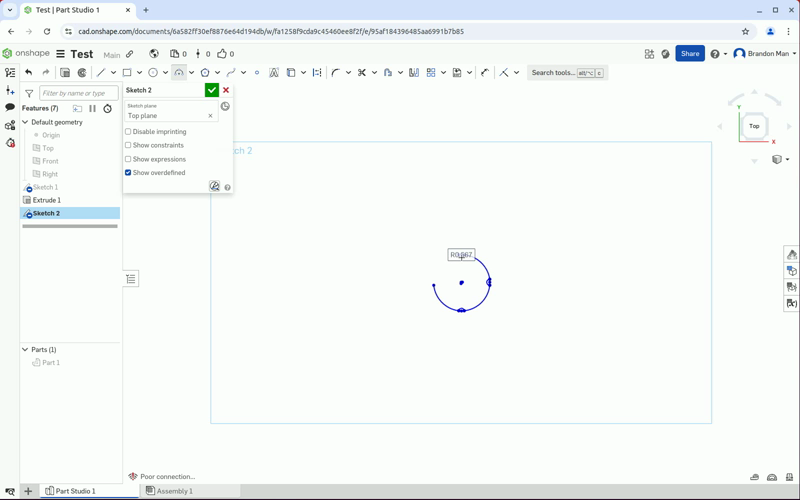
key_up(shift)
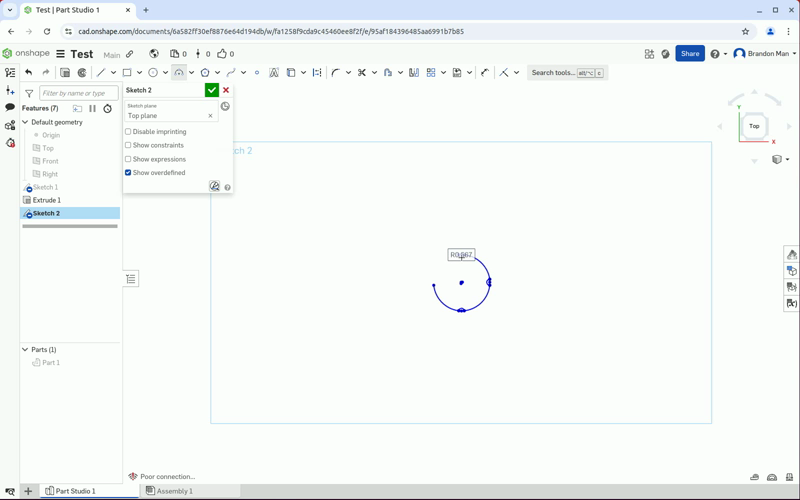
mouse_move(458, 254)
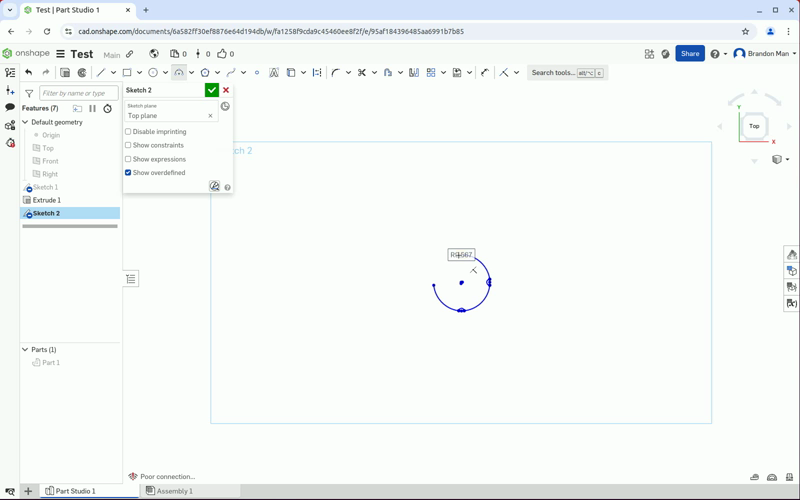
scroll(6)
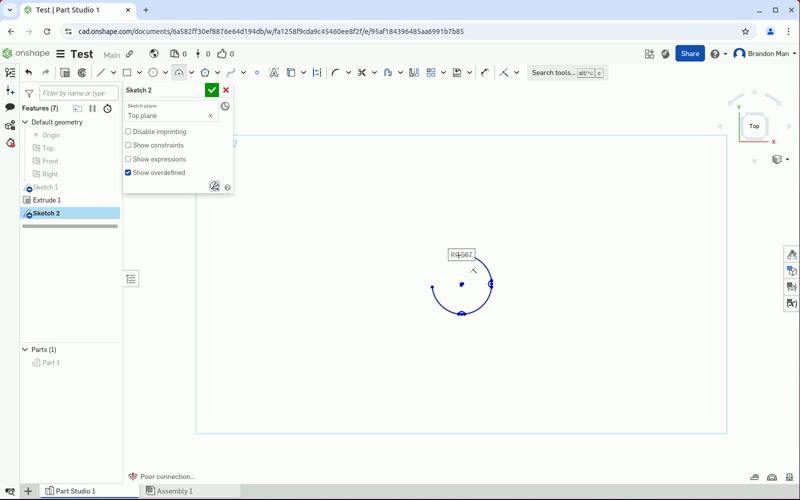
scroll(6)
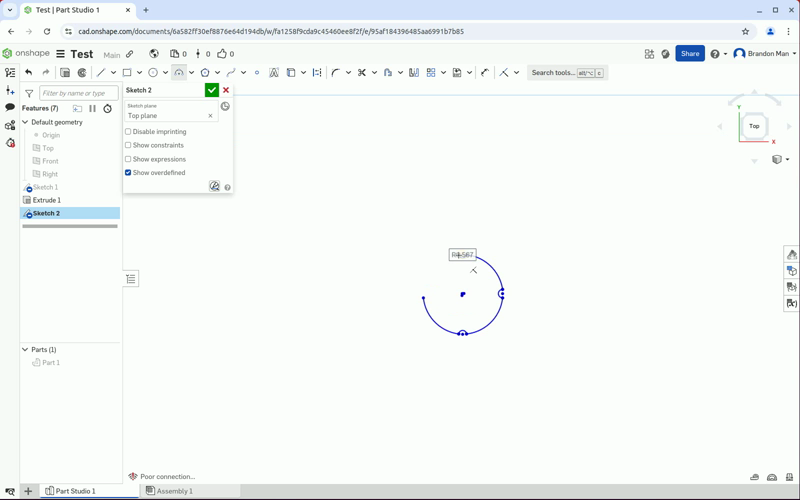
scroll(6)
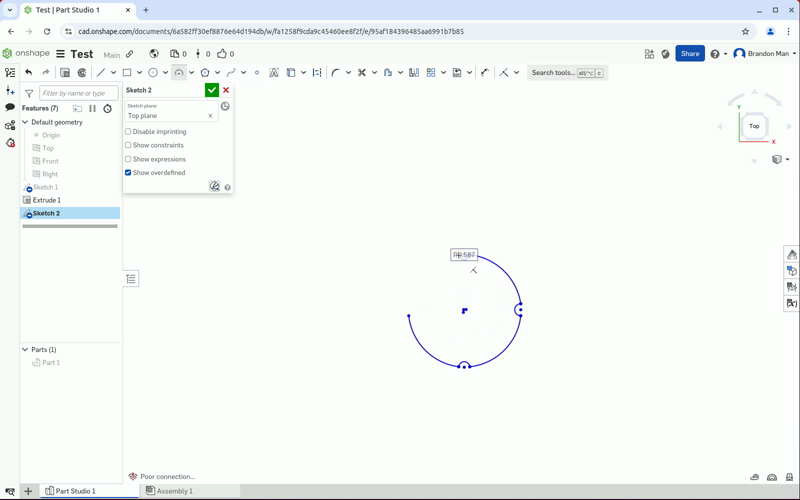
scroll(6)
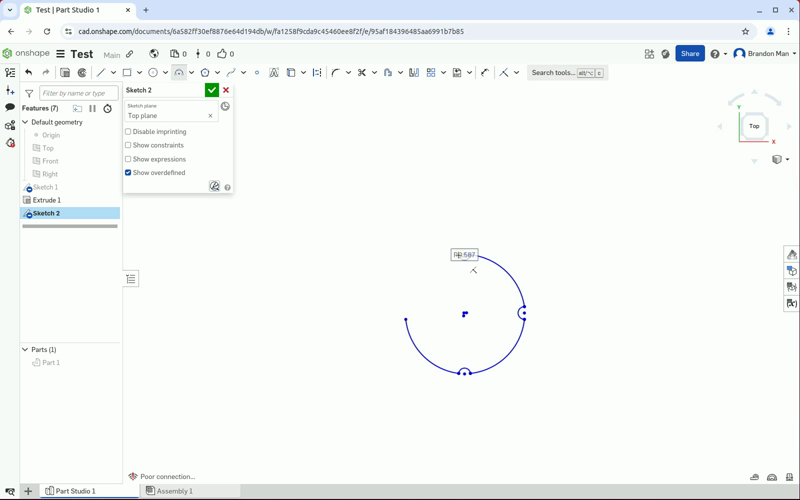
scroll(6)
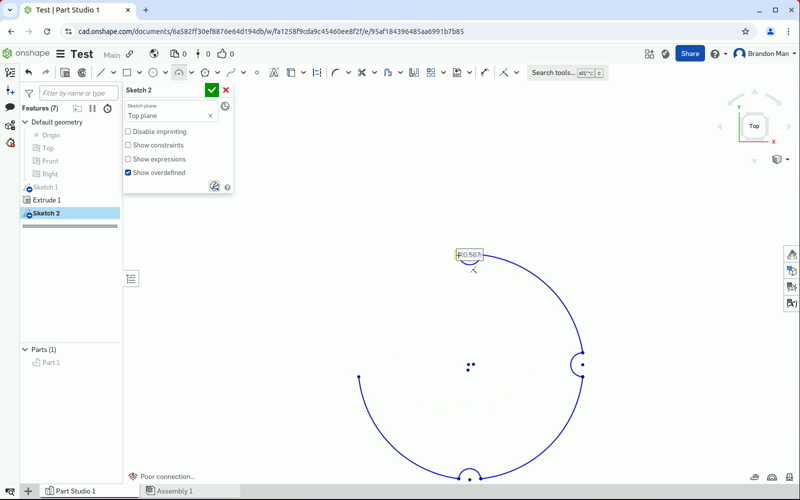
scroll(6)
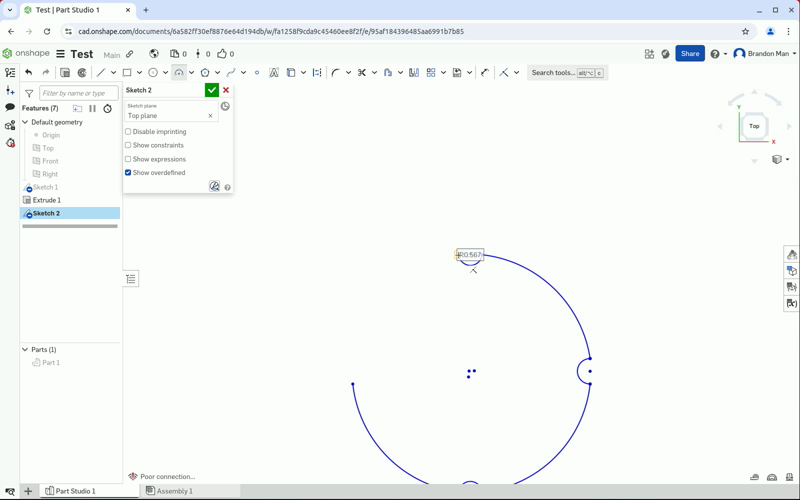
scroll(6)
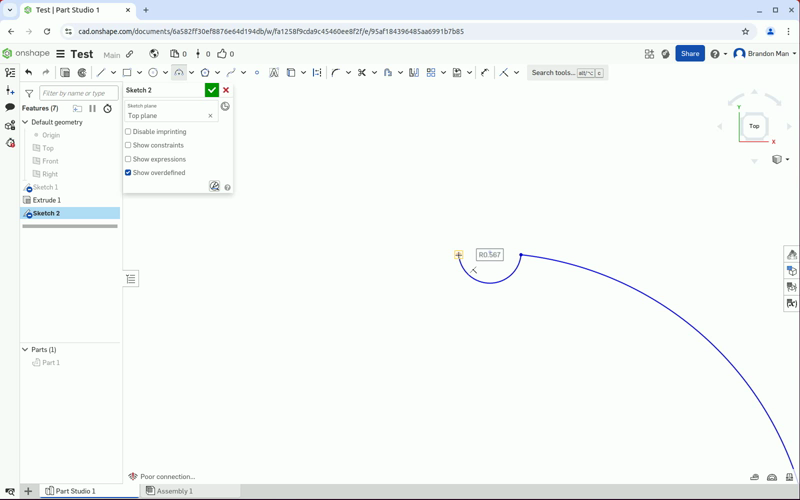
click(458, 254)
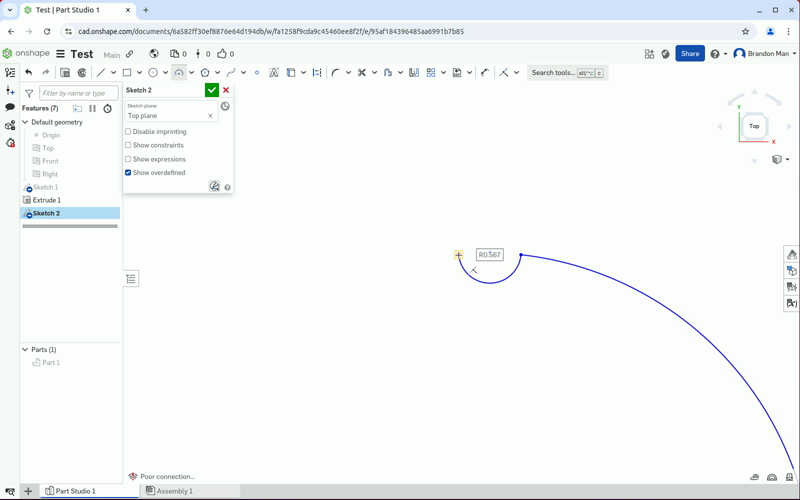
scroll(-6)
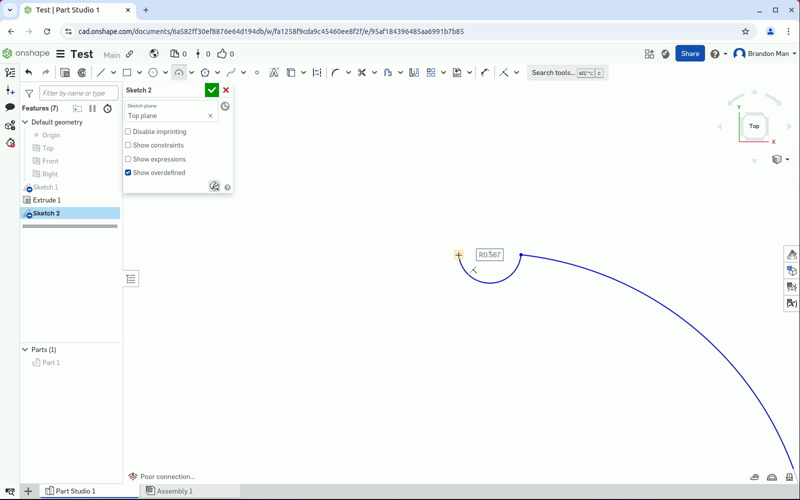
scroll(-6)
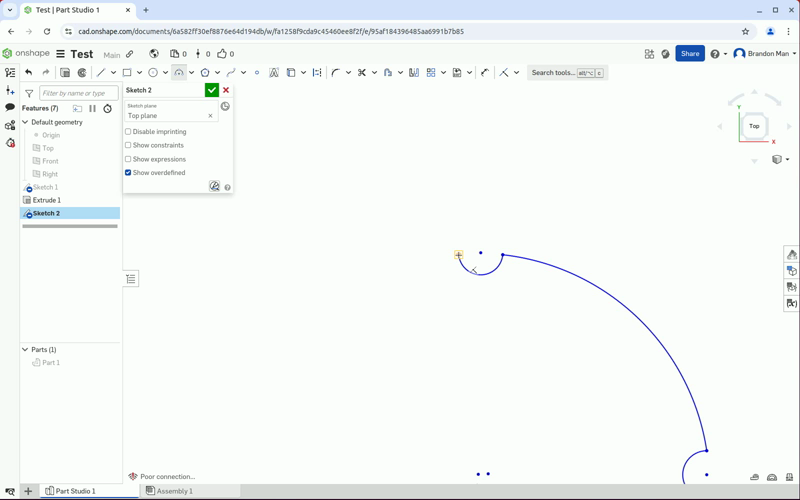
scroll(-6)
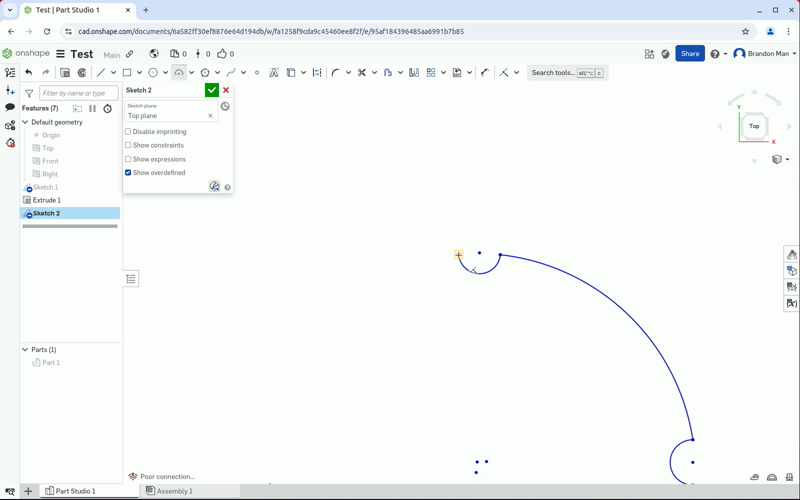
scroll(-6)
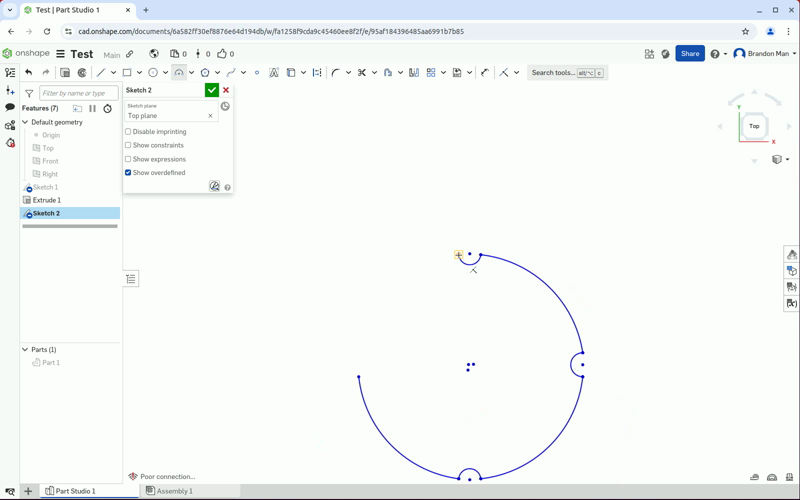
scroll(-6)
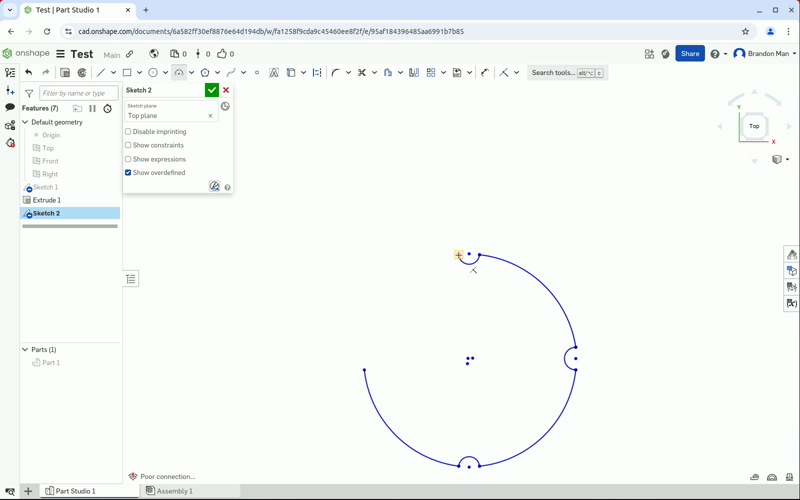
scroll(-6)
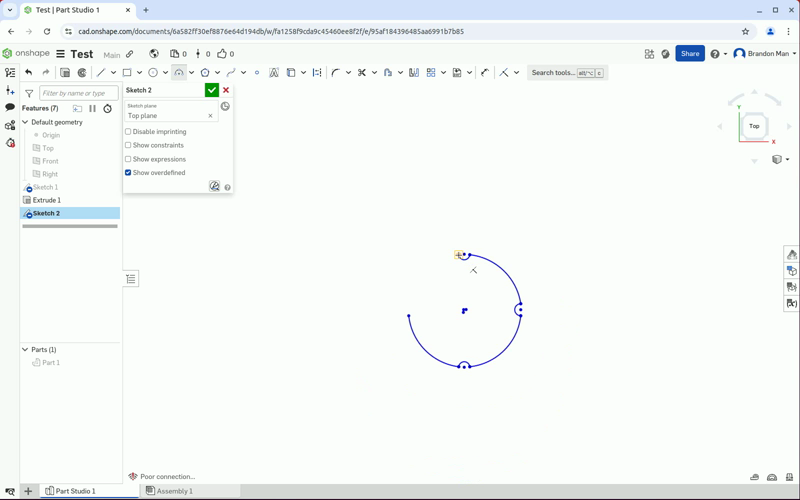
scroll(-6)
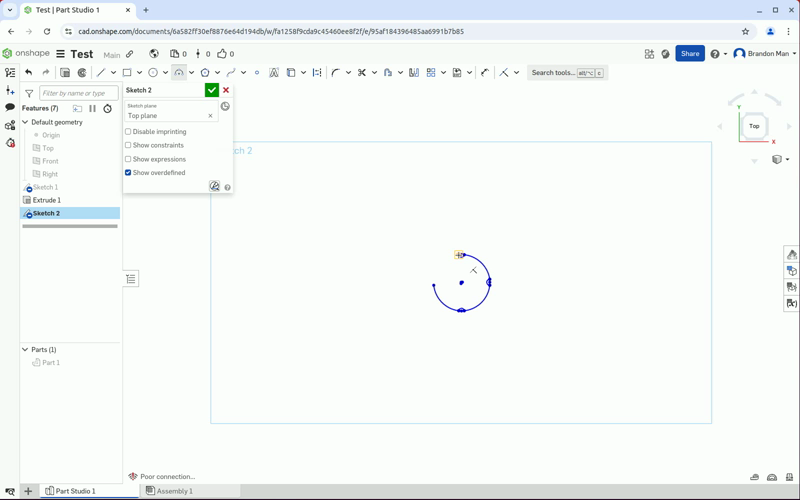
key_down(shift)
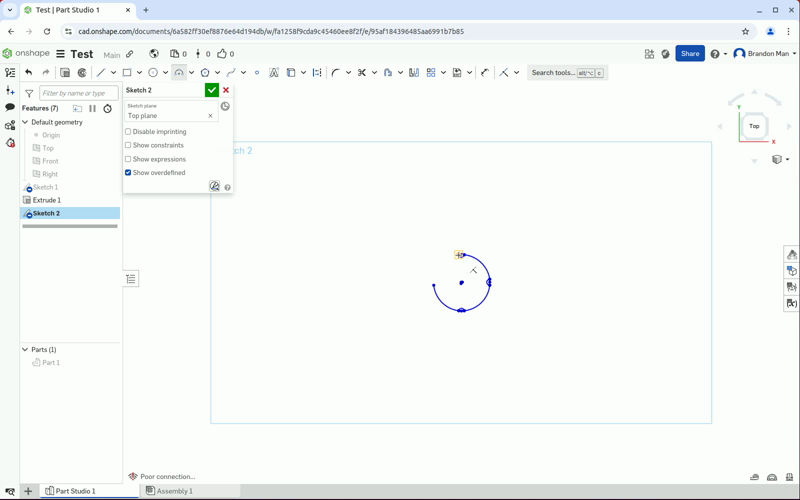
mouse_move(433, 279)
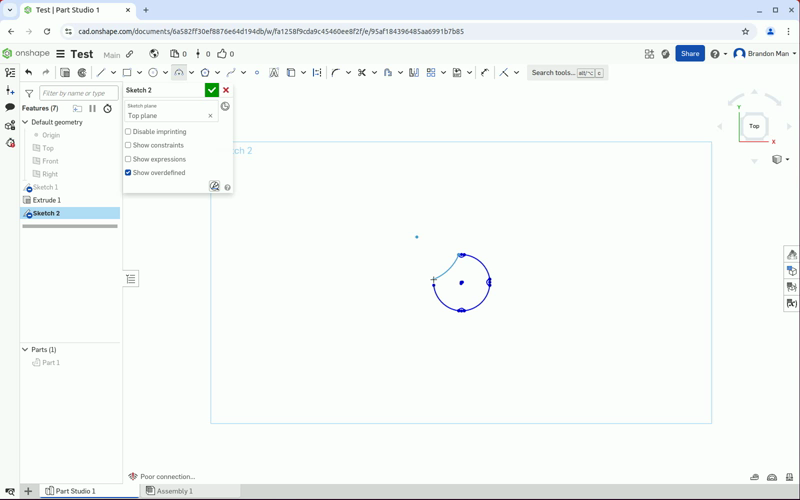
click(433, 279)
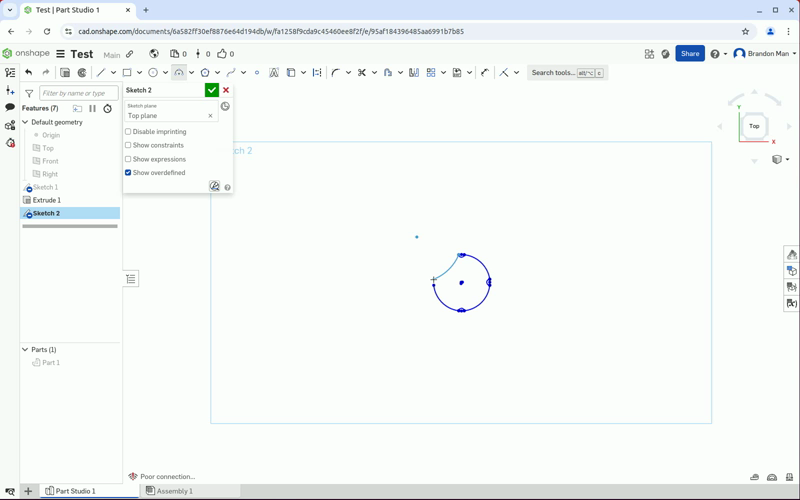
mouse_move(441, 262)
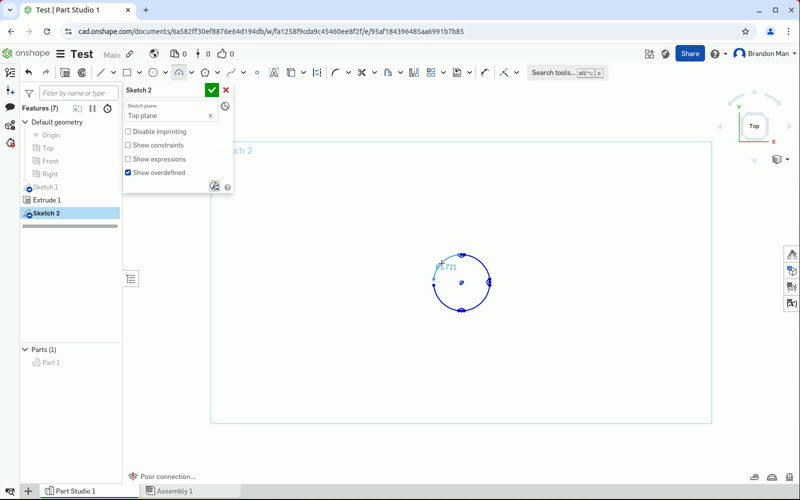
click(441, 262)
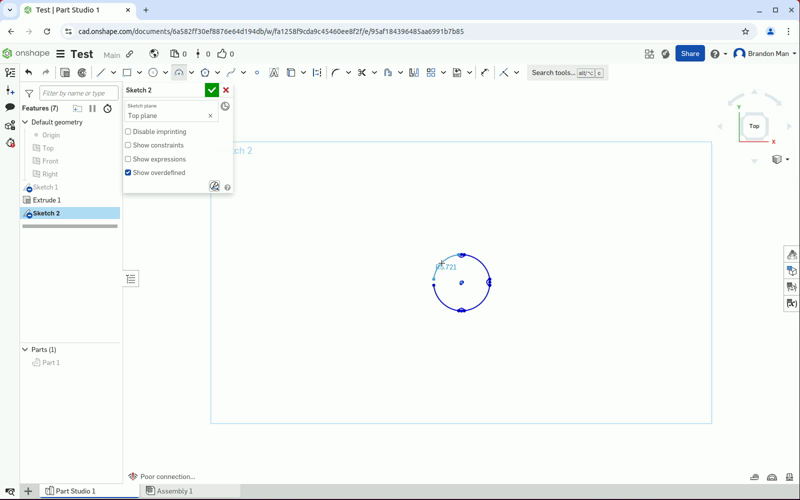
key_up(shift)
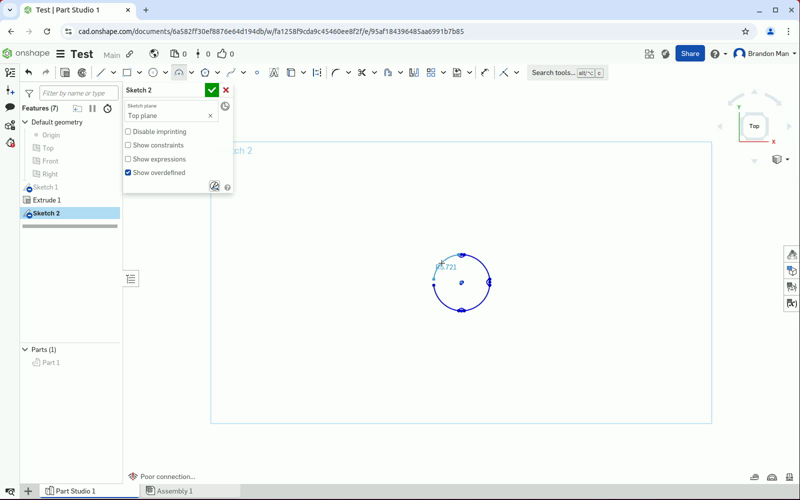
mouse_move(433, 279)
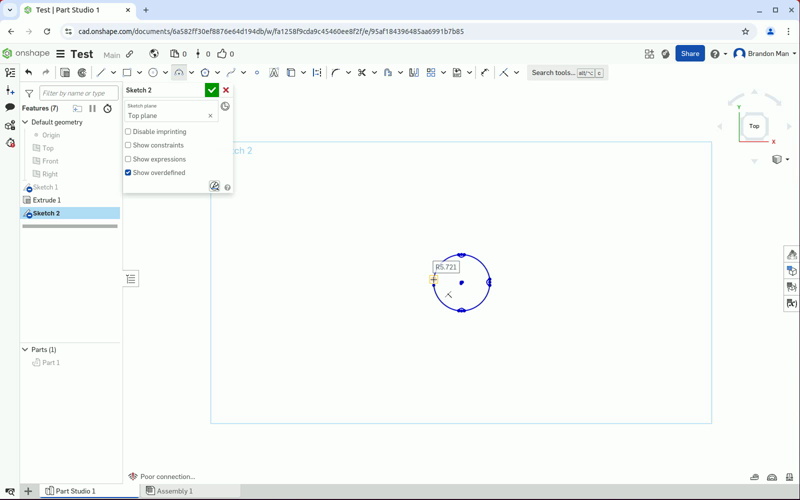
click(433, 279)
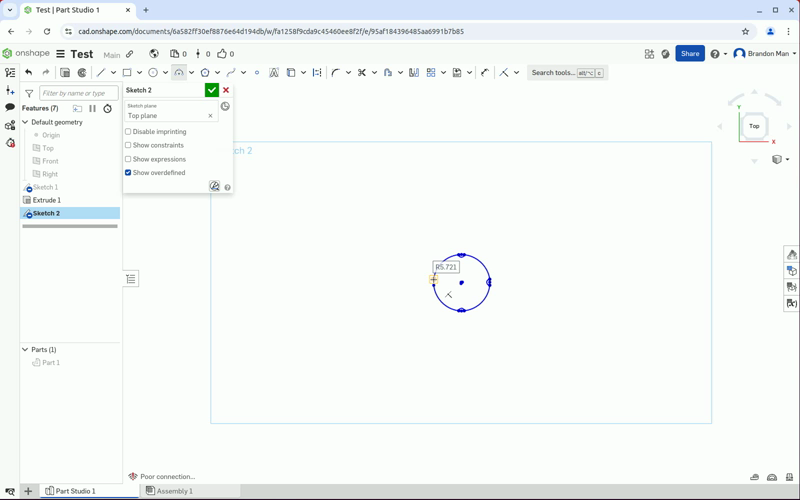
mouse_move(433, 285)
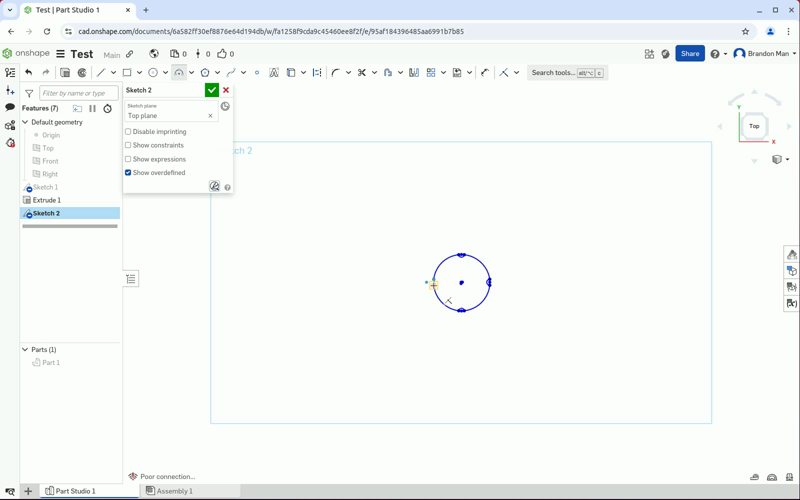
scroll(6)
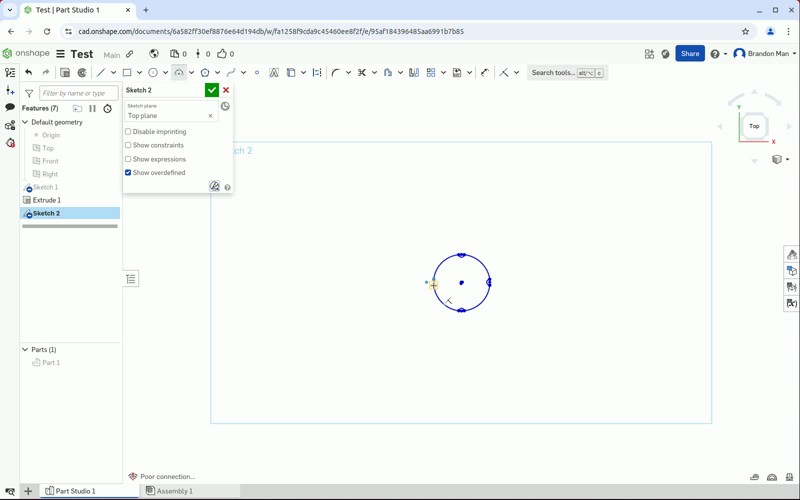
scroll(6)
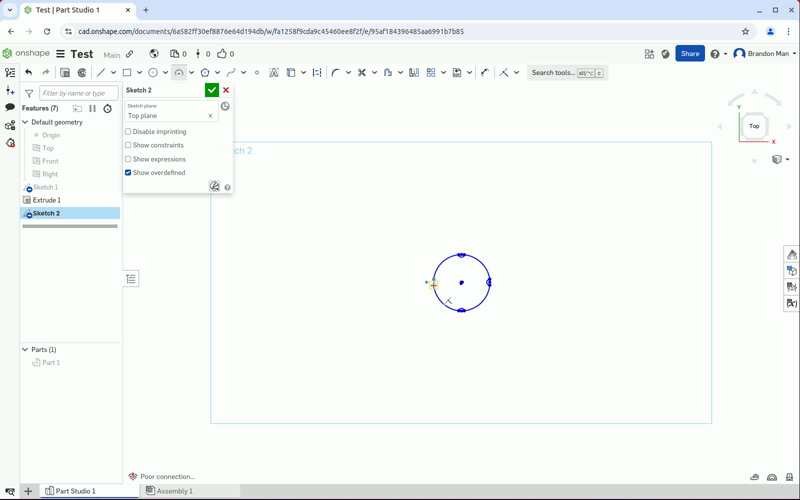
scroll(6)
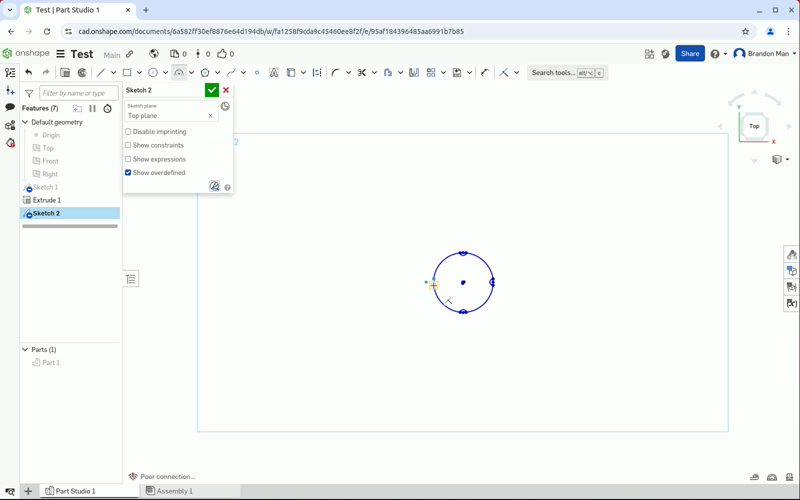
scroll(6)
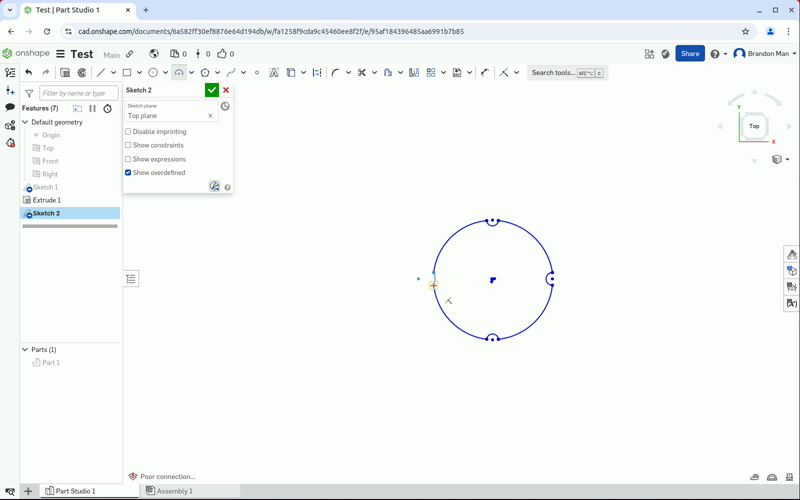
scroll(6)
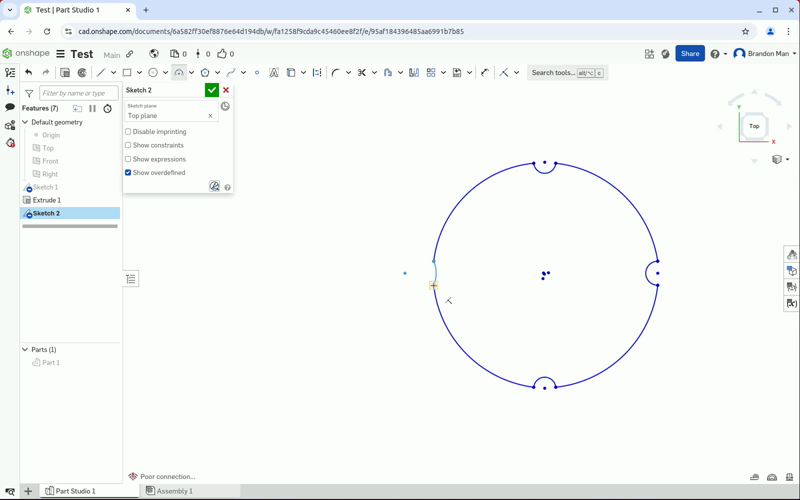
scroll(6)
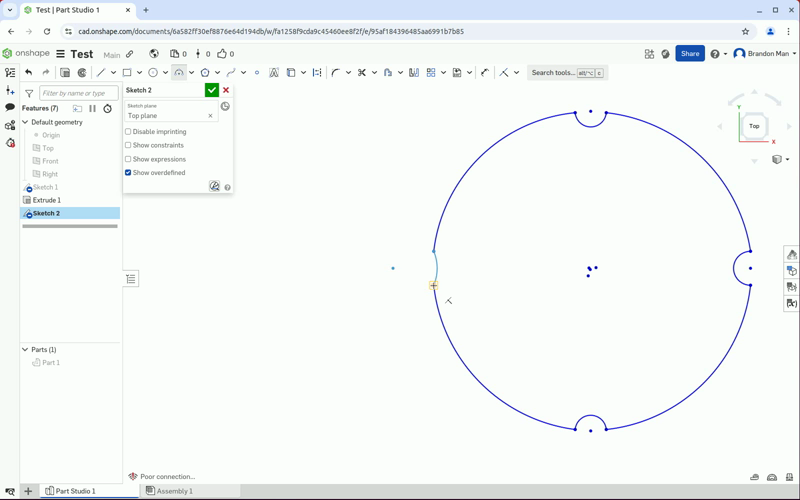
scroll(6)
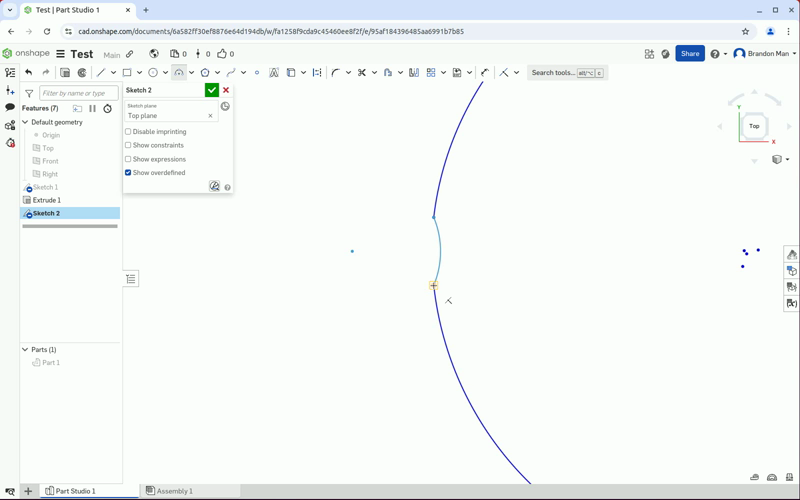
click(433, 285)
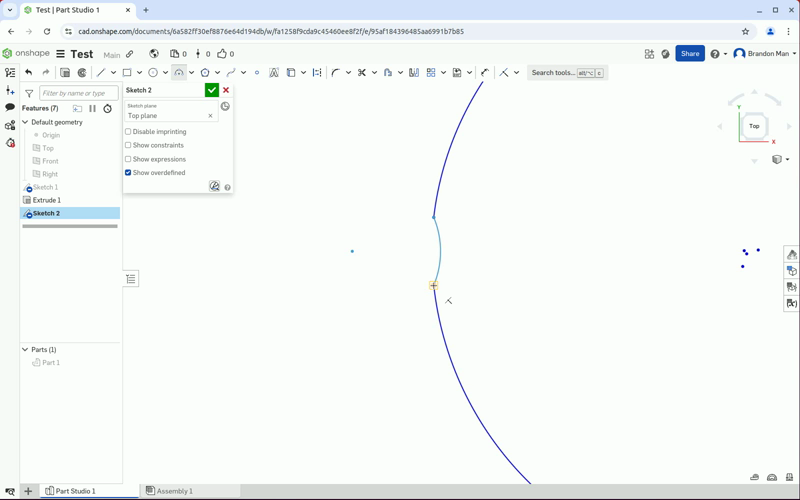
scroll(-6)
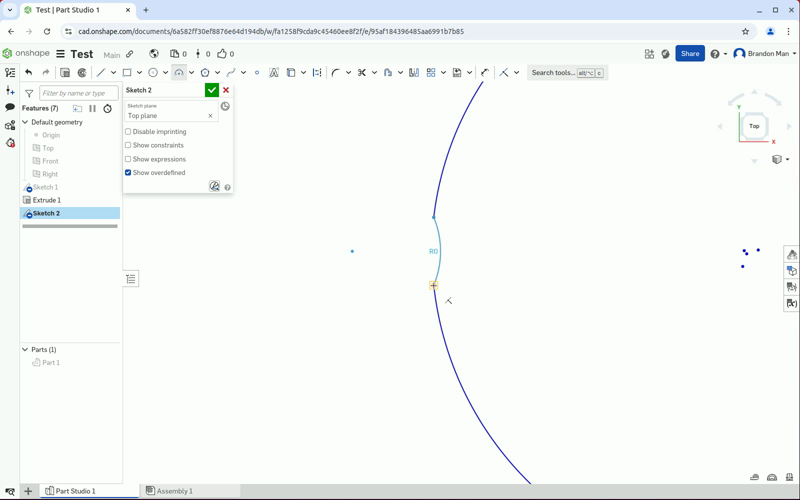
scroll(-6)
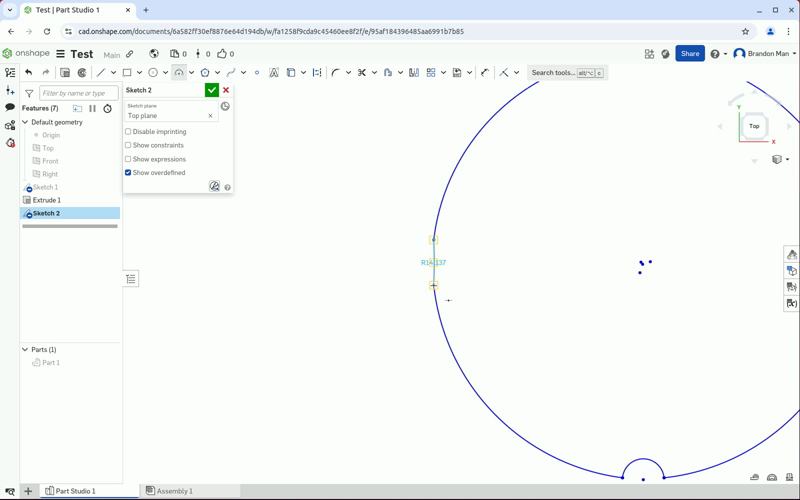
scroll(-6)
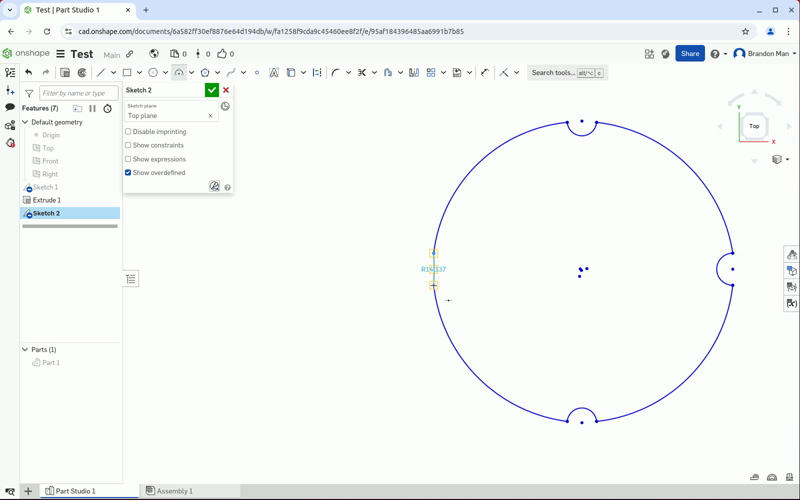
scroll(-6)
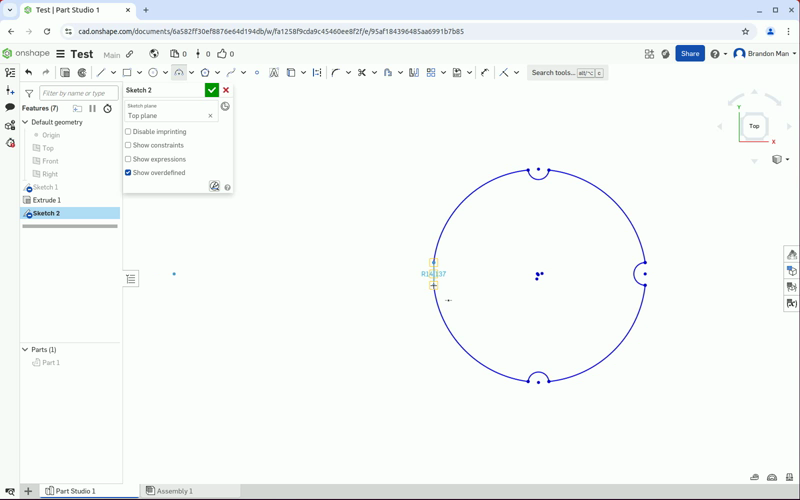
scroll(-6)
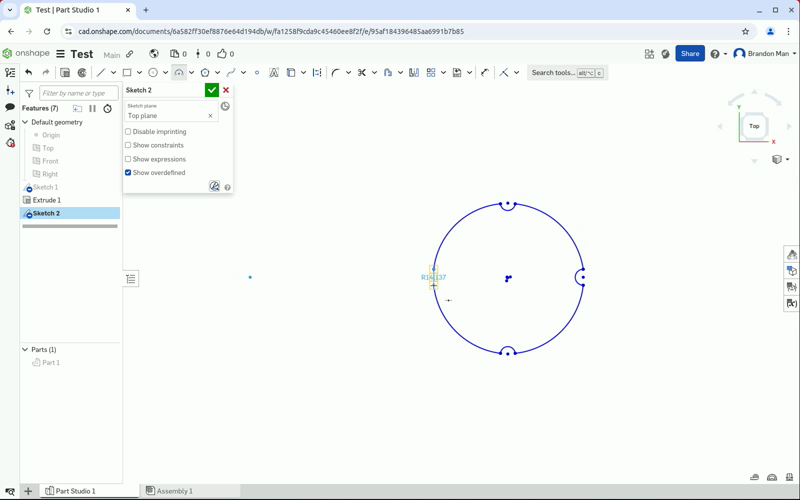
scroll(-6)
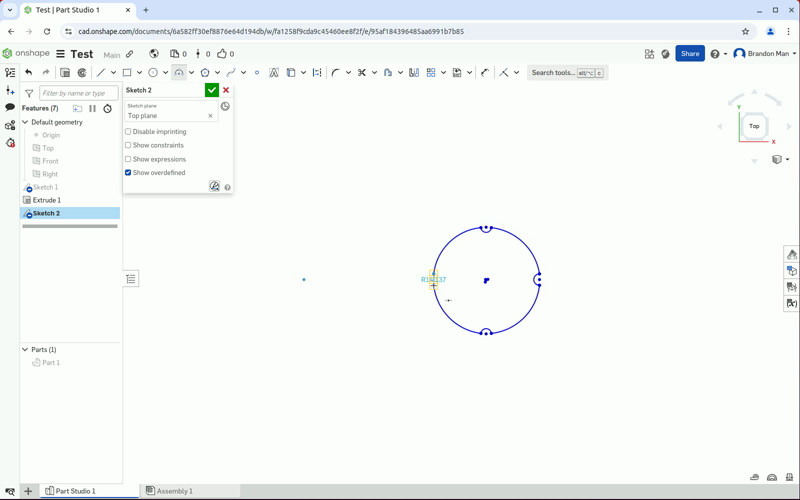
scroll(-6)
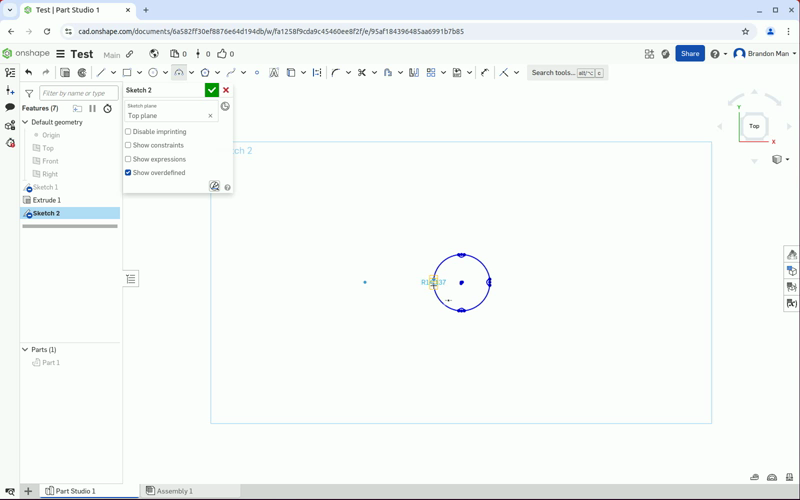
key_down(shift)
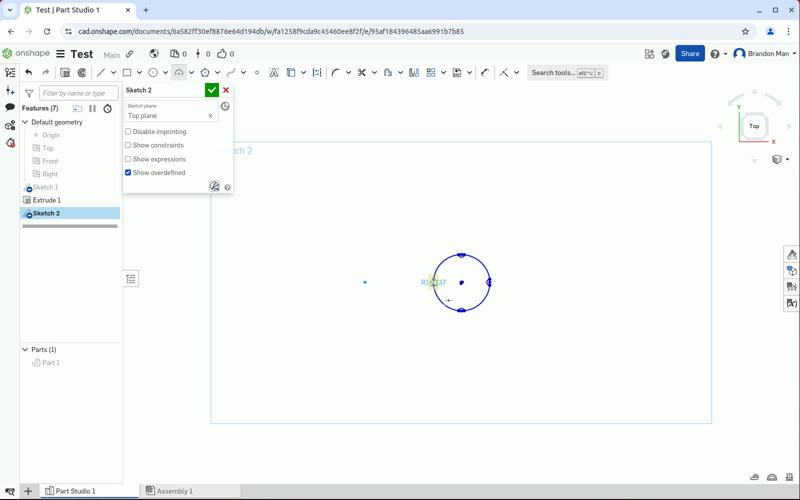
mouse_move(436, 282)
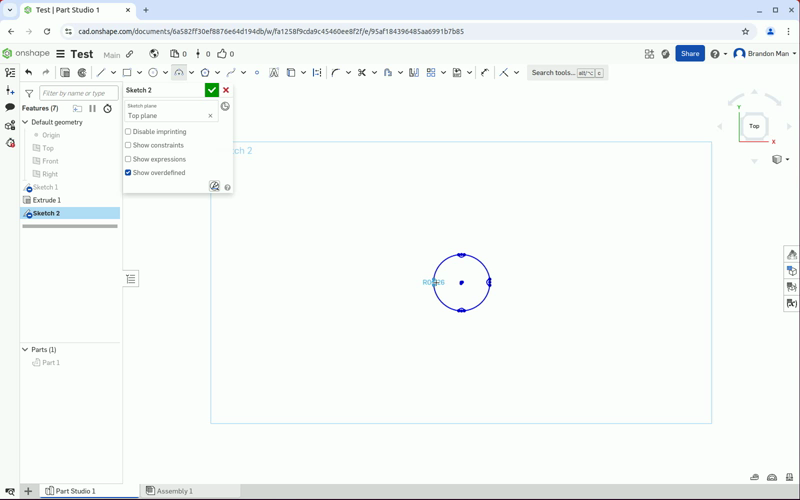
scroll(6)
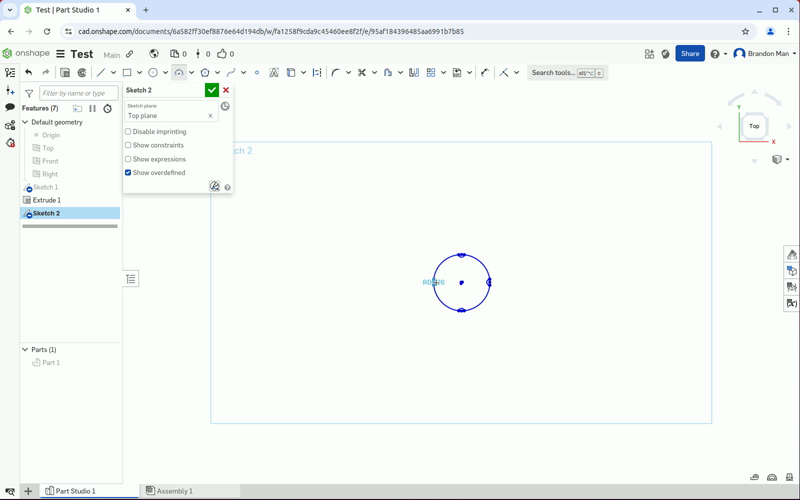
scroll(6)
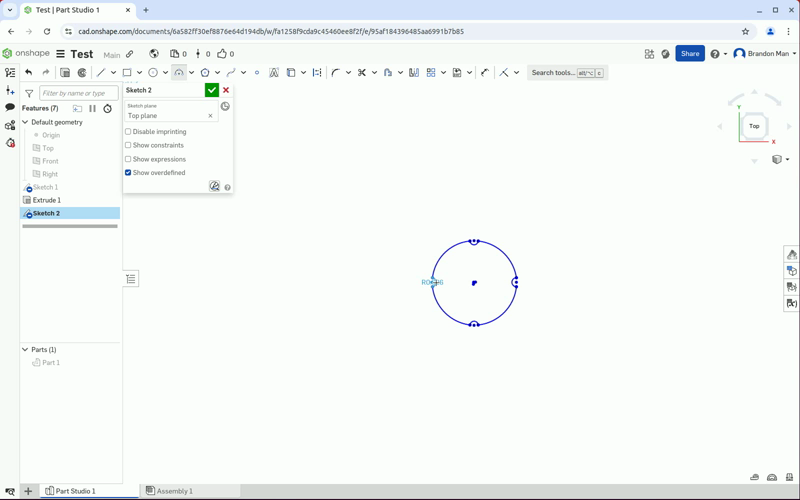
scroll(6)
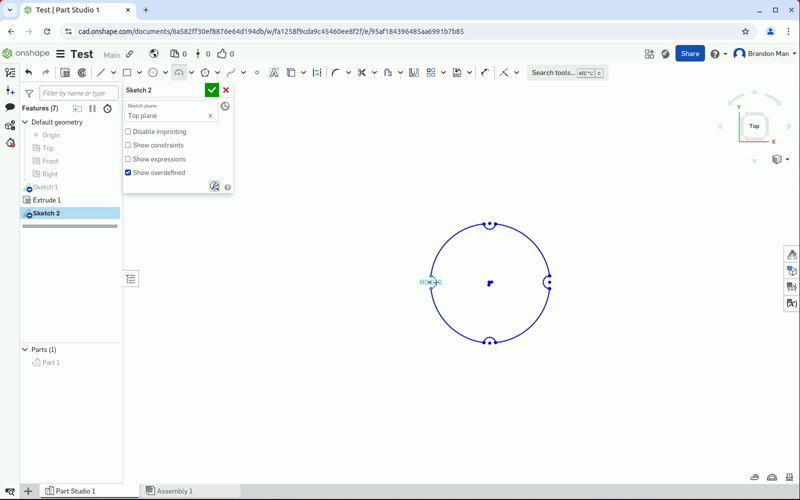
scroll(6)
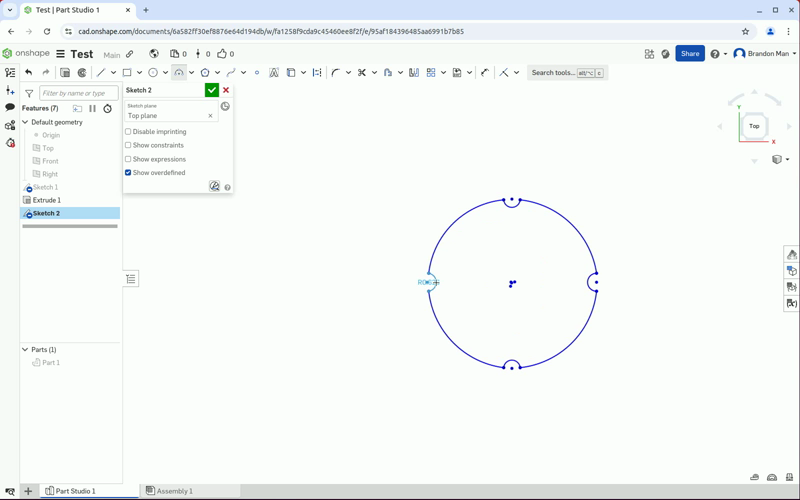
scroll(6)
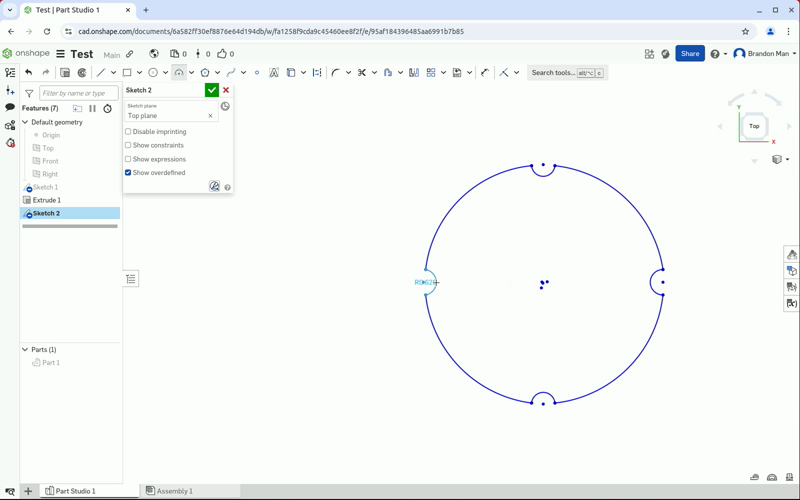
scroll(6)
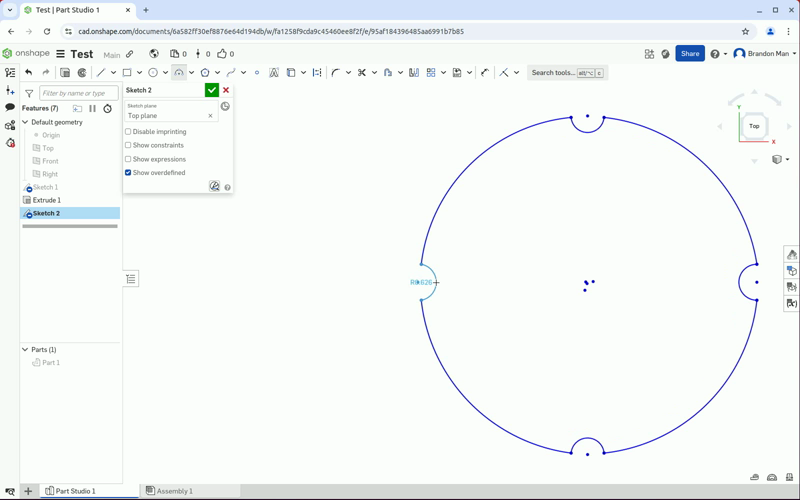
scroll(6)
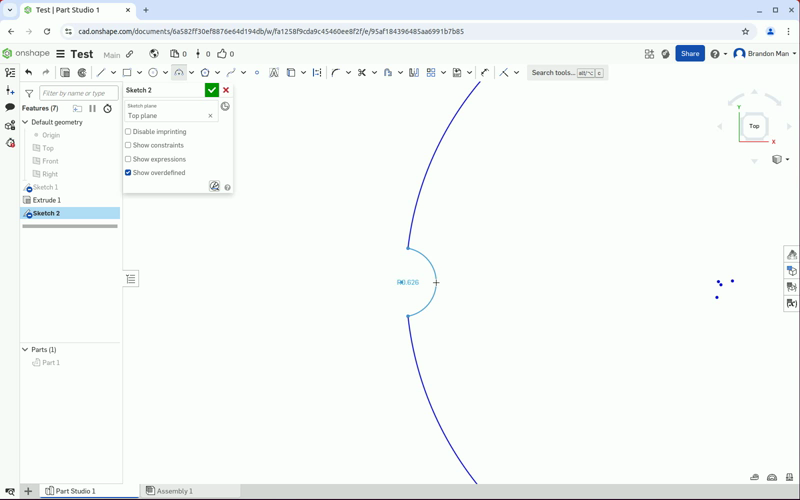
click(436, 282)
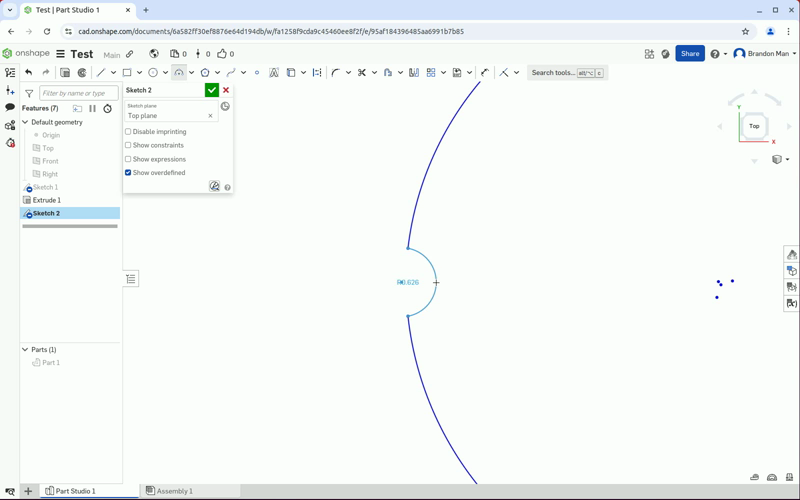
scroll(-6)
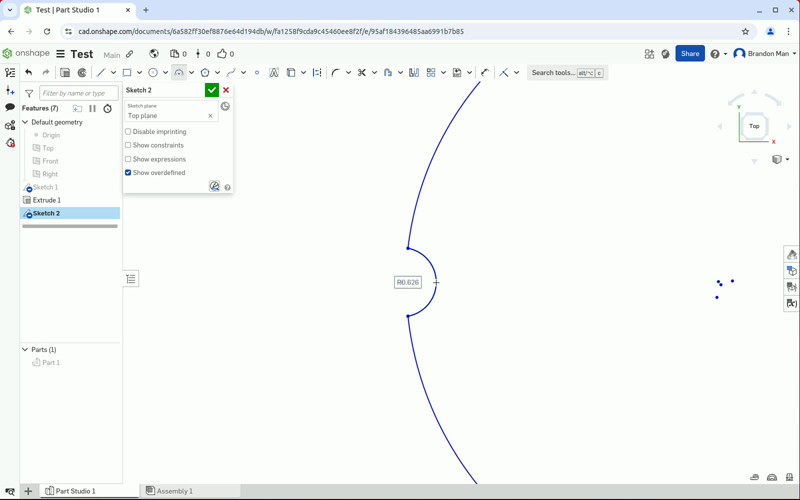
scroll(-6)
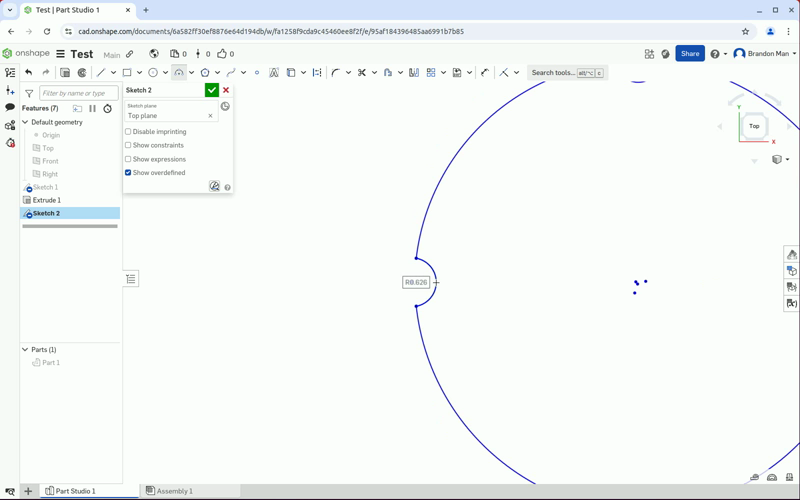
scroll(-6)
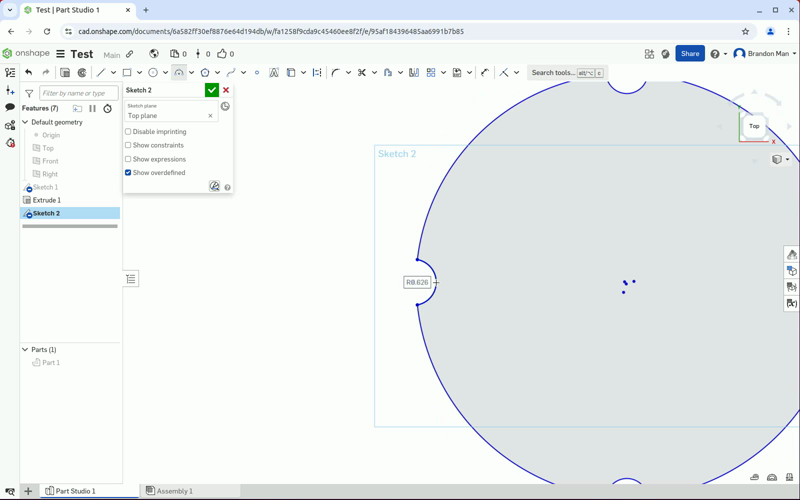
scroll(-6)
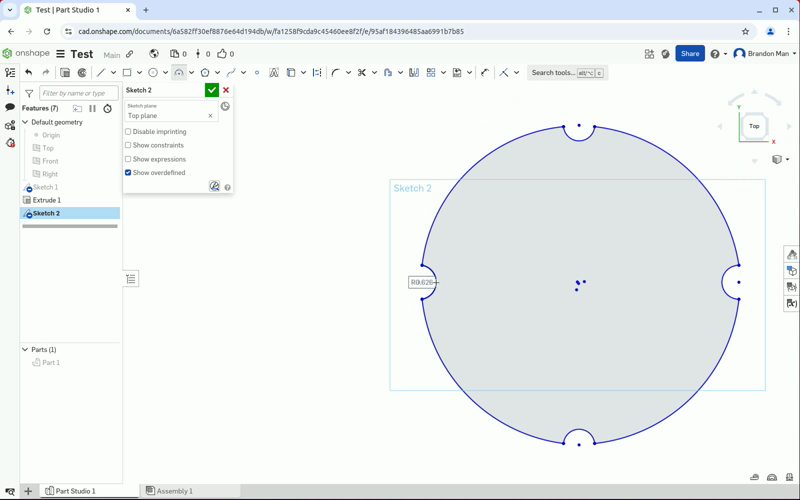
scroll(-6)
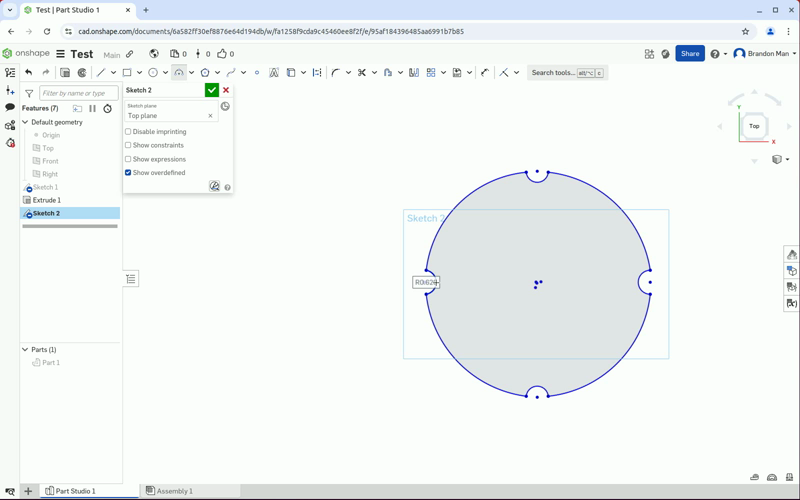
scroll(-6)
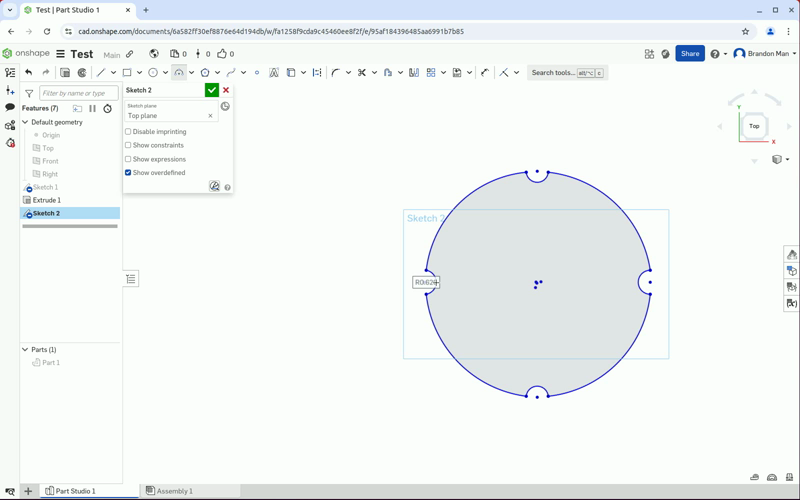
scroll(-6)
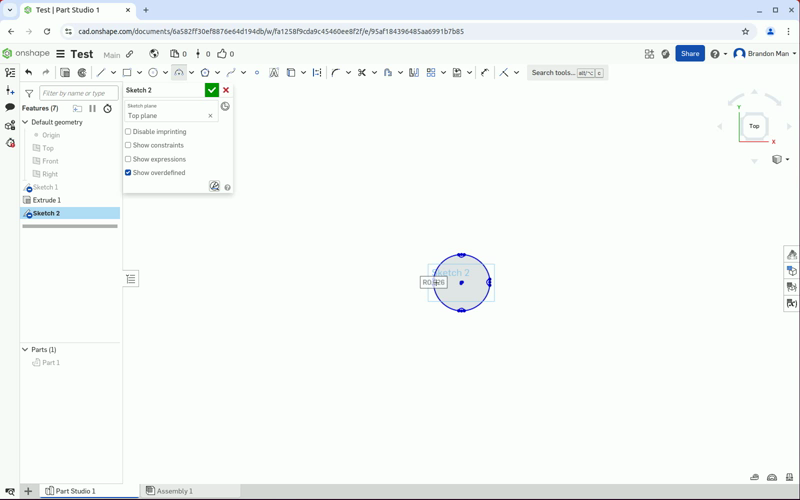
key_up(shift)
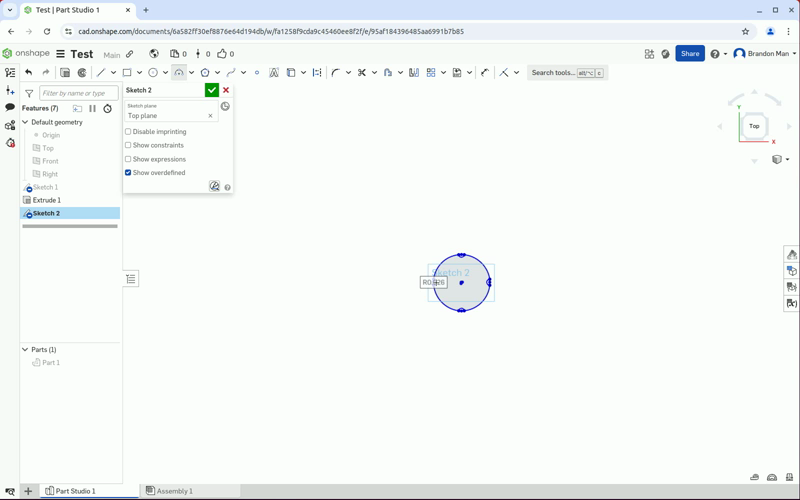
key(esc)
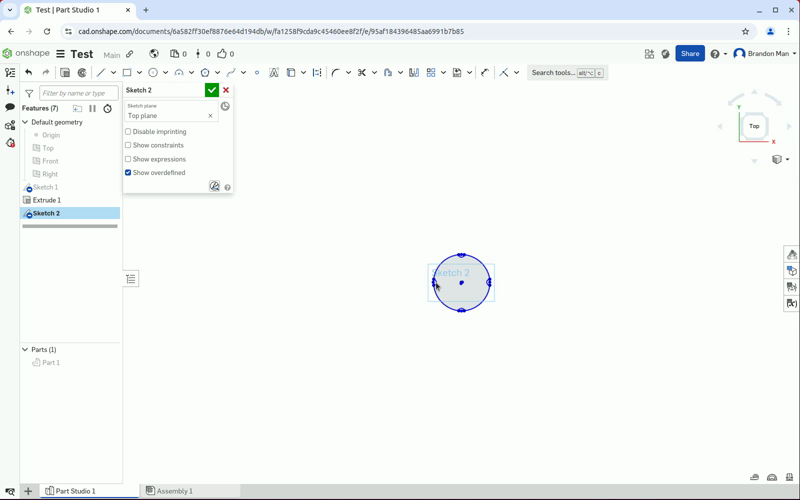
key(c)
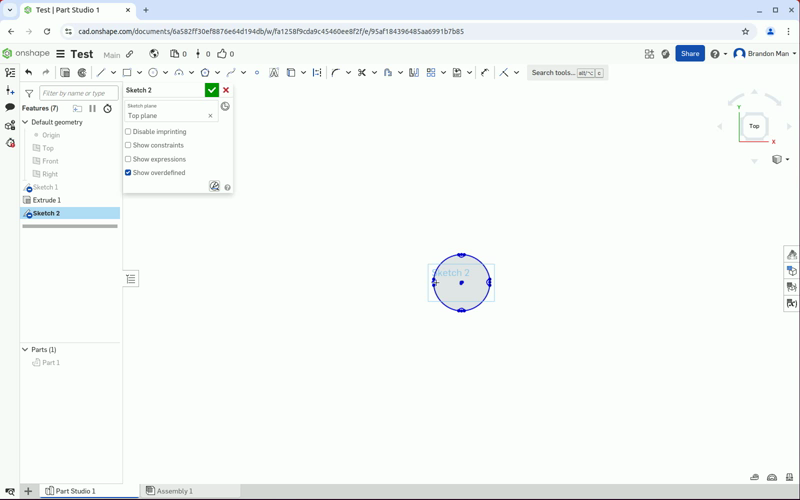
key_down(shift)
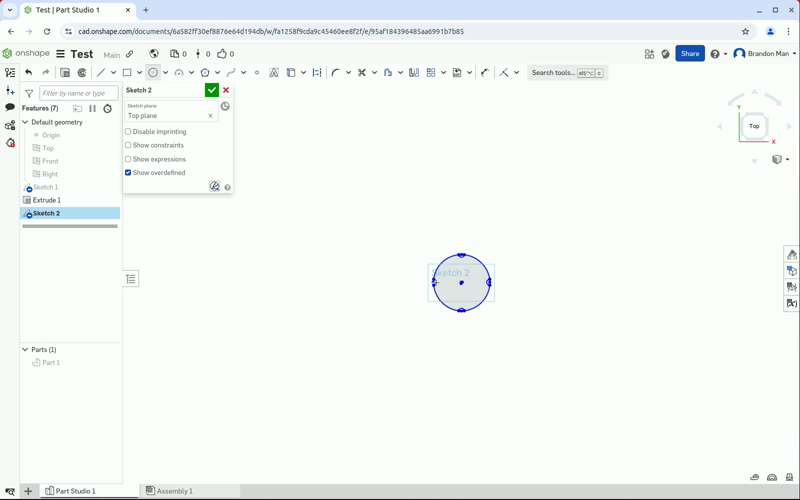
mouse_move(461, 282)
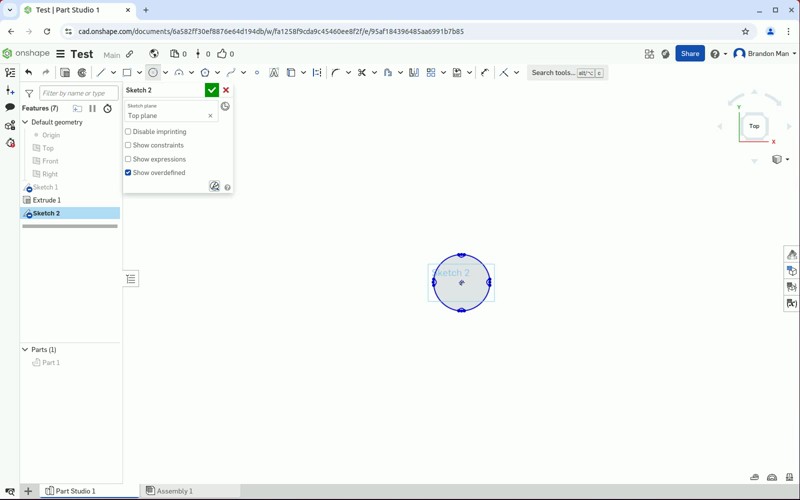
scroll(6)
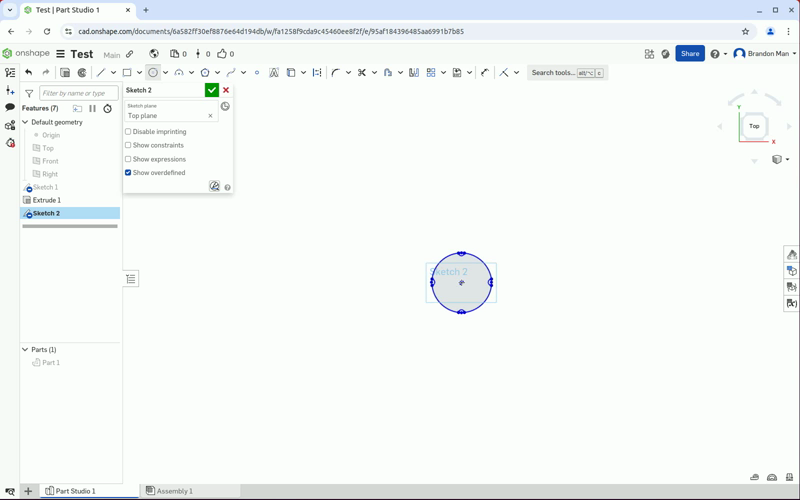
scroll(6)
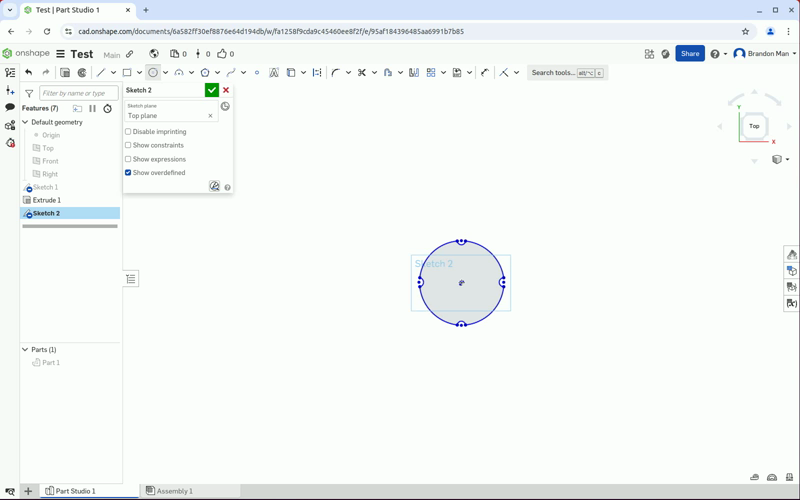
scroll(6)
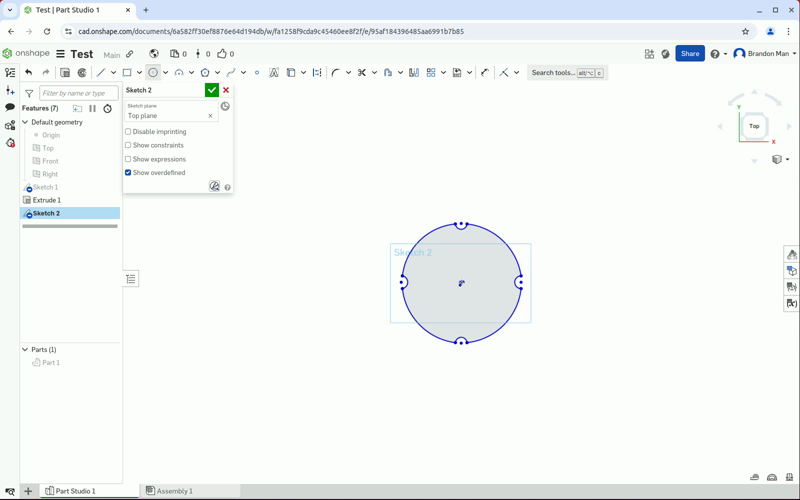
scroll(6)
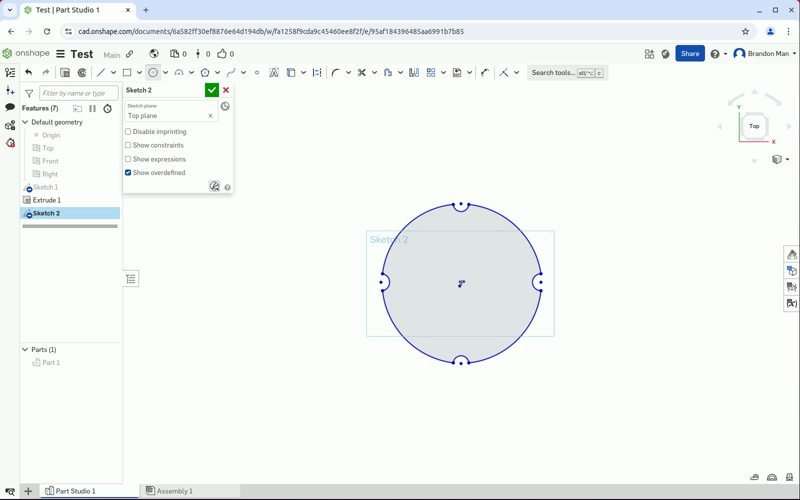
scroll(6)
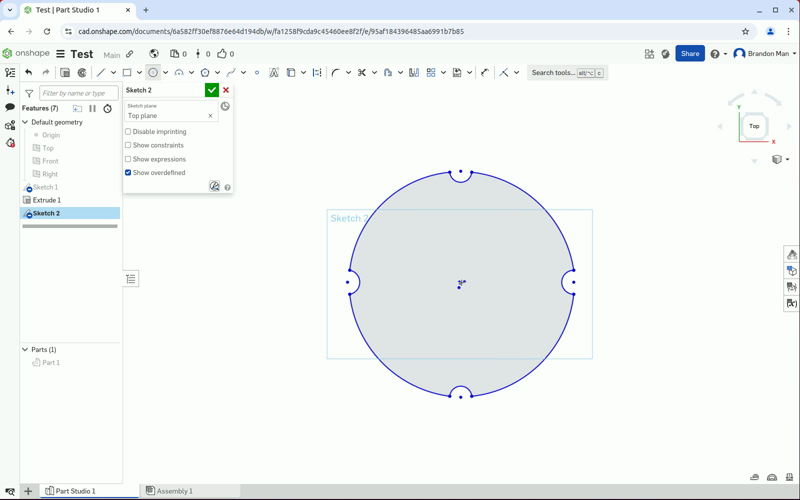
scroll(6)
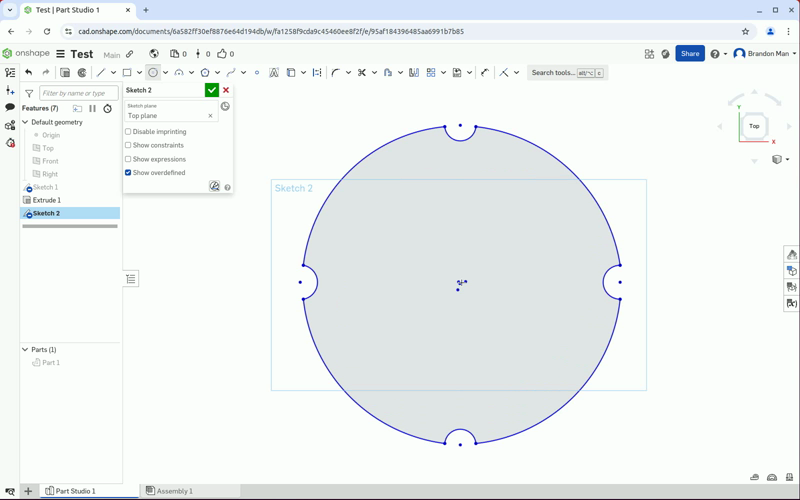
scroll(6)
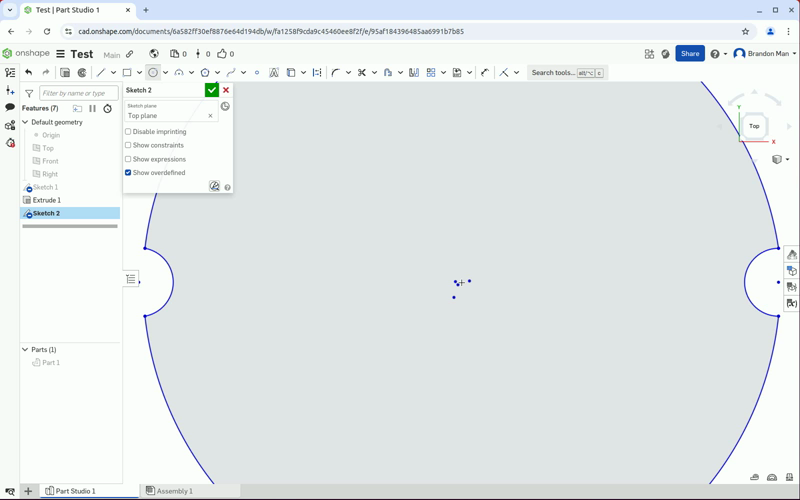
click(461, 282)
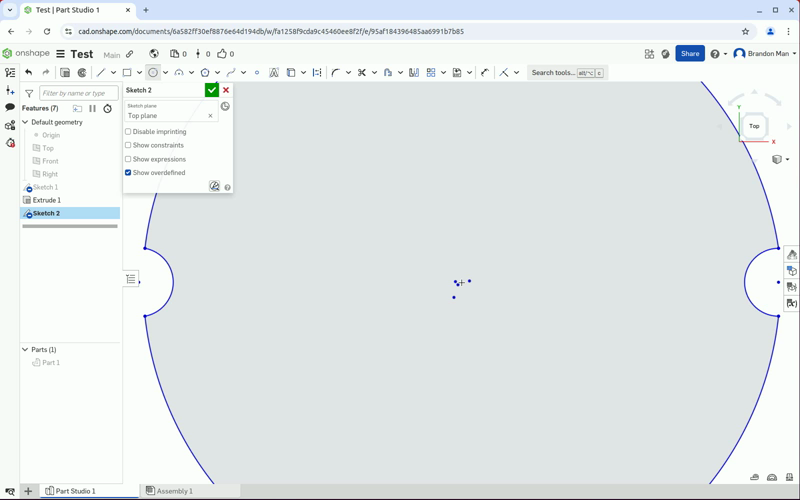
scroll(-6)
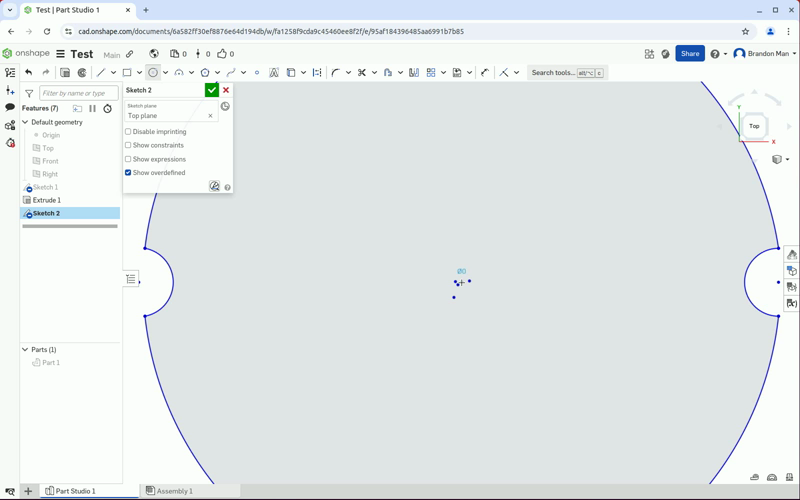
scroll(-6)
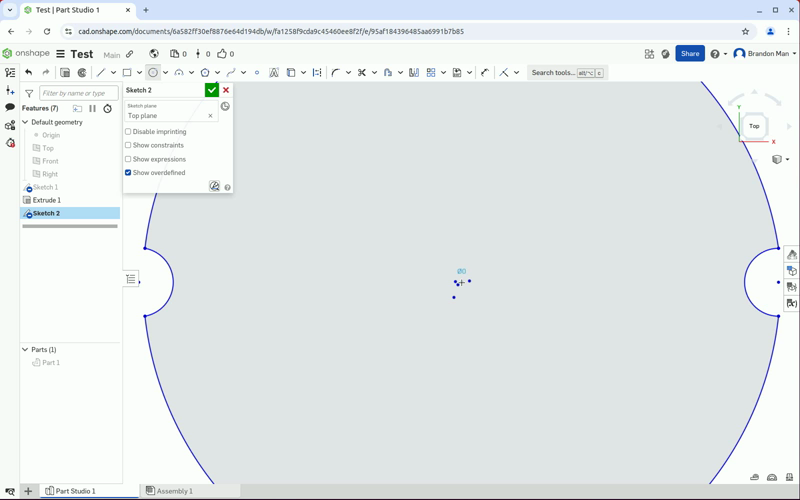
scroll(-6)
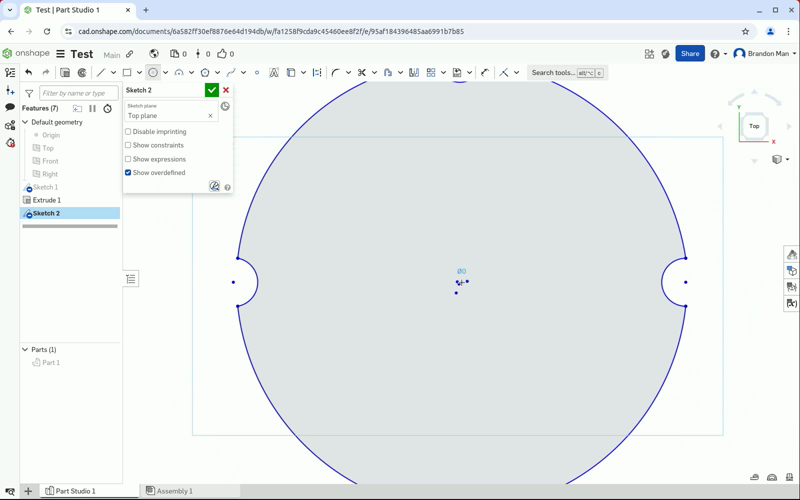
scroll(-6)
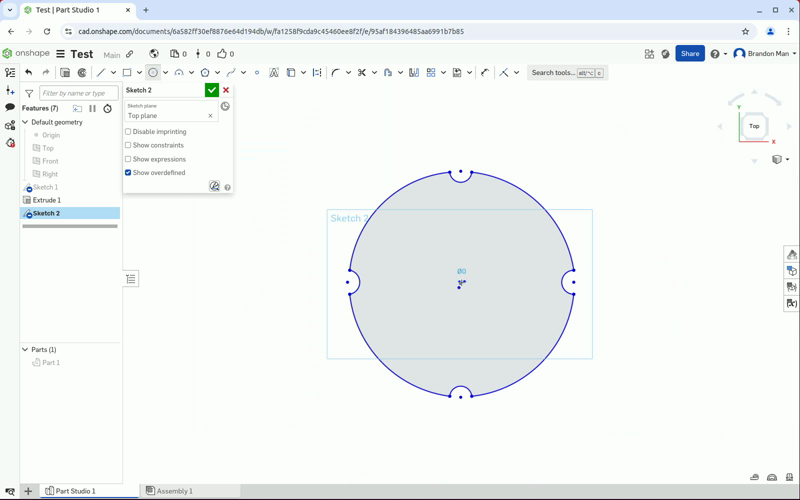
scroll(-6)
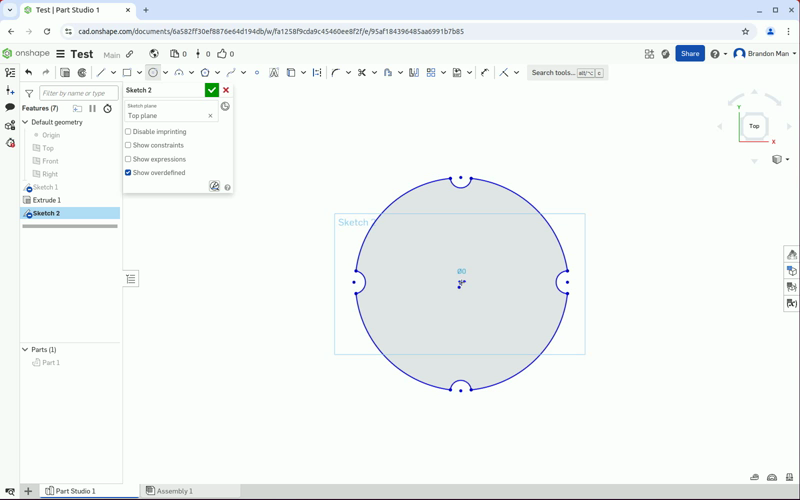
scroll(-6)
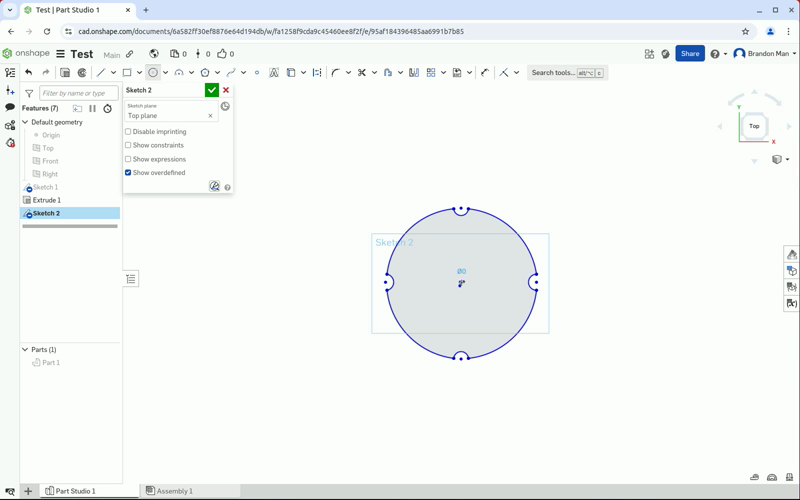
scroll(-6)
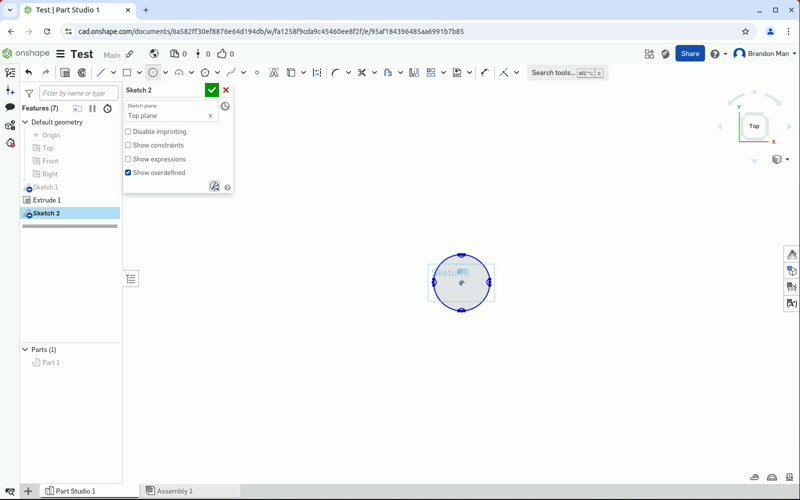
key_up(shift)
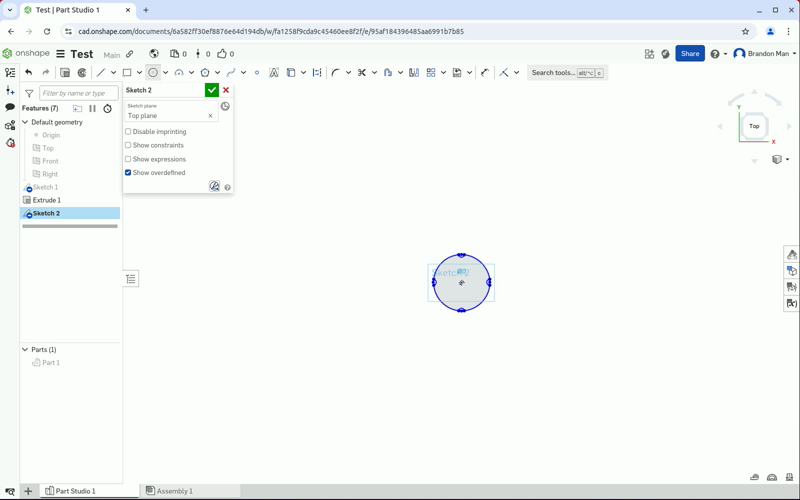
mouse_move(480, 282)
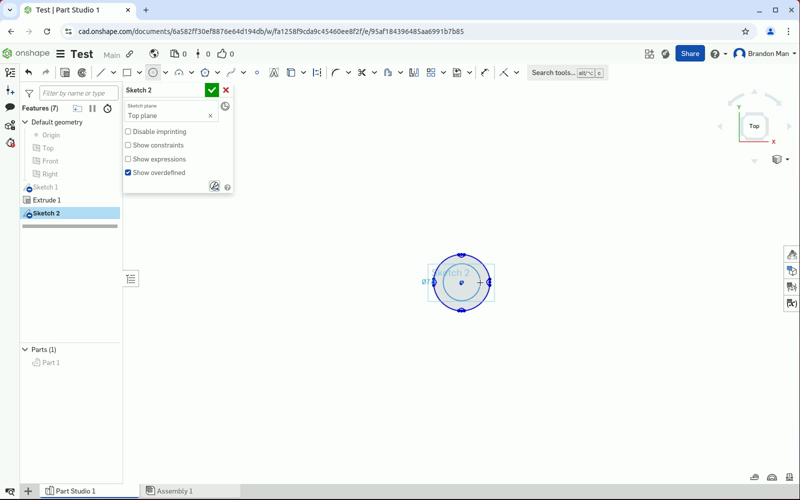
click(480, 282)
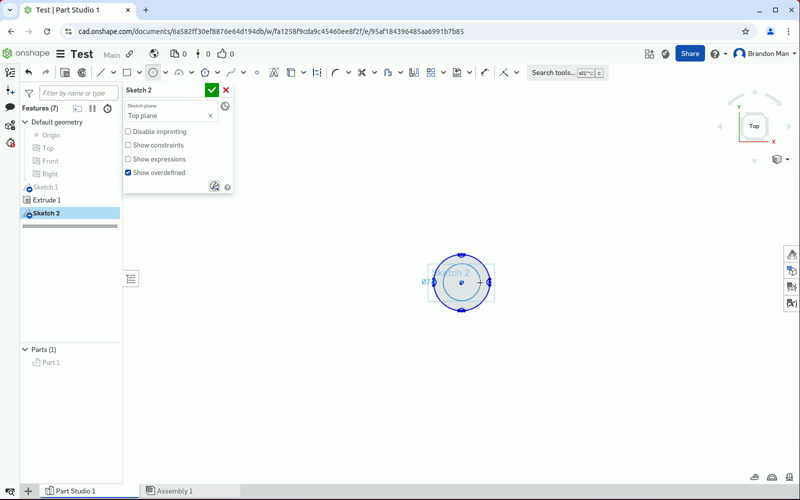
key(esc)
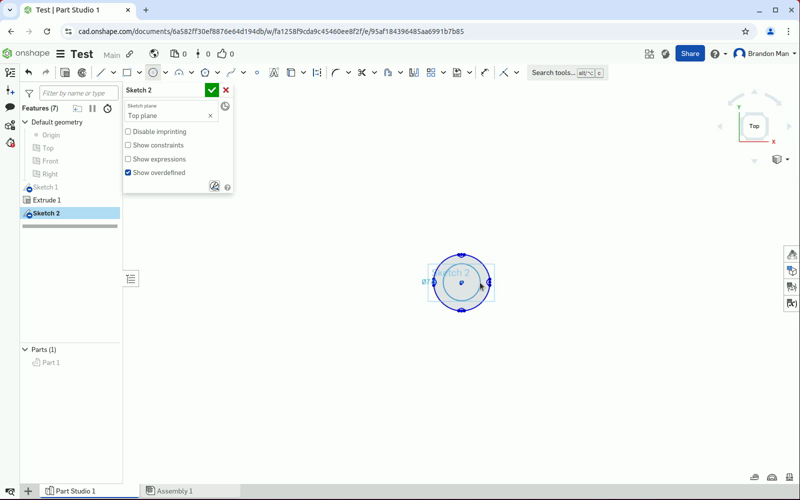
mouse_move(481, 293)
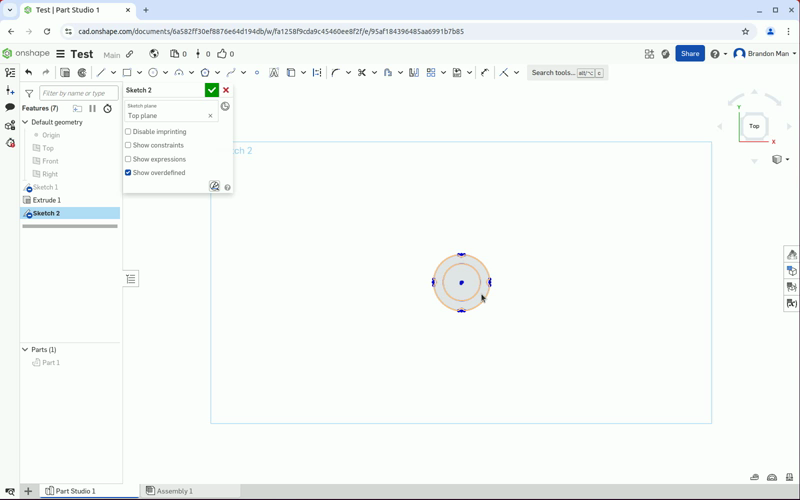
scroll(6)
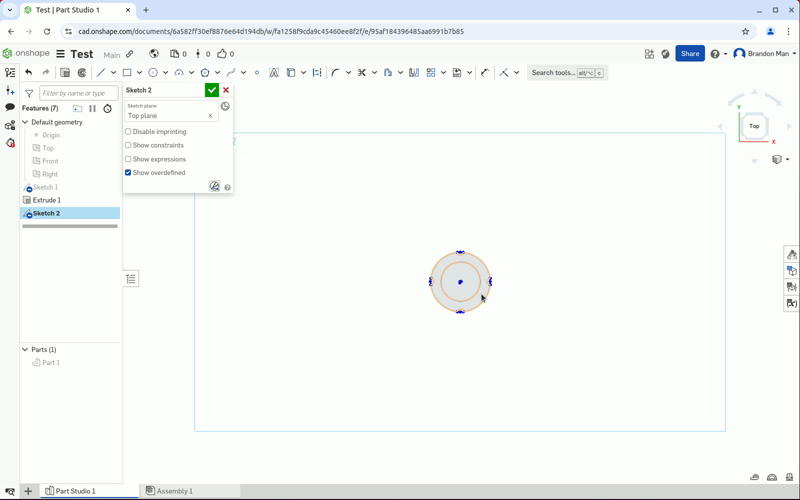
scroll(6)
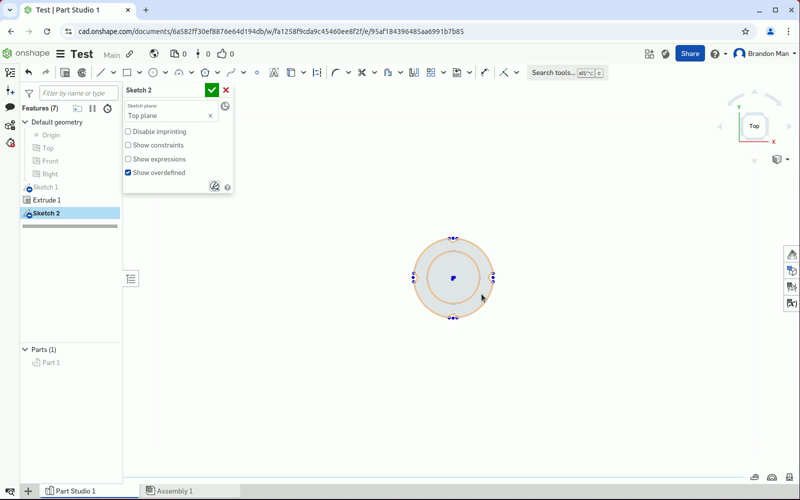
scroll(6)
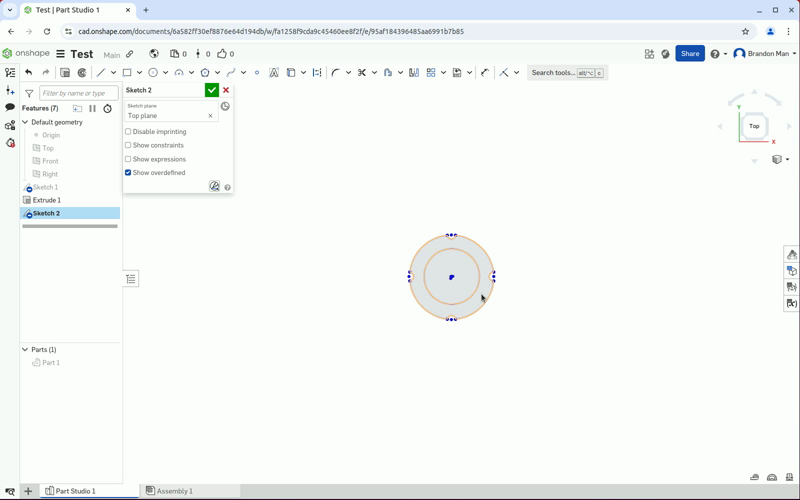
scroll(6)
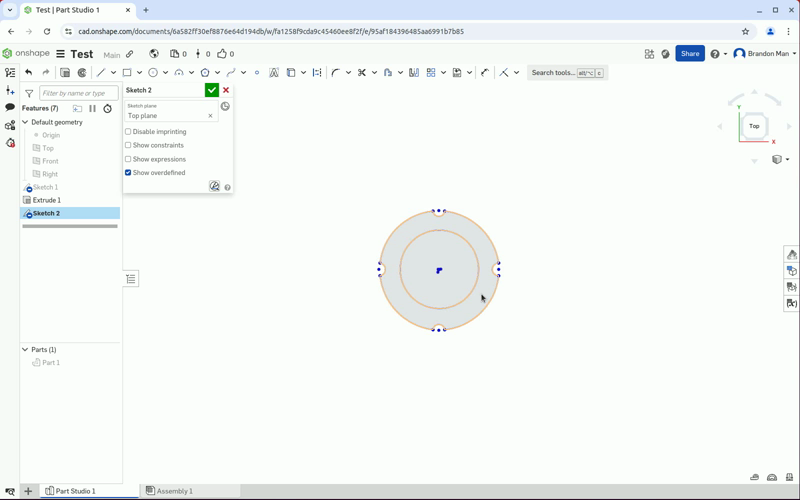
scroll(6)
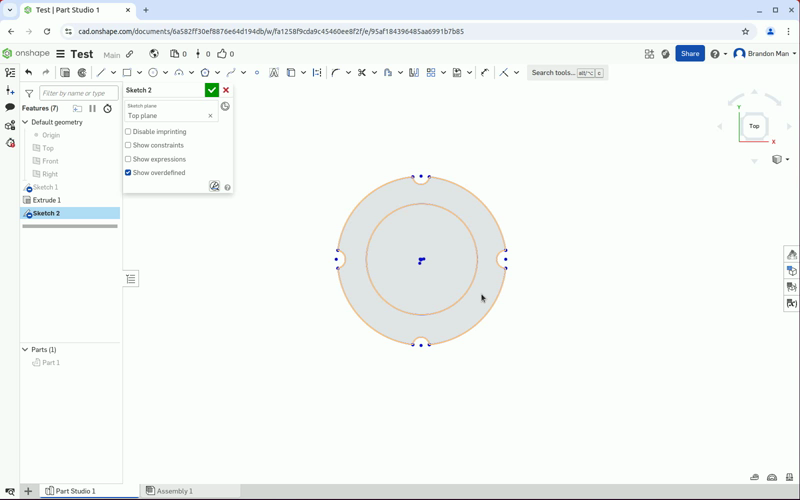
scroll(6)
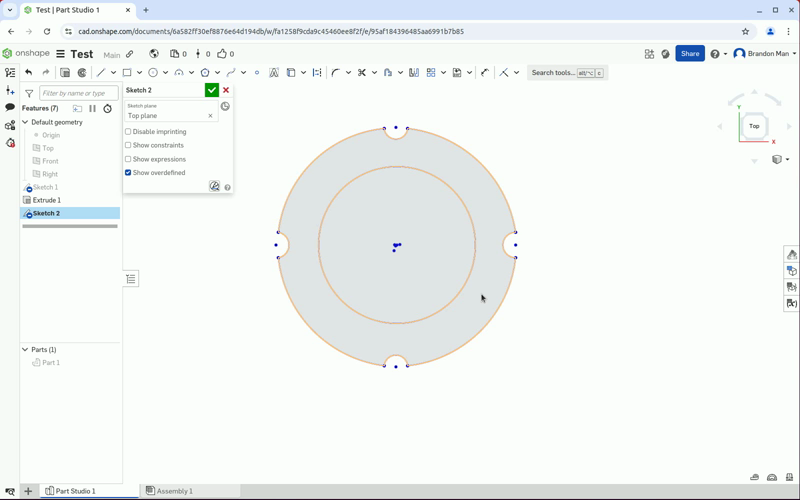
scroll(6)
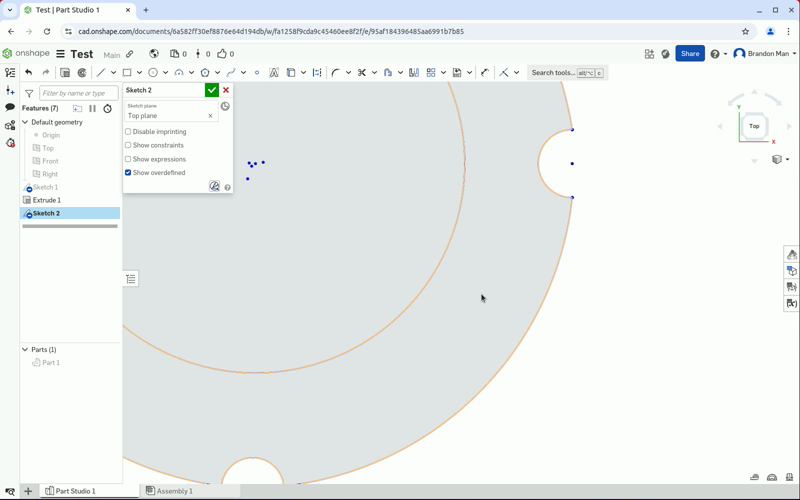
click(481, 293)
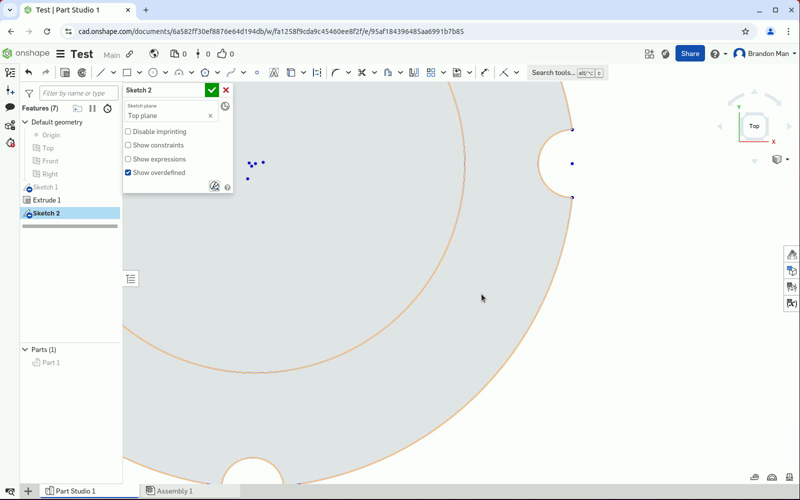
scroll(-6)
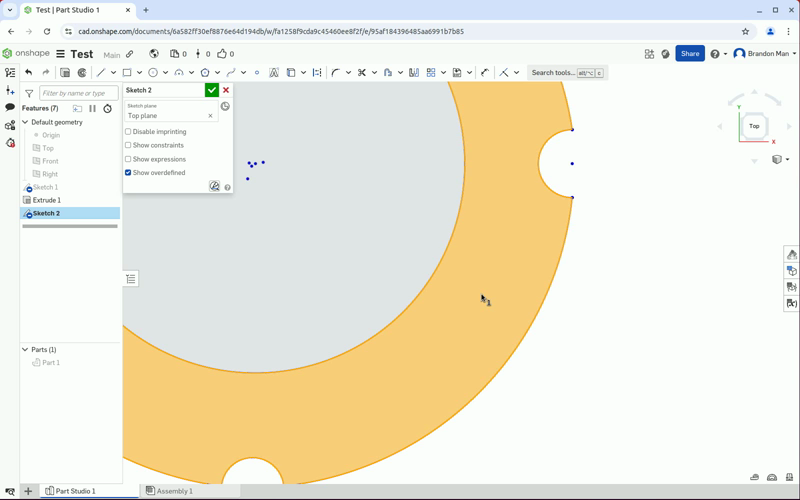
scroll(-6)
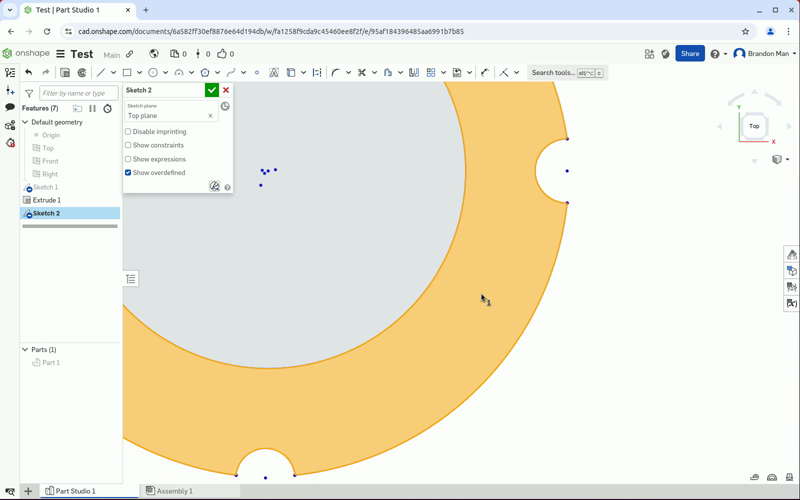
scroll(-6)
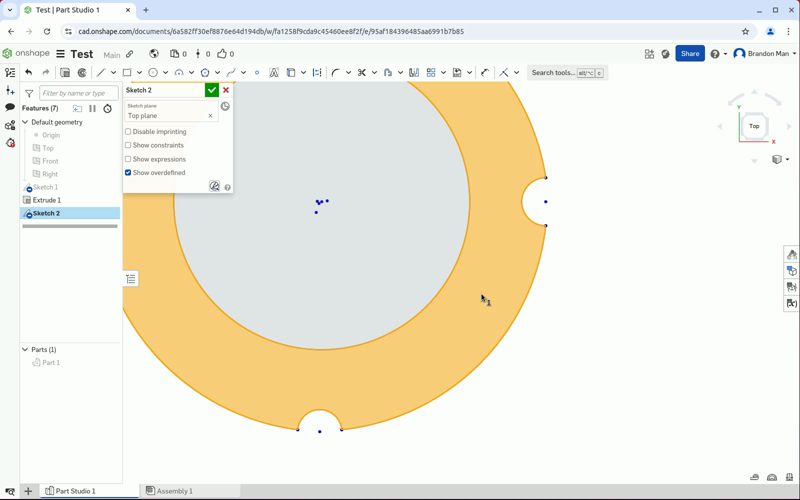
scroll(-6)
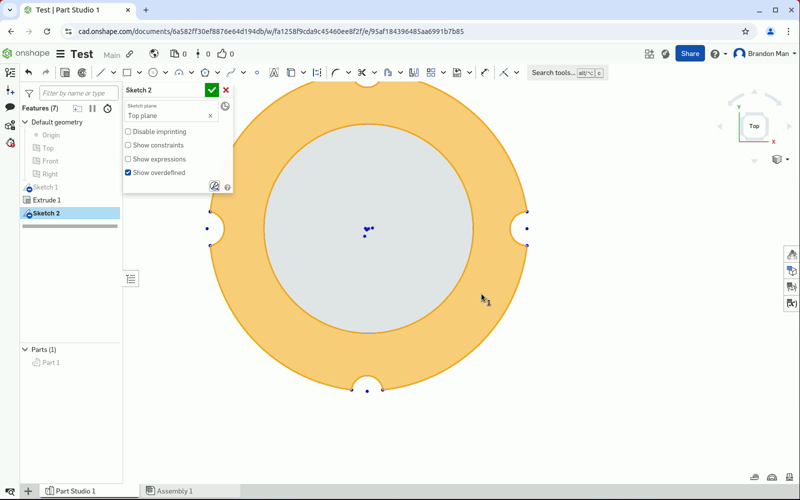
scroll(-6)
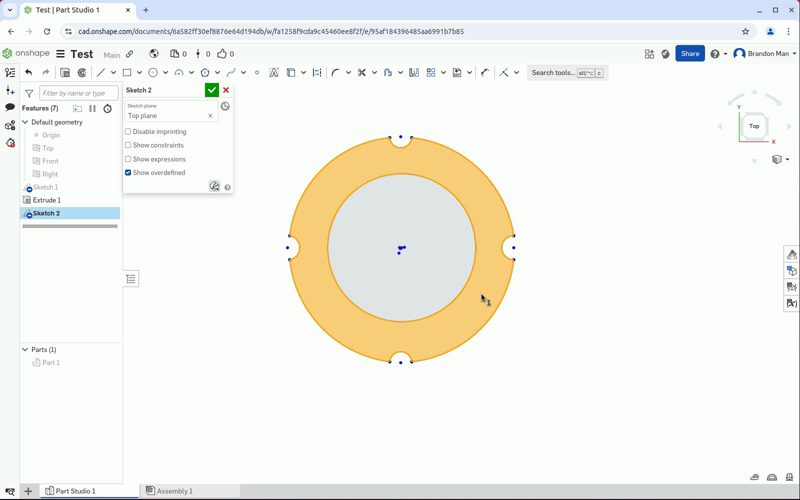
scroll(-6)
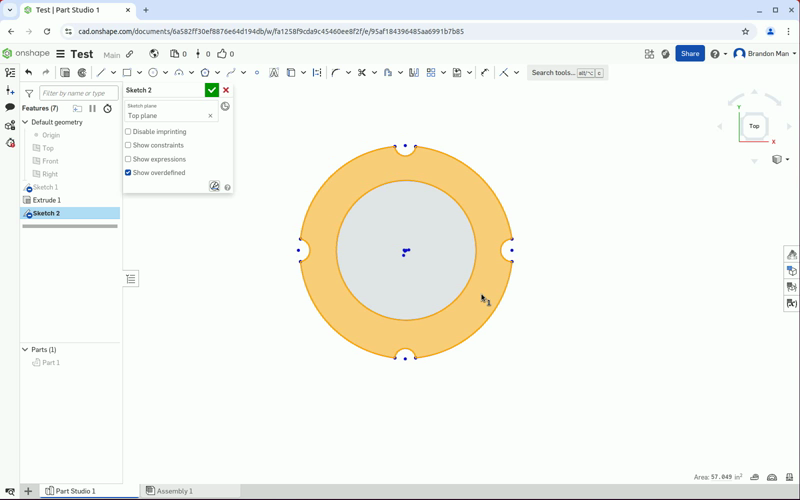
scroll(-6)
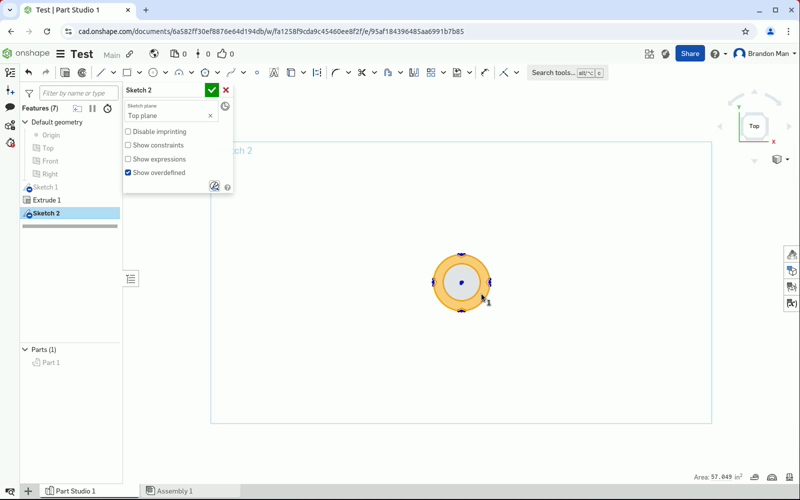
mouse_move(73, 352)
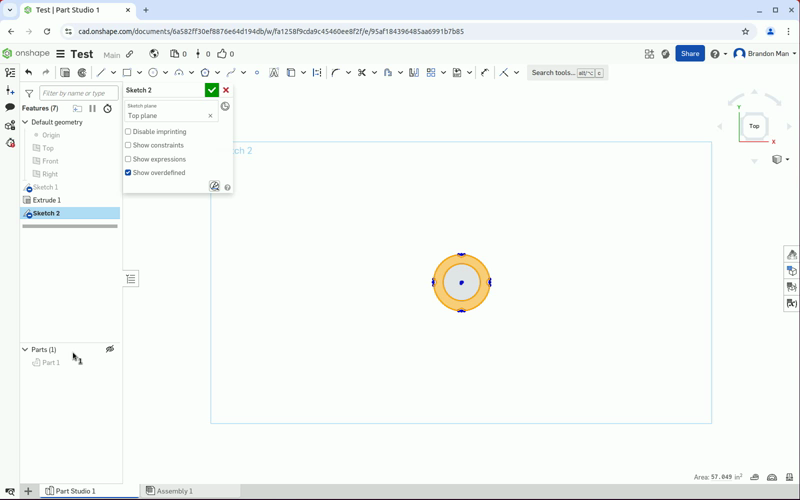
key(shift+y)
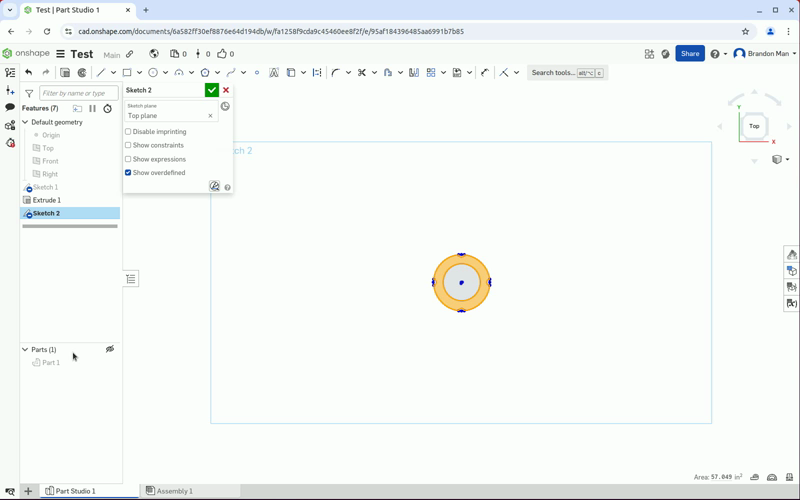
key(shift+e)
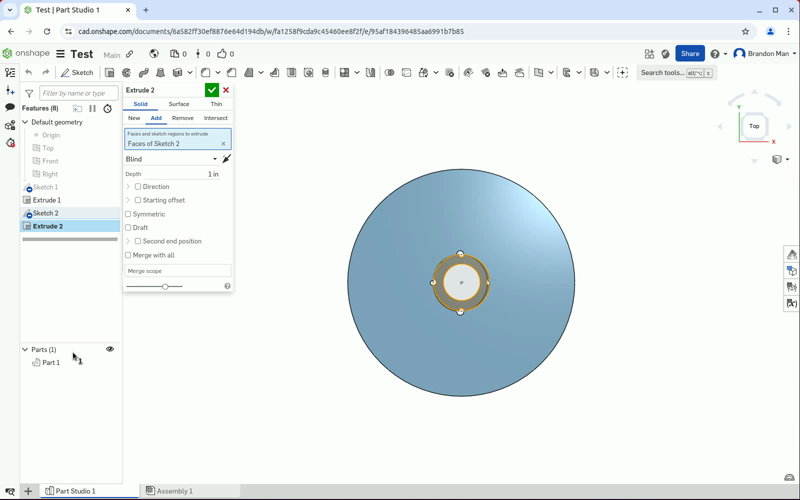
mouse_move(143, 106)
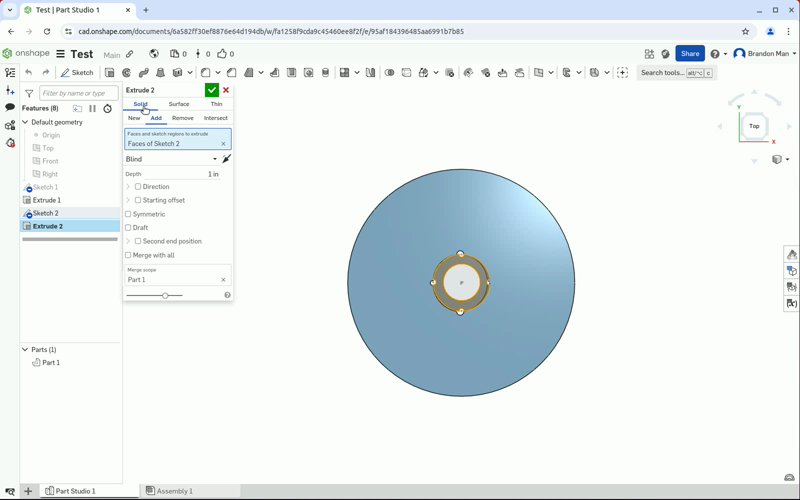
click(143, 106)
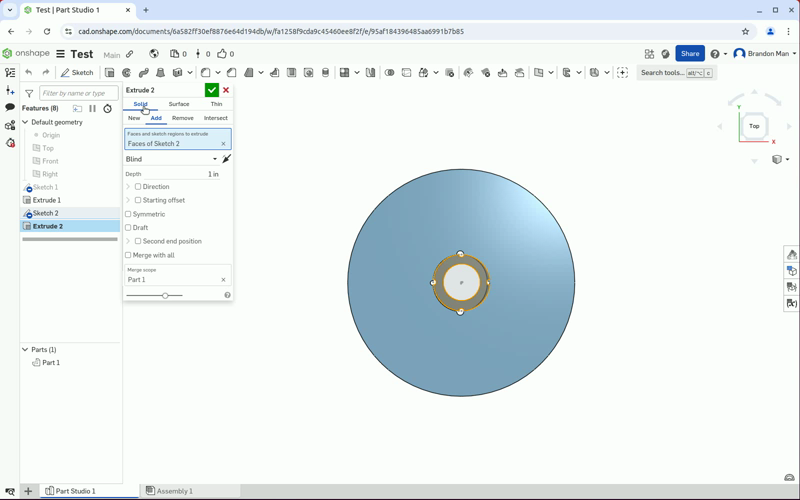
mouse_move(137, 120)
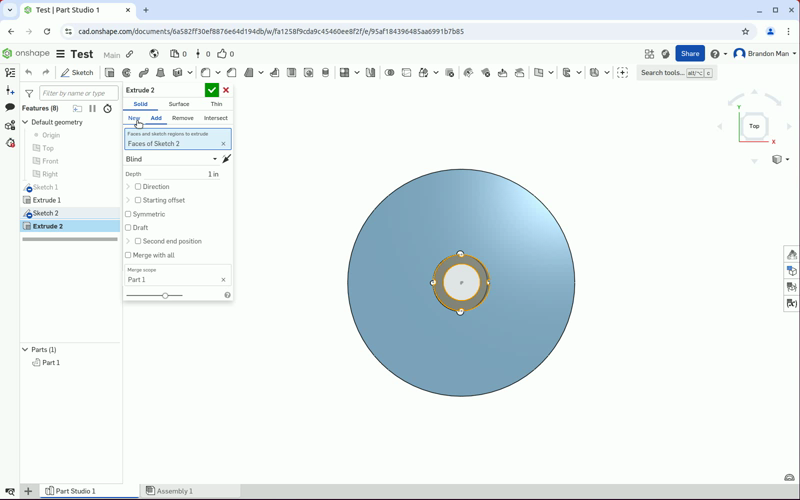
click(137, 120)
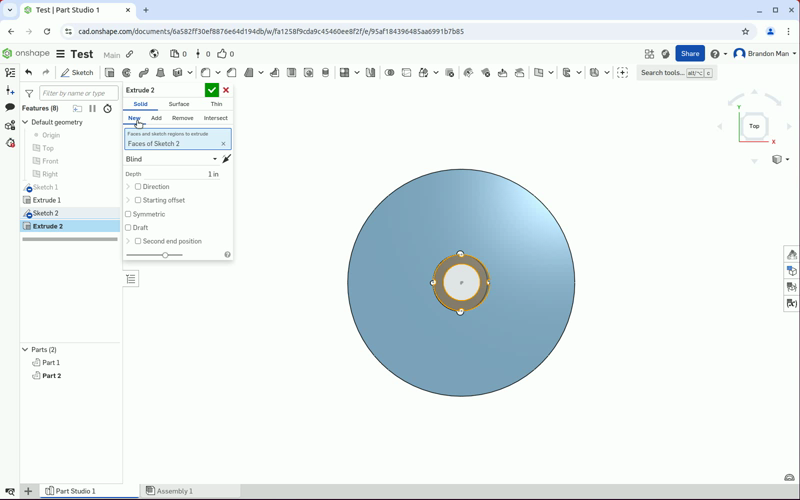
key(tab, 4)
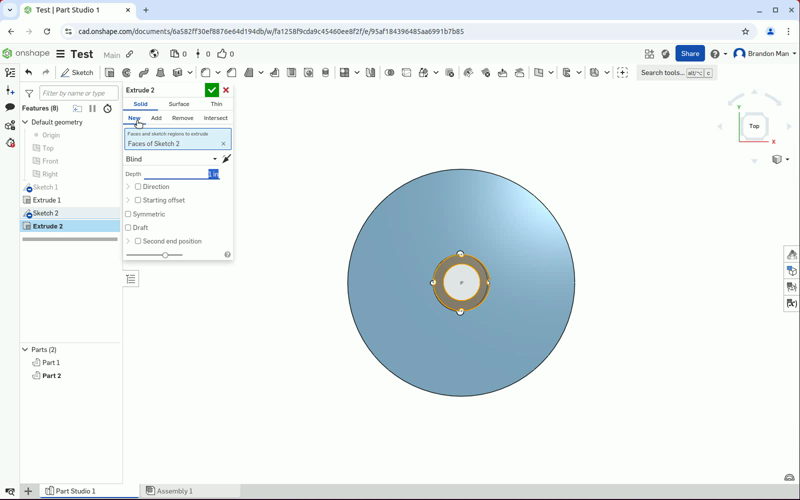
text(3.611)
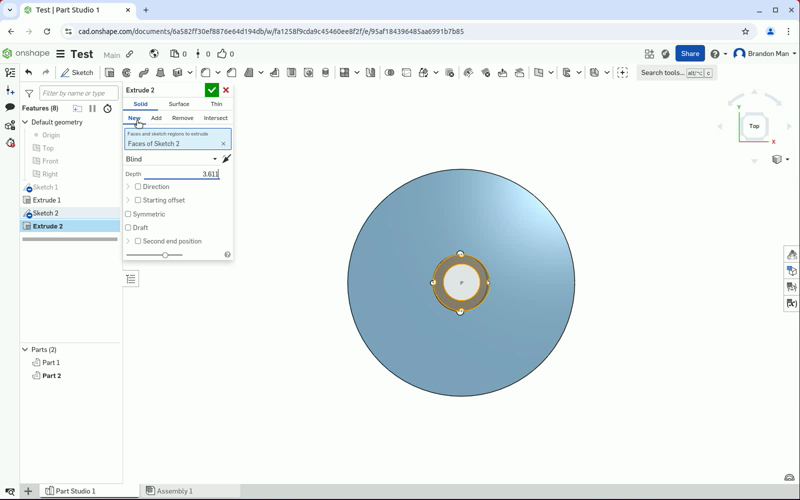
key(enter)
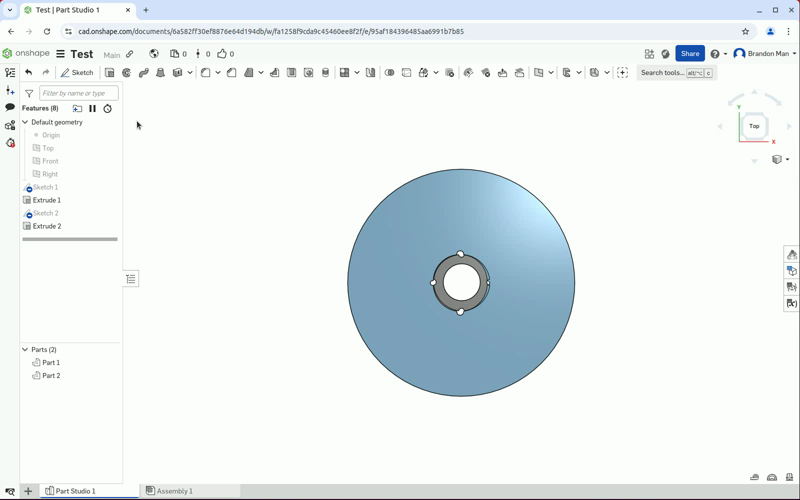
key(shift+h)
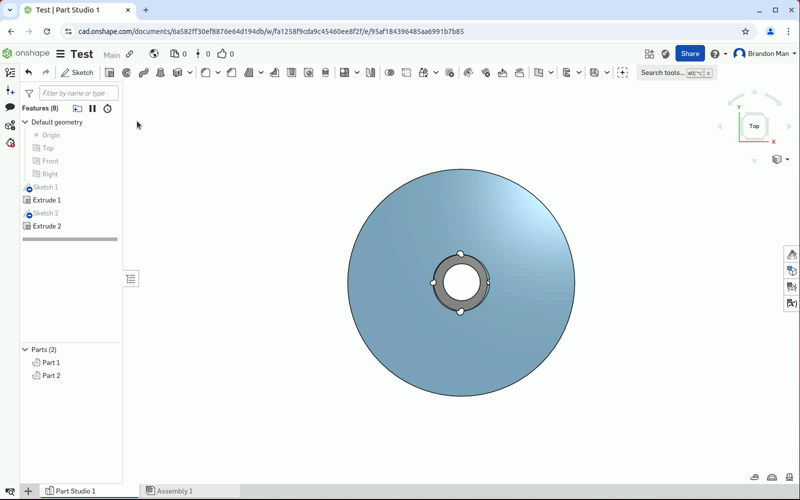
key(shift+h)
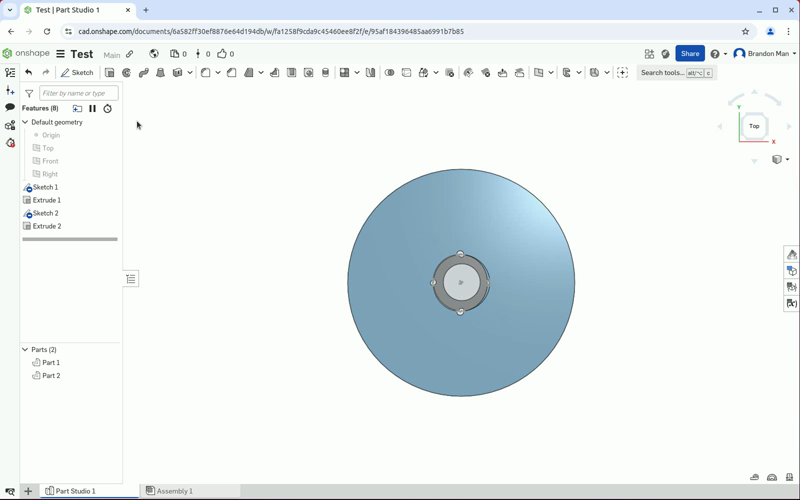
key(shift+7)
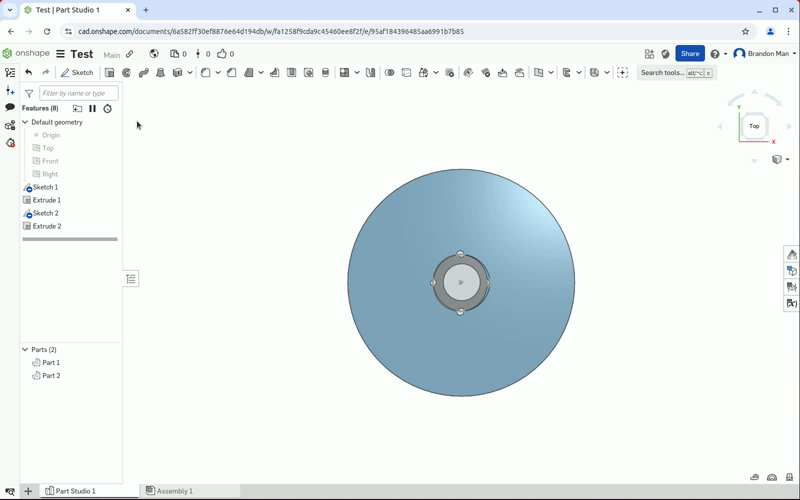
key(up, 3)
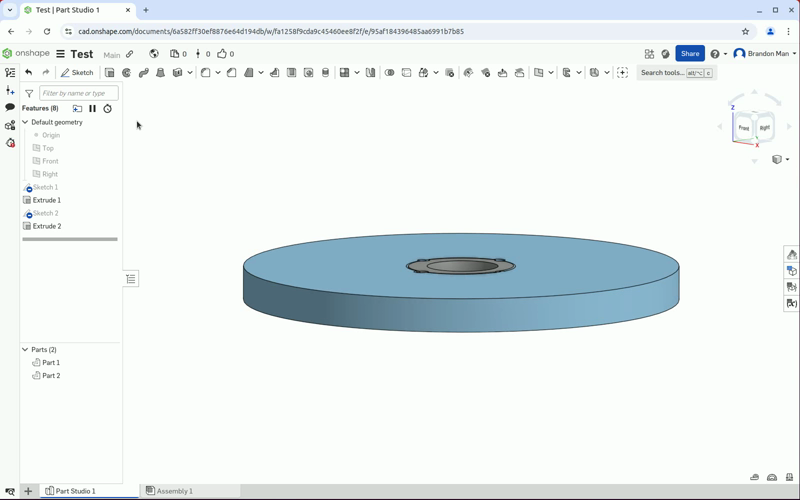
key(left, 3)
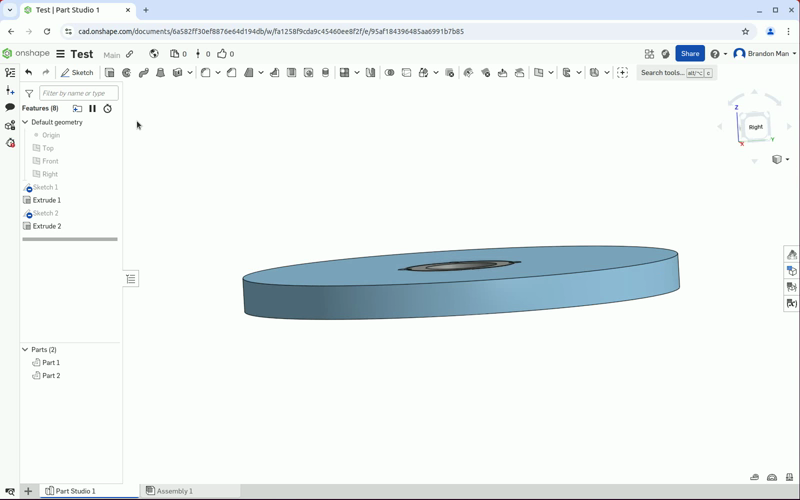
key(right, 3)
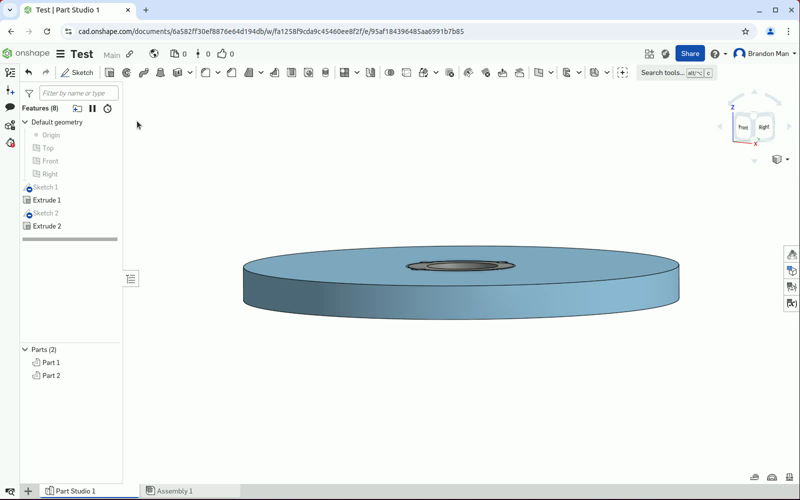
key(down, 3)
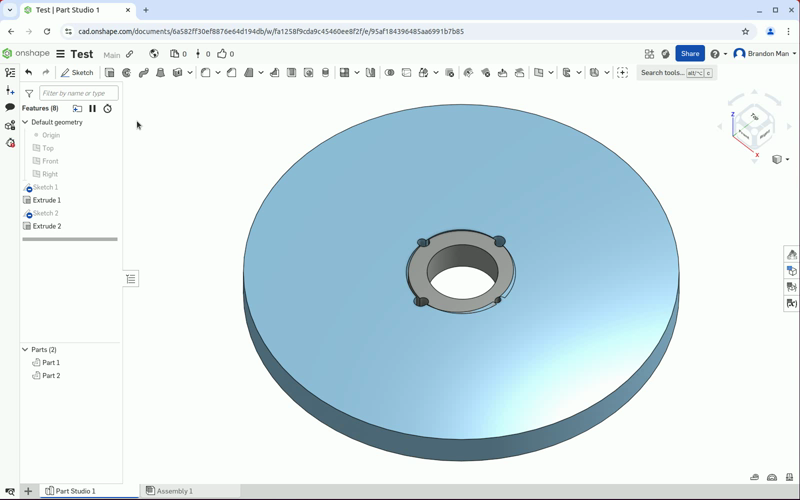
mouse_move(73, 189)
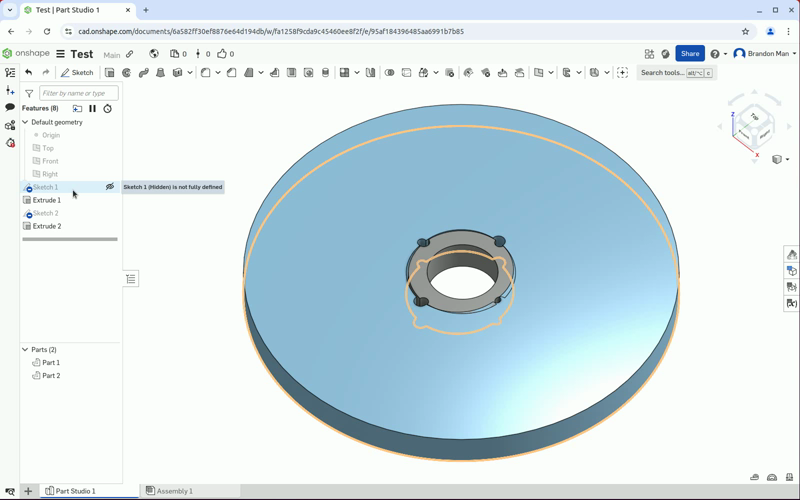
click(73, 189)